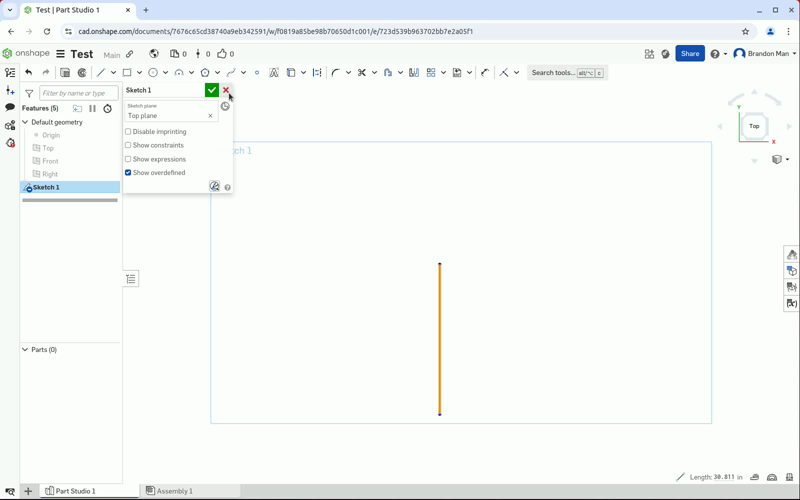
key(shift+h)
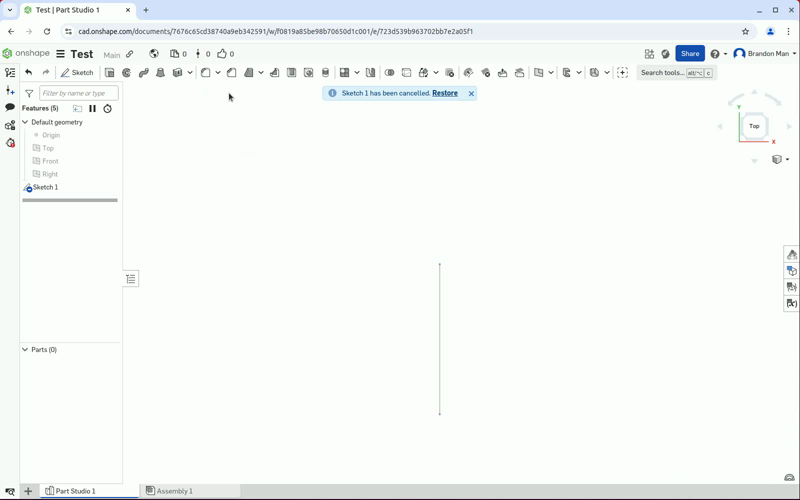
key(shift+s)
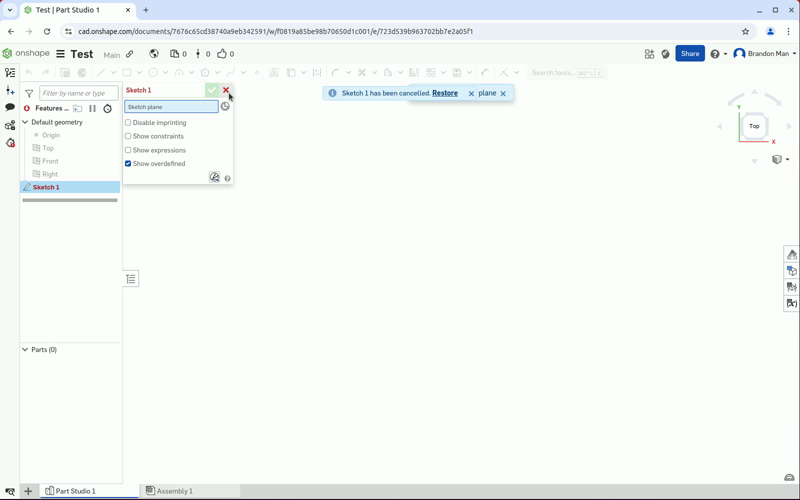
mouse_move(73, 150)
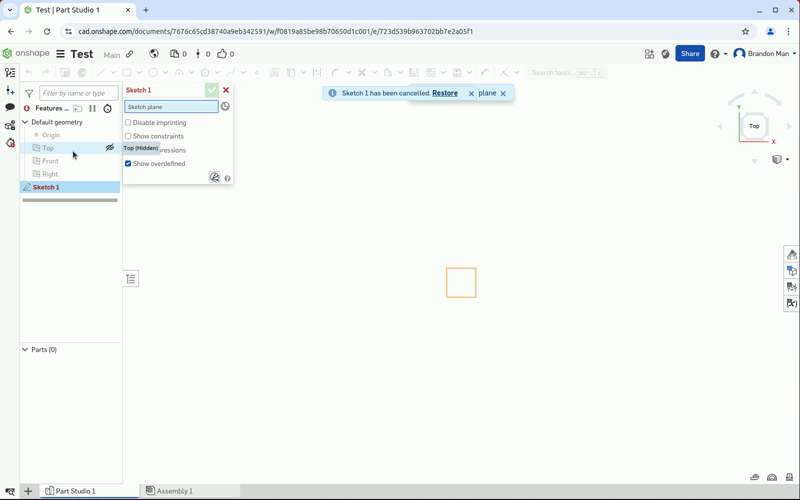
click(73, 150)
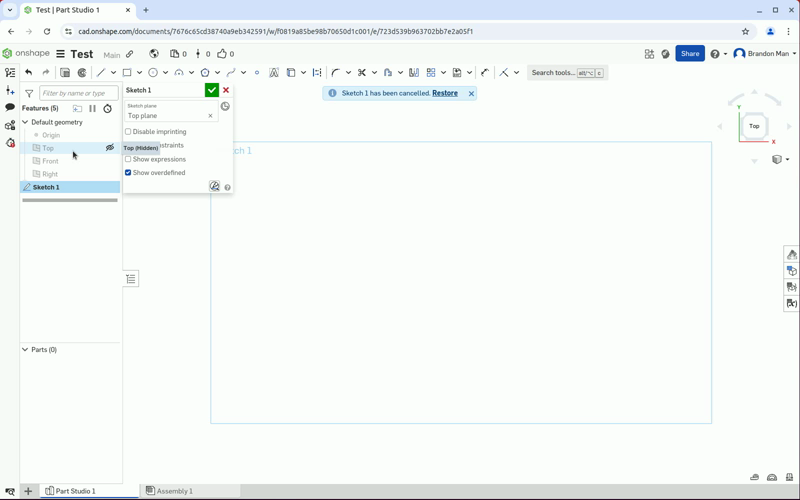
mouse_move(73, 352)
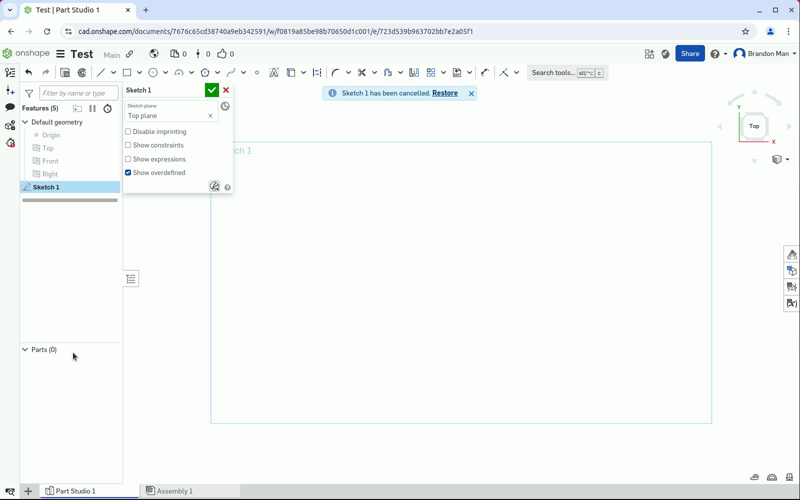
key(y)
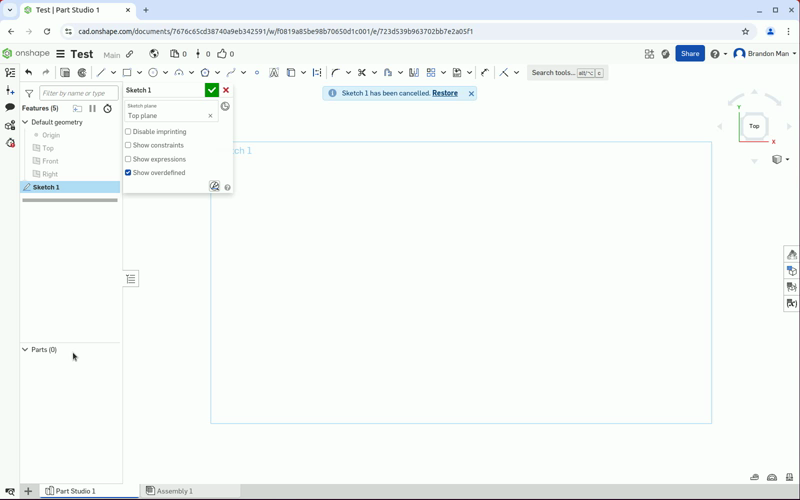
key(l)
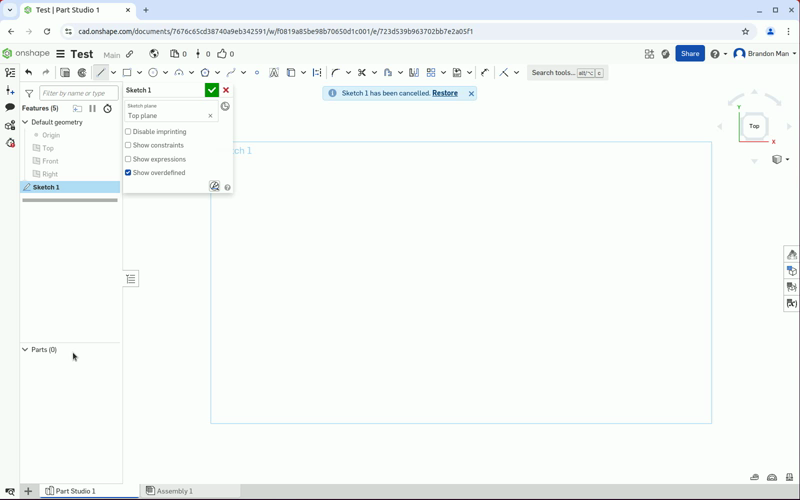
key_down(shift)
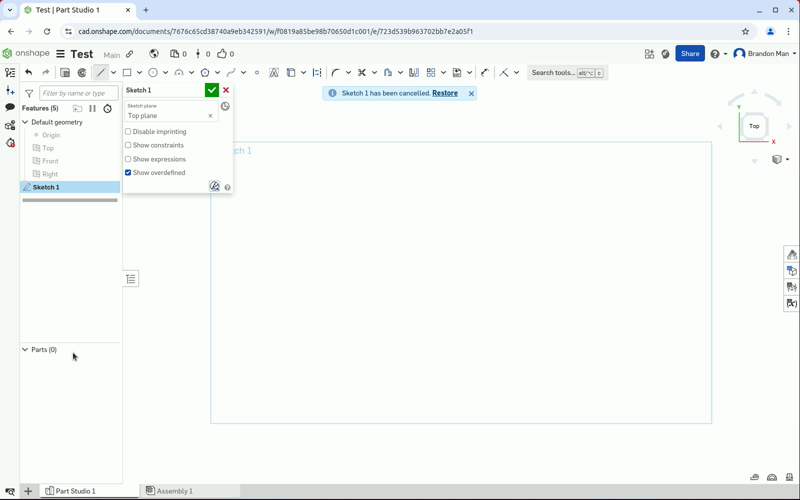
mouse_move(348, 357)
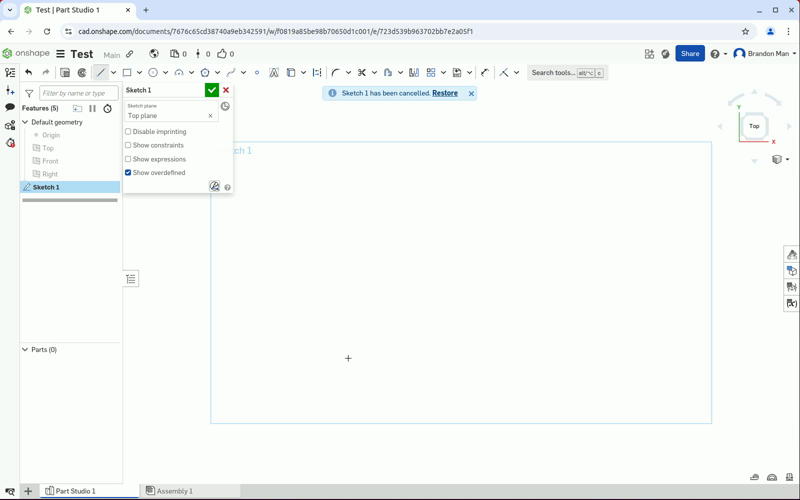
click(348, 357)
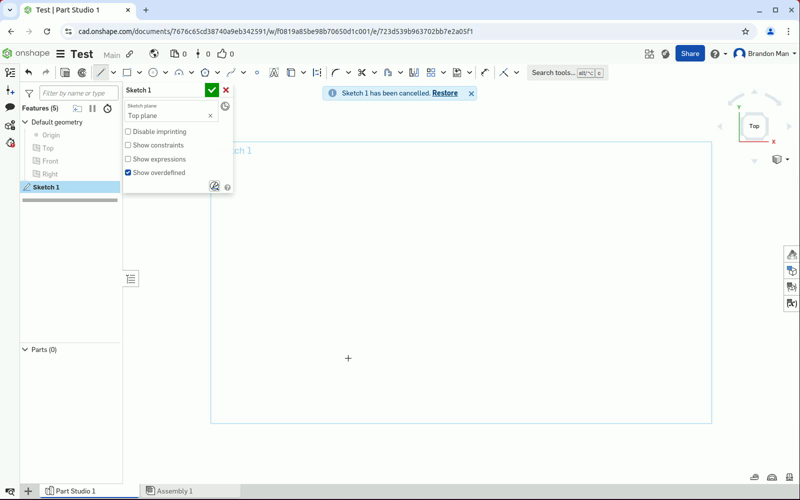
key_up(shift)
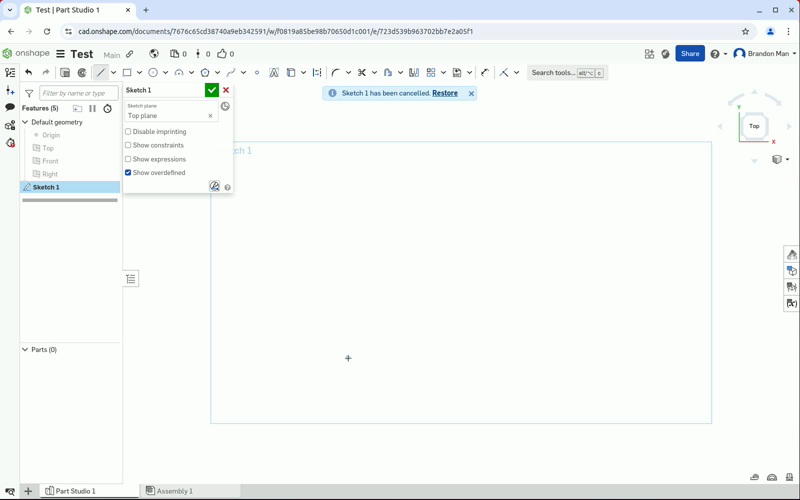
key_down(shift)
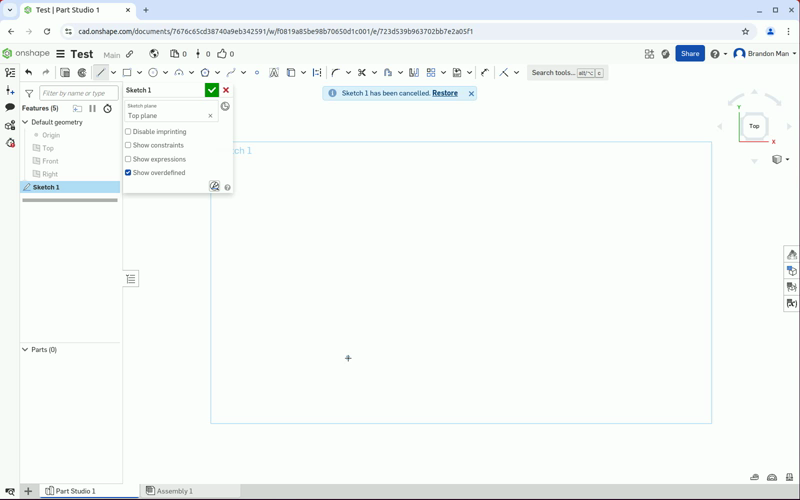
mouse_move(572, 357)
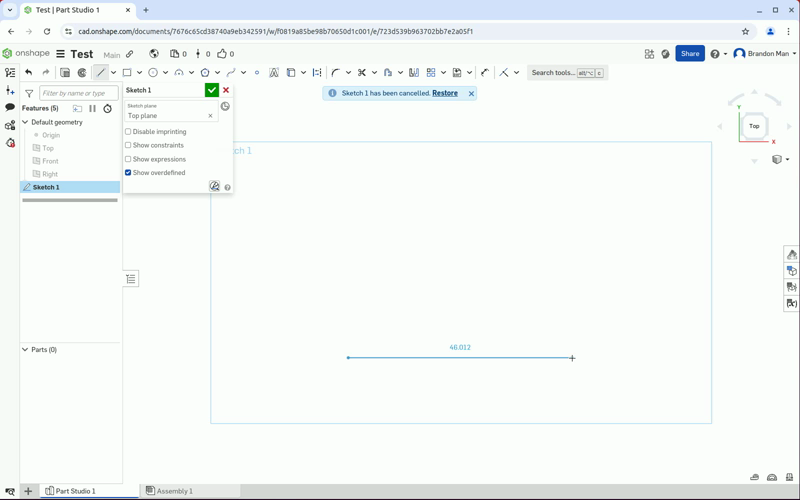
click(572, 357)
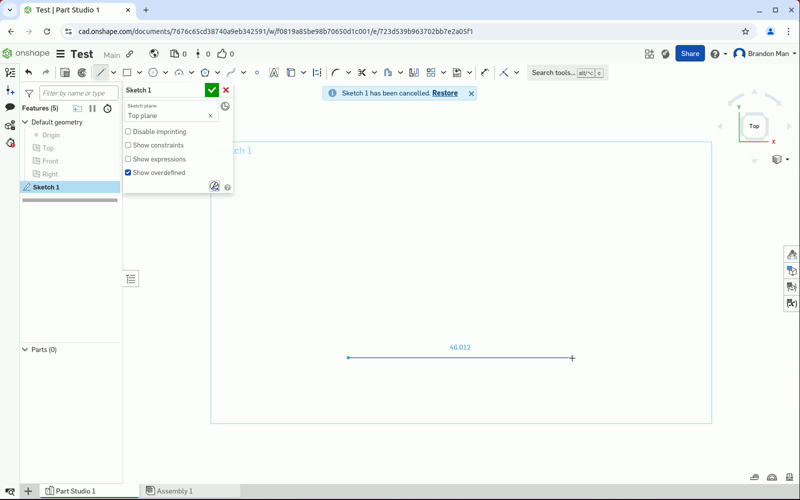
key_up(shift)
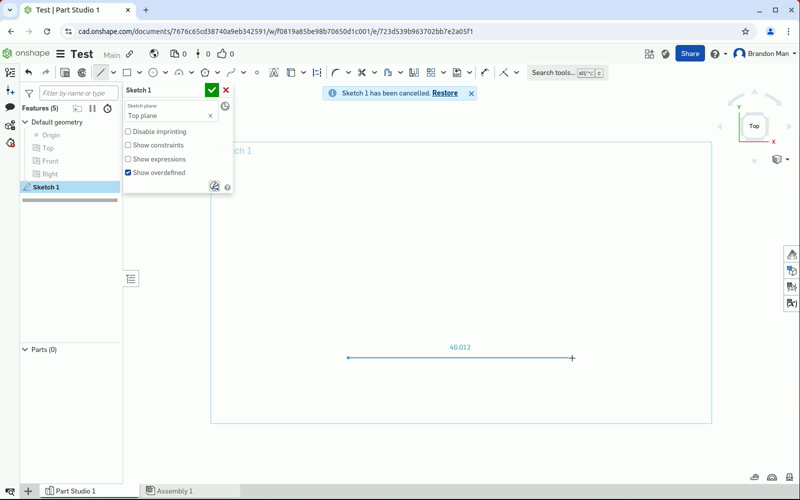
key_down(shift)
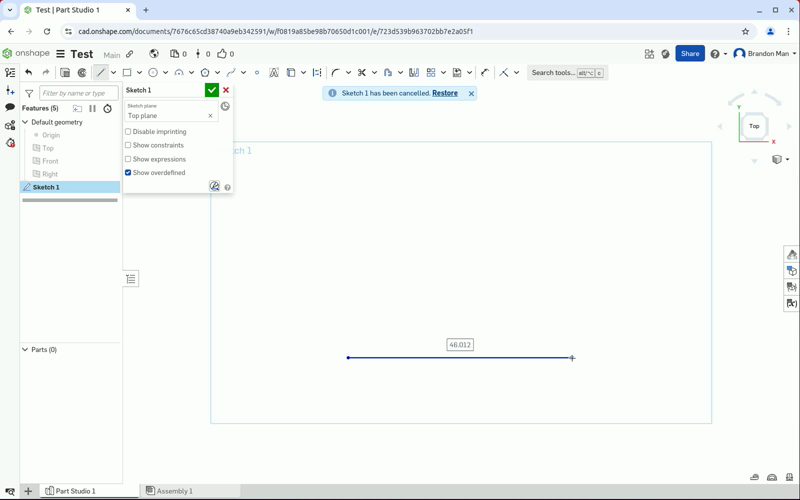
mouse_move(572, 209)
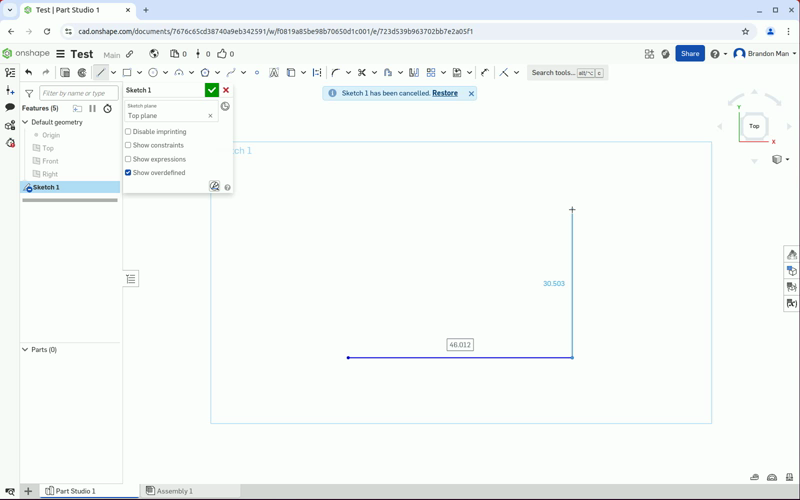
click(572, 209)
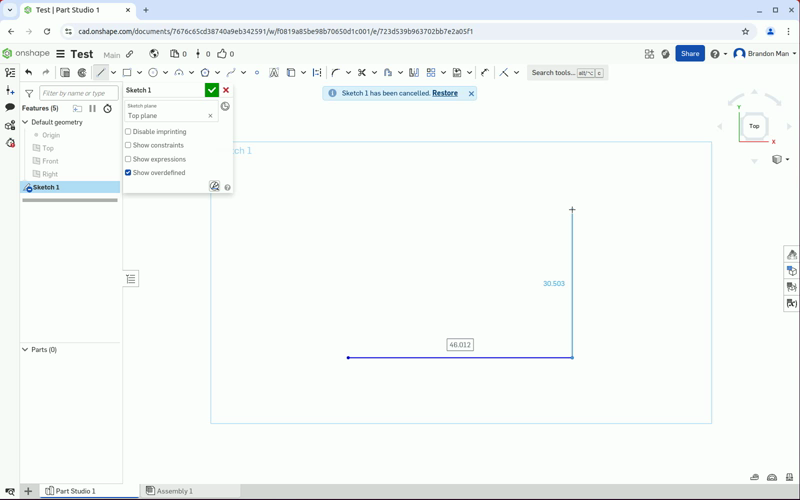
key_up(shift)
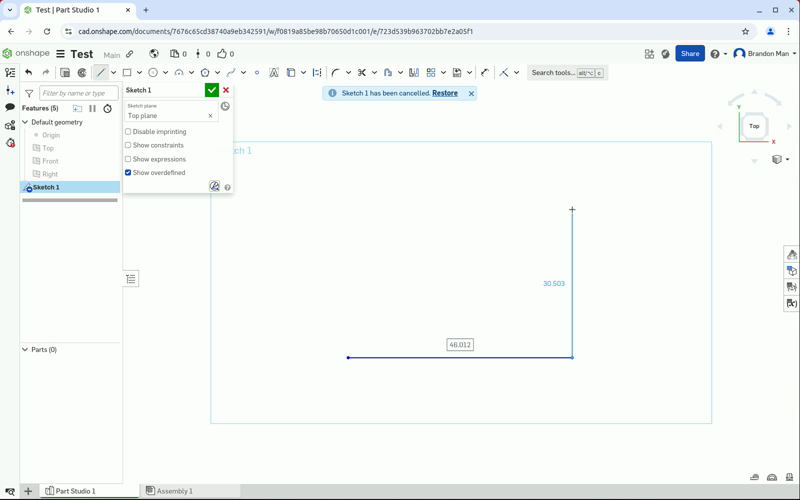
key_down(shift)
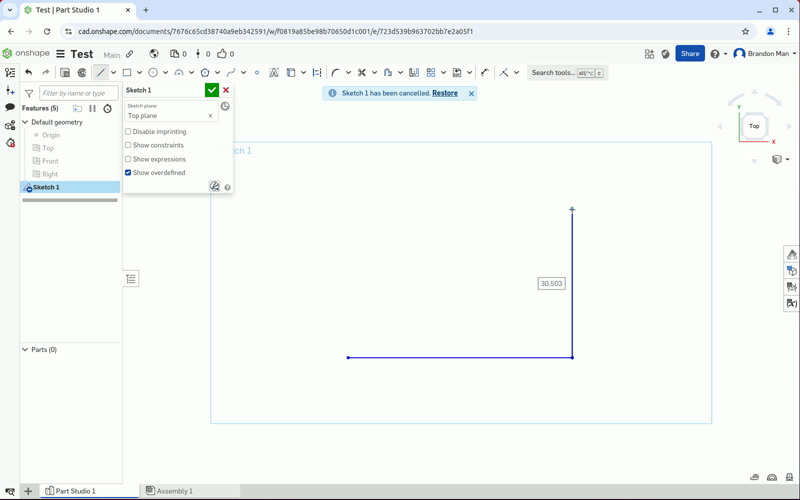
mouse_move(348, 209)
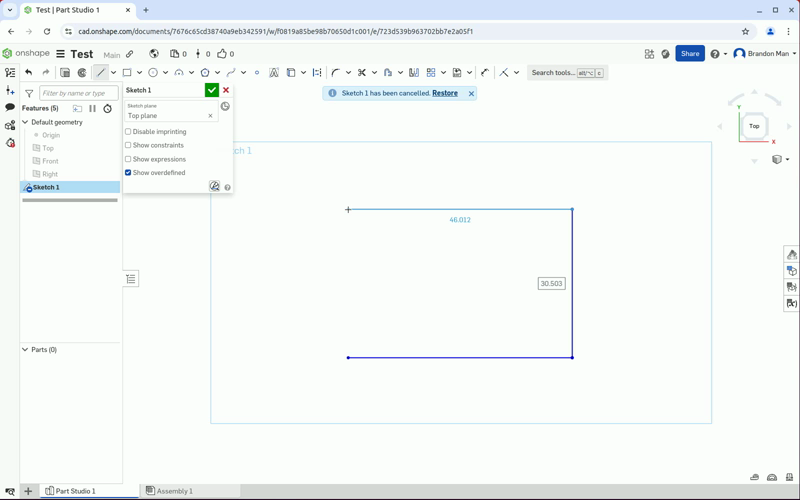
click(348, 209)
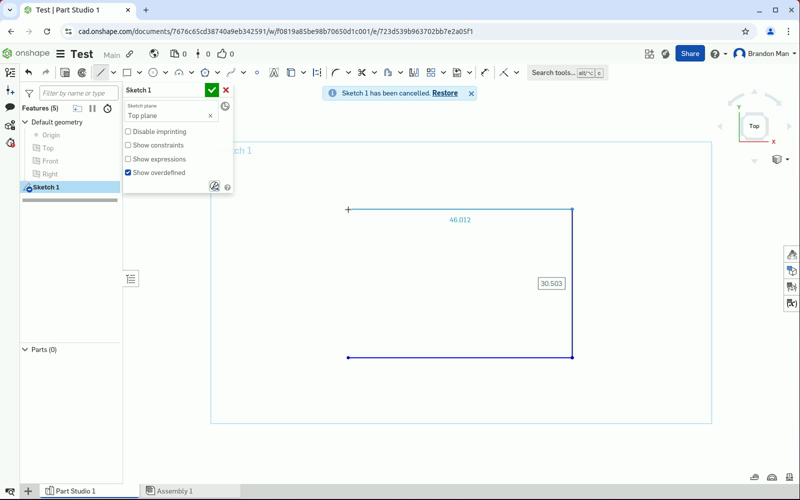
key_up(shift)
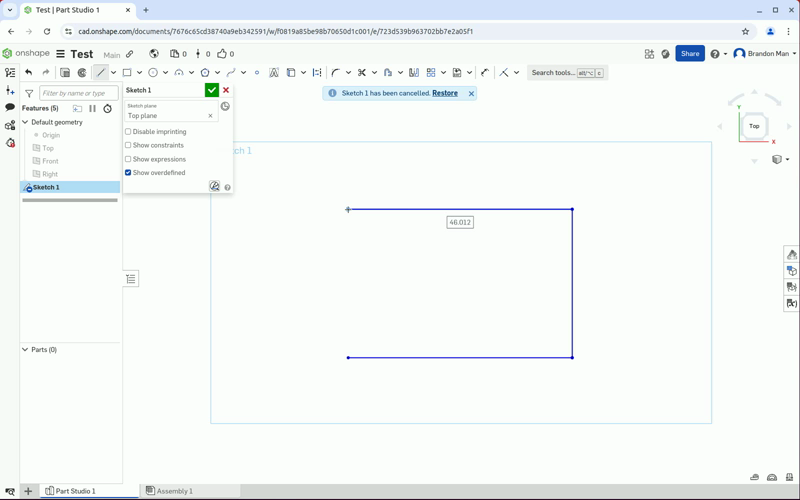
key_down(shift)
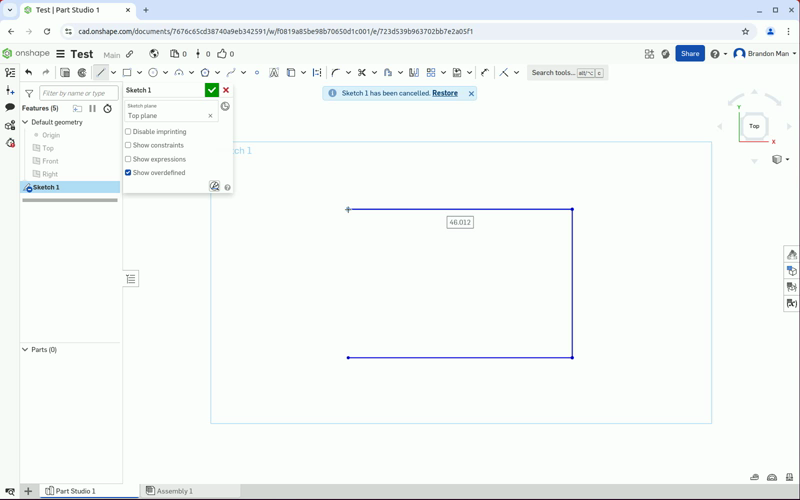
mouse_move(348, 357)
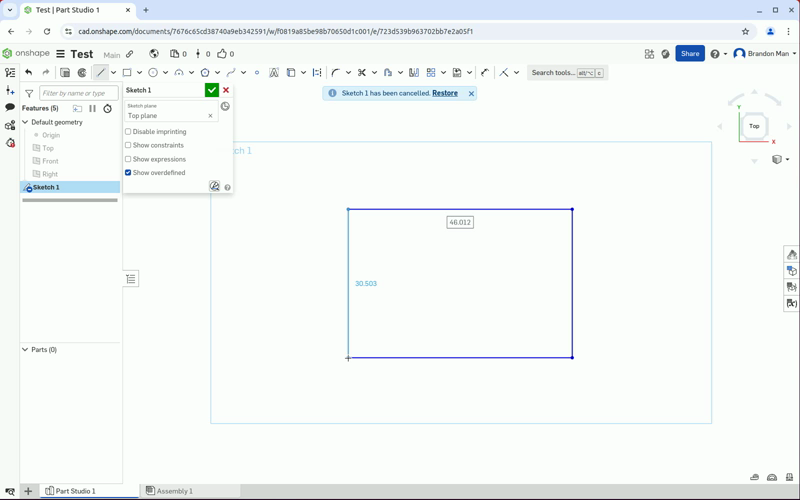
key_up(shift)
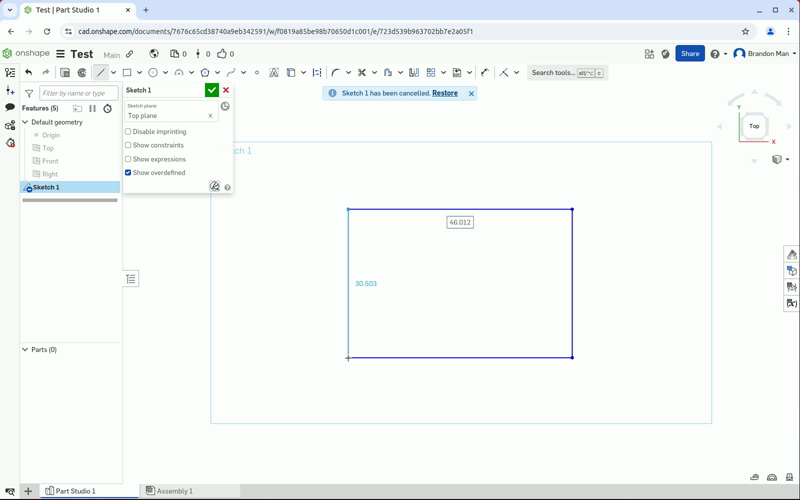
click(348, 357)
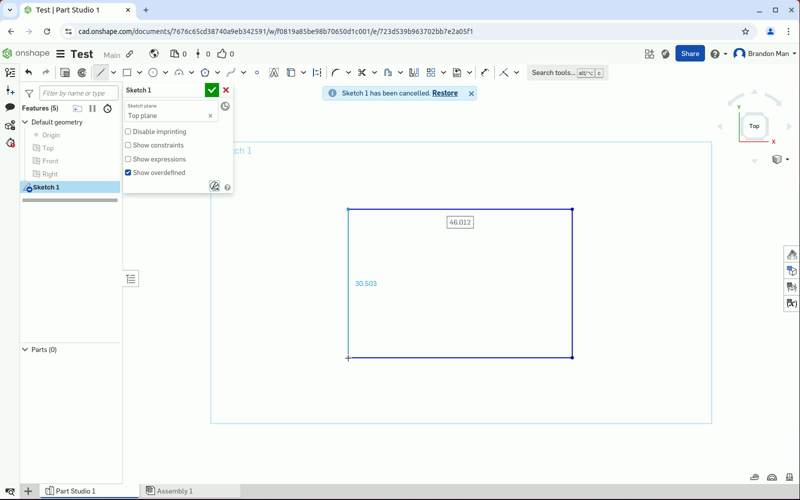
key(esc)
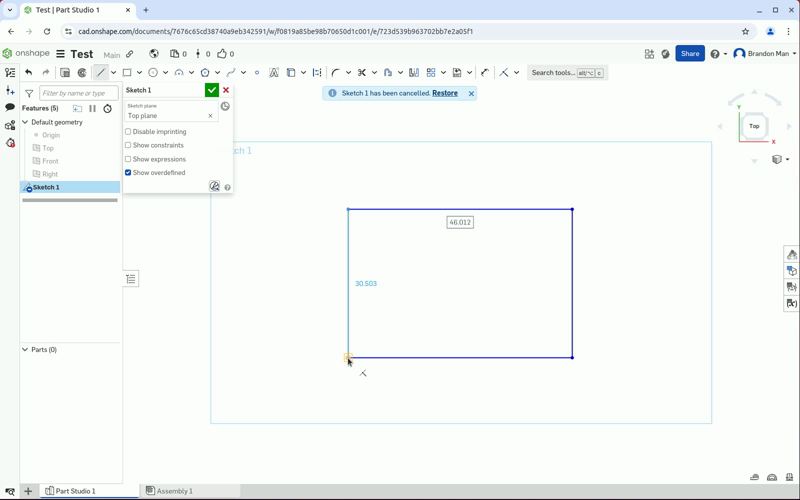
mouse_move(426, 314)
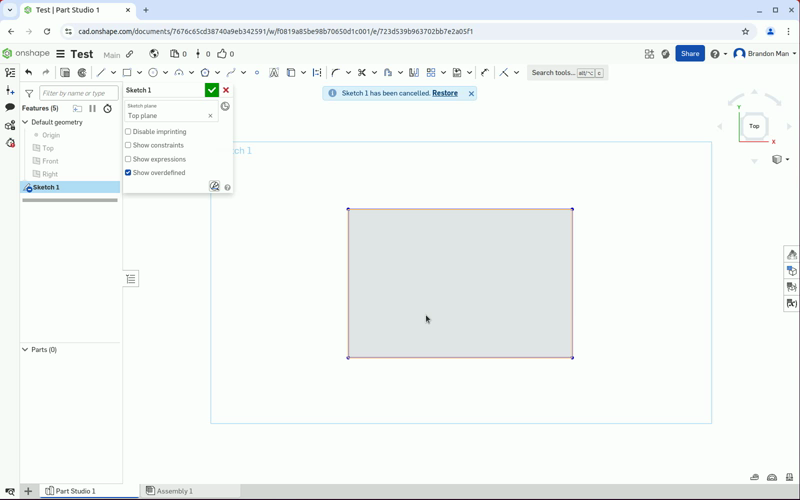
click(426, 314)
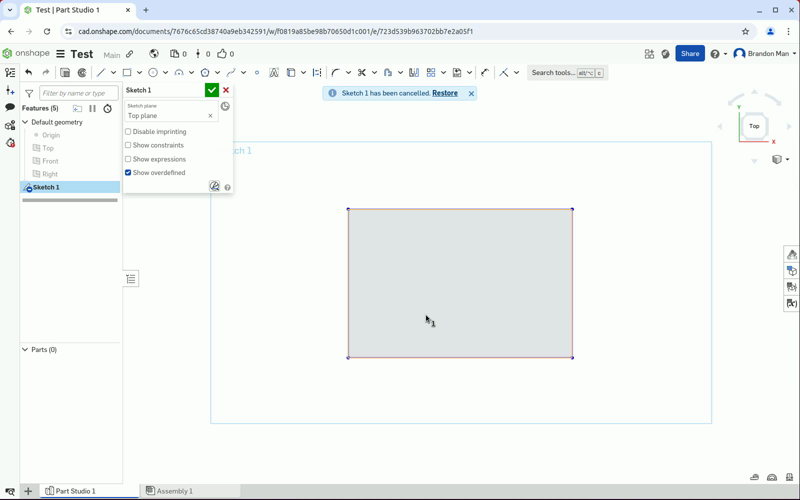
mouse_move(73, 352)
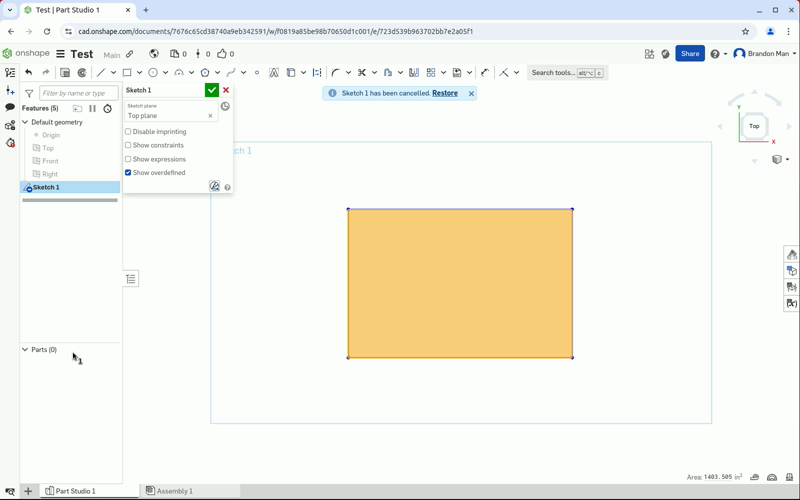
key(shift+y)
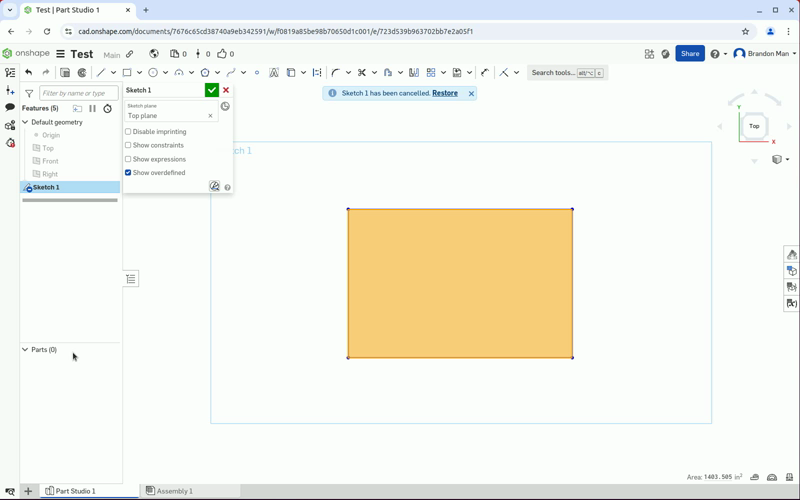
key(shift+e)
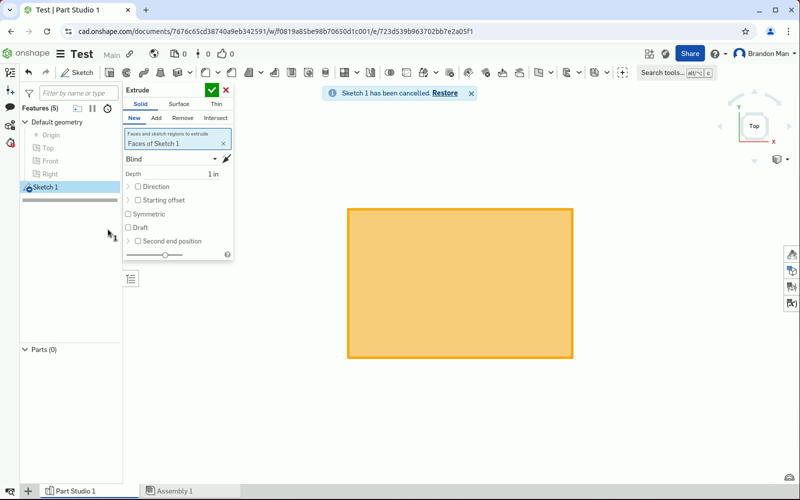
mouse_move(143, 106)
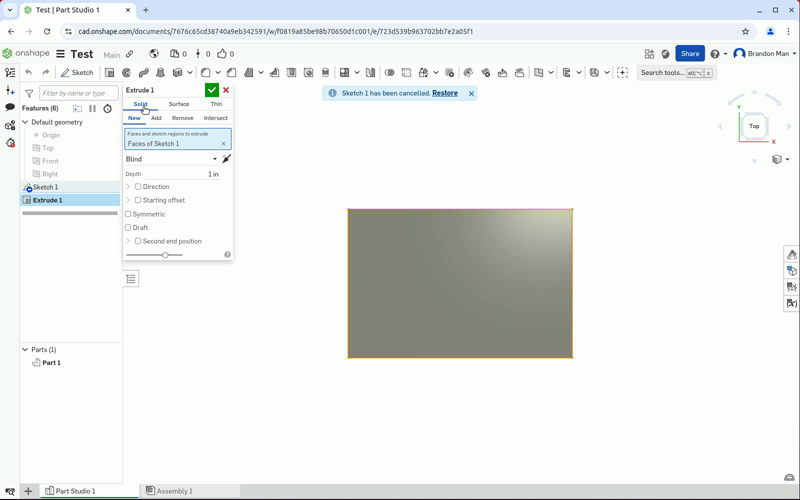
click(143, 106)
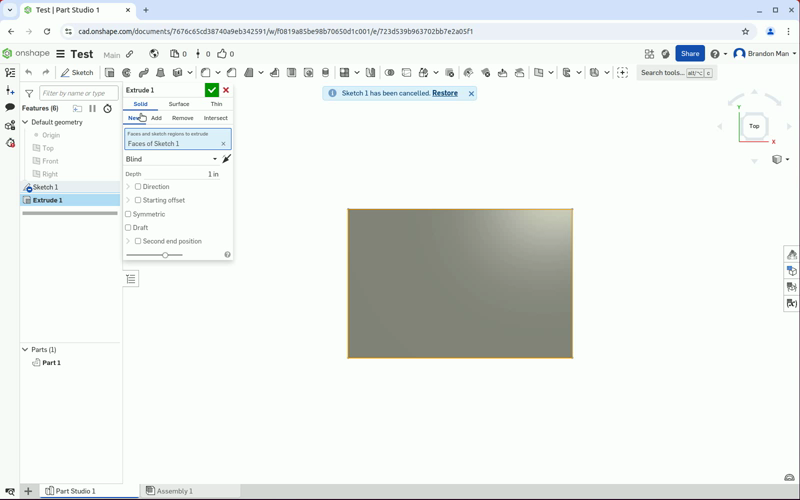
mouse_move(137, 120)
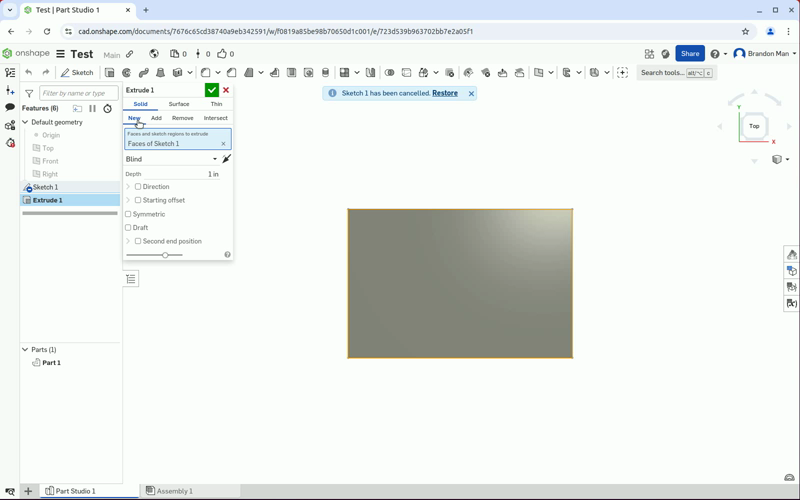
click(137, 120)
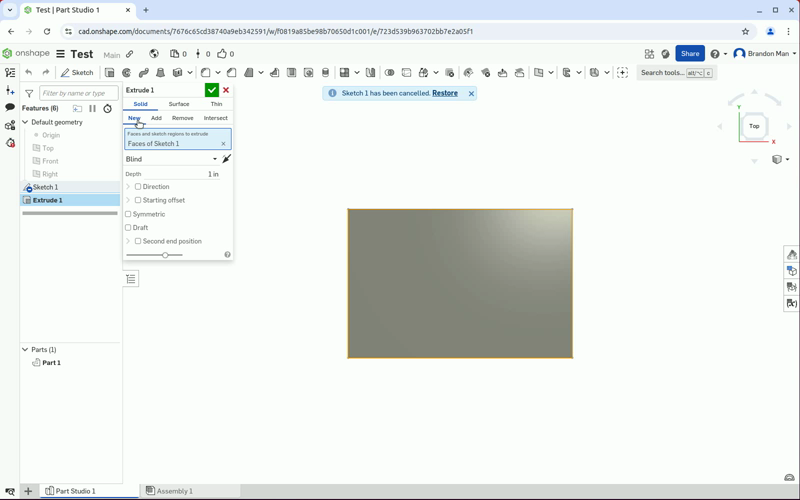
key(tab, 4)
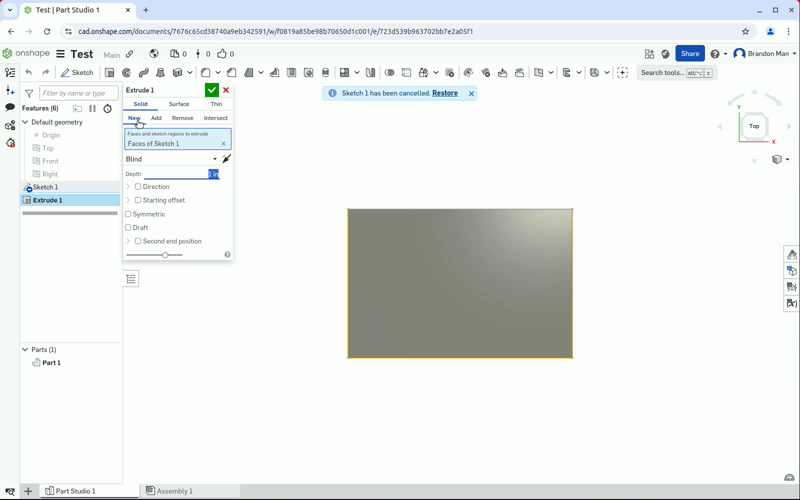
text(0.722)
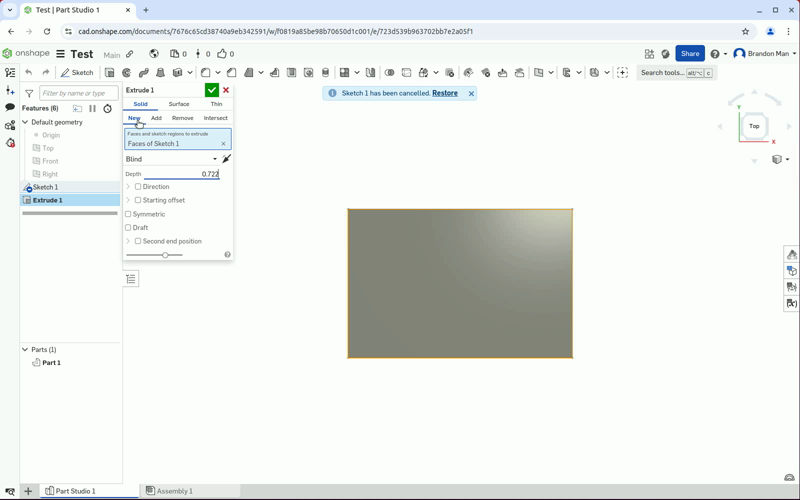
key(enter)
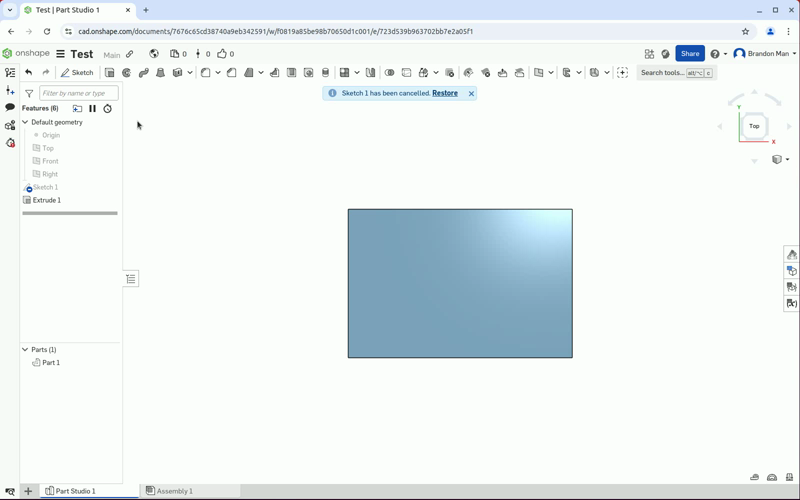
key(shift+h)
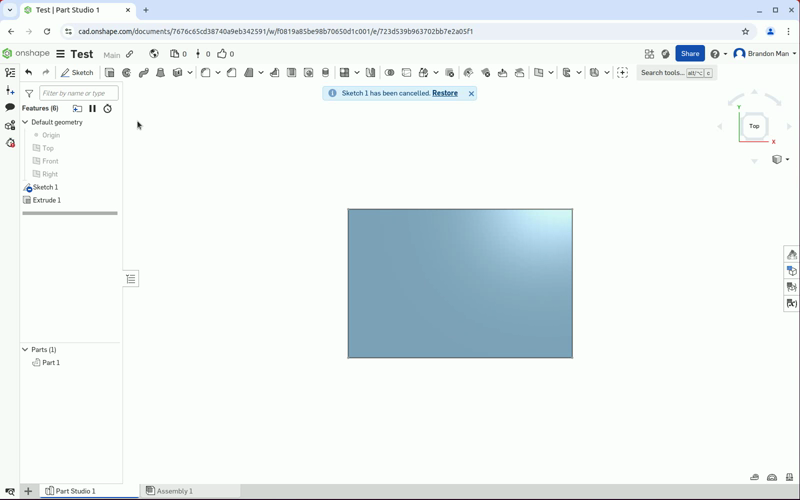
key(shift+h)
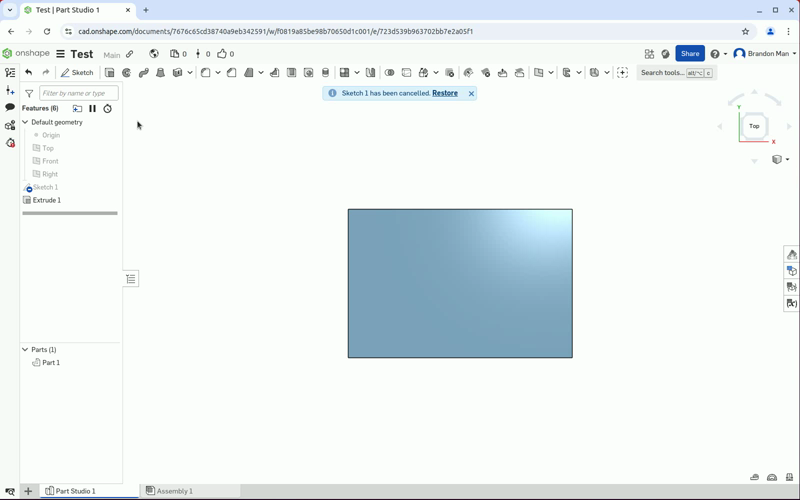
mouse_move(73, 189)
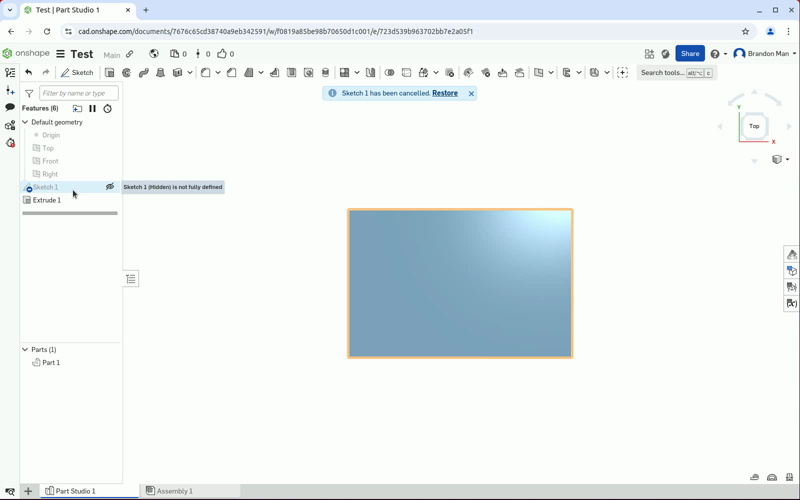
click(73, 189)
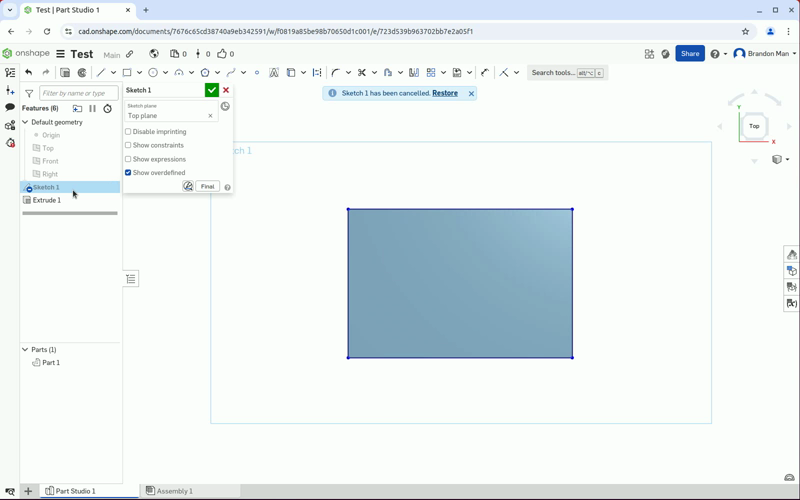
mouse_move(229, 92)
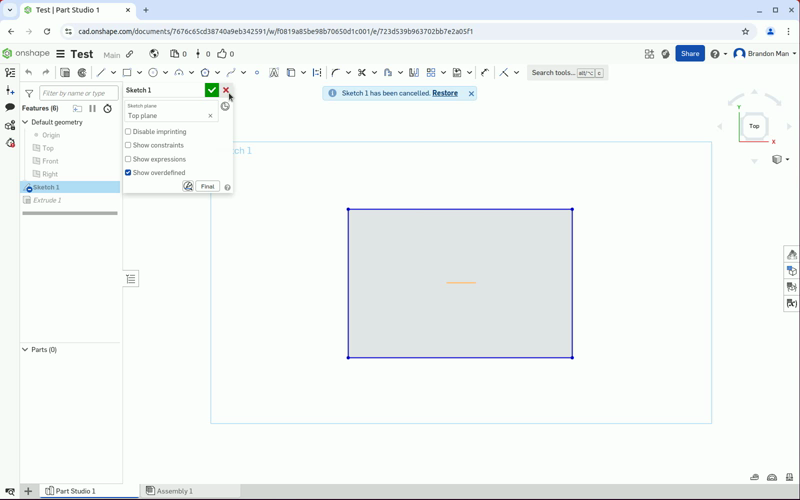
click(229, 92)
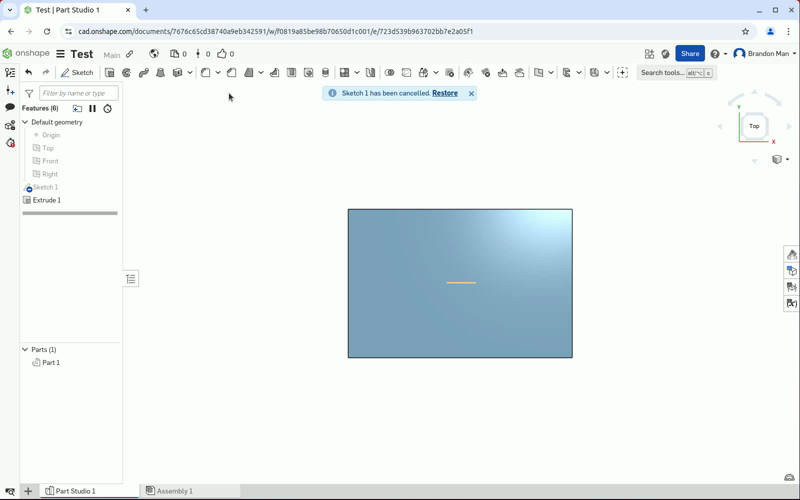
mouse_move(541, 75)
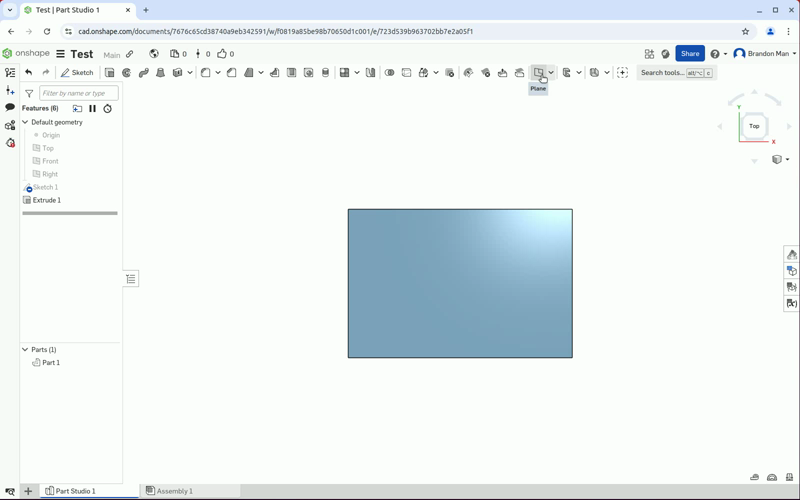
click(541, 75)
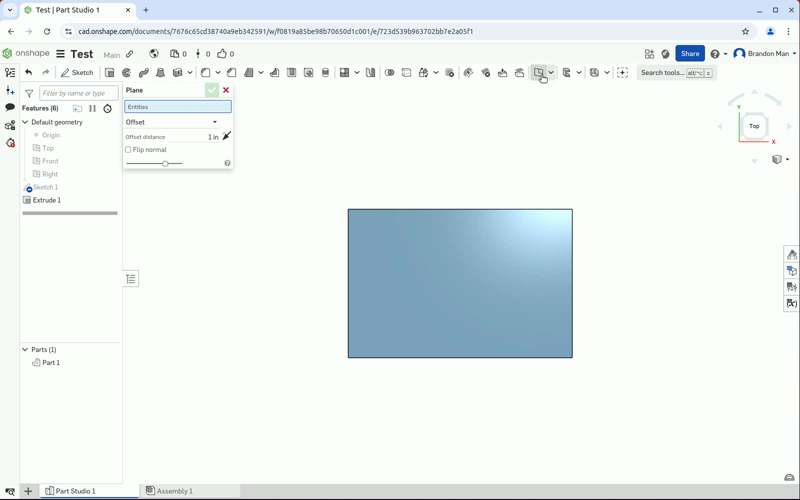
mouse_move(73, 150)
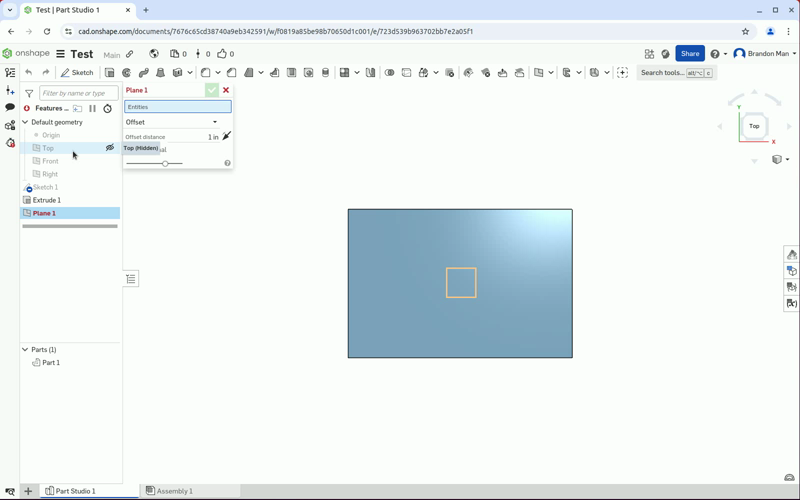
click(73, 150)
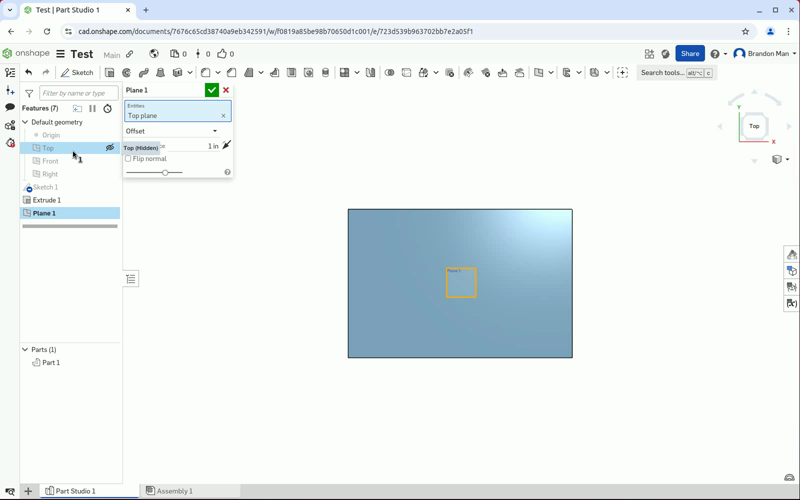
key(tab, 2)
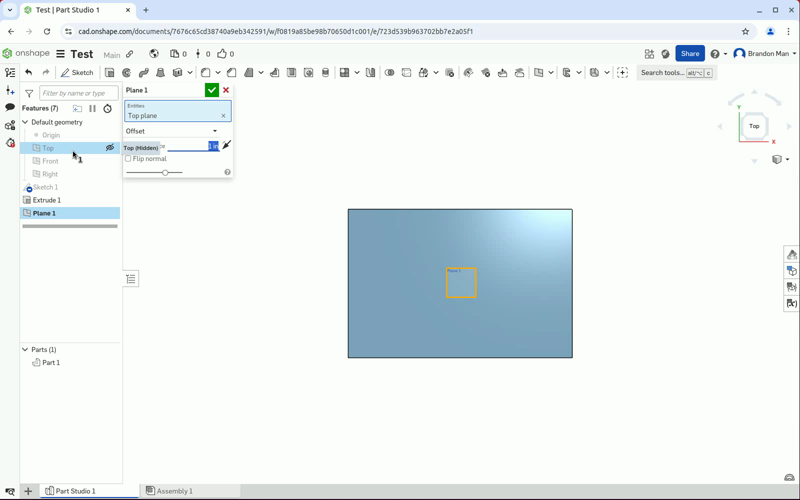
text(0.709)
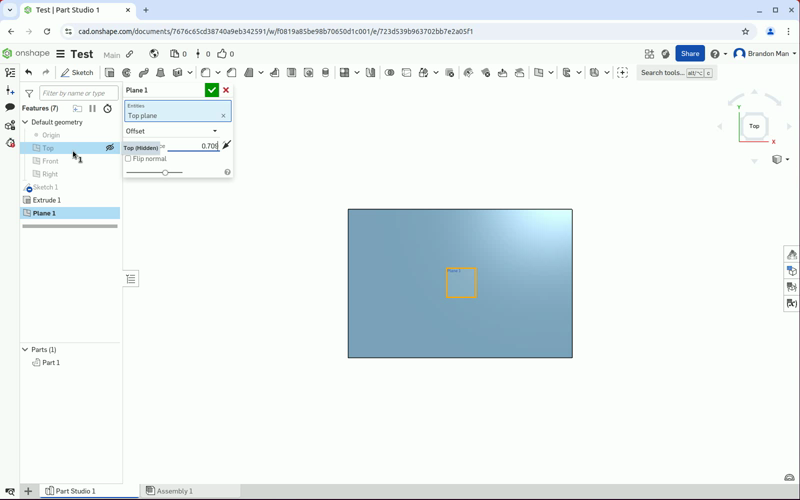
key(enter, 2)
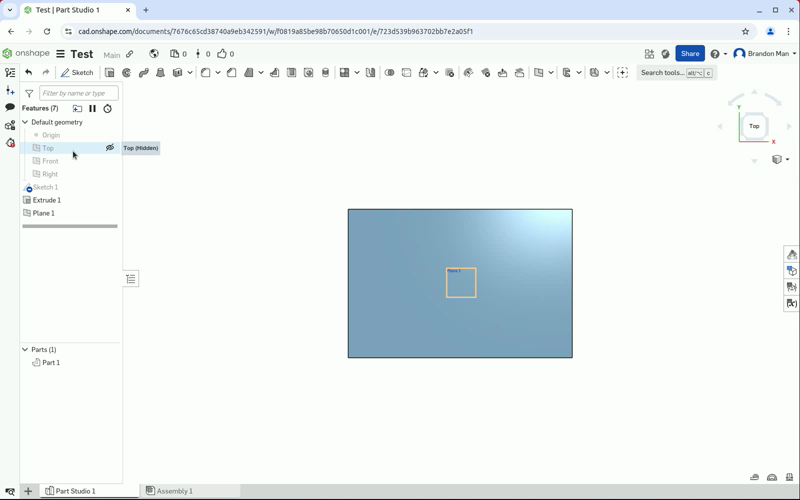
key(shift+s)
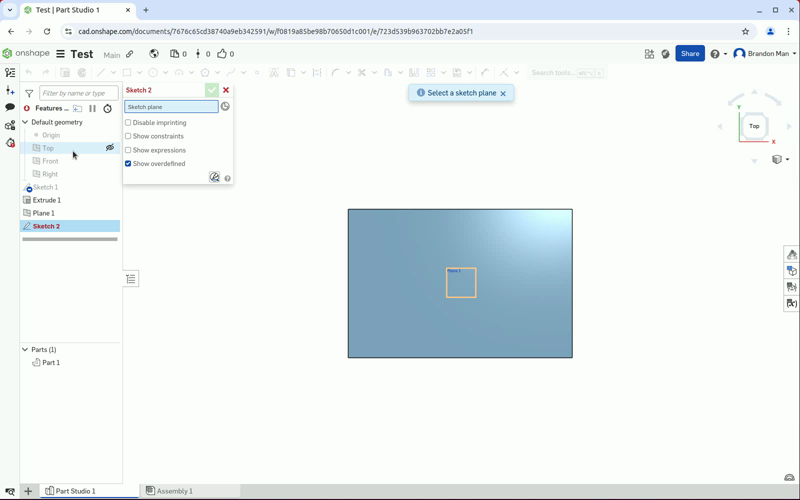
mouse_move(73, 215)
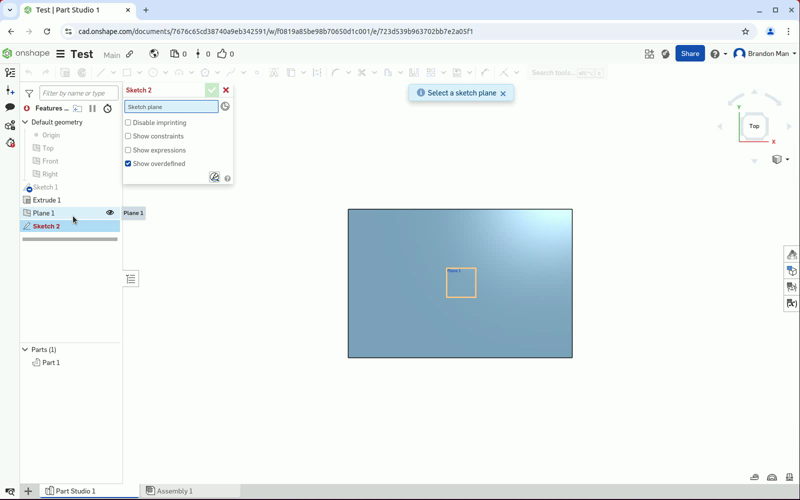
click(73, 215)
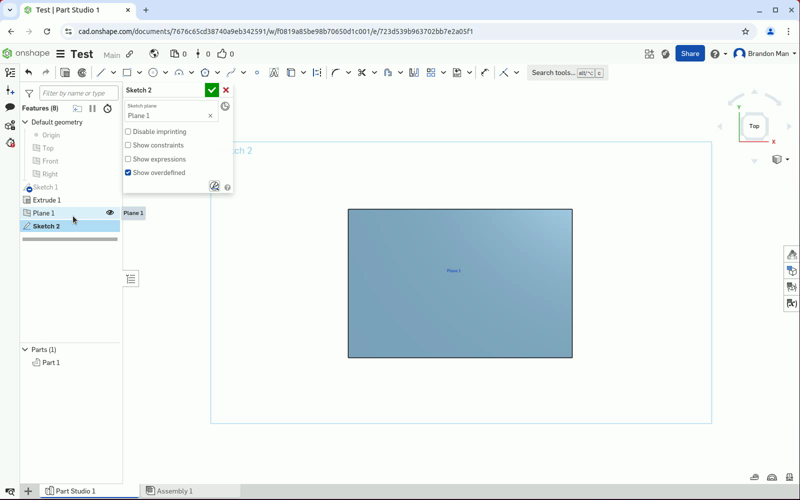
mouse_move(73, 352)
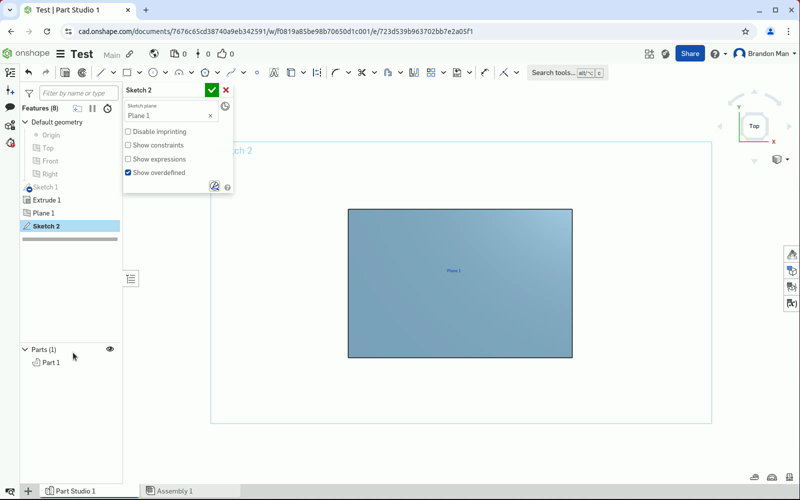
key(y)
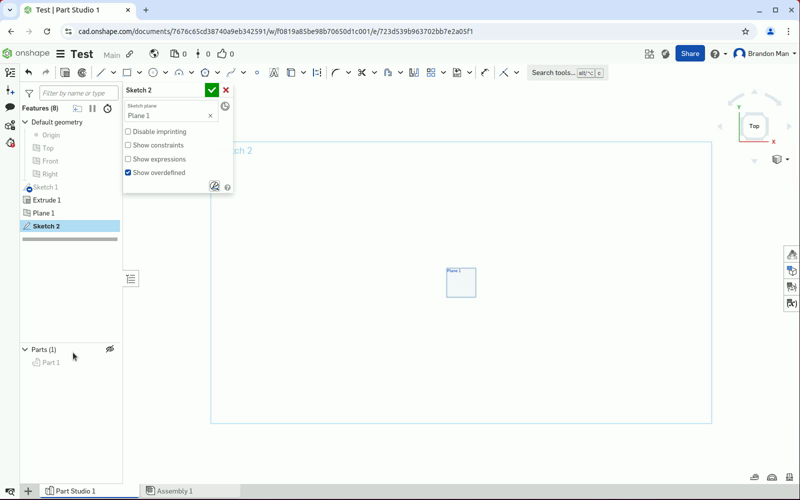
key(l)
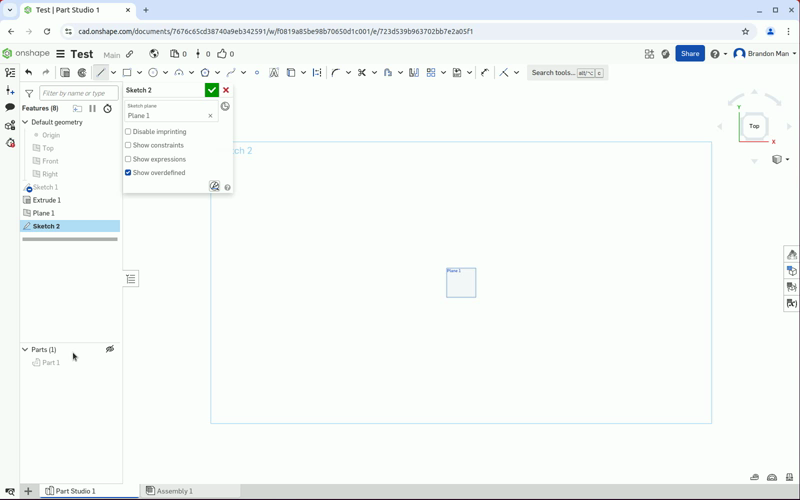
key_down(shift)
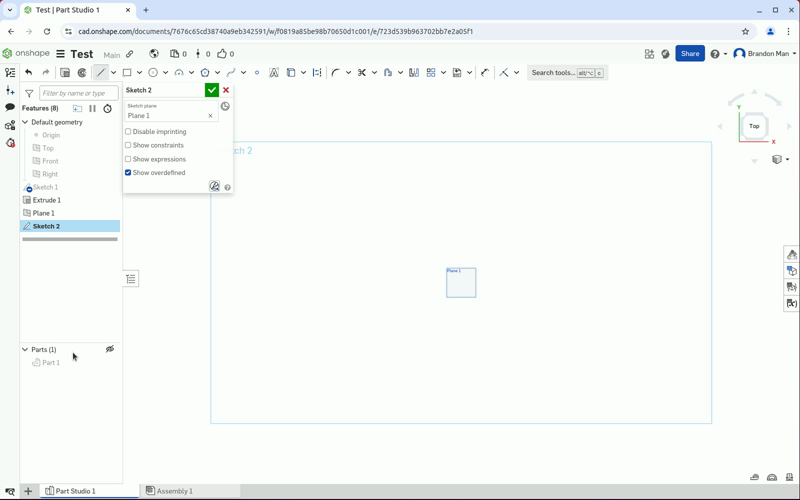
mouse_move(371, 337)
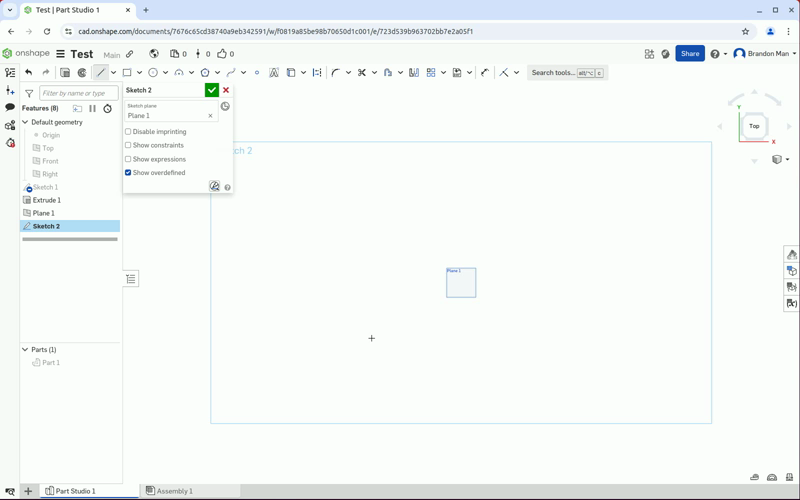
click(371, 337)
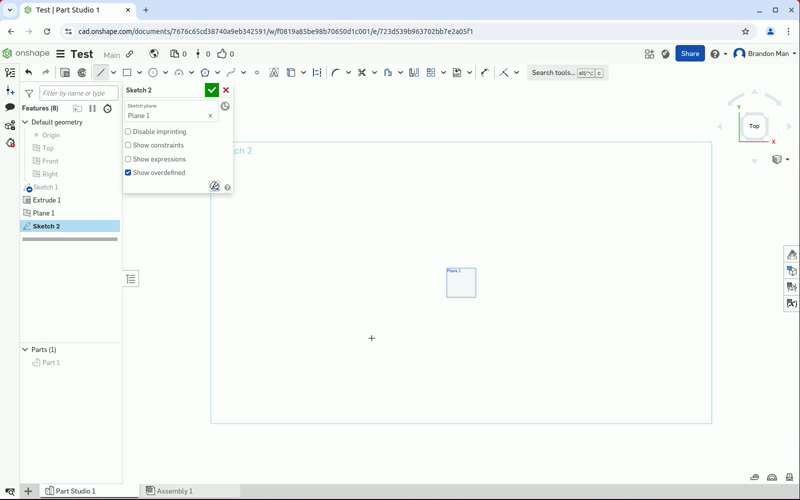
key_up(shift)
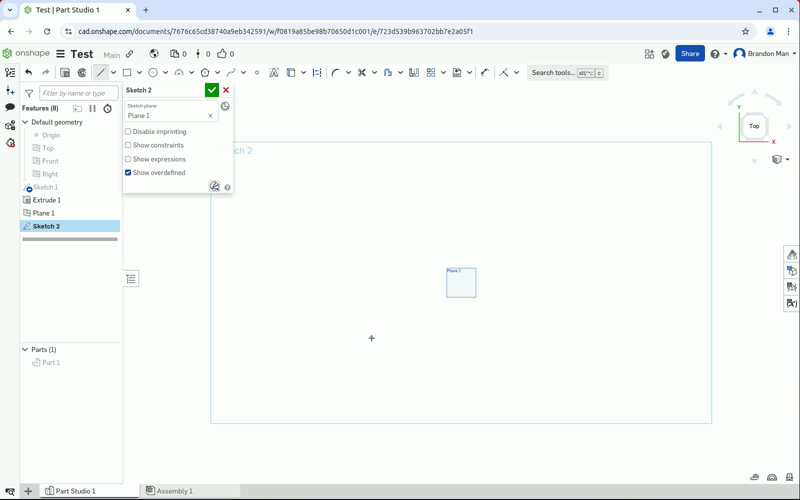
key_down(shift)
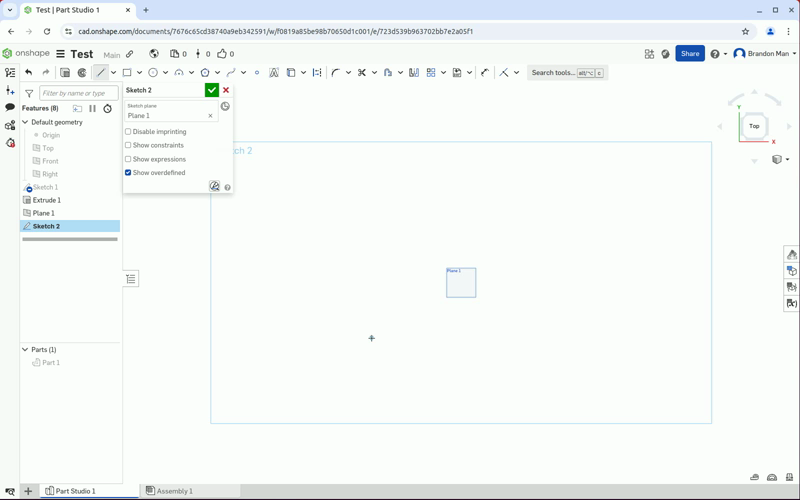
mouse_move(401, 337)
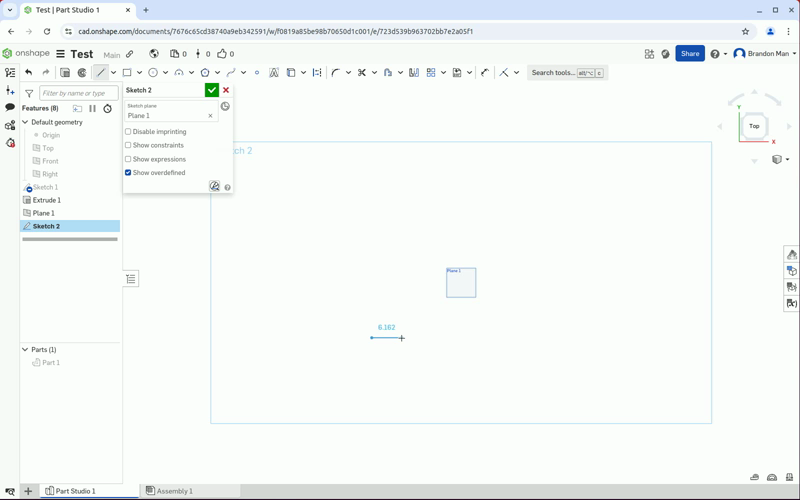
mouse_move(420, 337)
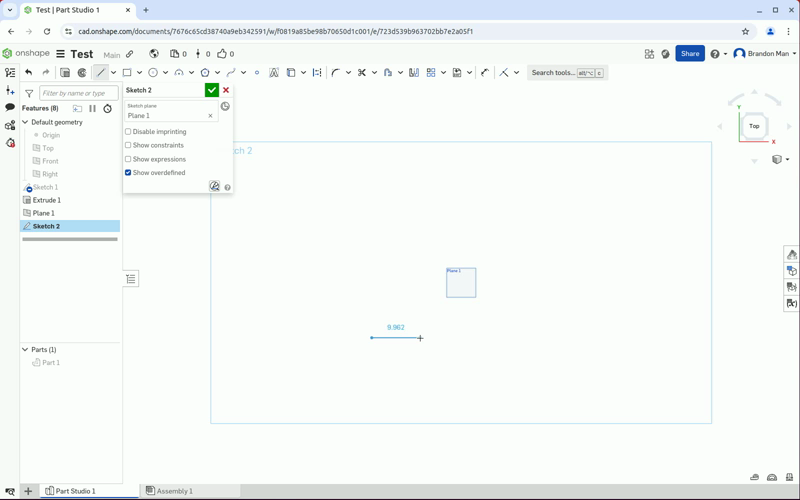
click(420, 337)
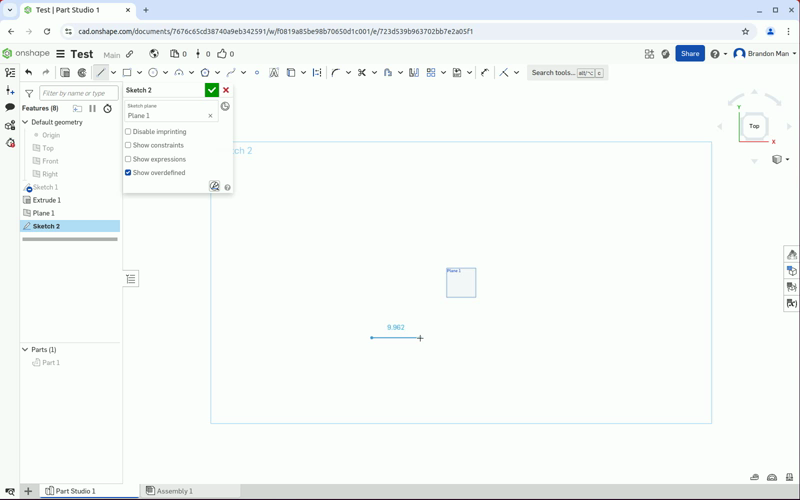
key_up(shift)
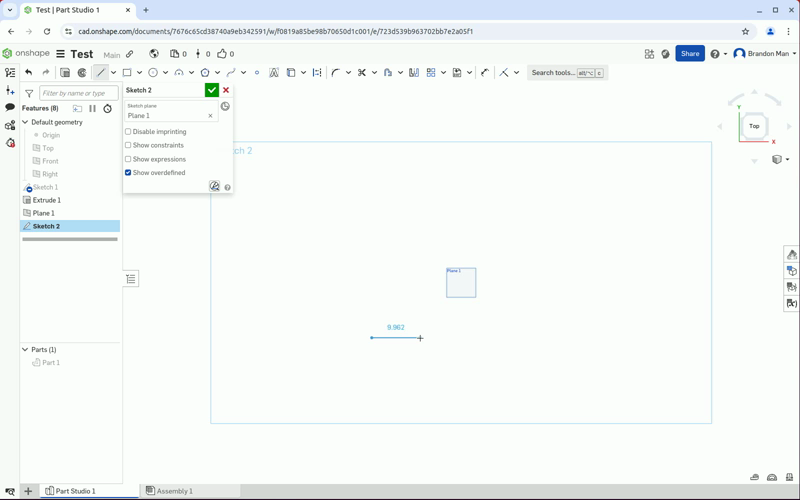
key_down(shift)
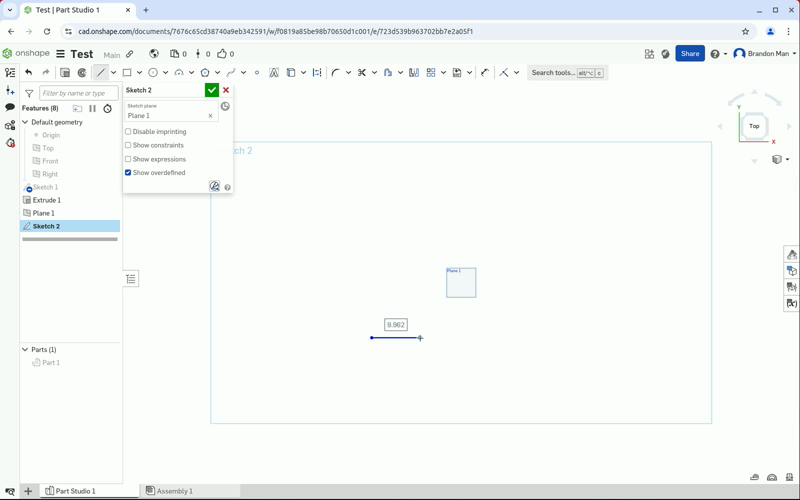
mouse_move(420, 259)
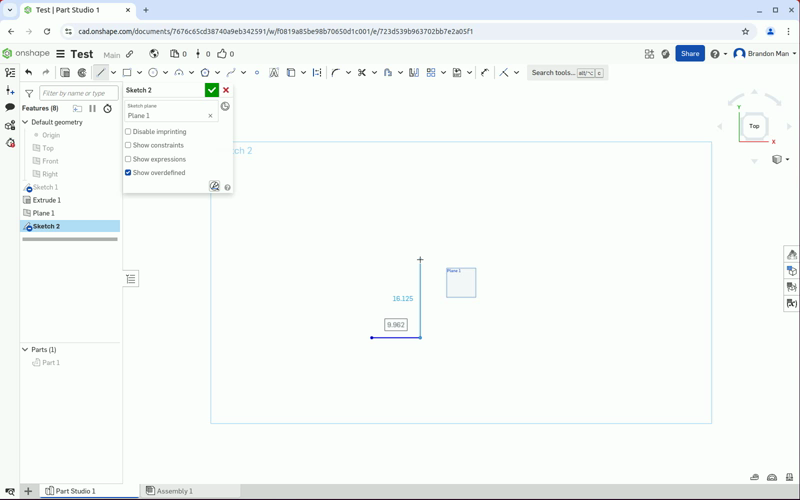
click(420, 259)
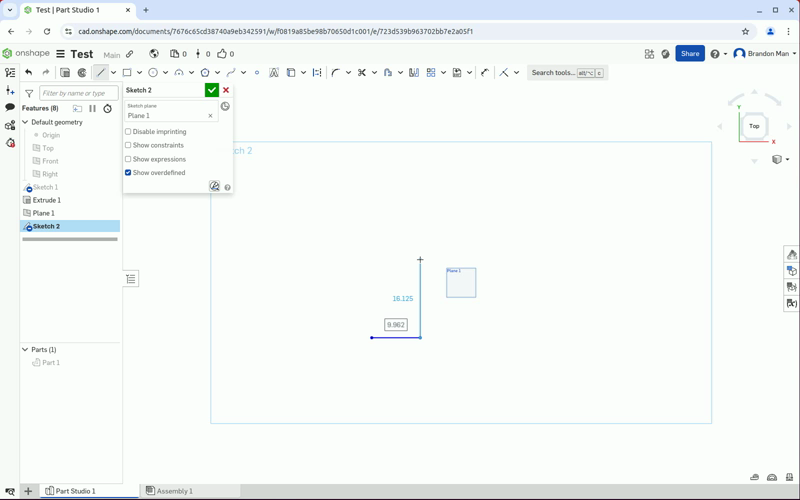
key_up(shift)
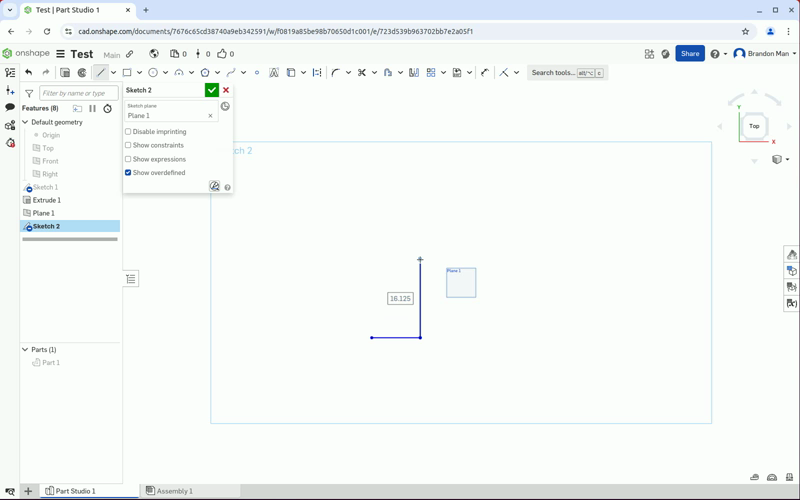
key_down(shift)
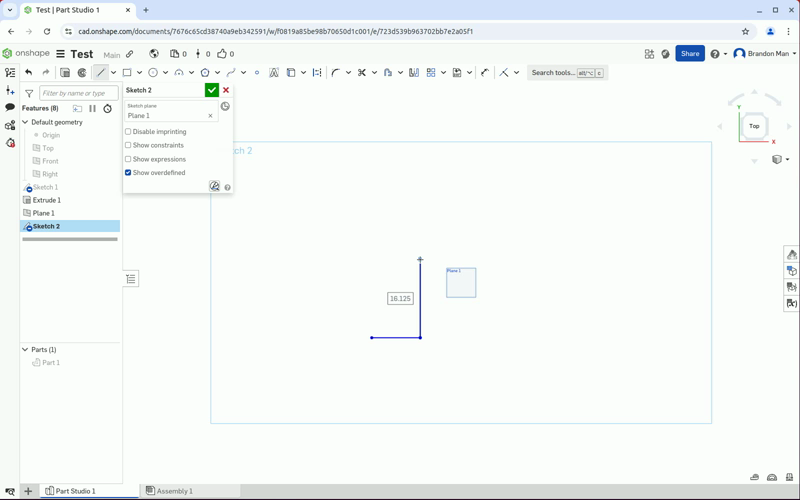
mouse_move(450, 259)
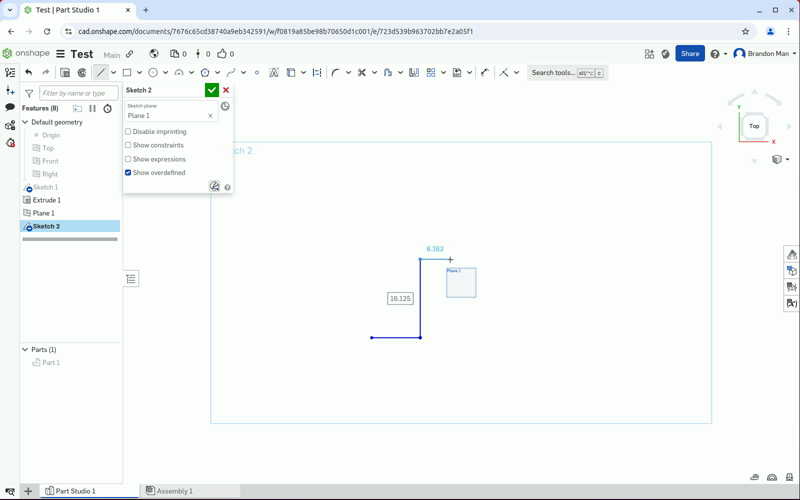
mouse_move(445, 259)
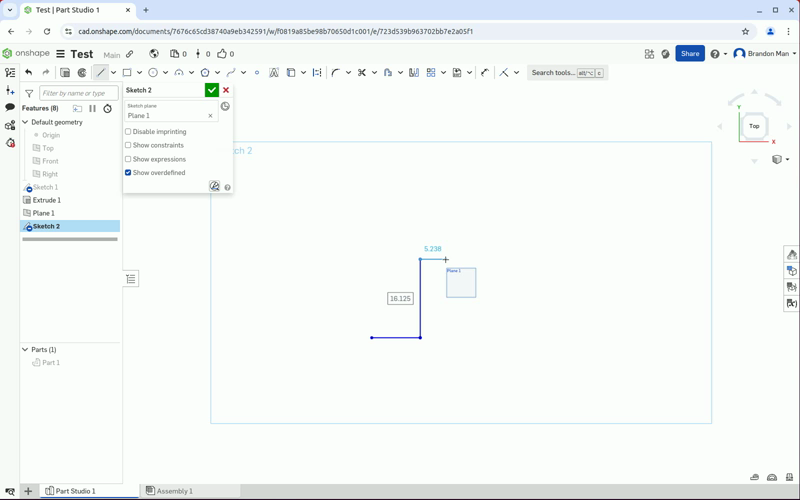
click(445, 259)
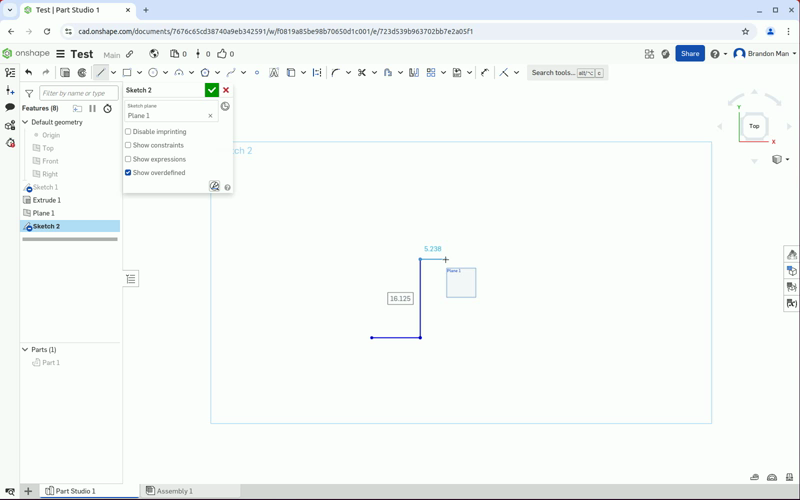
key_up(shift)
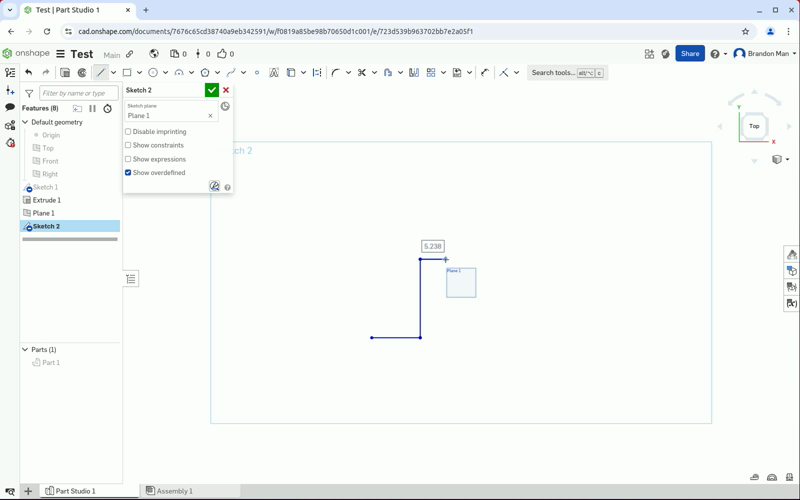
key_down(shift)
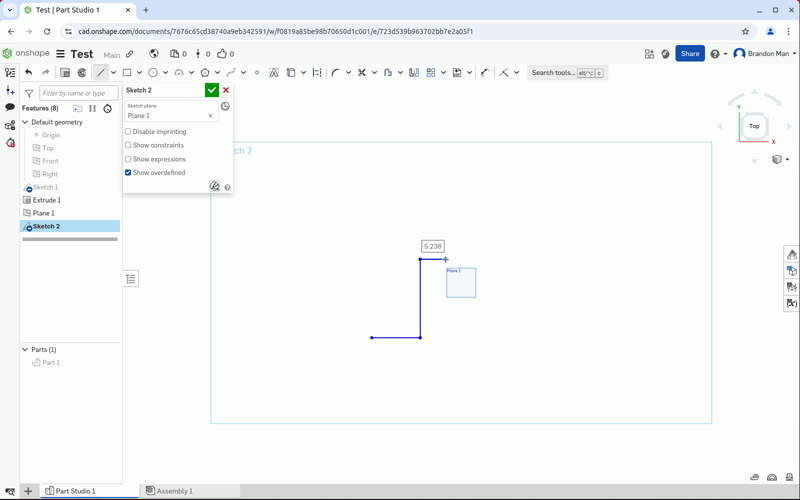
mouse_move(475, 259)
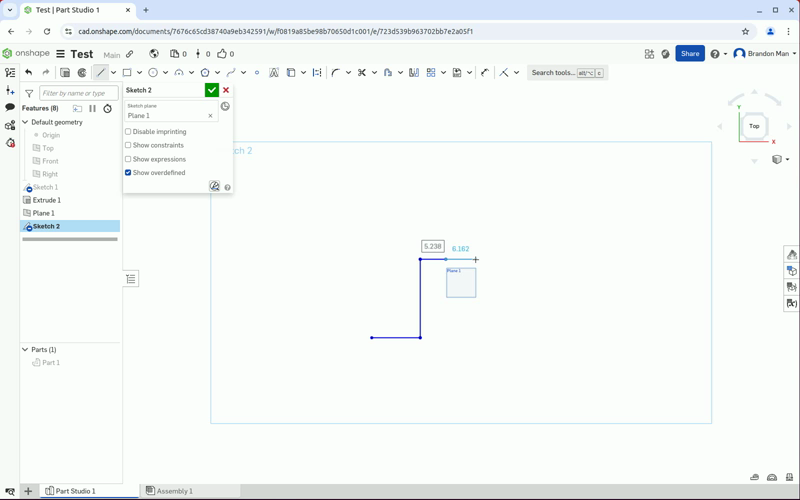
mouse_move(445, 255)
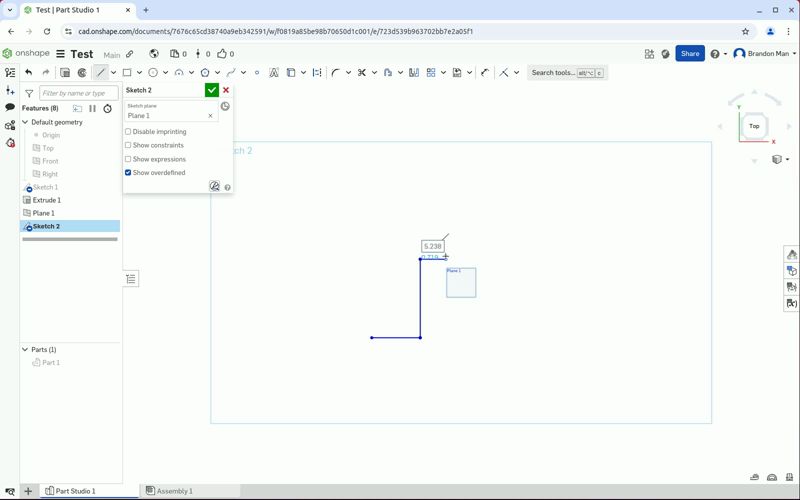
scroll(6)
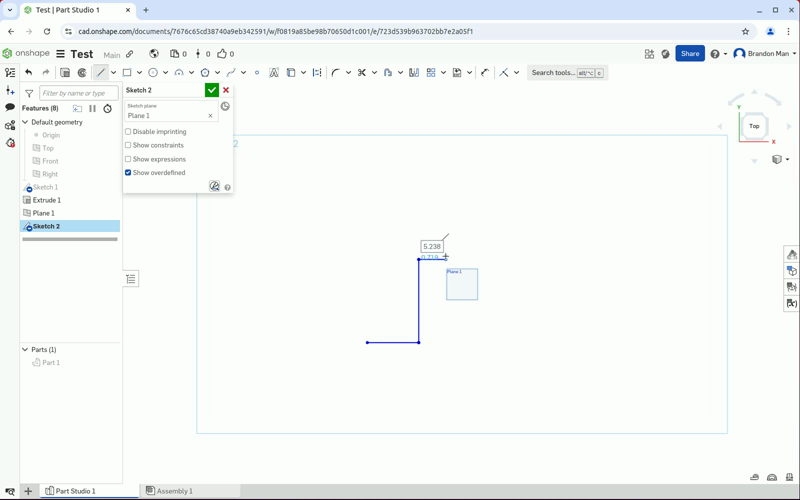
scroll(6)
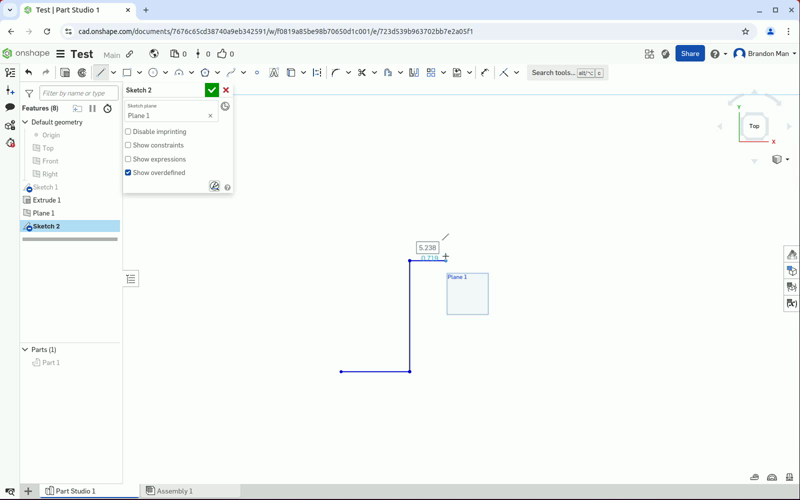
scroll(6)
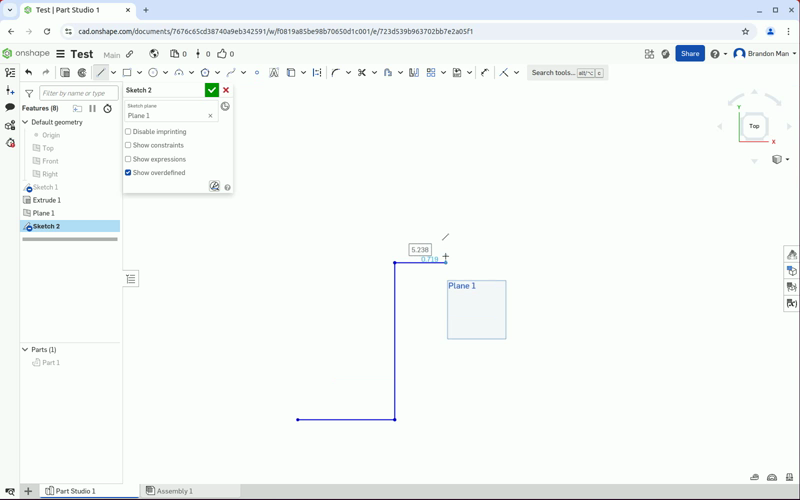
scroll(6)
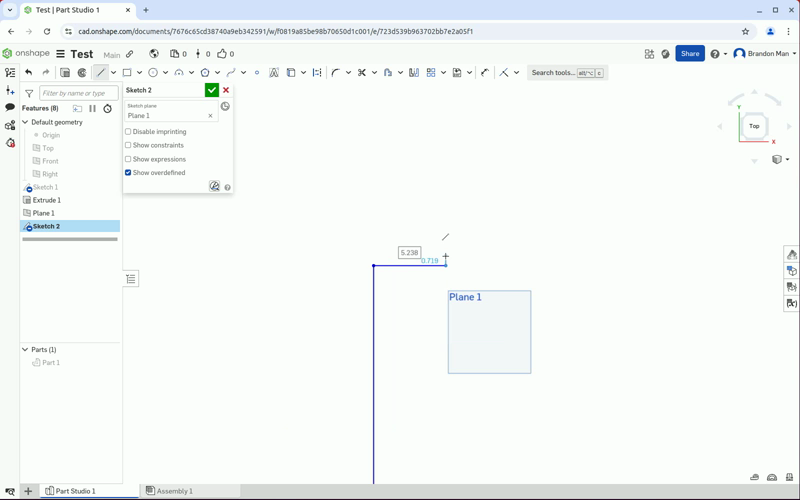
scroll(6)
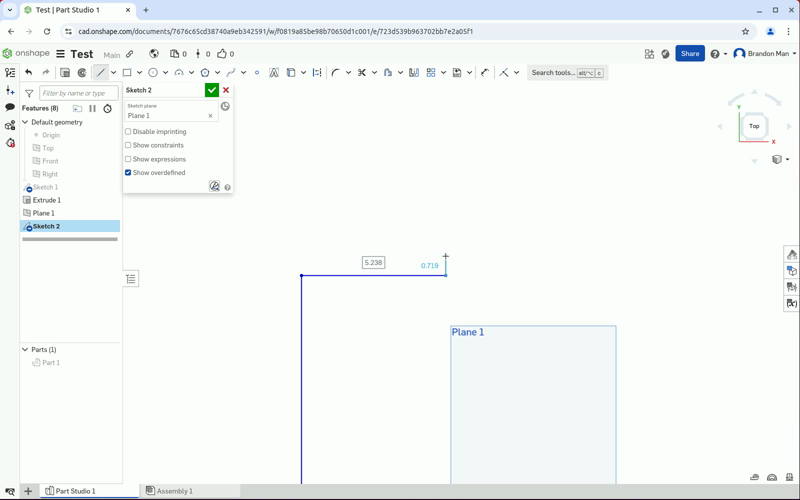
scroll(6)
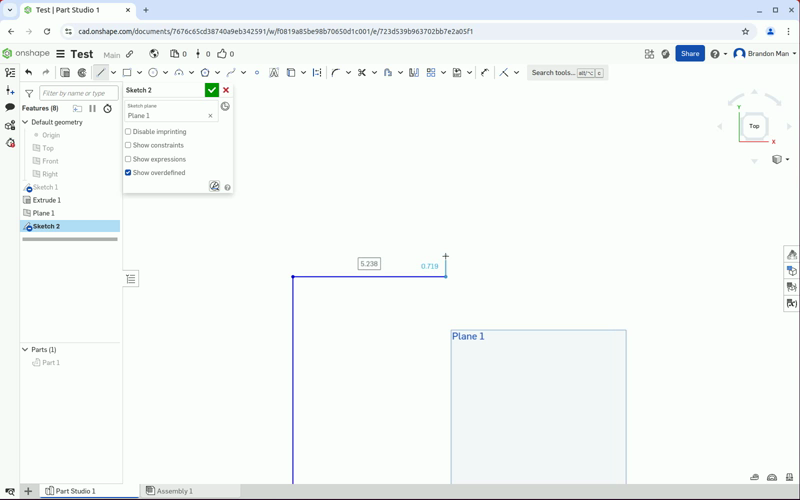
scroll(6)
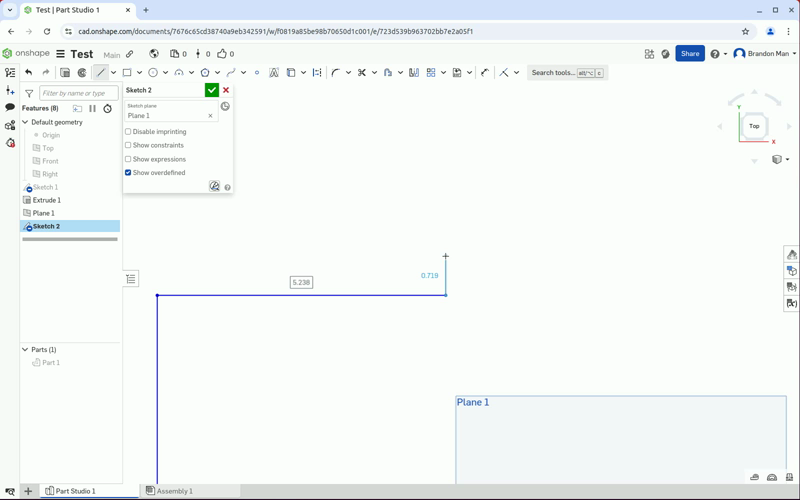
click(445, 255)
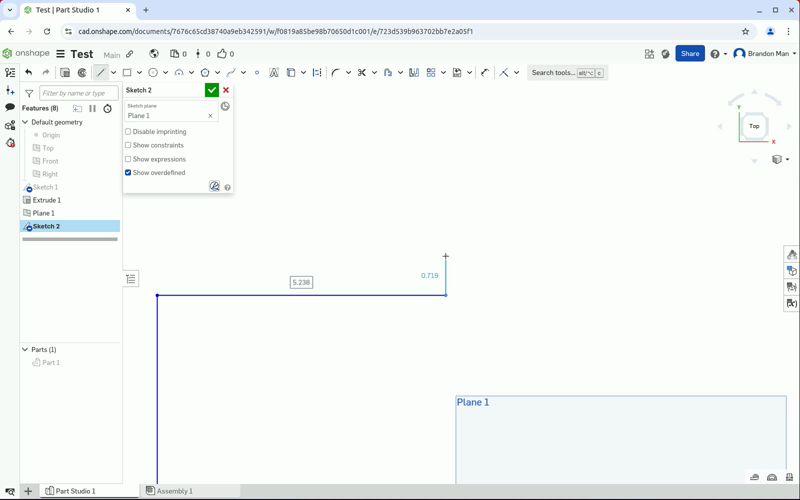
scroll(-6)
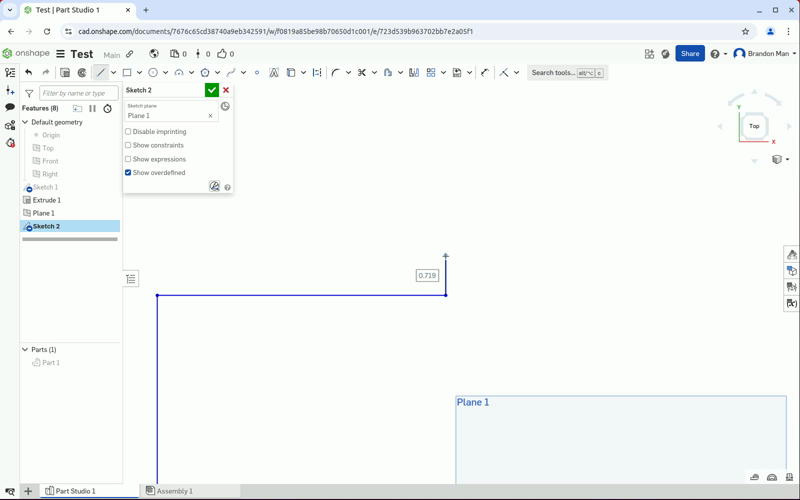
scroll(-6)
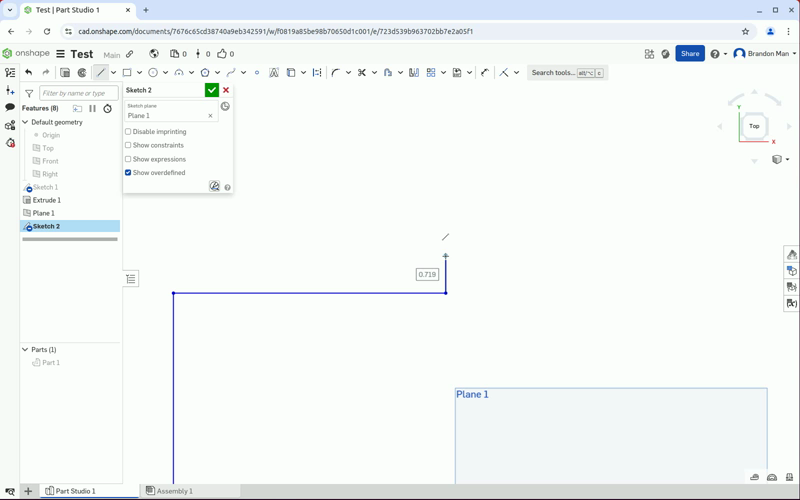
scroll(-6)
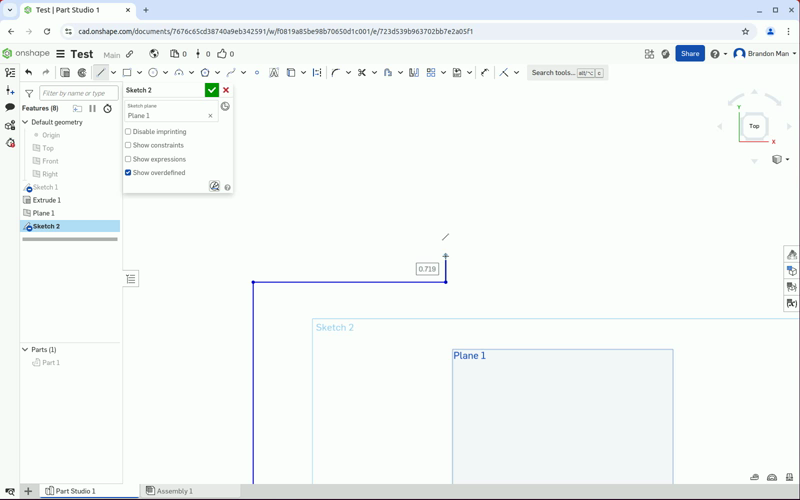
scroll(-6)
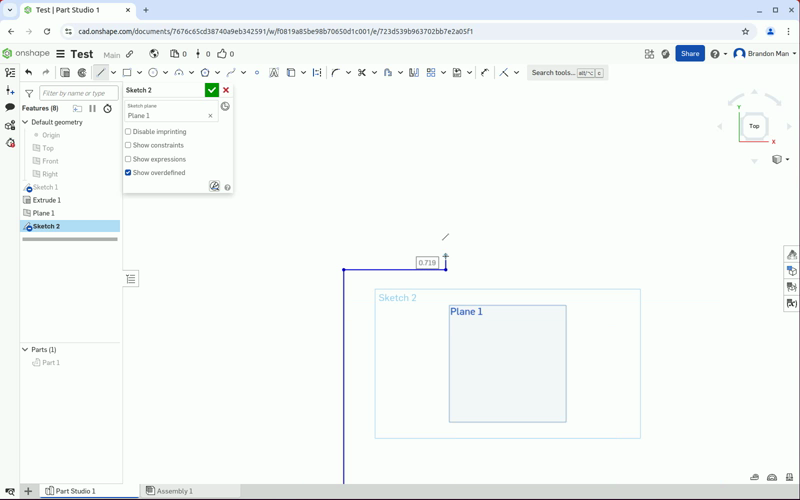
scroll(-6)
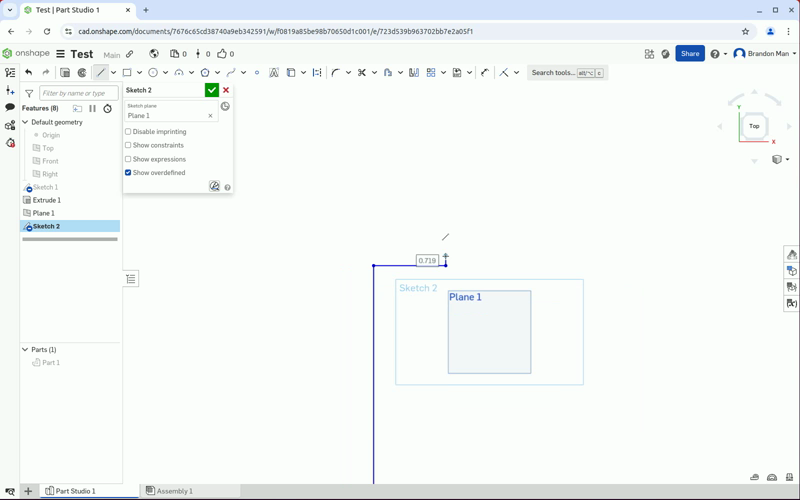
scroll(-6)
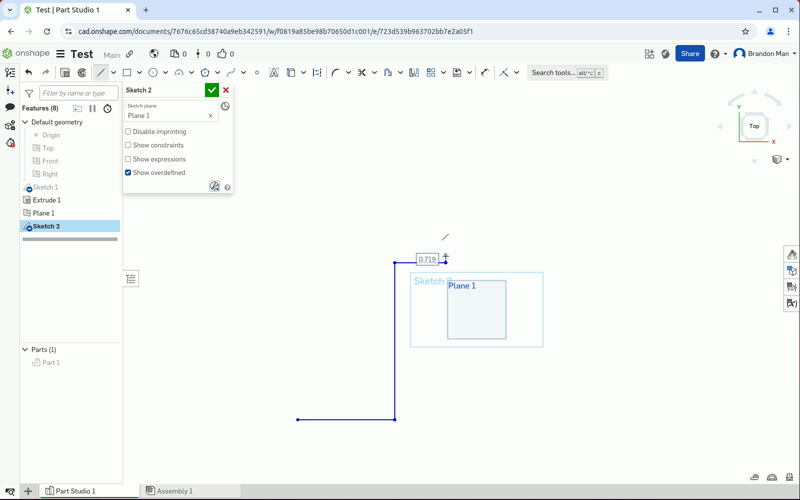
scroll(-6)
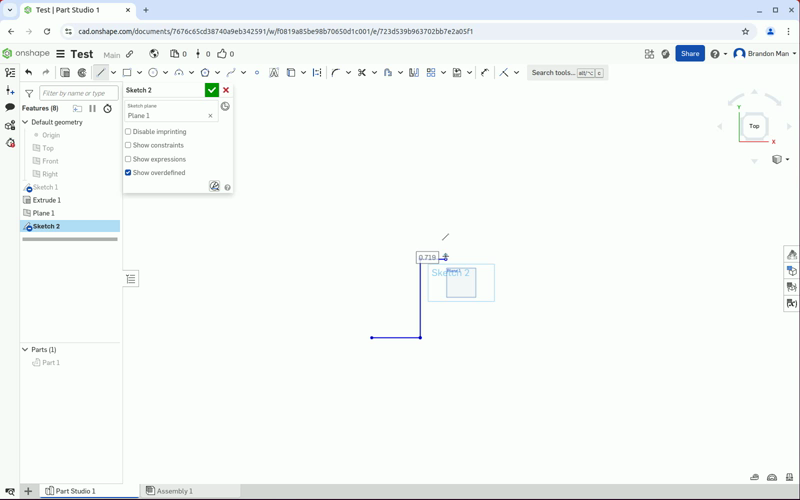
key_up(shift)
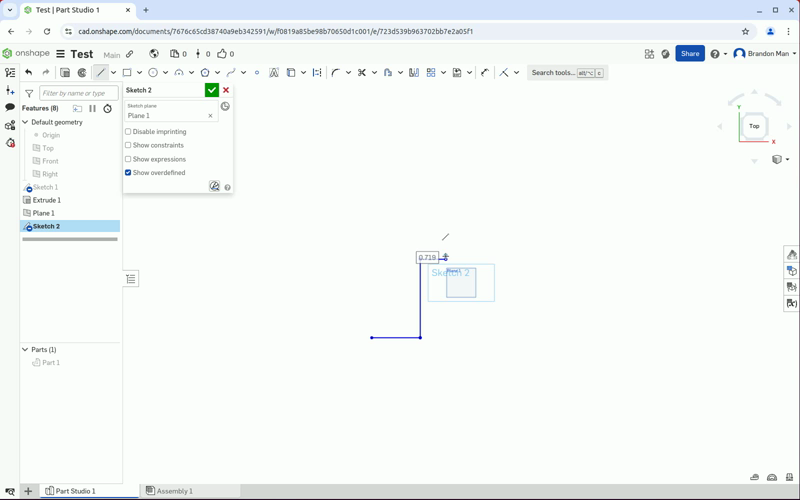
key_down(shift)
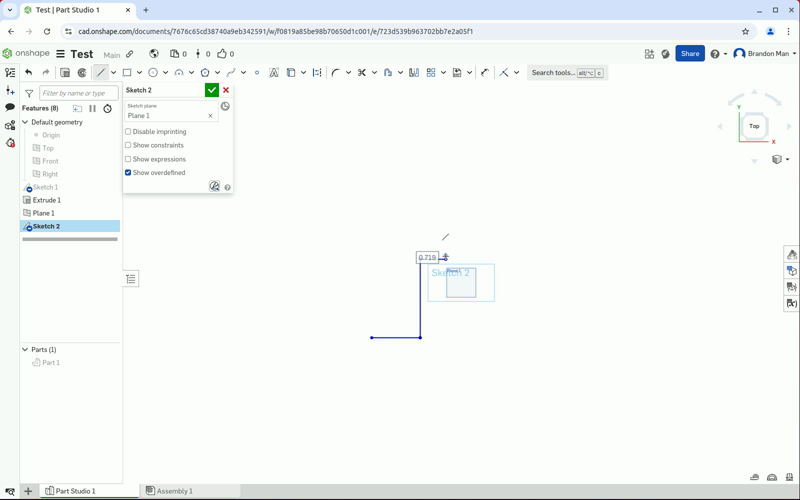
mouse_move(475, 255)
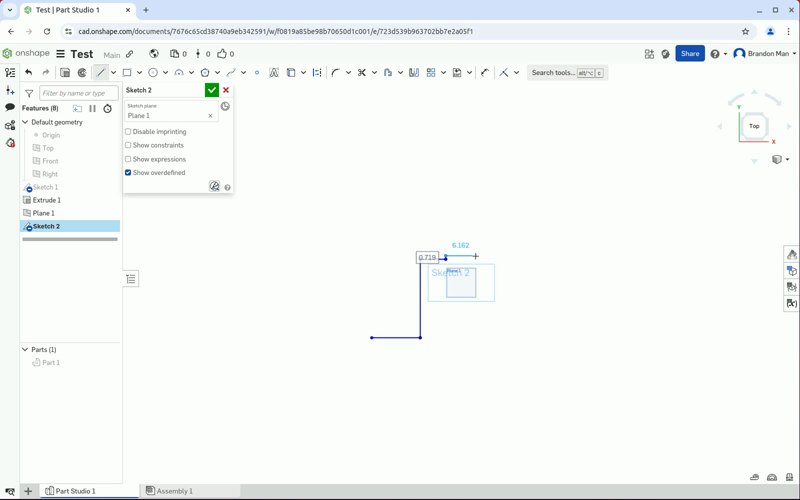
mouse_move(445, 227)
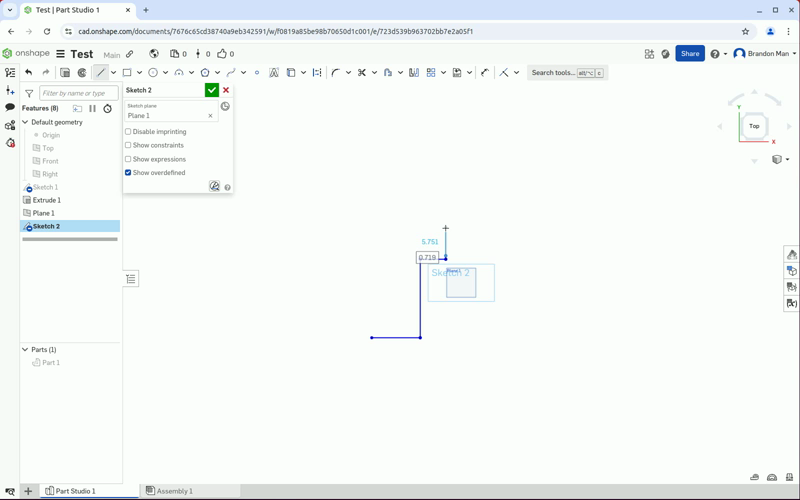
click(445, 227)
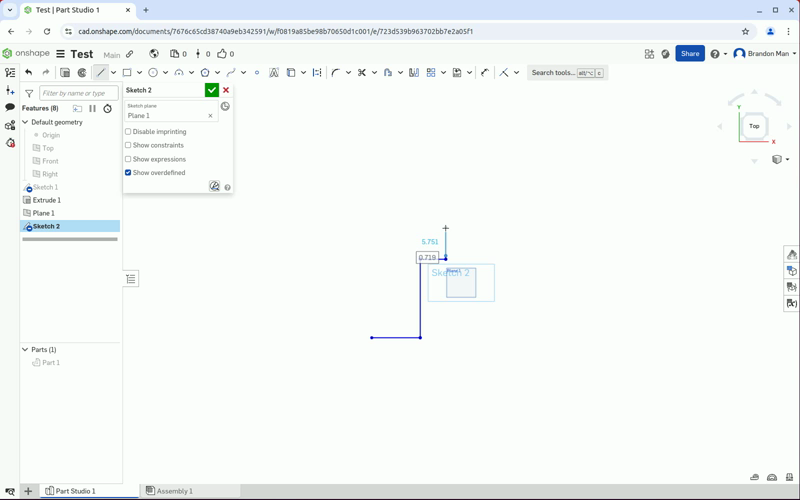
key_up(shift)
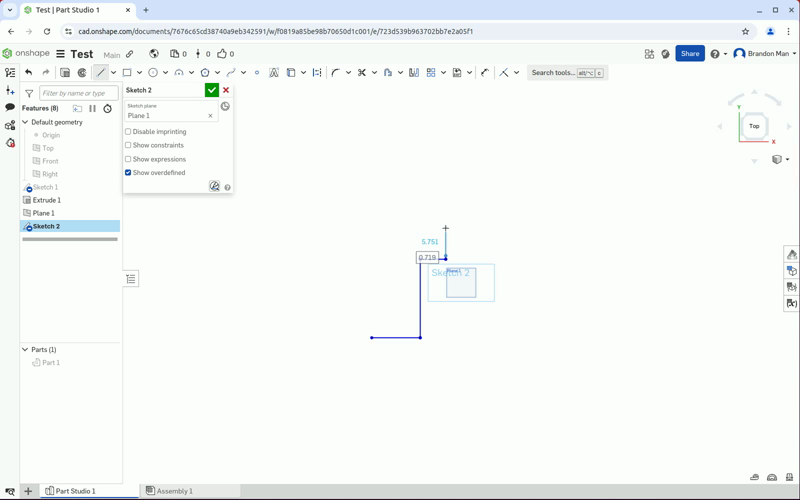
key_down(shift)
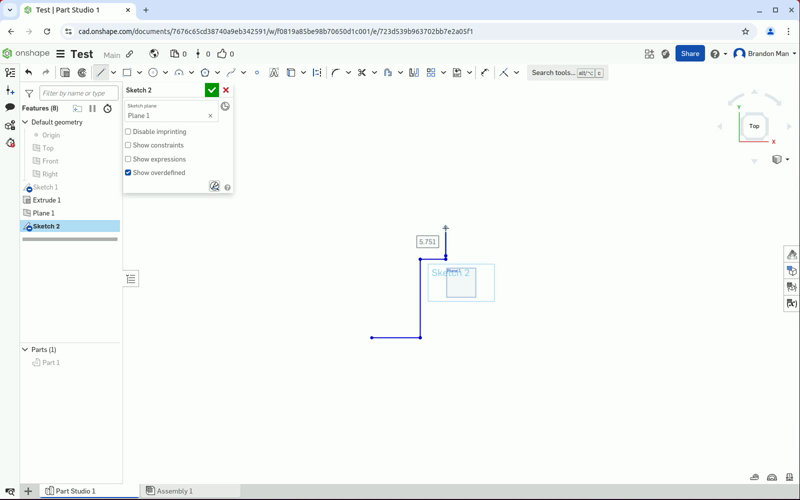
mouse_move(371, 227)
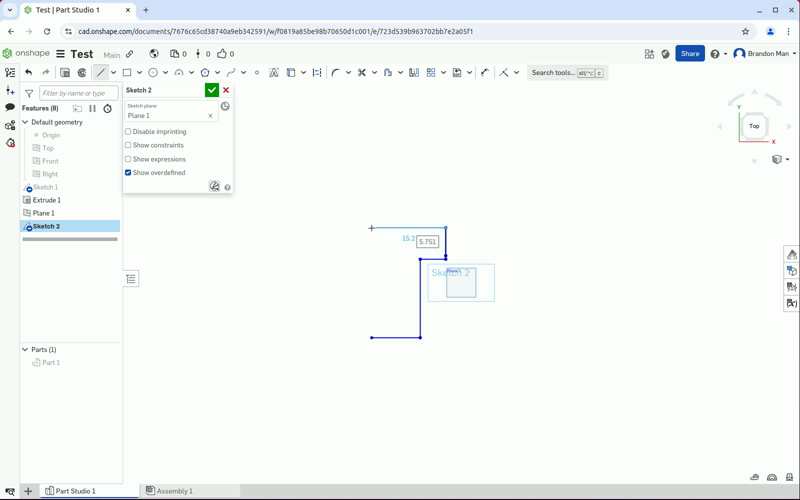
click(371, 227)
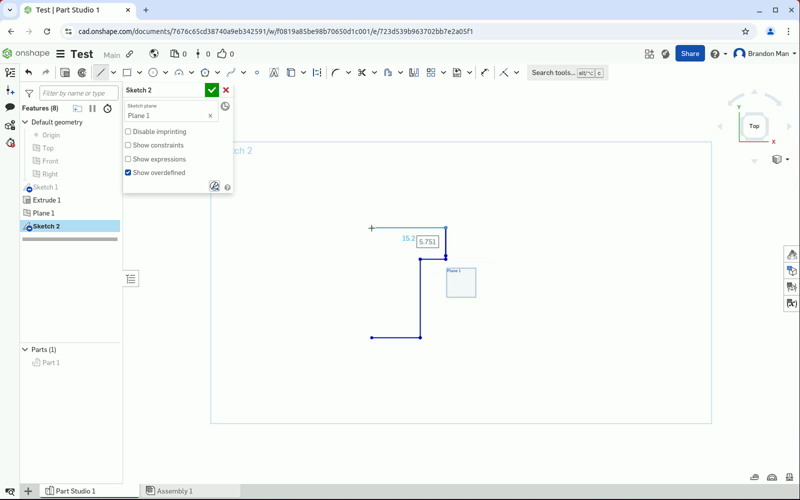
key_up(shift)
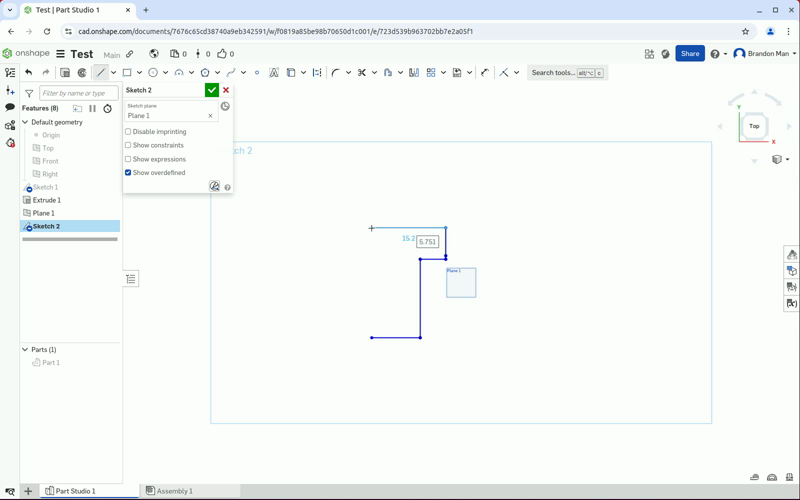
key_down(shift)
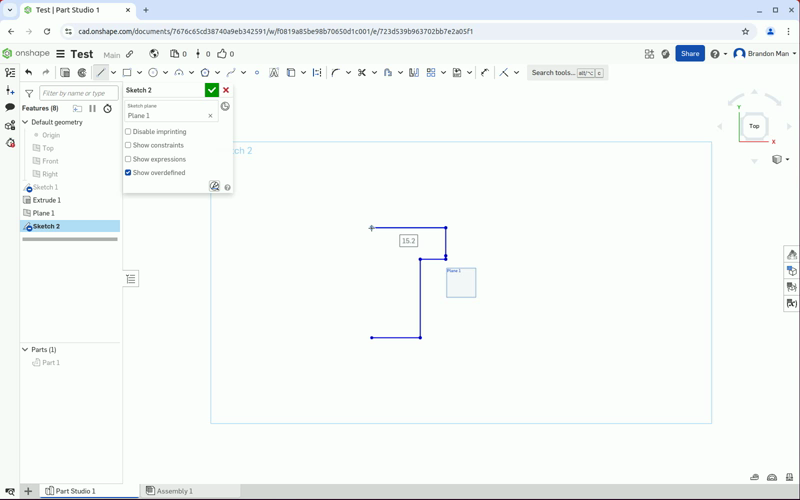
mouse_move(401, 227)
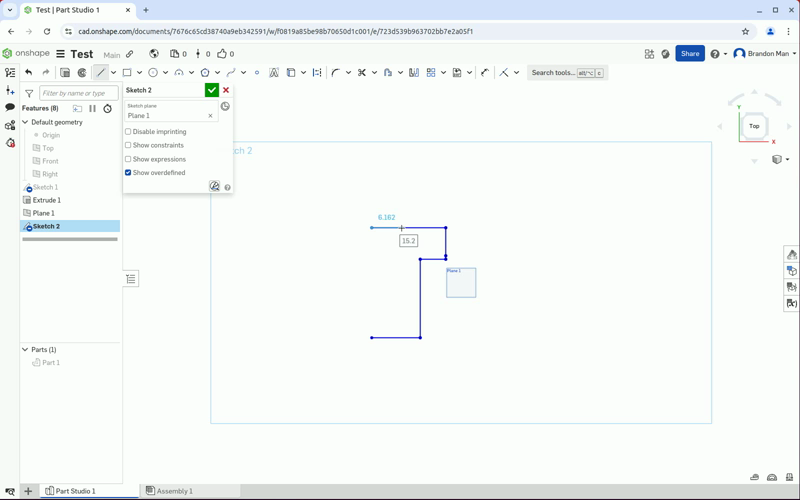
mouse_move(371, 255)
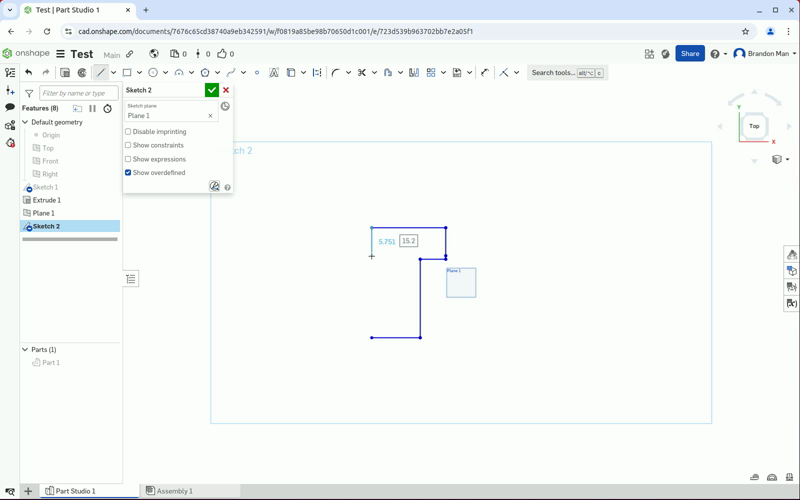
click(371, 255)
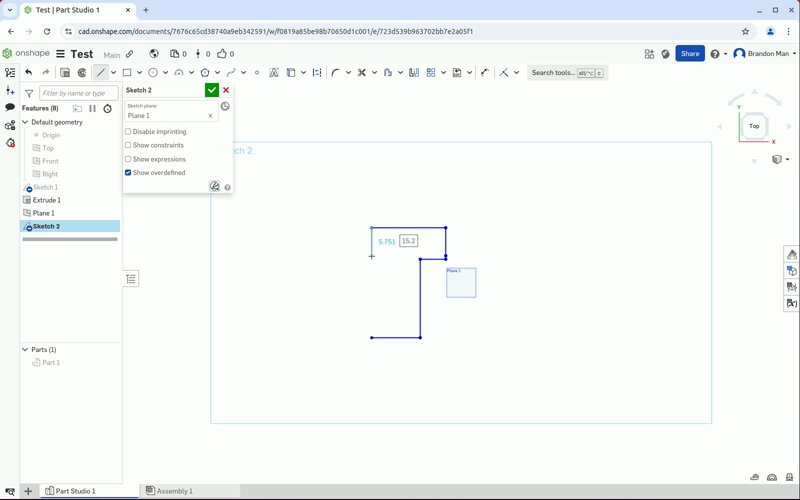
key_up(shift)
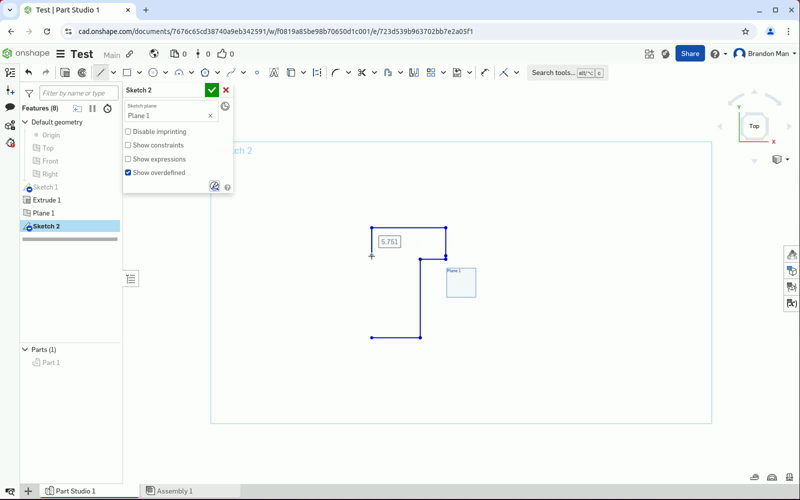
key_down(shift)
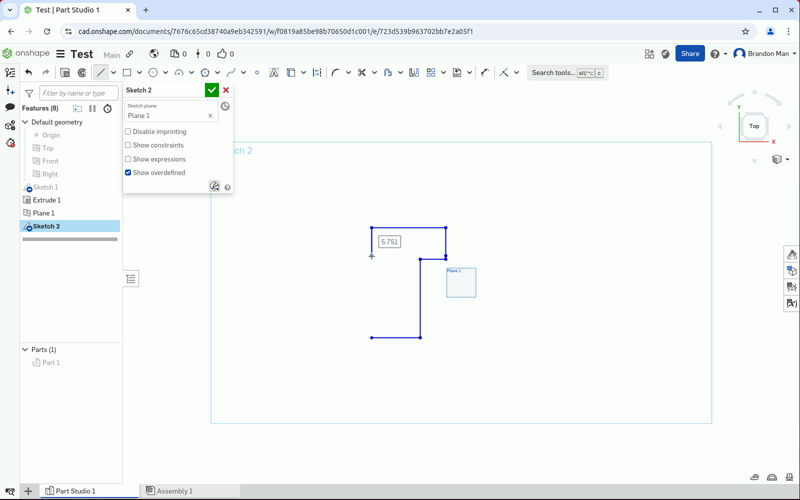
mouse_move(371, 337)
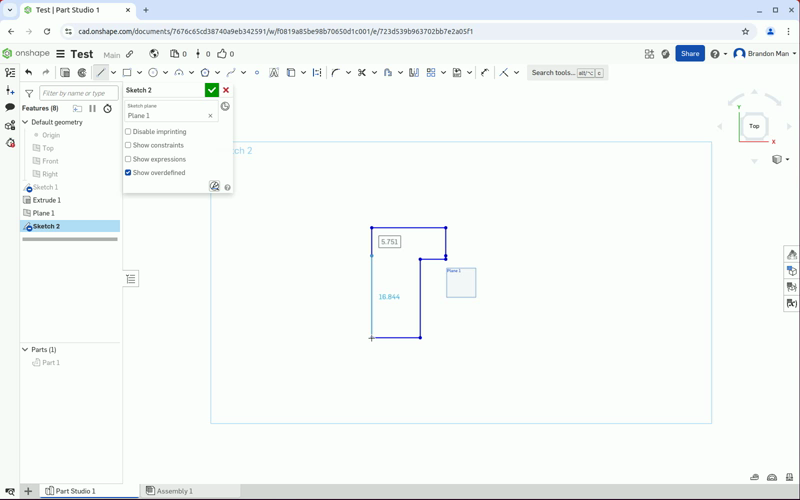
key_up(shift)
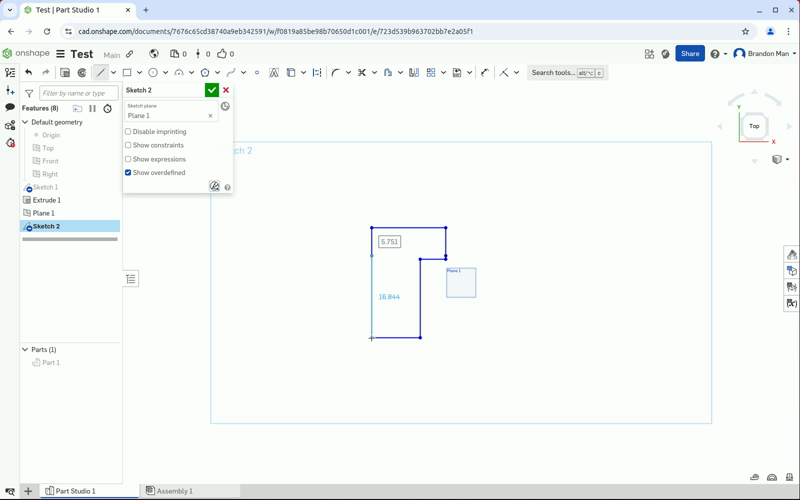
click(371, 337)
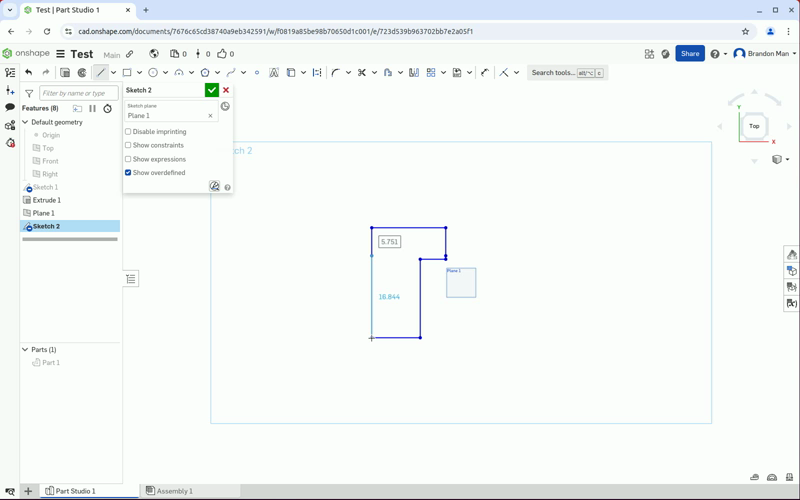
key(esc)
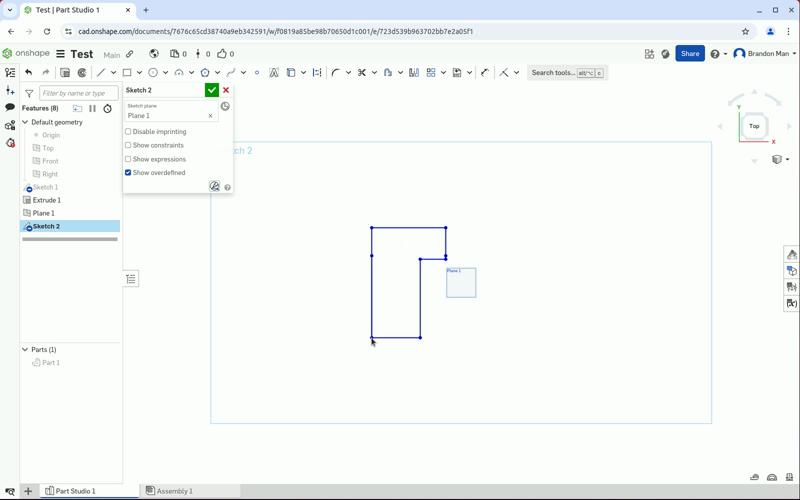
key(l)
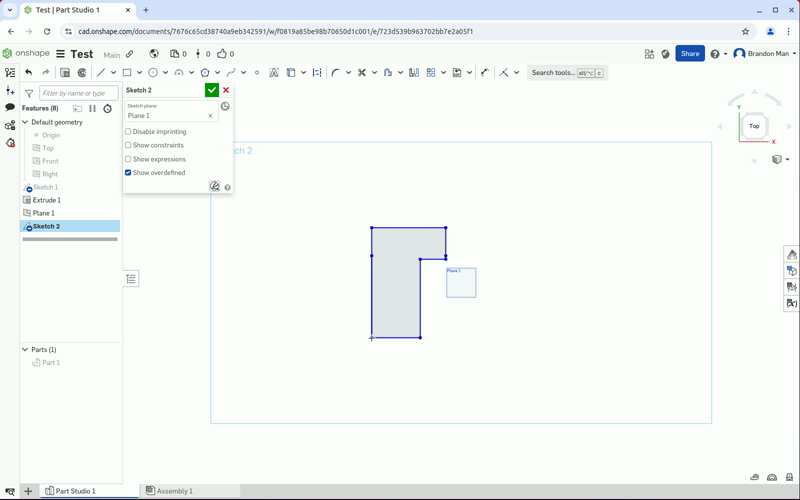
key_down(shift)
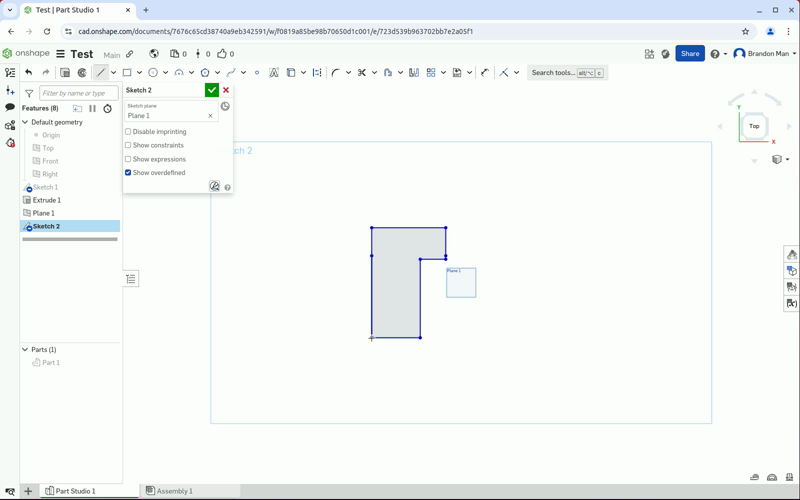
mouse_move(372, 336)
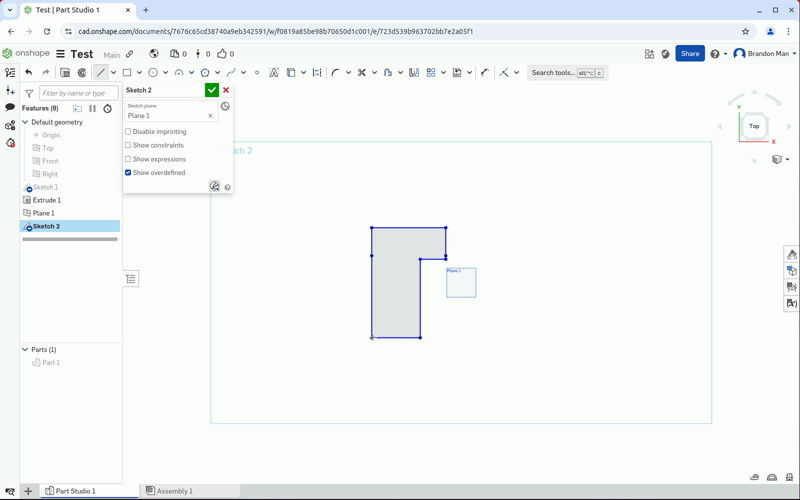
scroll(6)
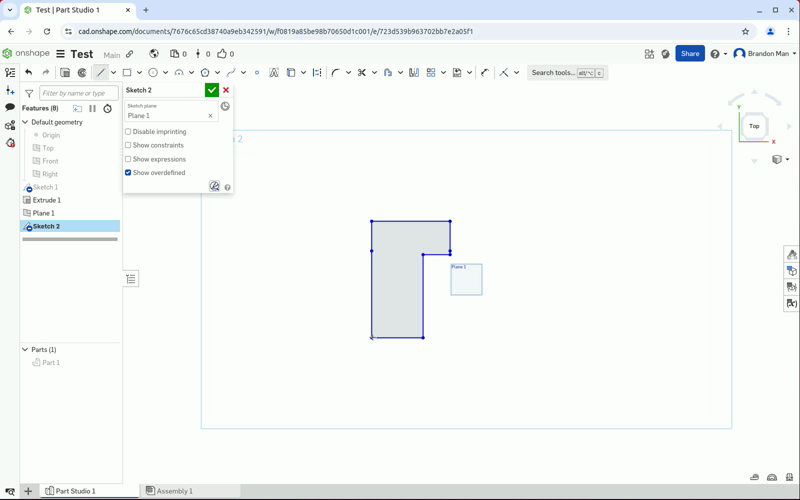
scroll(6)
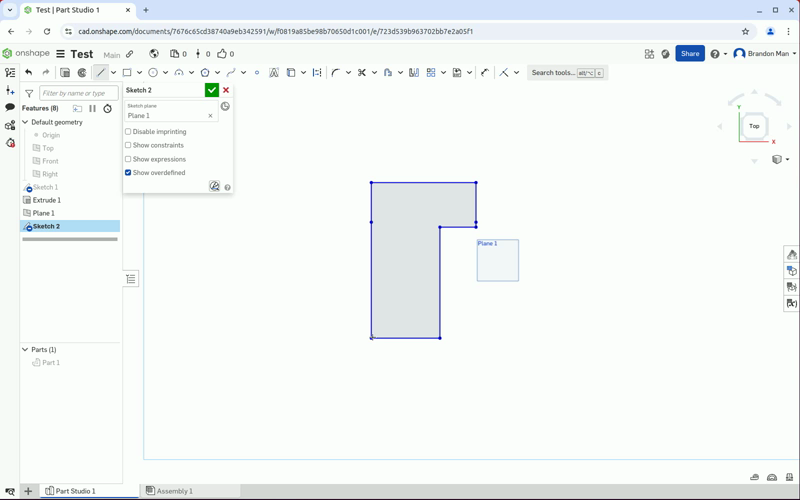
scroll(6)
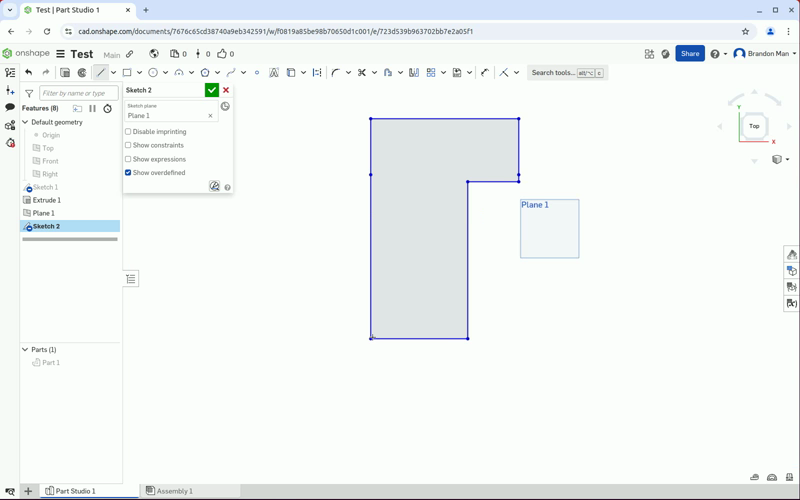
scroll(6)
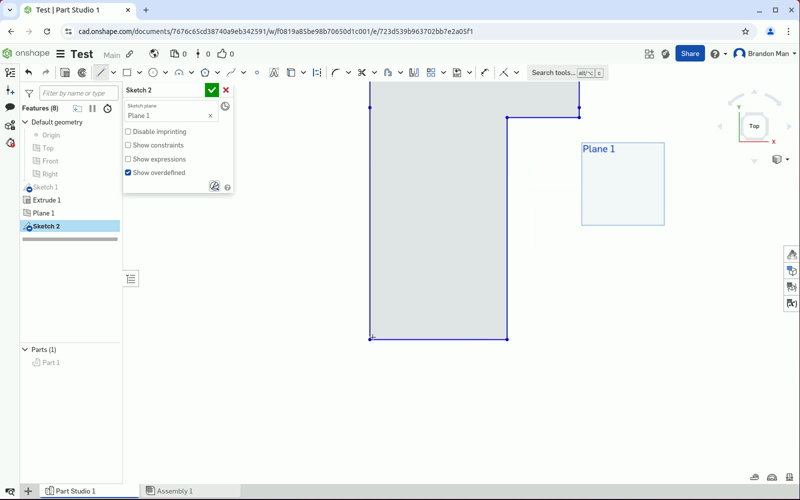
scroll(6)
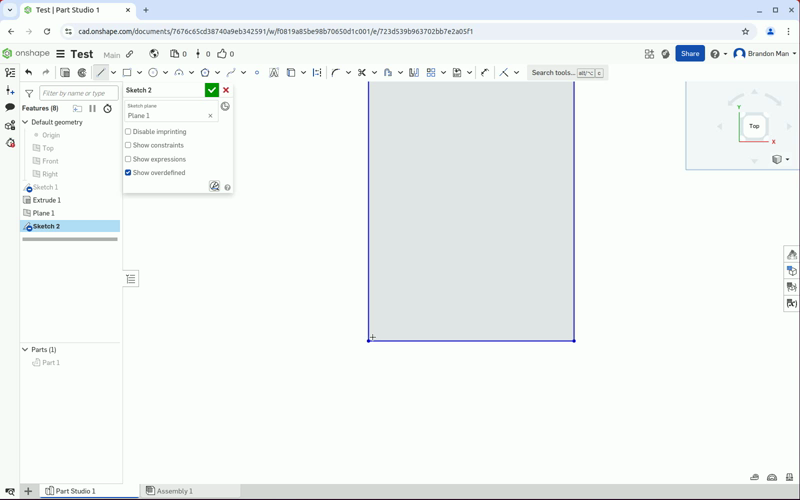
scroll(6)
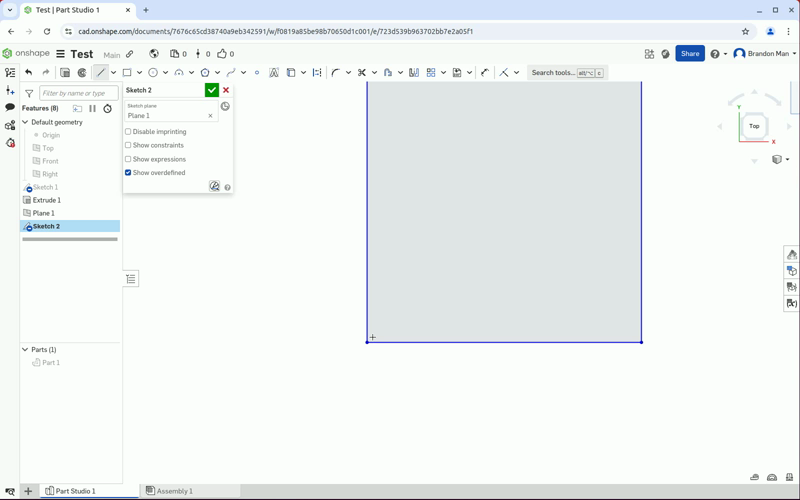
scroll(6)
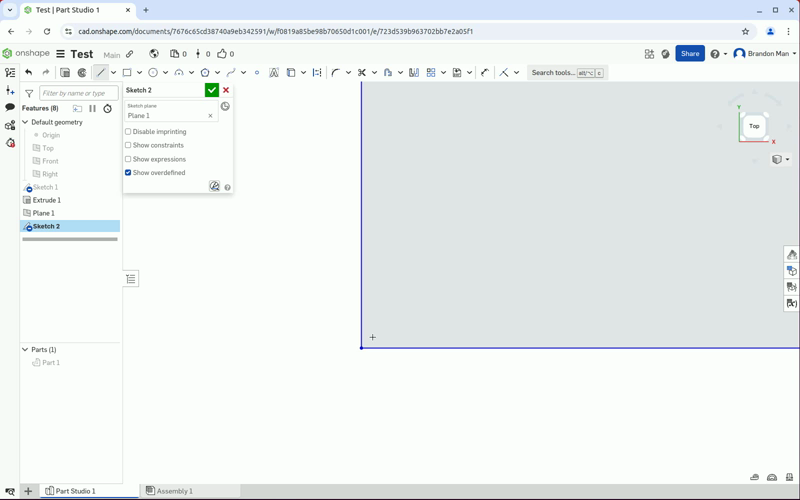
click(372, 336)
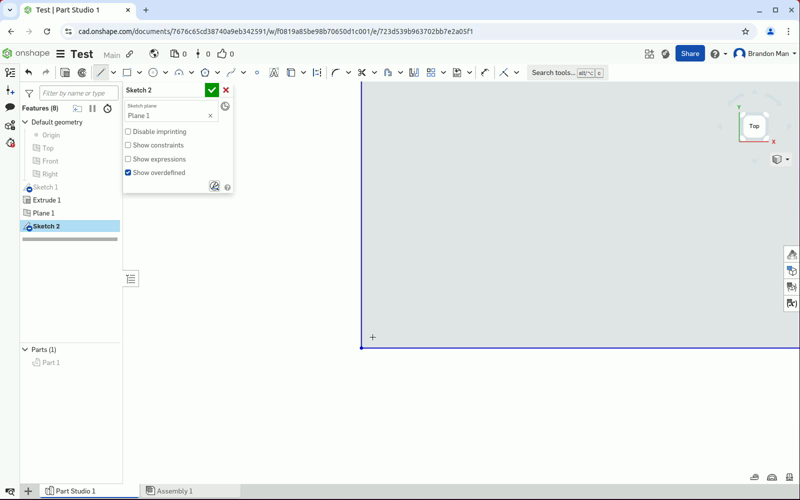
scroll(-6)
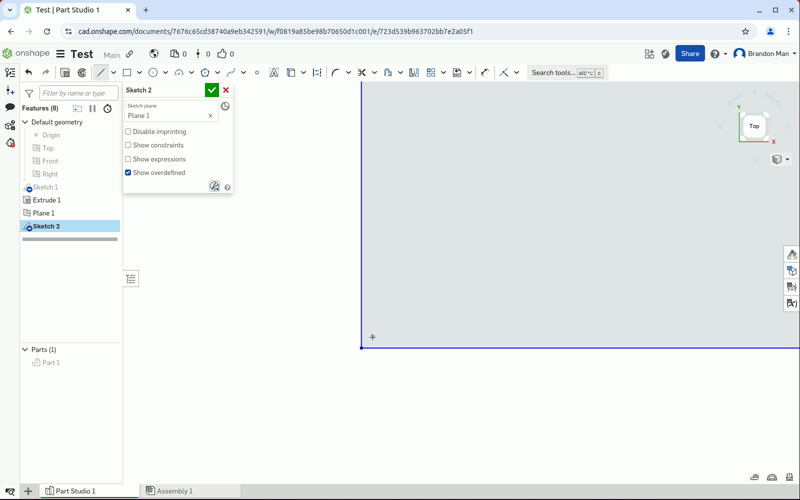
scroll(-6)
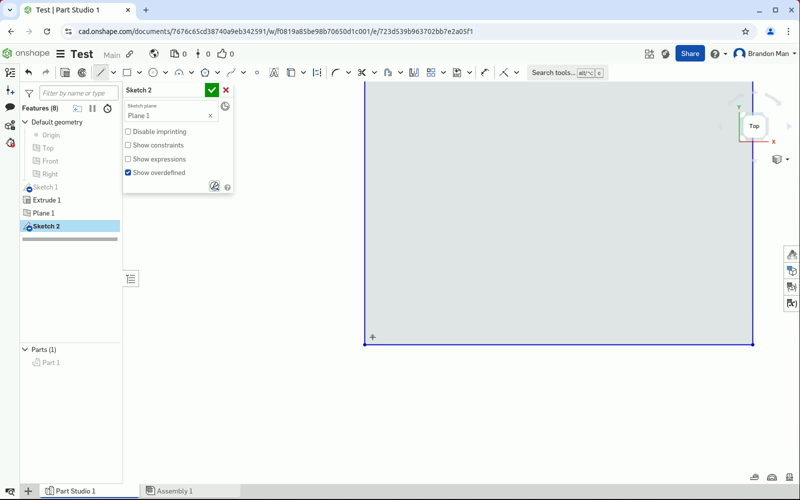
scroll(-6)
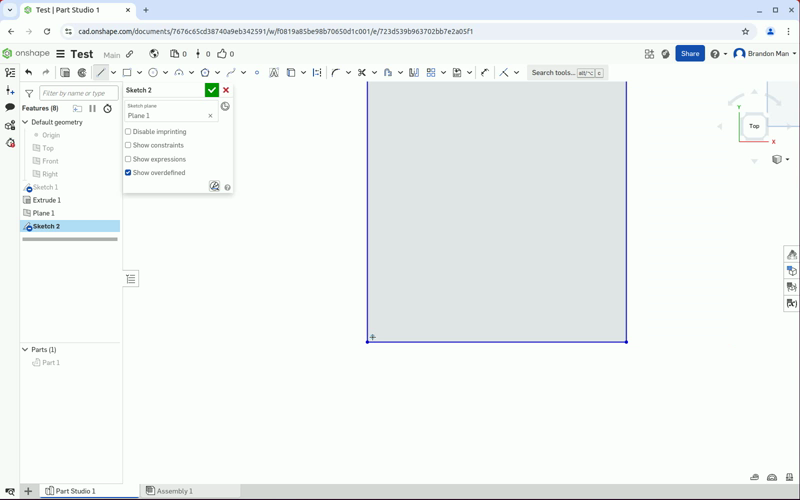
scroll(-6)
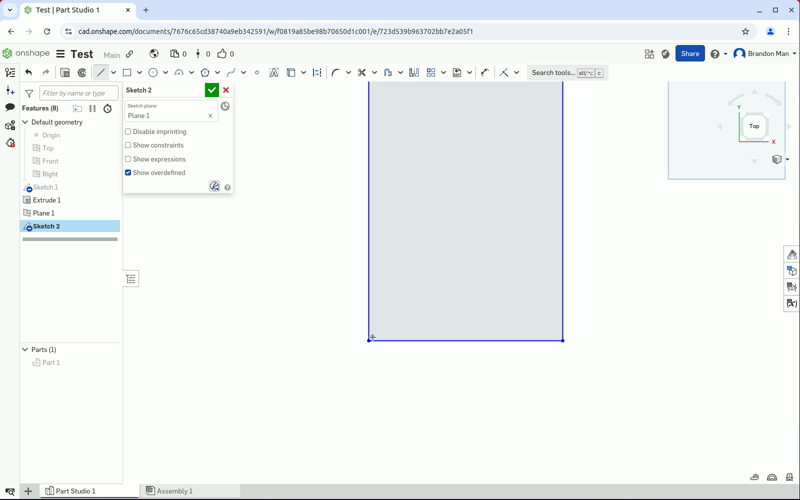
scroll(-6)
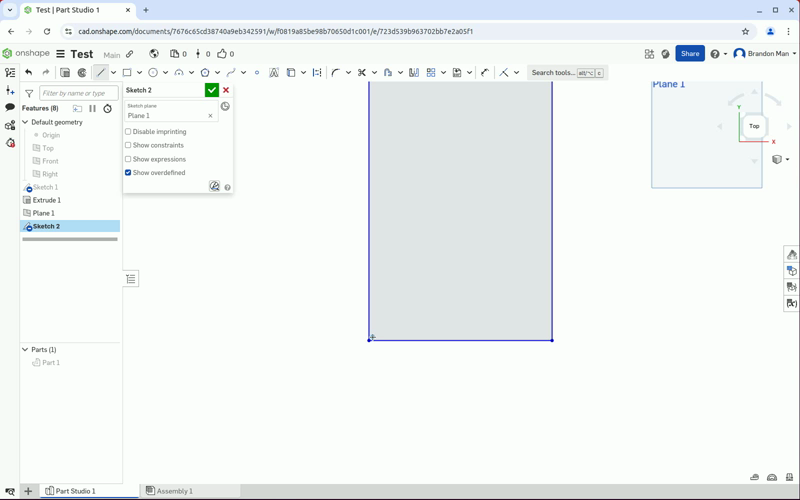
scroll(-6)
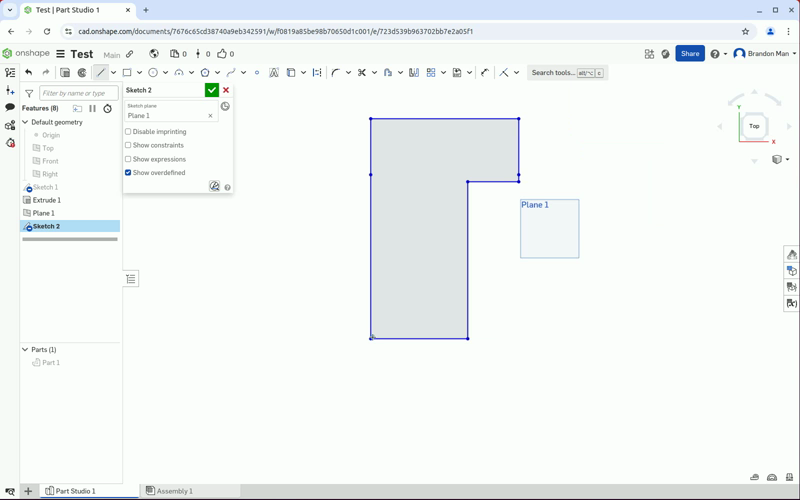
scroll(-6)
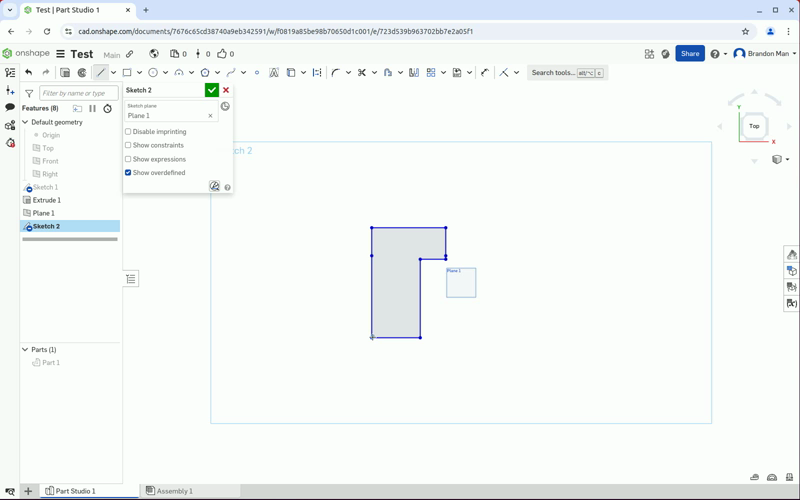
key_up(shift)
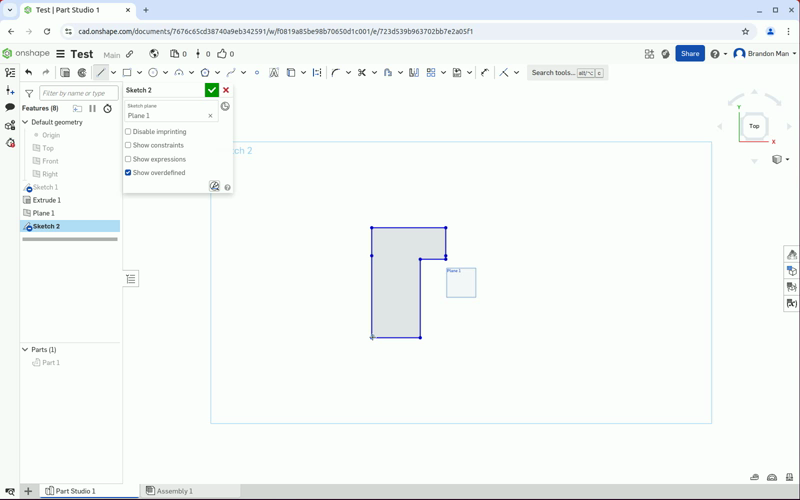
key_down(shift)
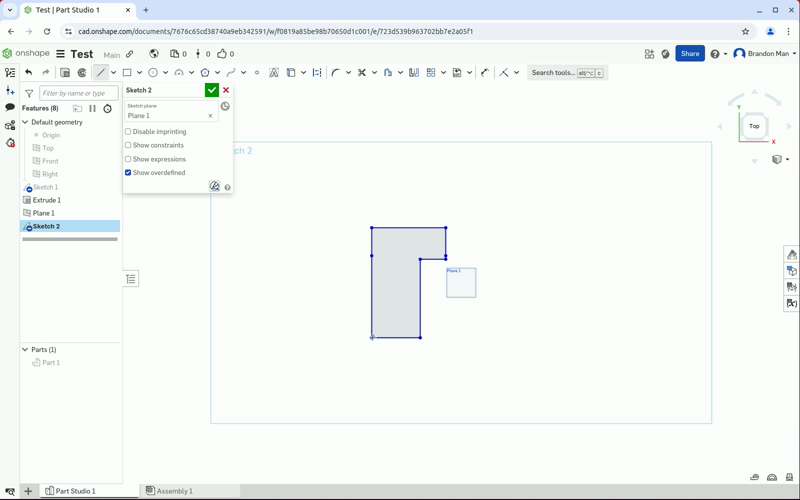
mouse_move(402, 336)
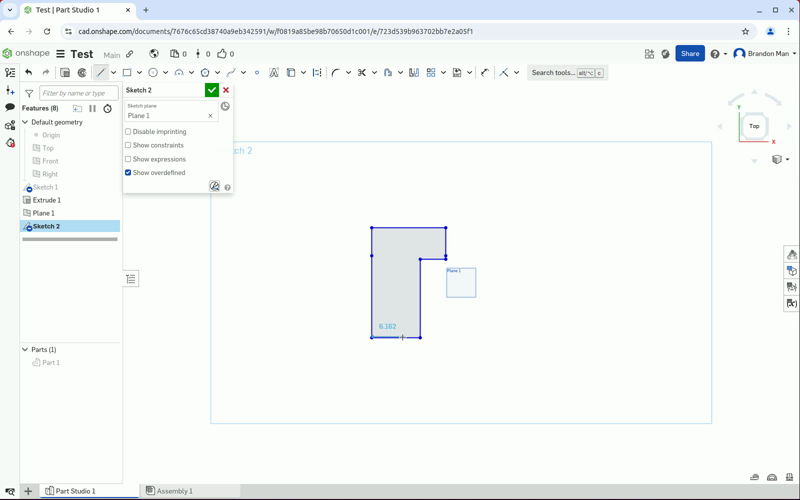
mouse_move(419, 336)
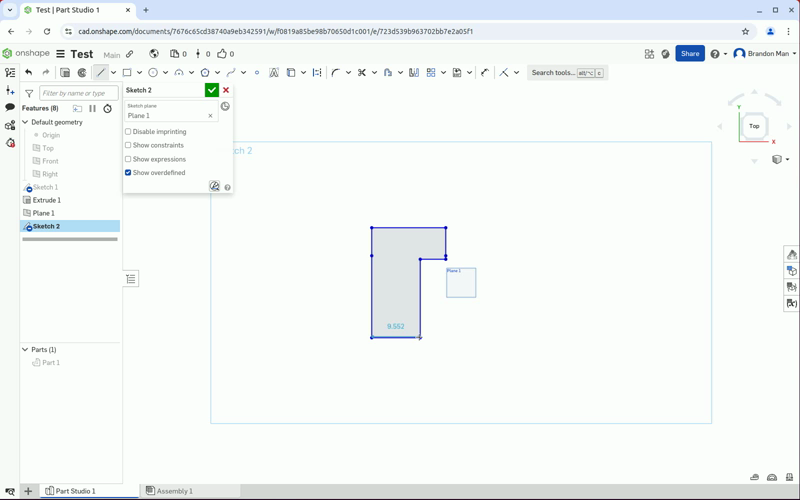
scroll(6)
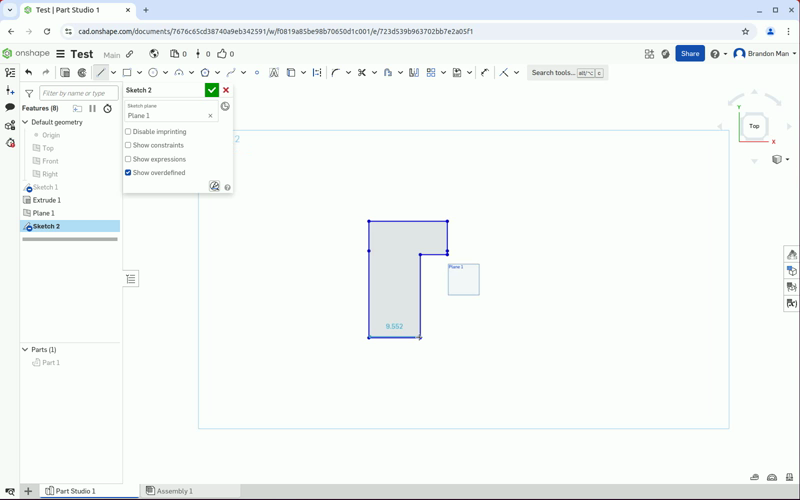
scroll(6)
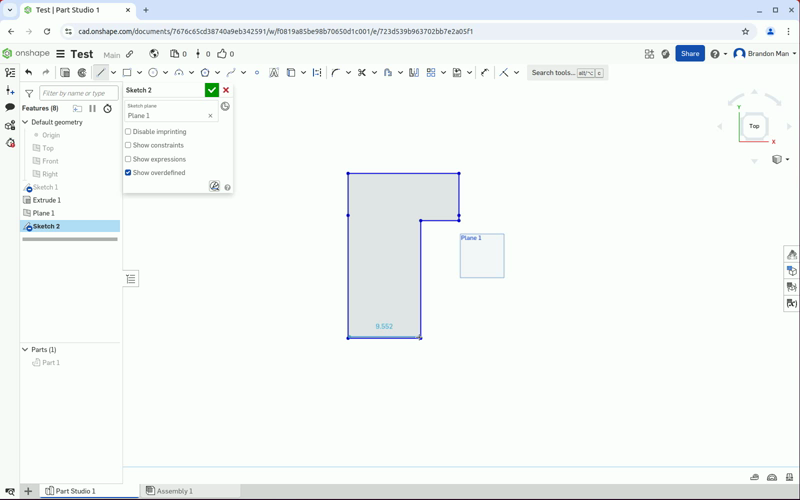
scroll(6)
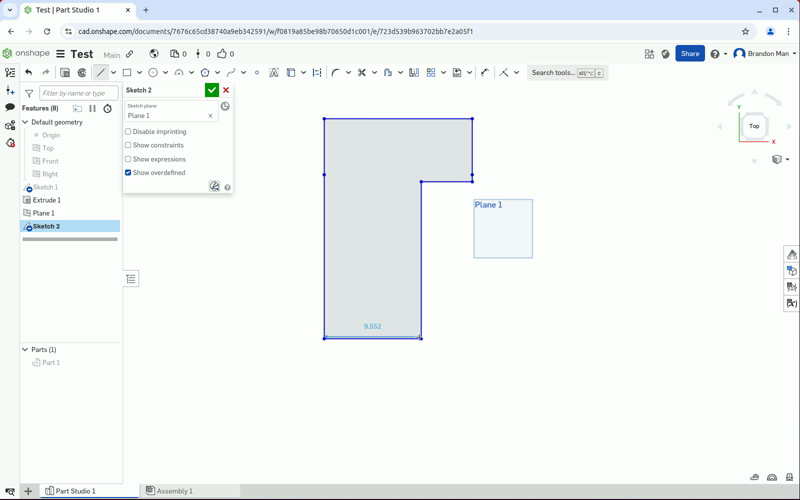
scroll(6)
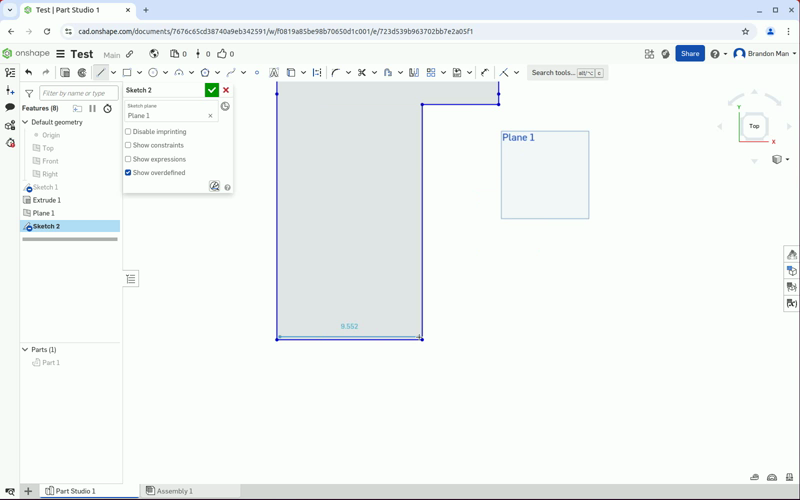
scroll(6)
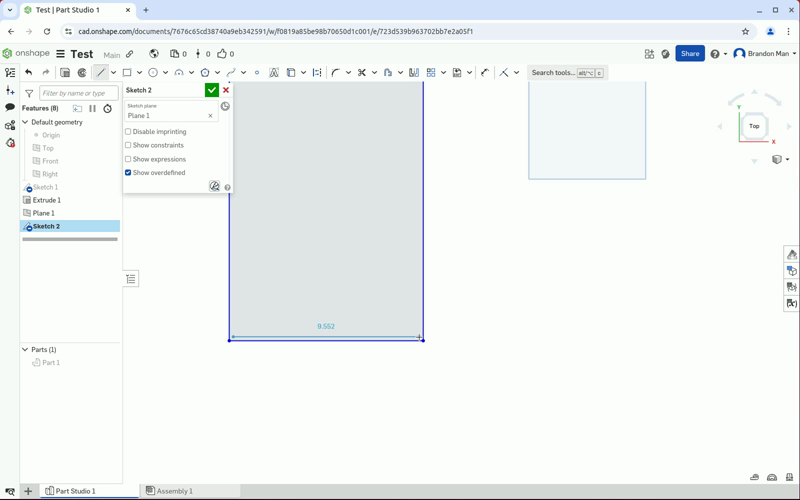
scroll(6)
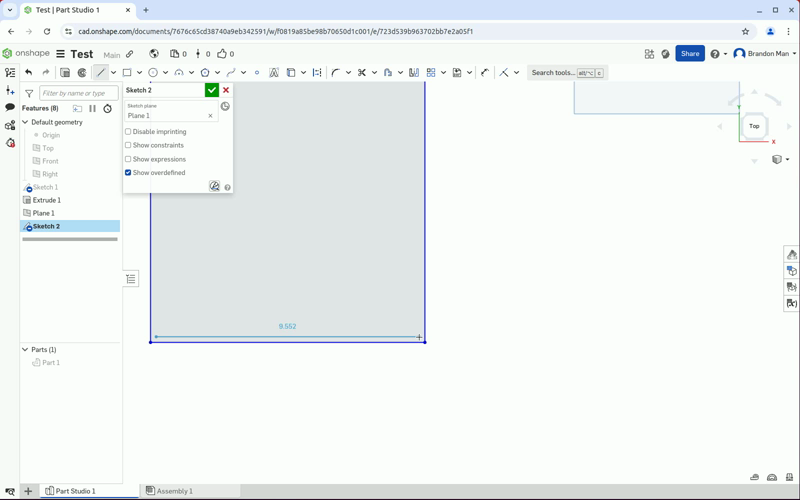
scroll(6)
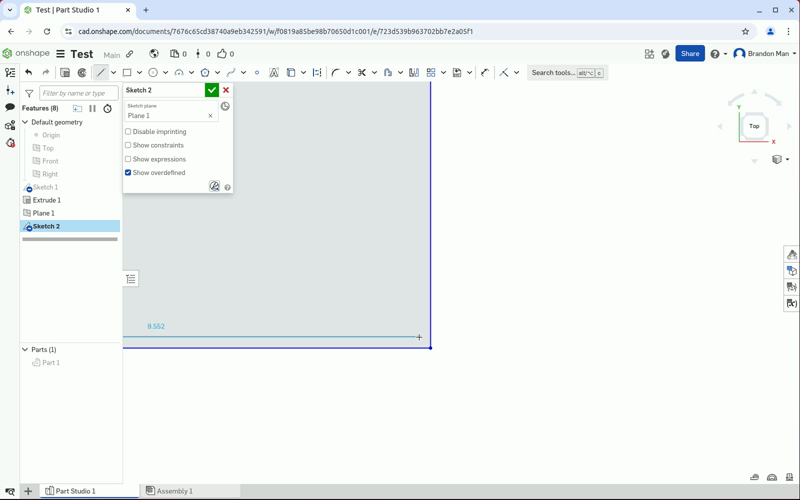
click(419, 336)
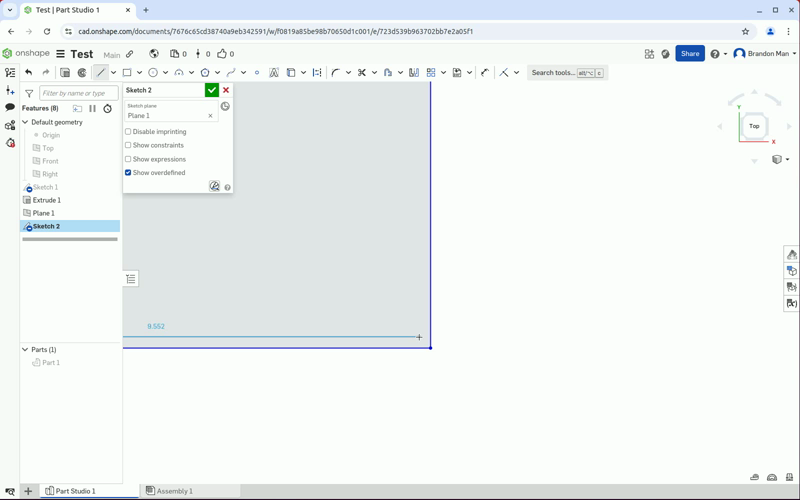
scroll(-6)
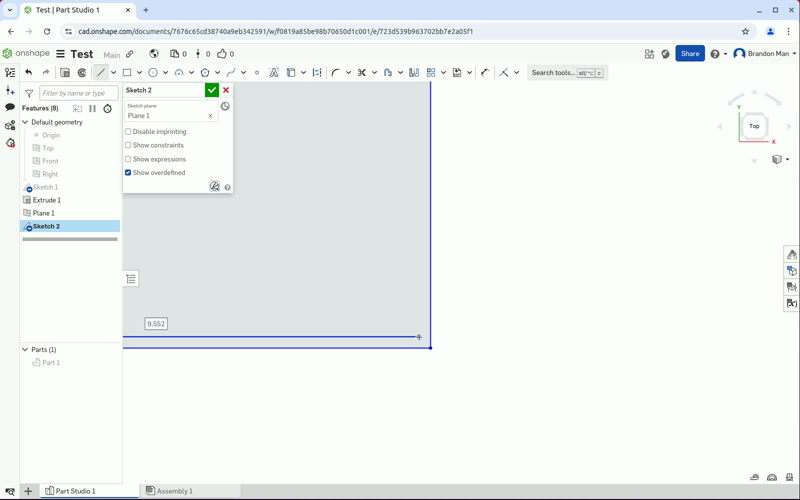
scroll(-6)
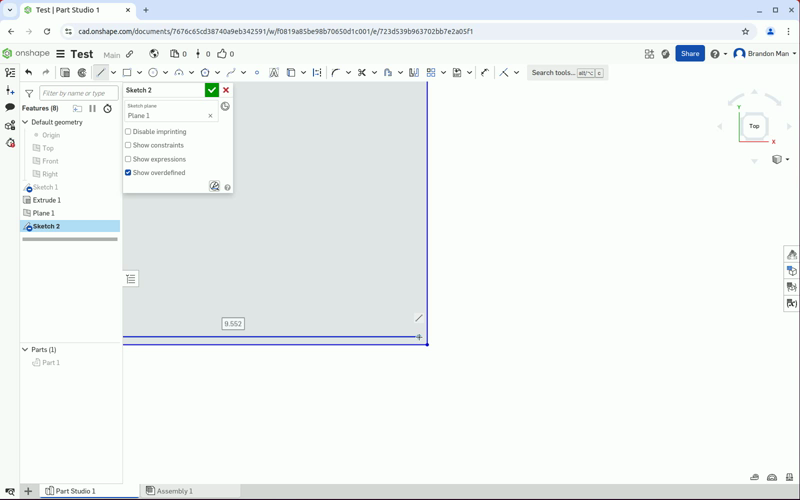
scroll(-6)
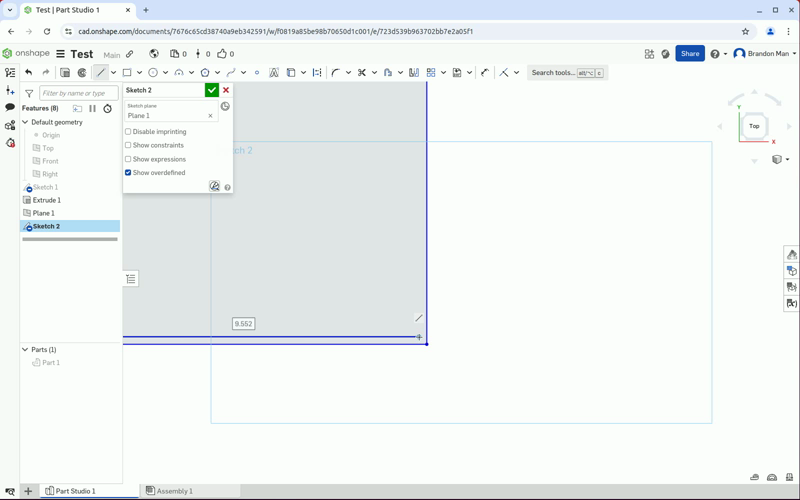
scroll(-6)
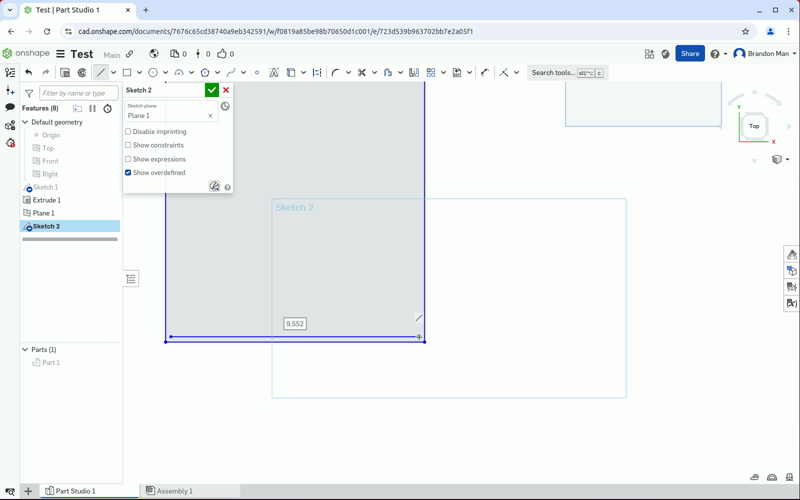
scroll(-6)
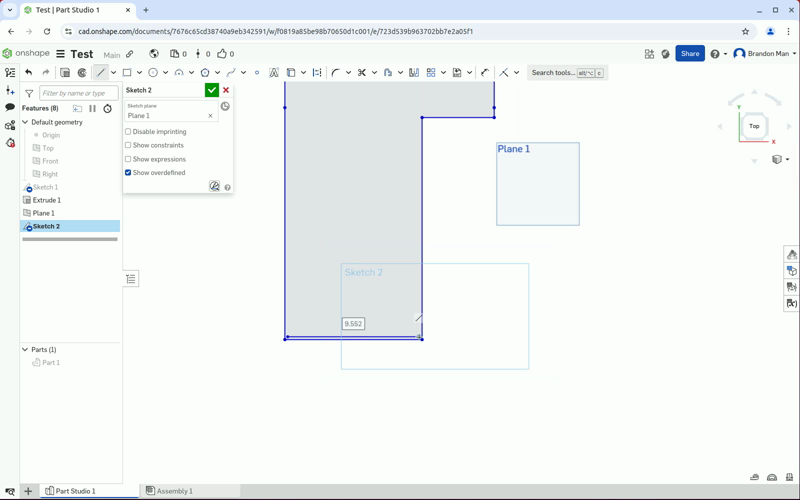
scroll(-6)
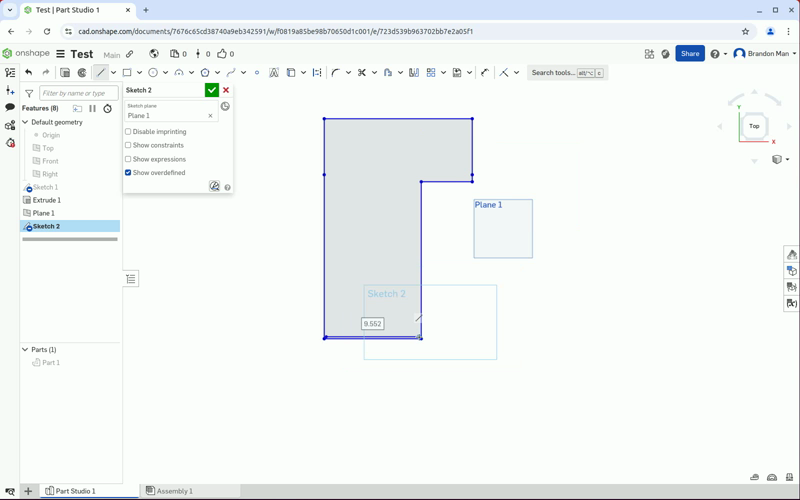
scroll(-6)
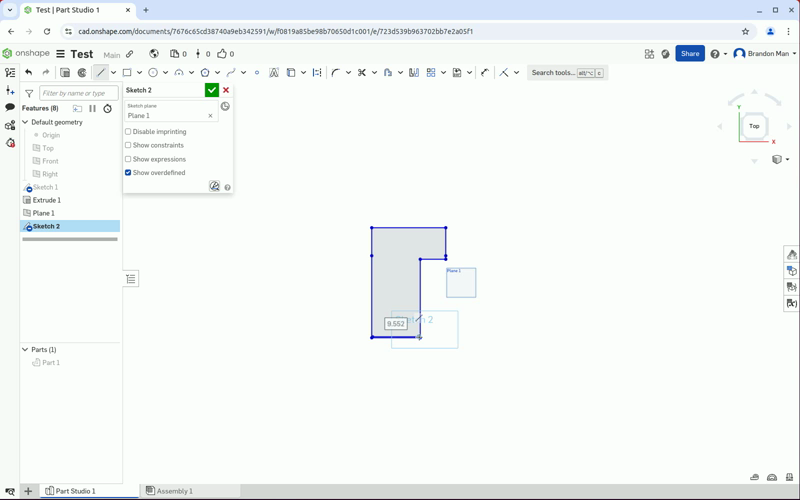
key_up(shift)
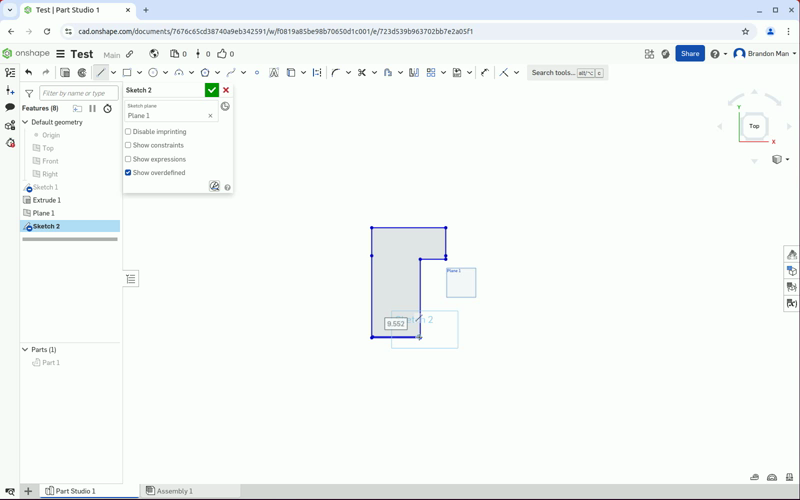
key_down(shift)
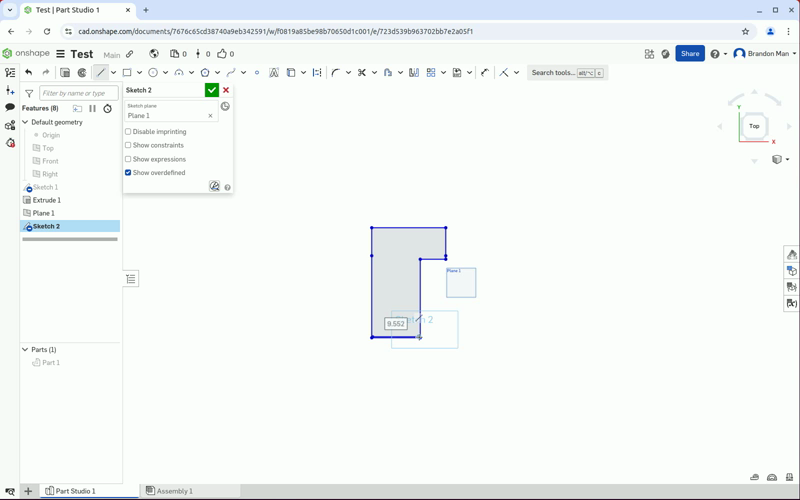
mouse_move(419, 258)
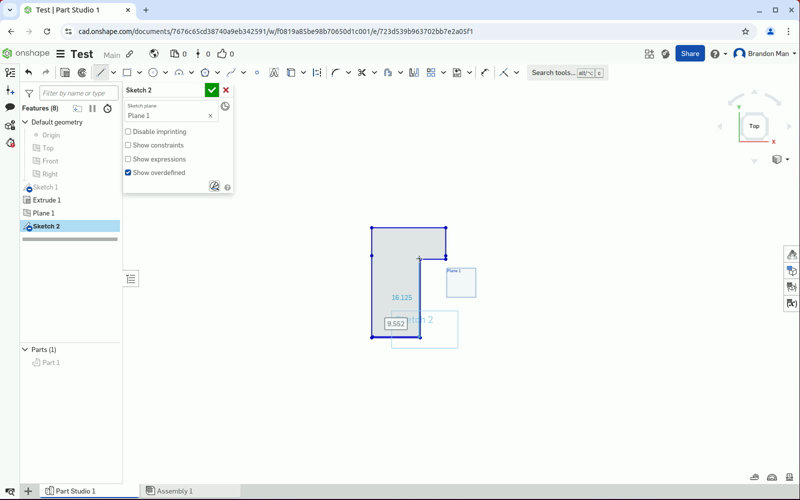
scroll(6)
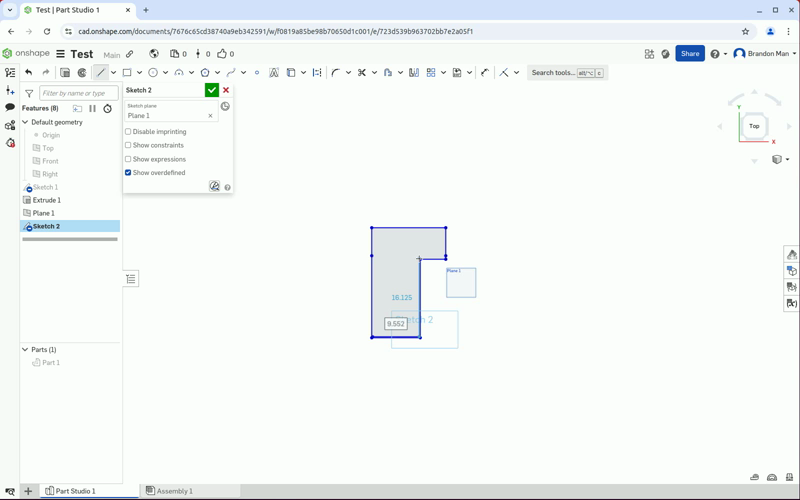
scroll(6)
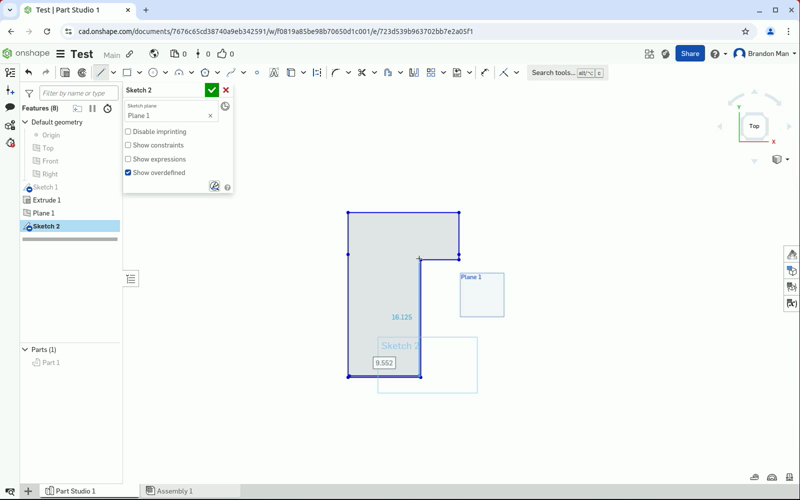
scroll(6)
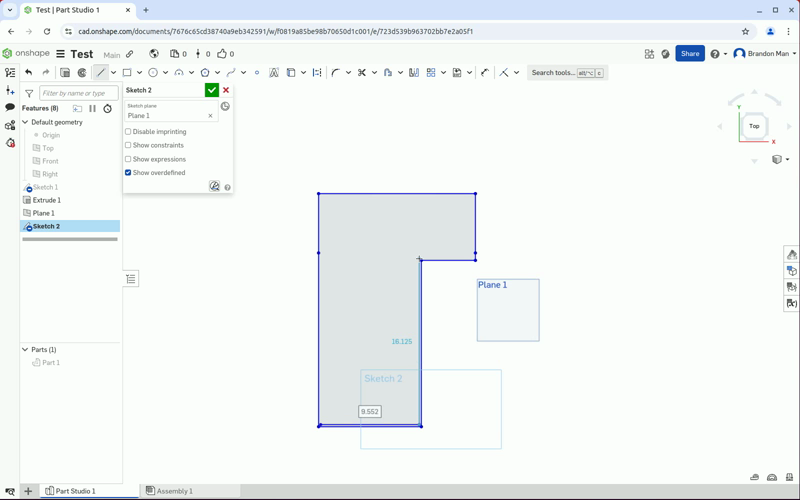
scroll(6)
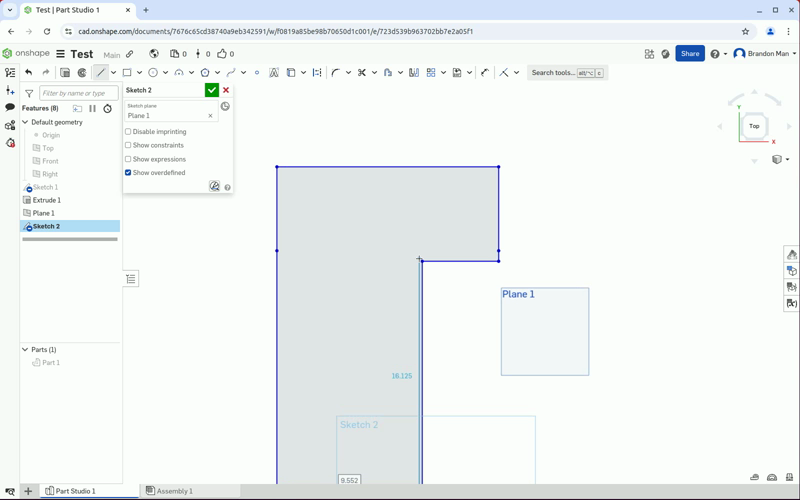
scroll(6)
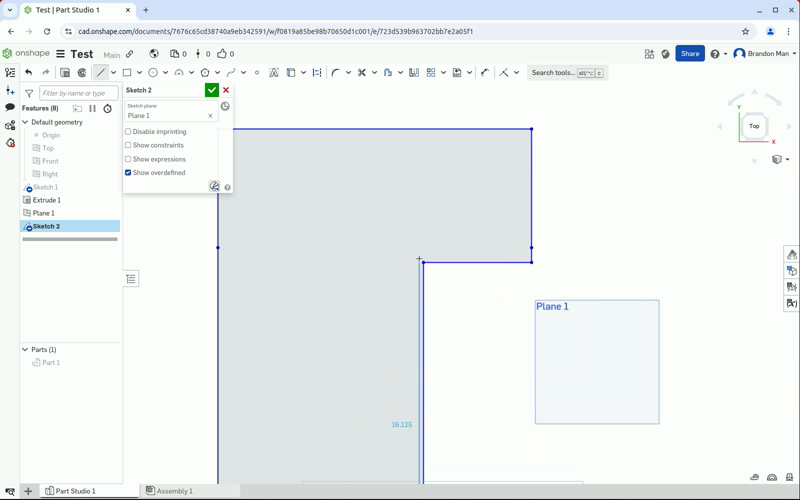
scroll(6)
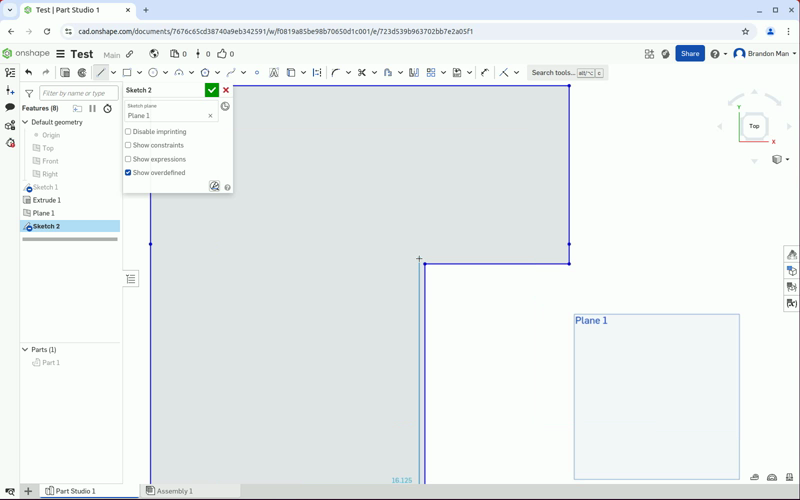
scroll(6)
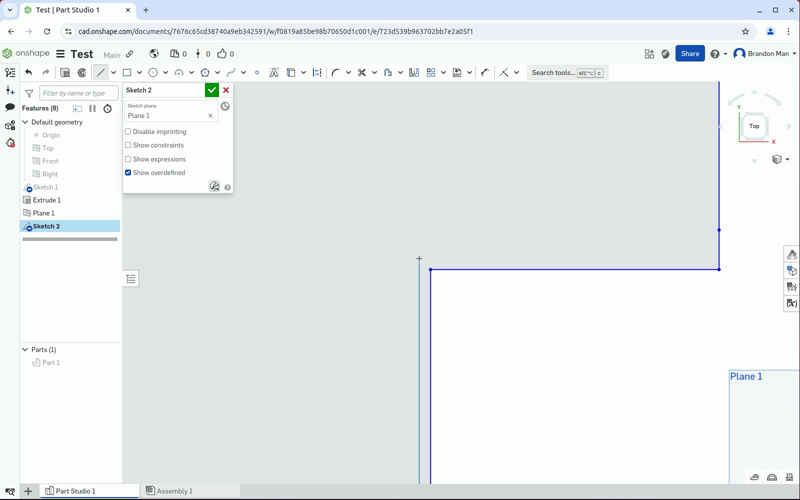
click(419, 258)
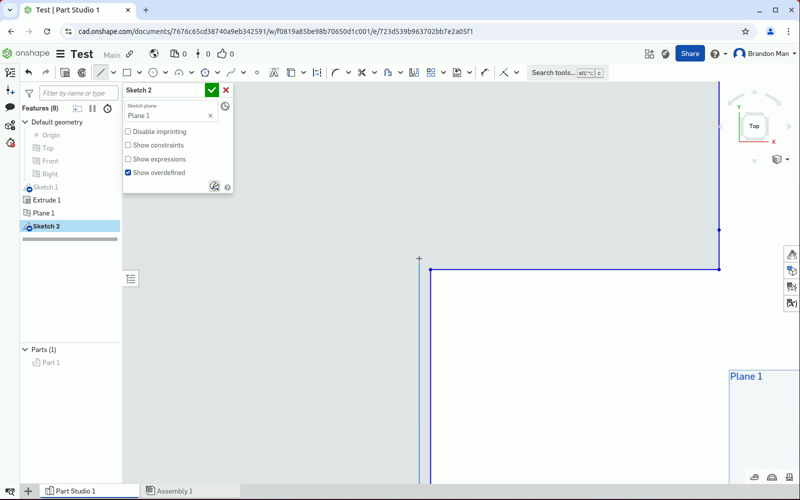
scroll(-6)
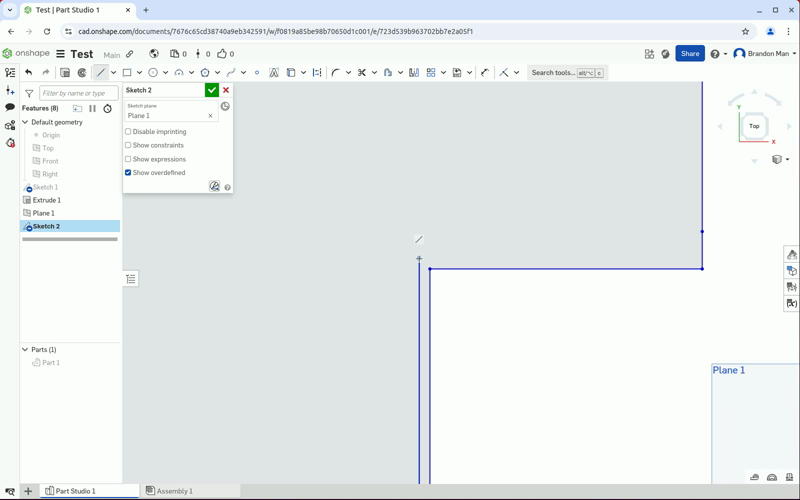
scroll(-6)
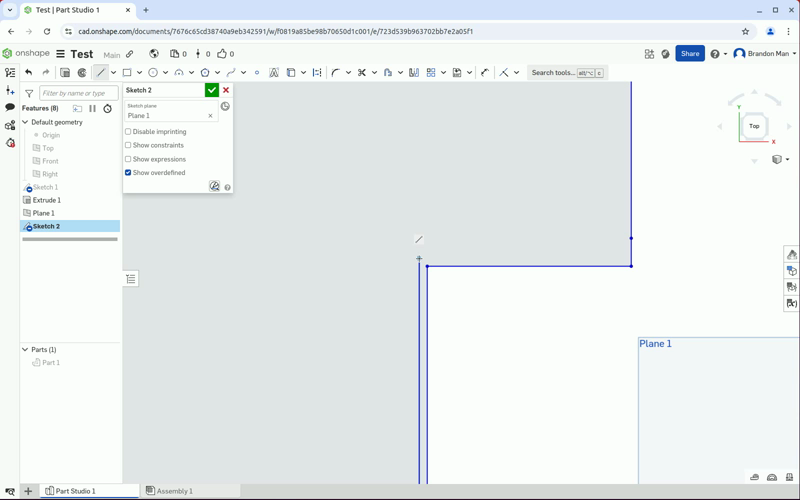
scroll(-6)
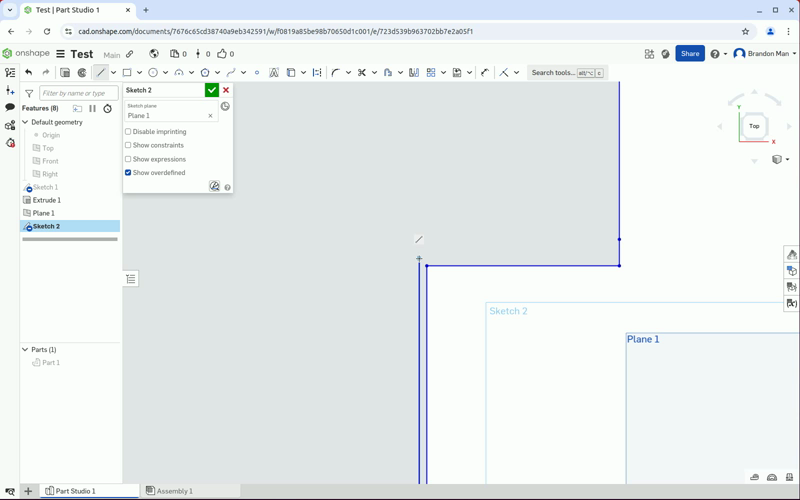
scroll(-6)
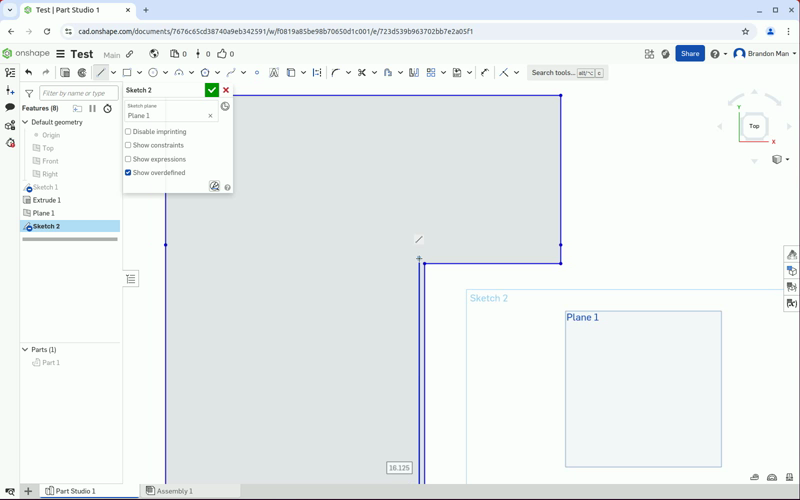
scroll(-6)
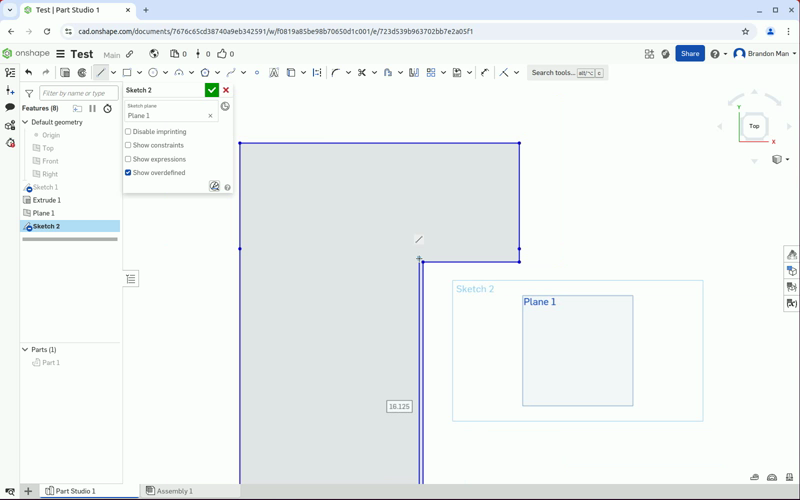
scroll(-6)
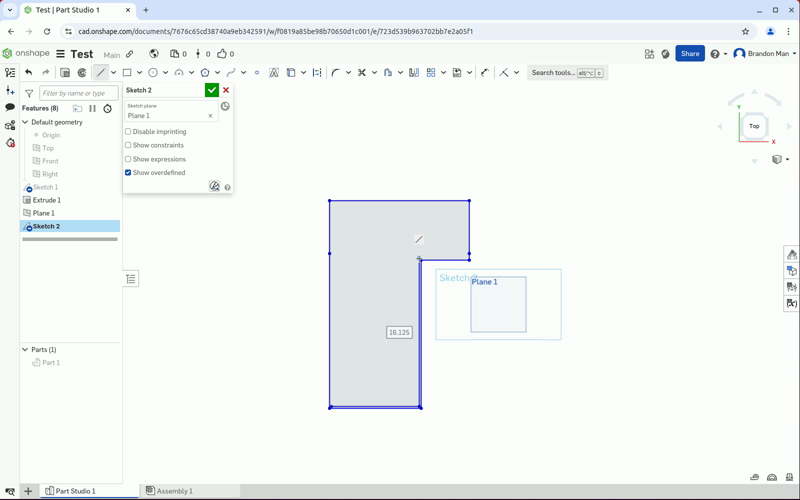
scroll(-6)
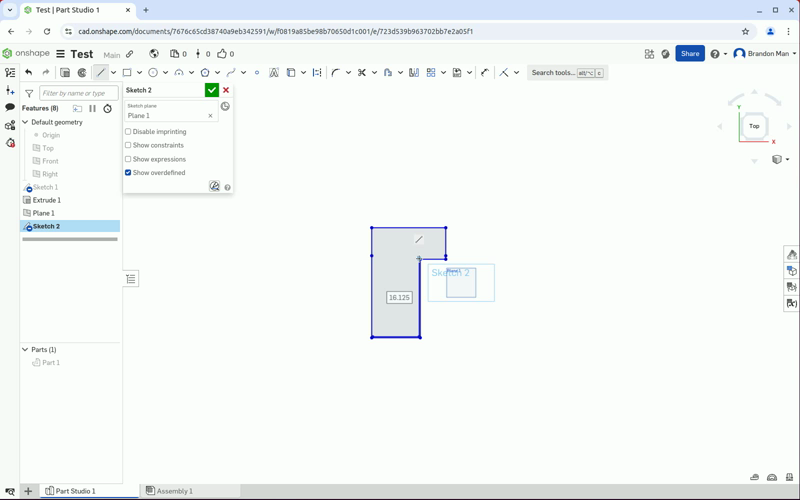
key_up(shift)
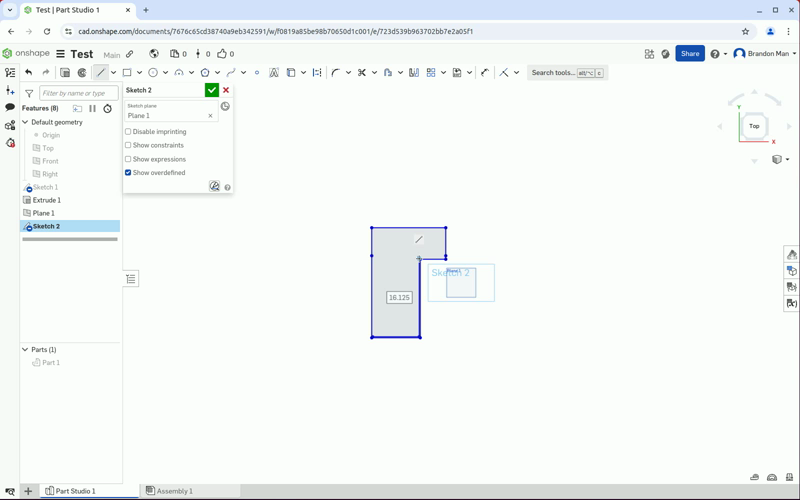
key_down(shift)
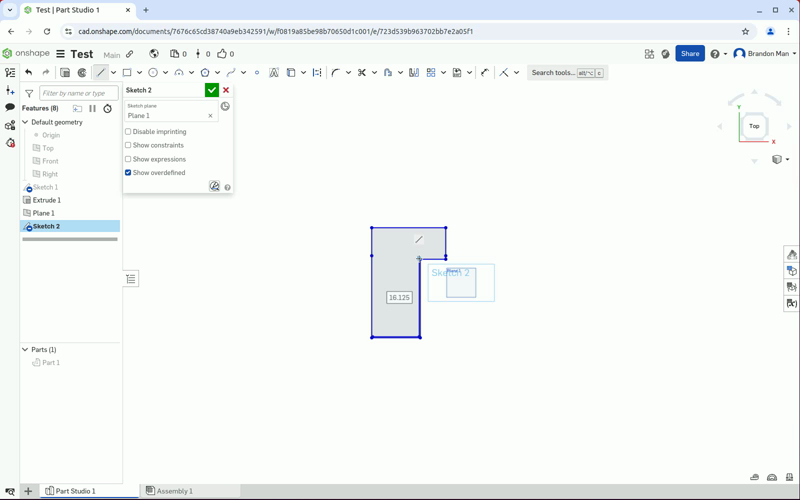
mouse_move(449, 258)
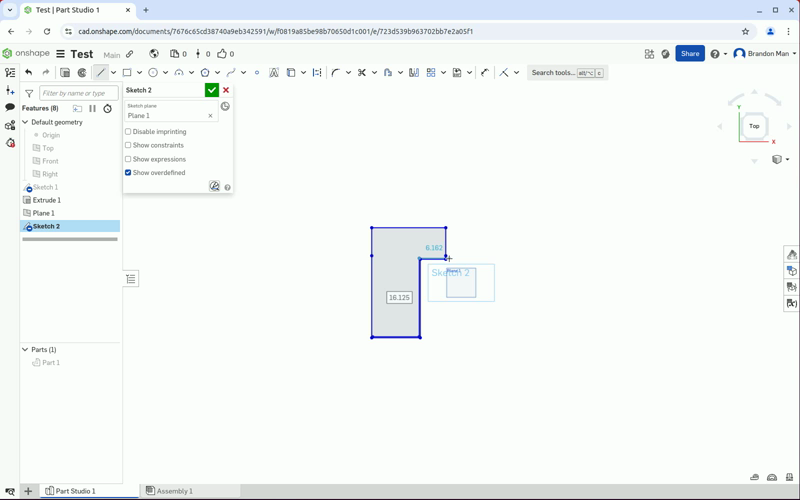
mouse_move(444, 258)
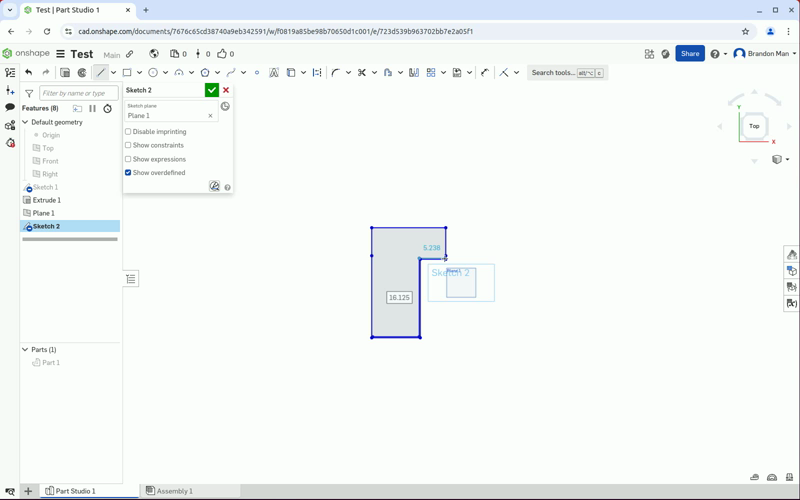
scroll(6)
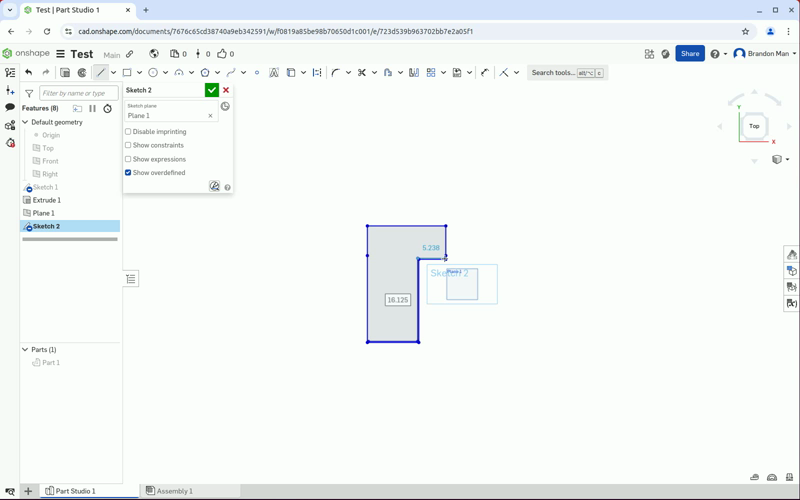
scroll(6)
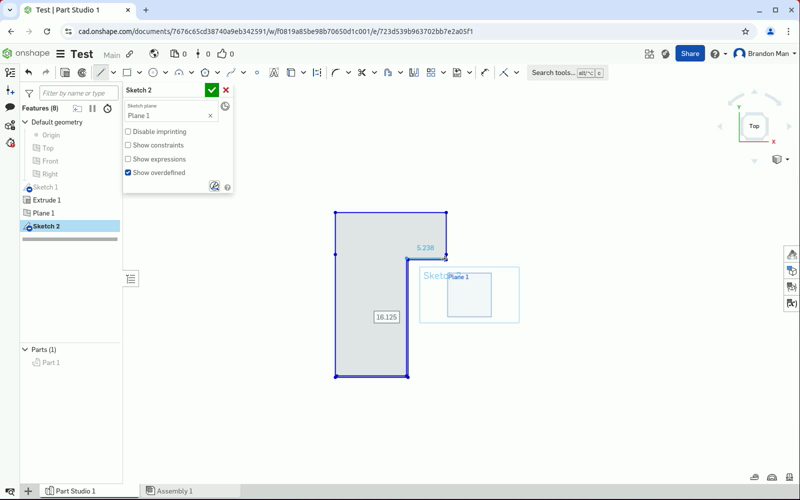
scroll(6)
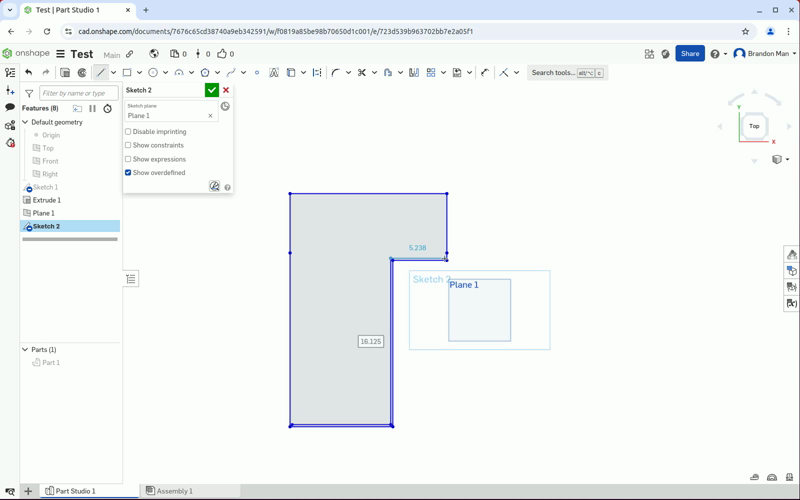
scroll(6)
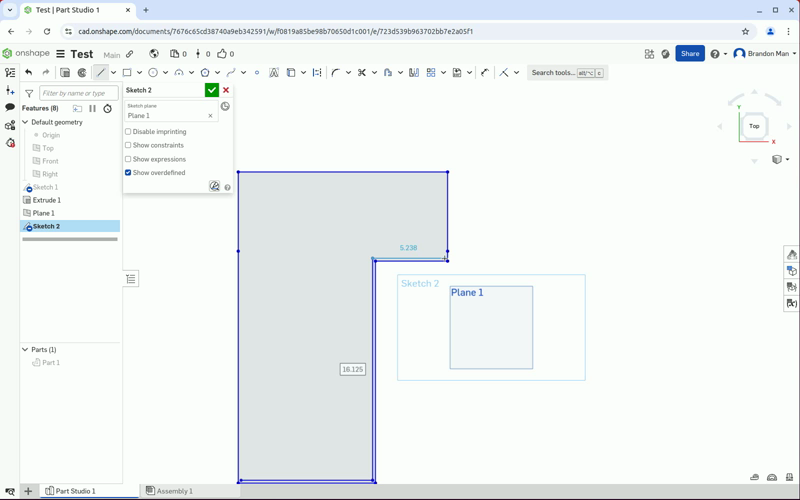
scroll(6)
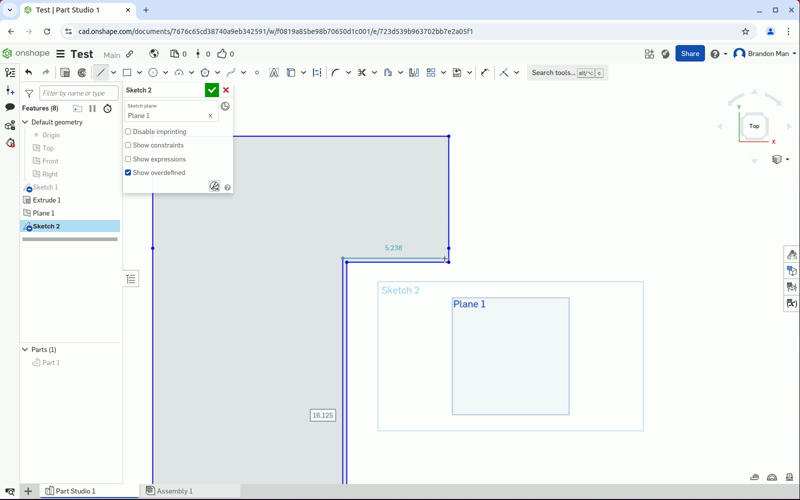
scroll(6)
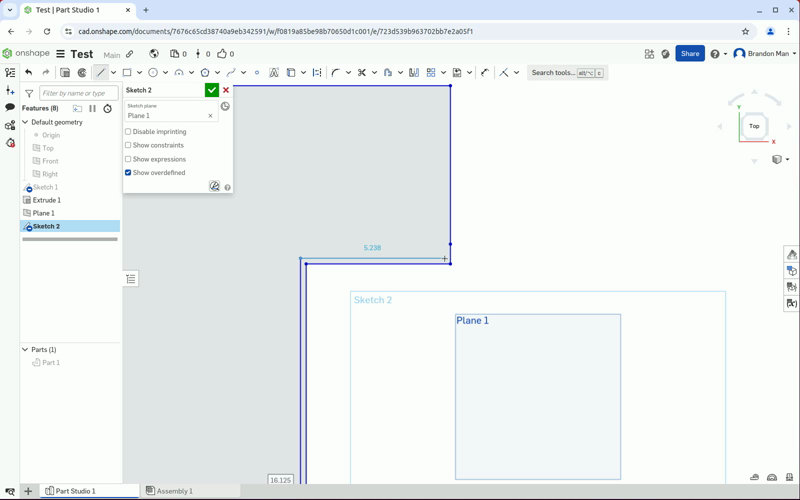
scroll(6)
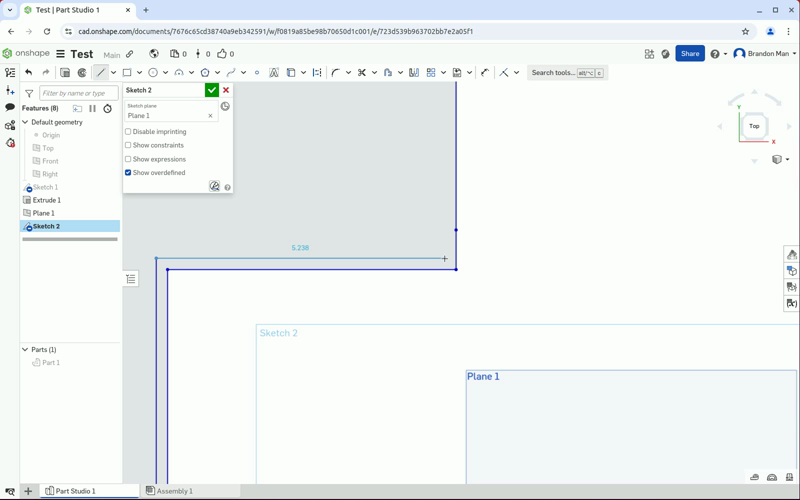
click(444, 258)
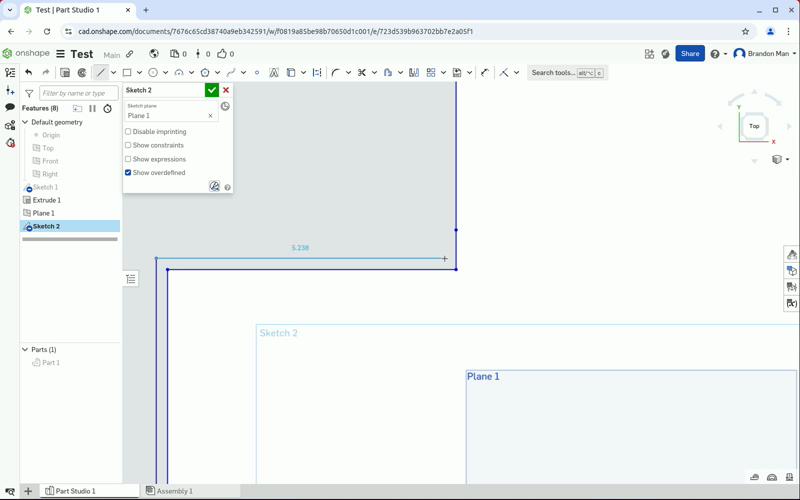
scroll(-6)
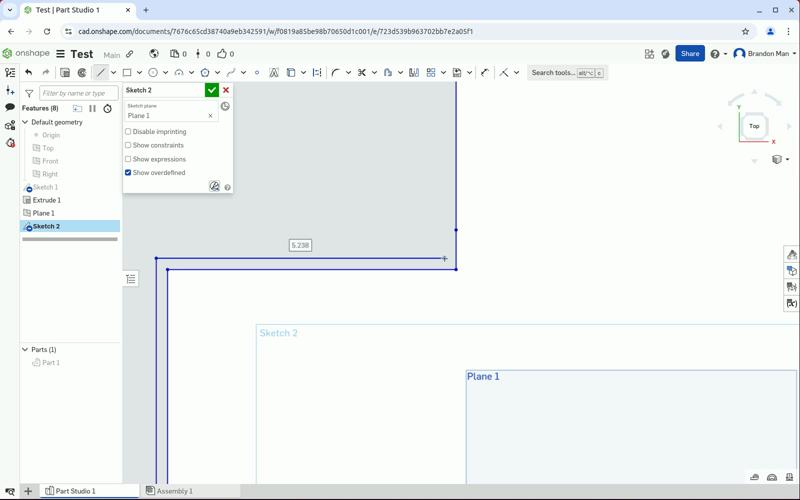
scroll(-6)
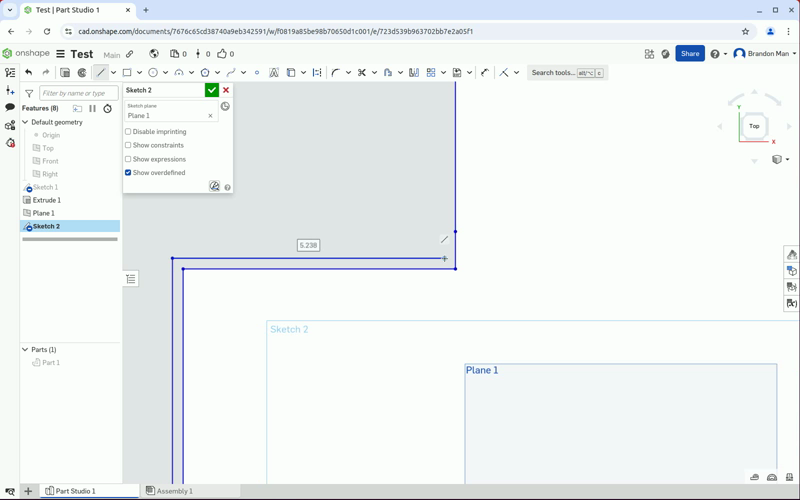
scroll(-6)
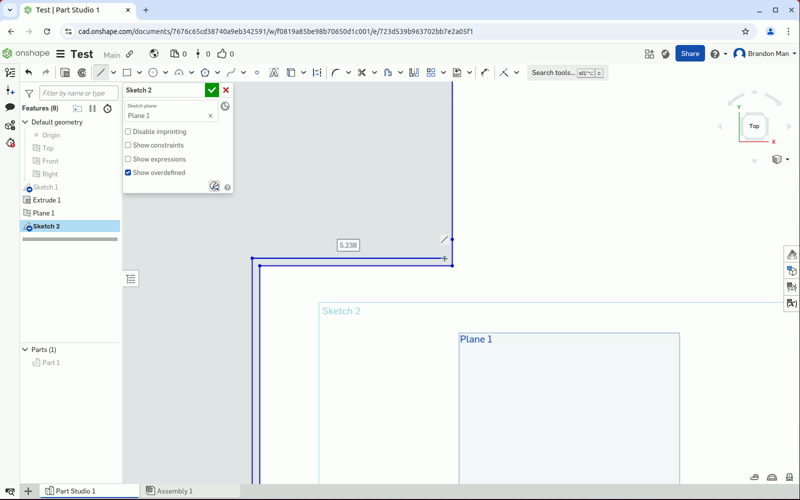
scroll(-6)
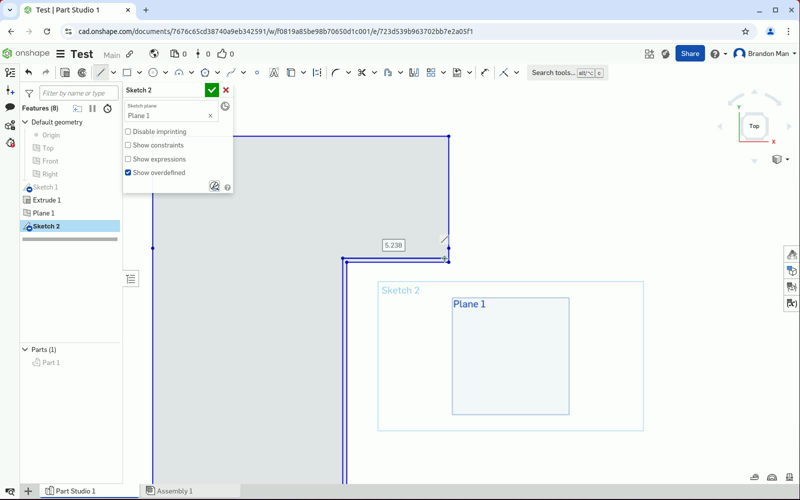
scroll(-6)
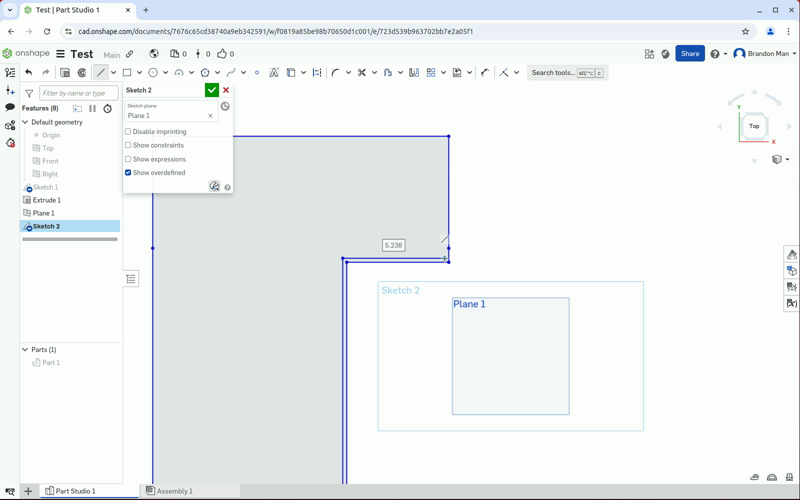
scroll(-6)
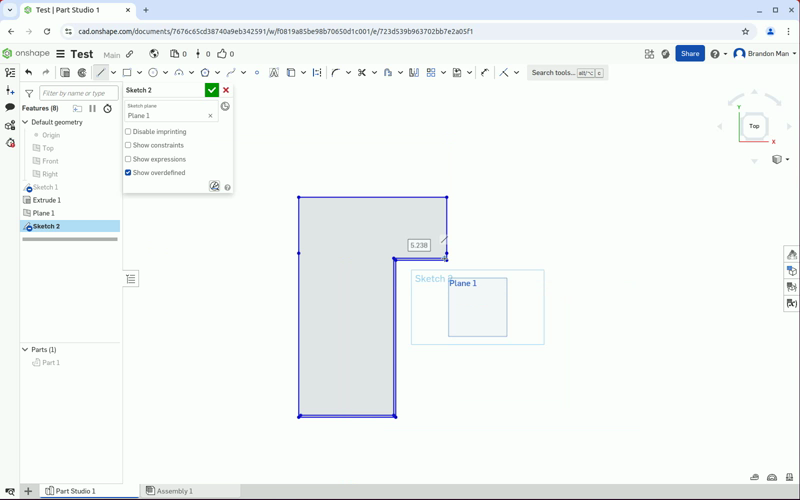
scroll(-6)
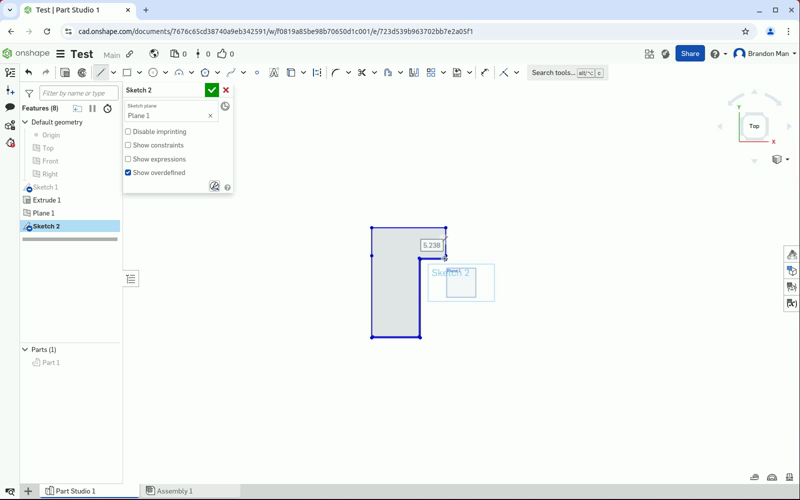
key_up(shift)
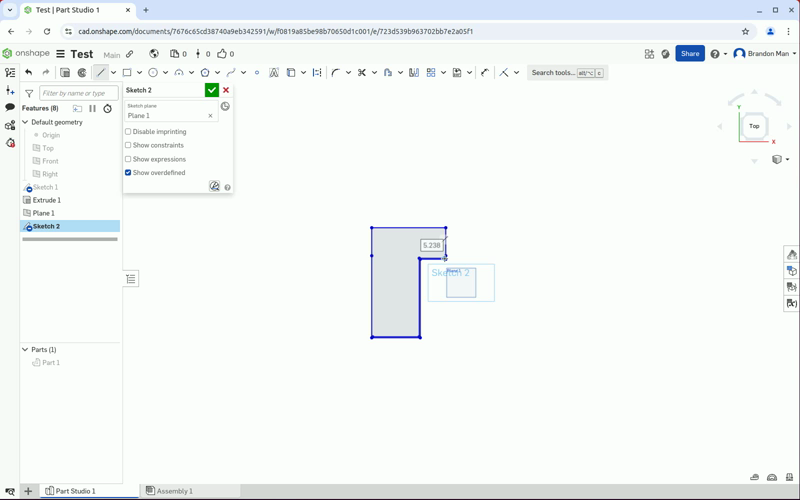
key_down(shift)
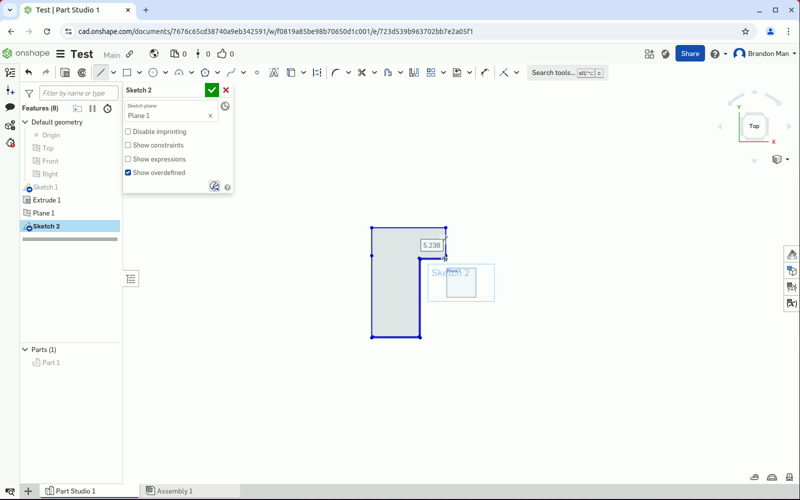
mouse_move(474, 258)
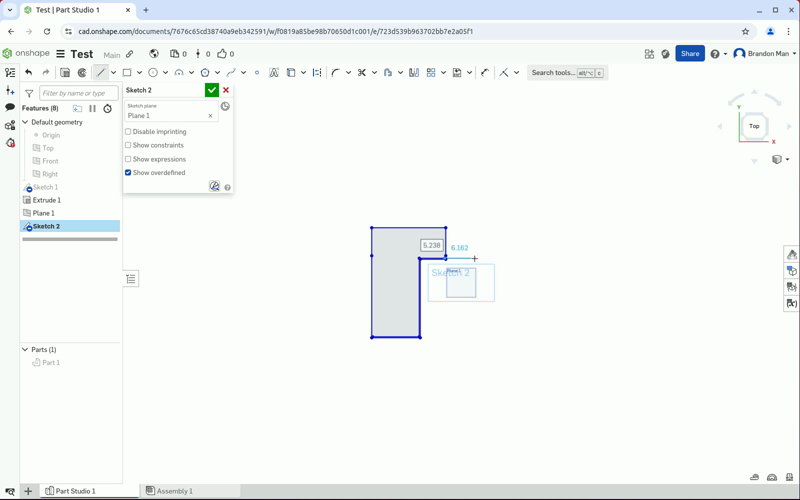
mouse_move(444, 255)
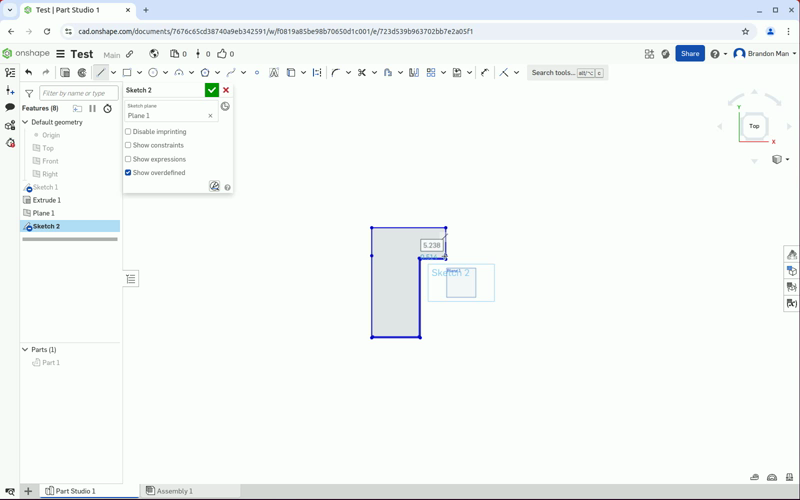
scroll(6)
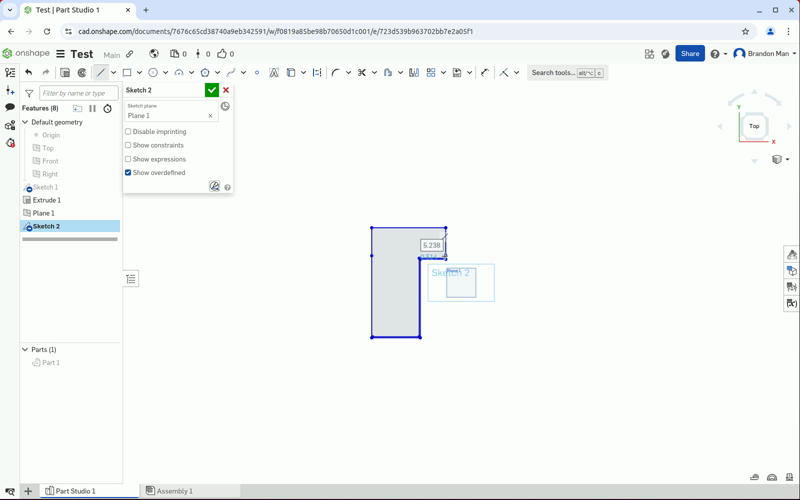
scroll(6)
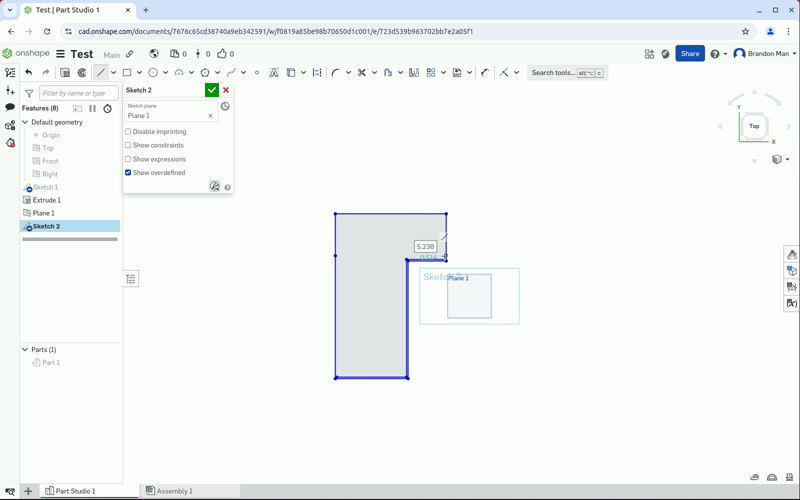
scroll(6)
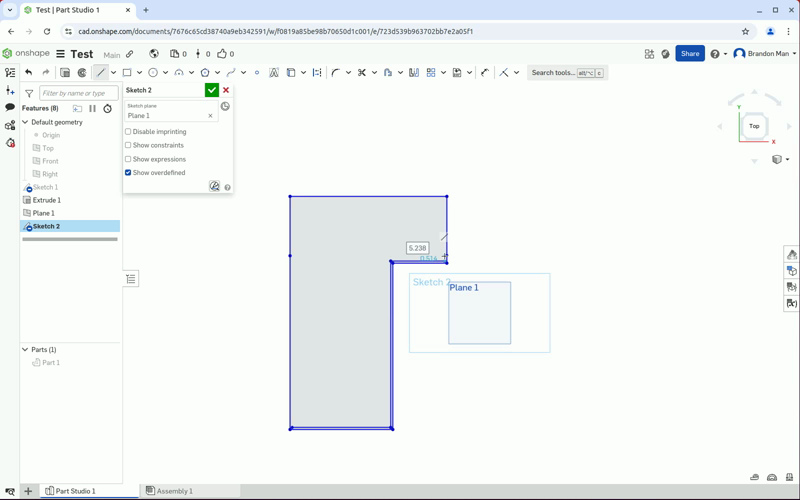
scroll(6)
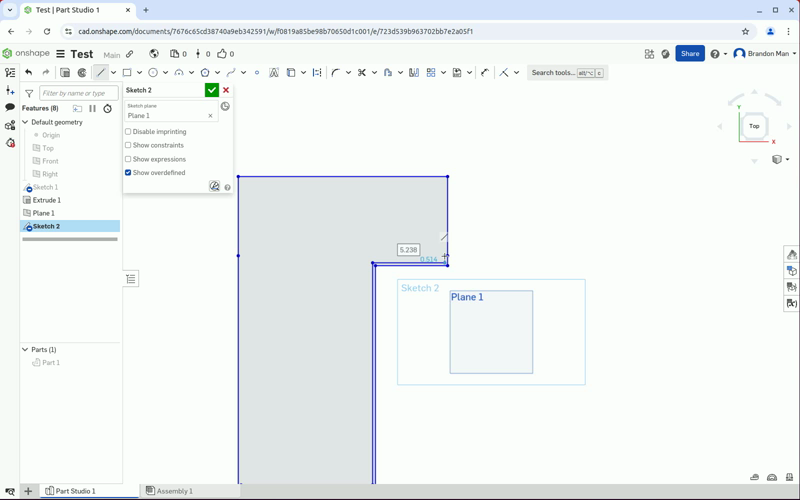
scroll(6)
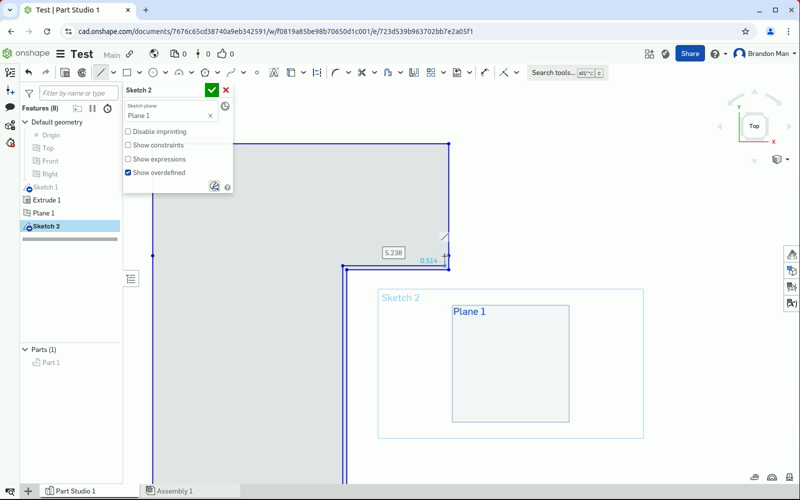
scroll(6)
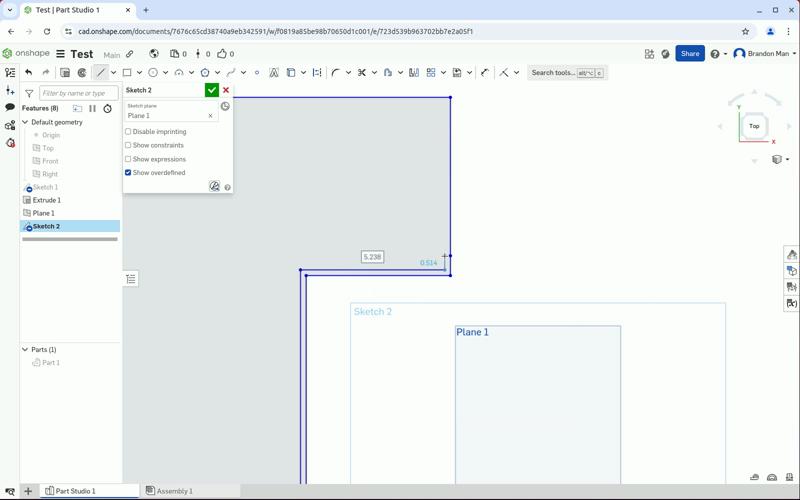
scroll(6)
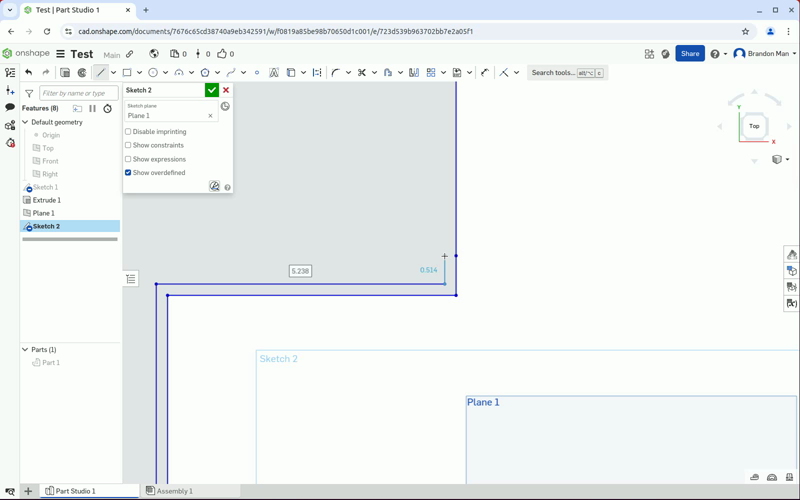
click(444, 255)
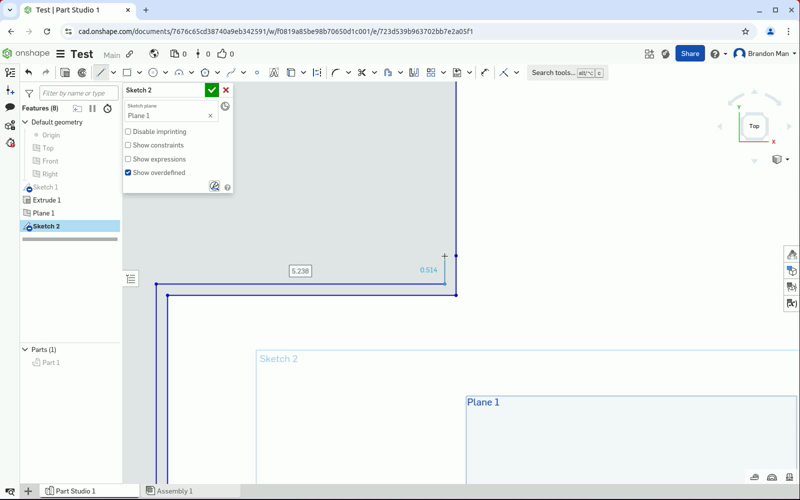
scroll(-6)
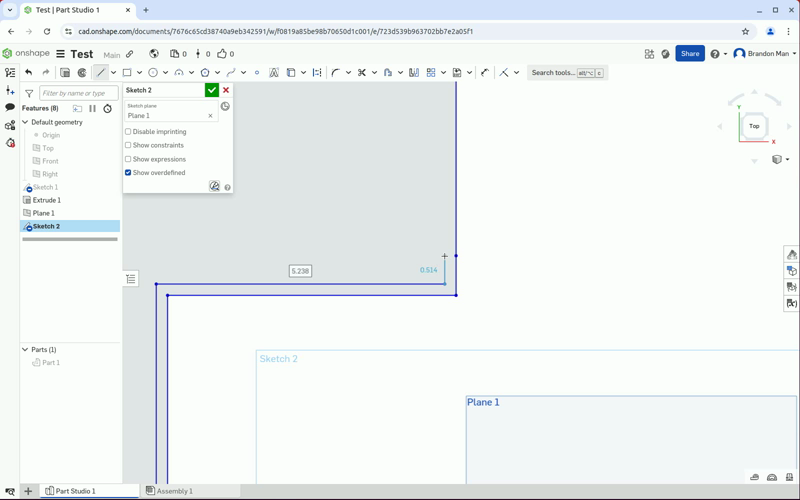
scroll(-6)
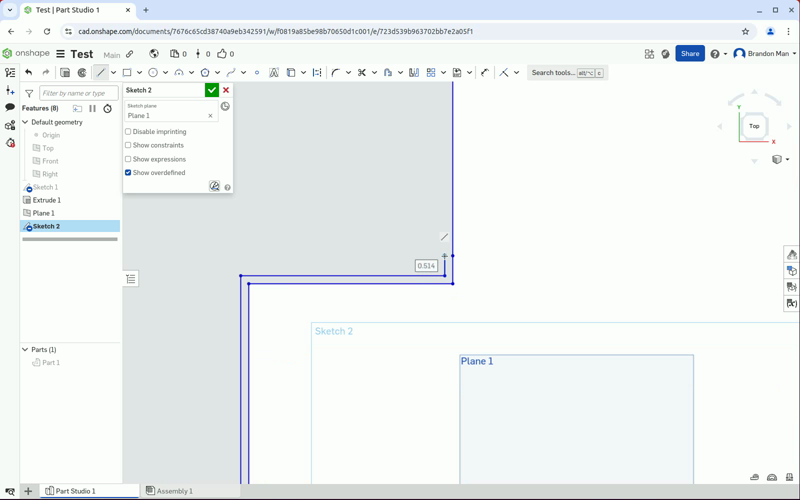
scroll(-6)
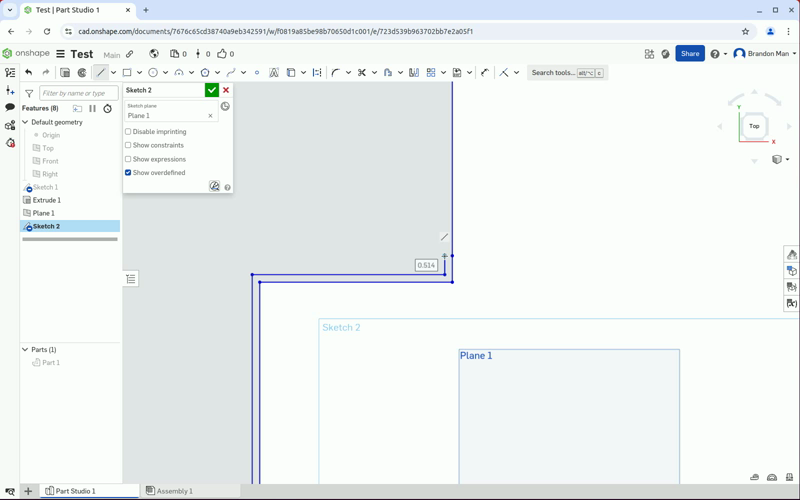
scroll(-6)
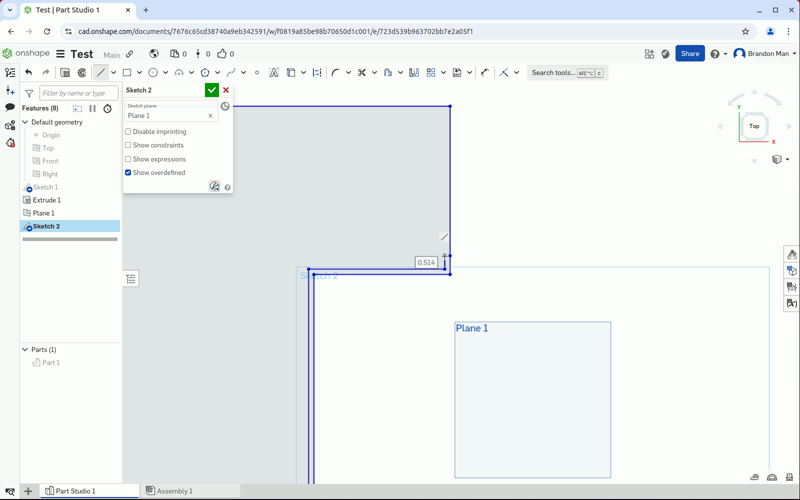
scroll(-6)
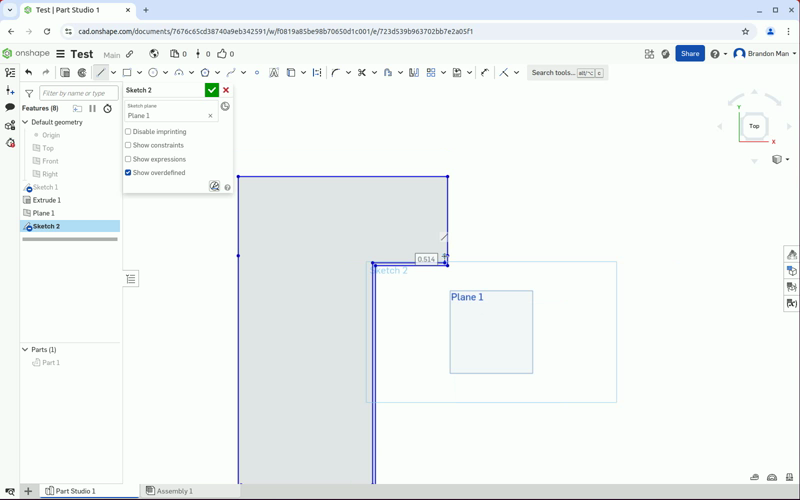
scroll(-6)
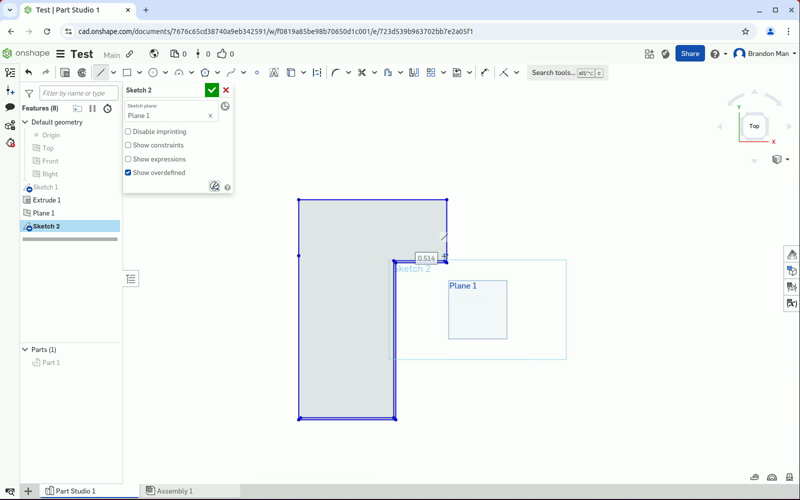
scroll(-6)
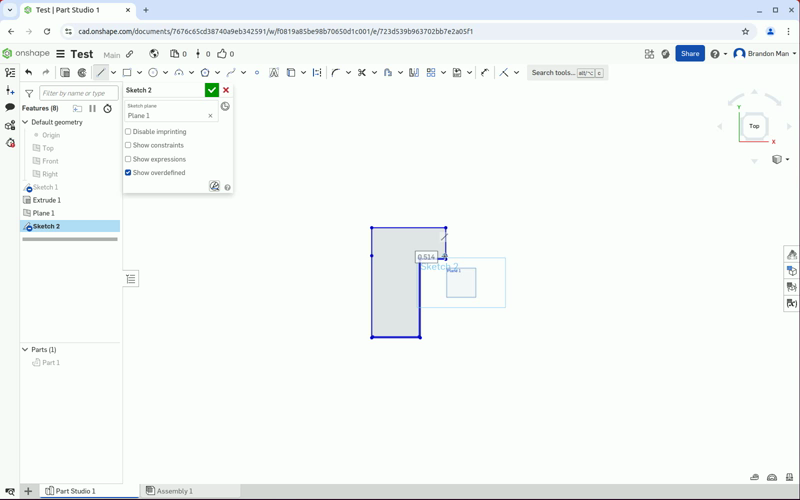
key_up(shift)
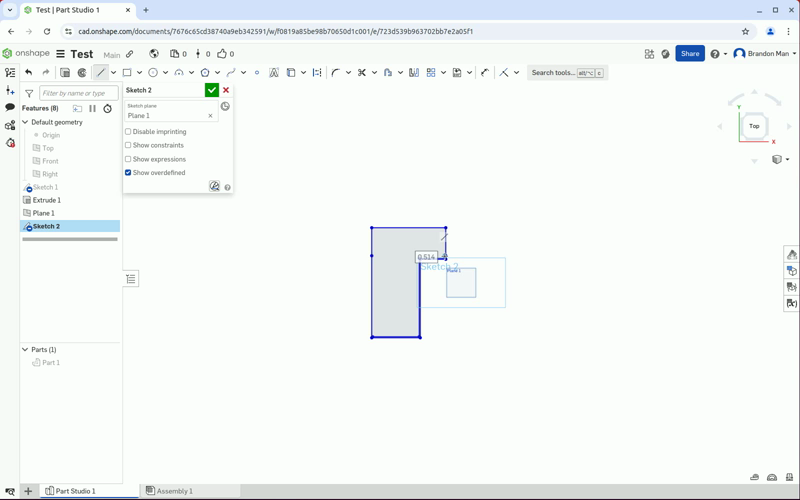
key_down(shift)
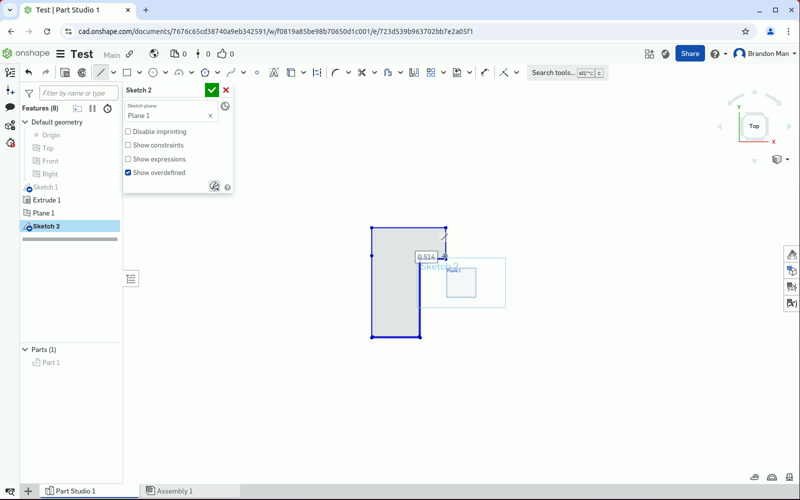
mouse_move(474, 255)
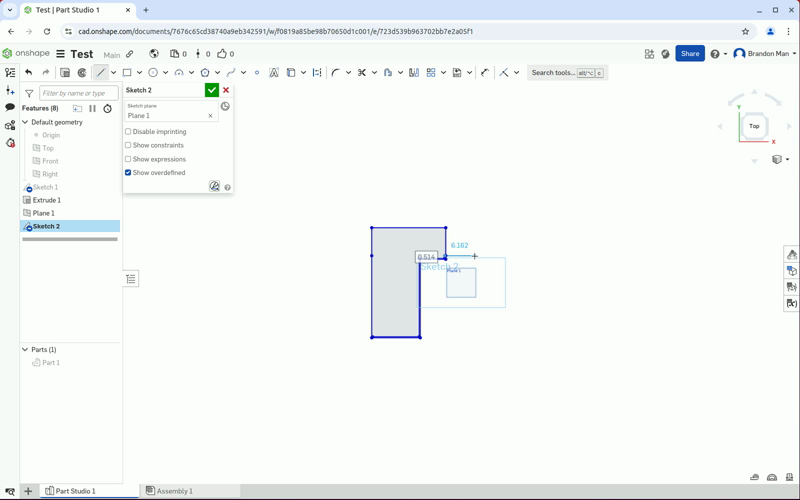
mouse_move(444, 228)
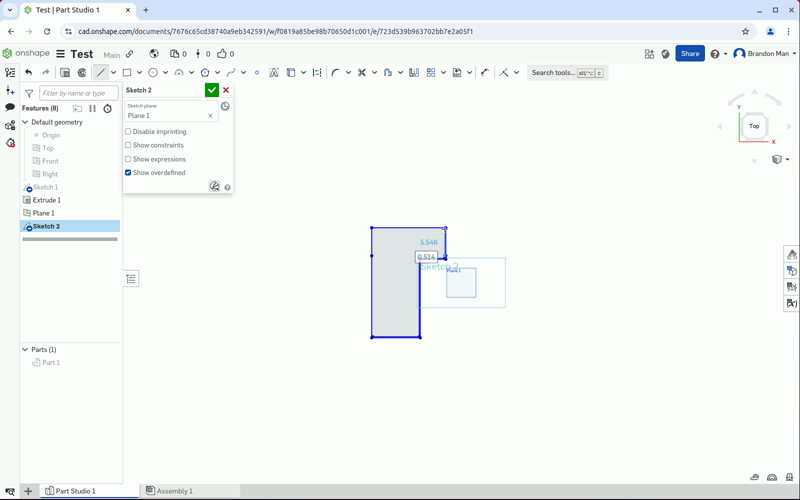
scroll(6)
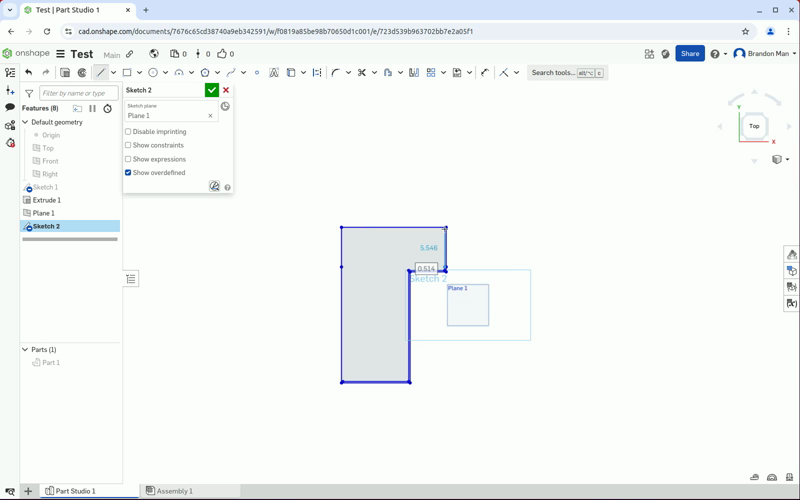
scroll(6)
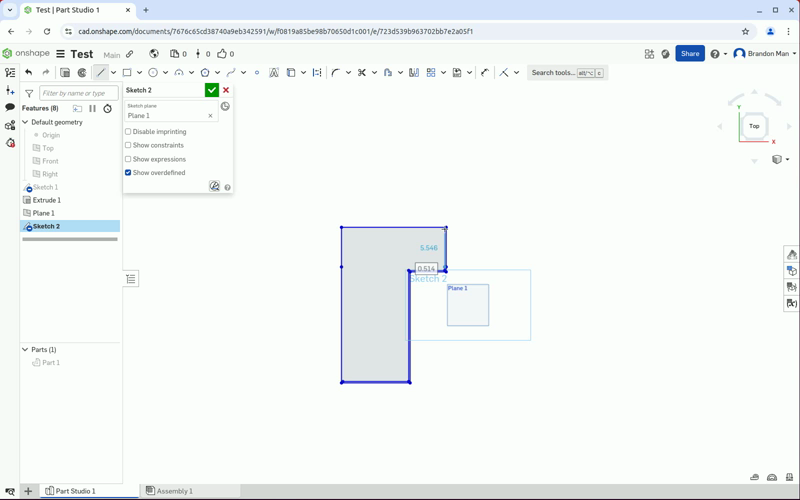
scroll(6)
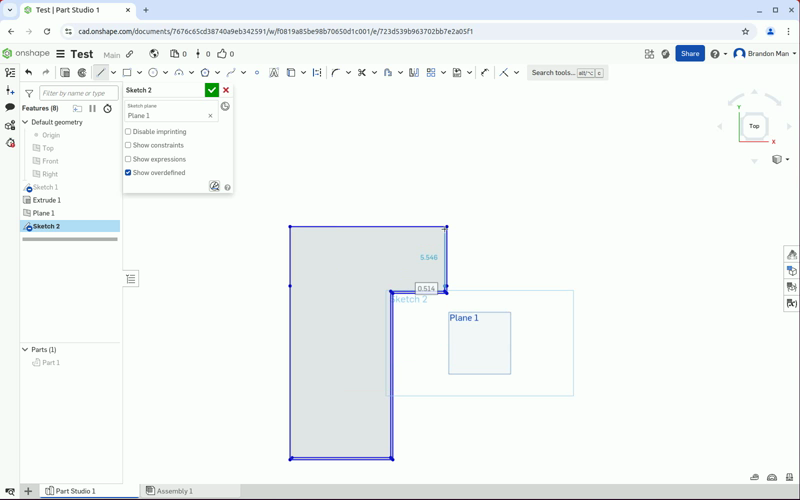
scroll(6)
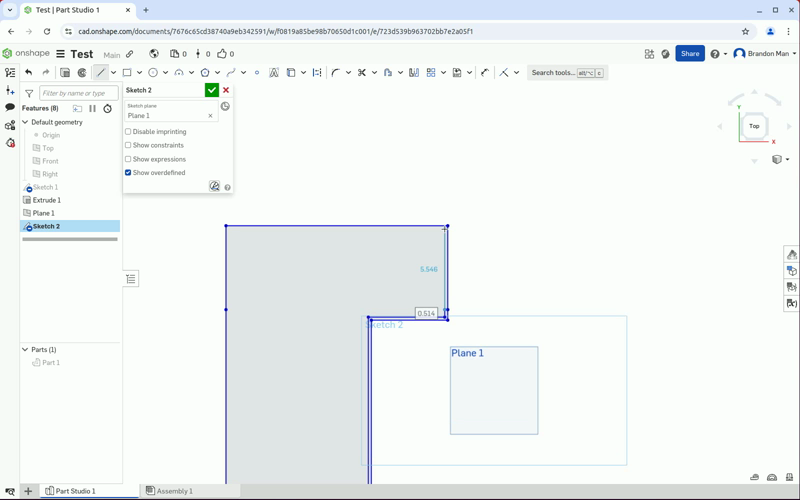
scroll(6)
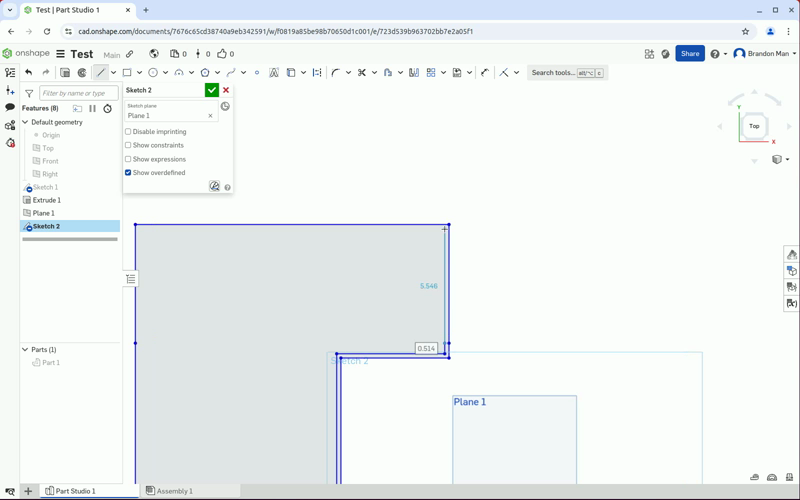
scroll(6)
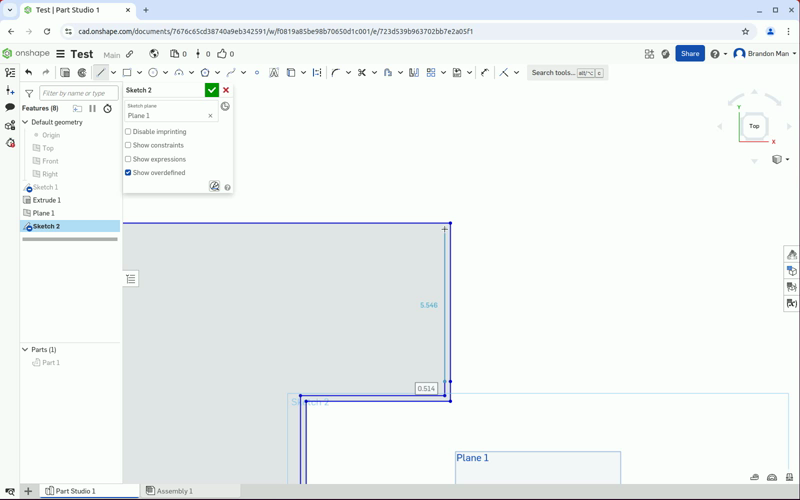
scroll(6)
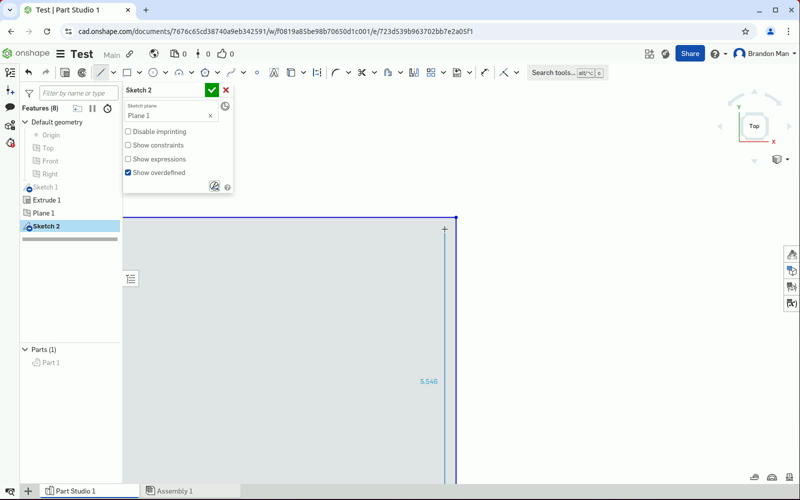
click(444, 228)
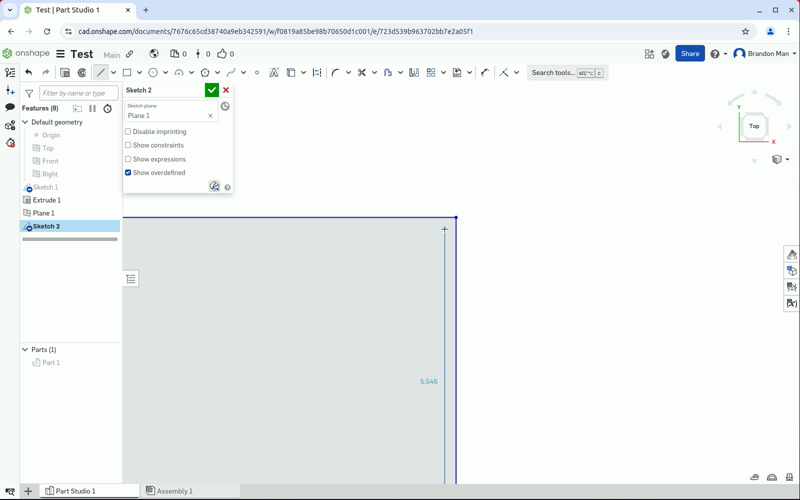
scroll(-6)
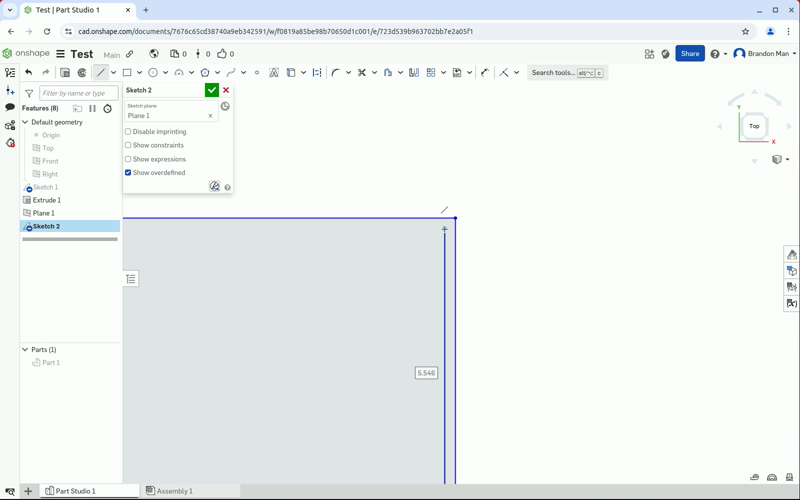
scroll(-6)
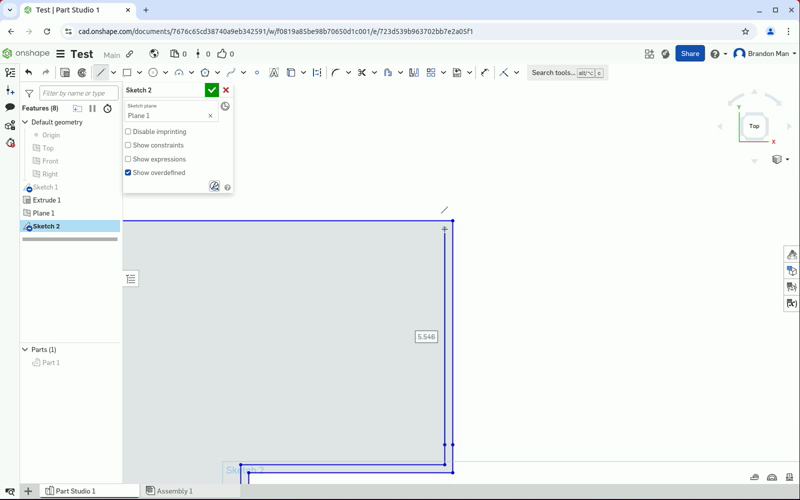
scroll(-6)
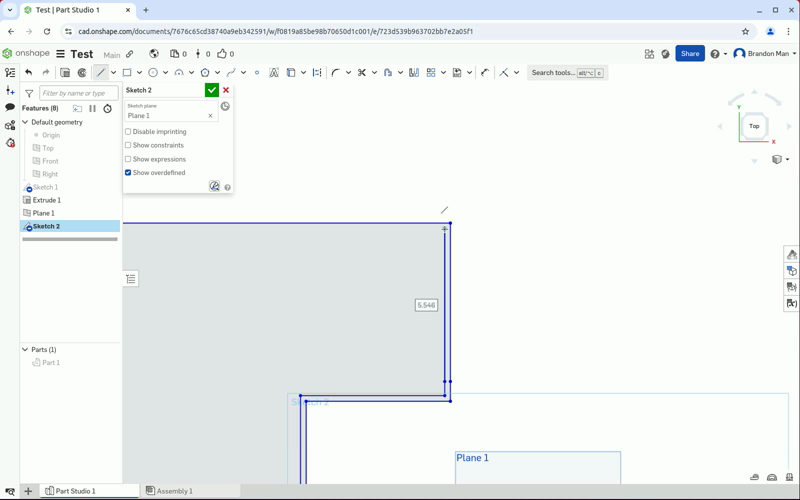
scroll(-6)
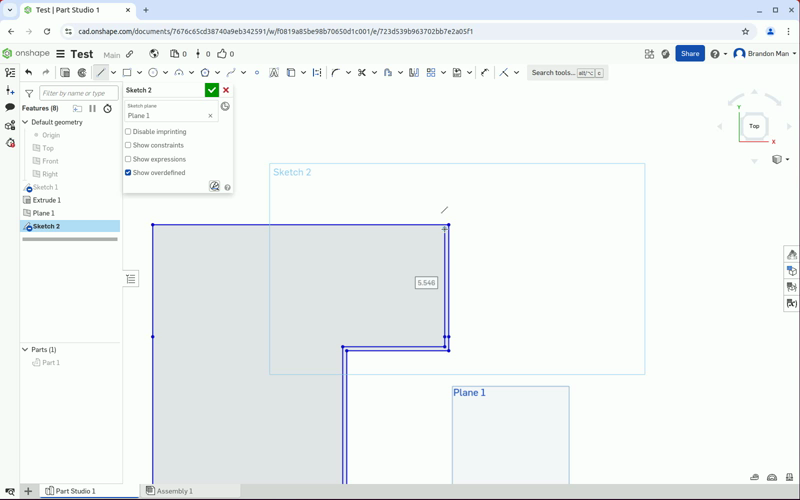
scroll(-6)
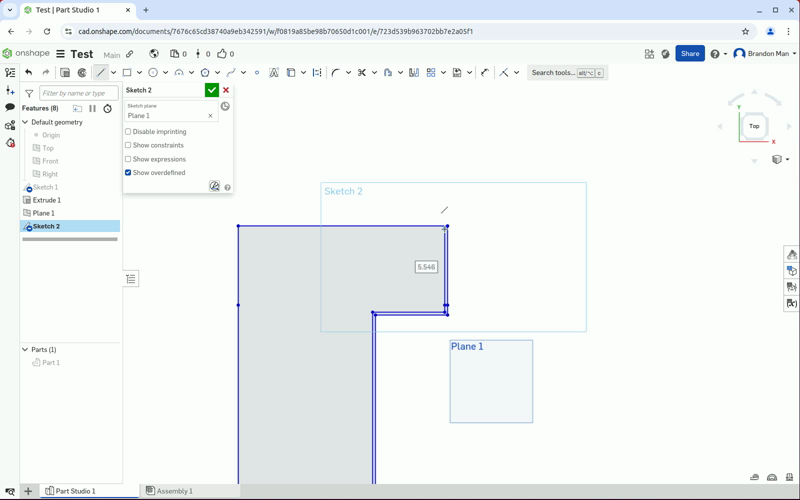
scroll(-6)
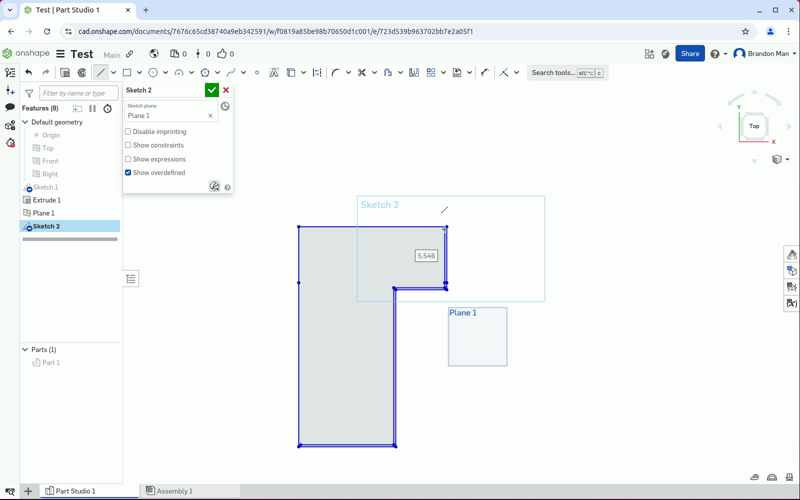
scroll(-6)
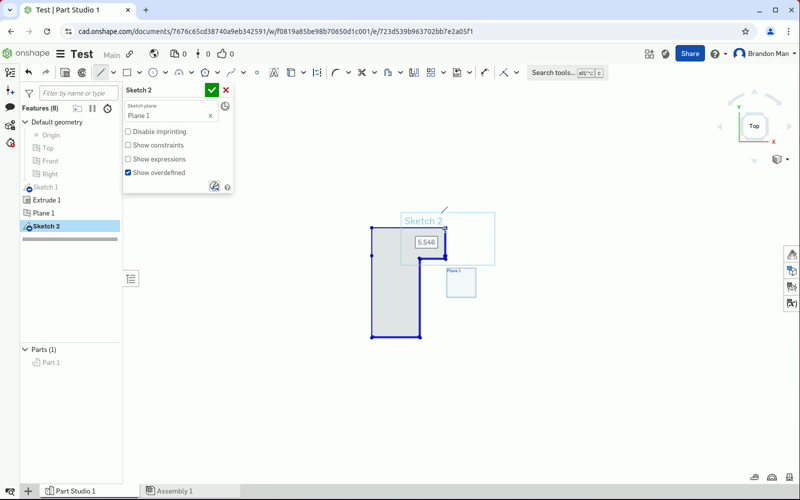
key_up(shift)
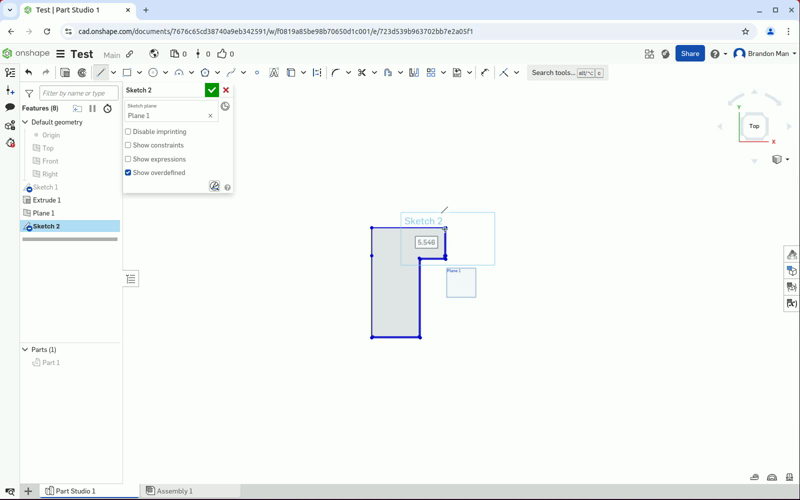
key_down(shift)
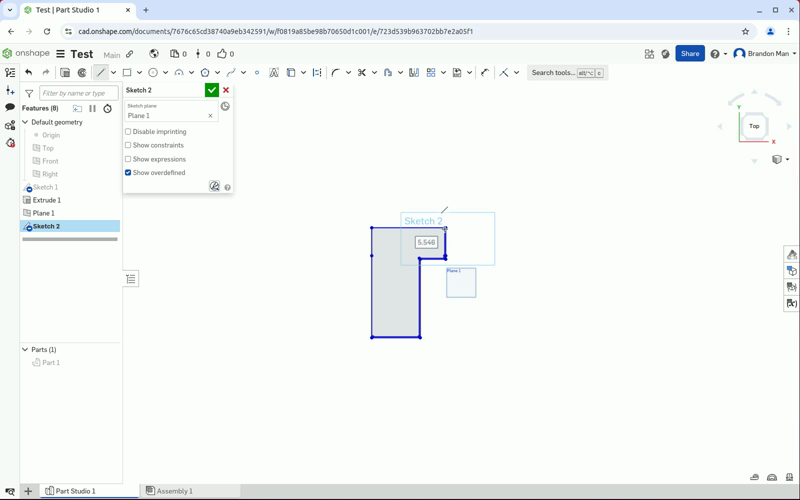
mouse_move(372, 228)
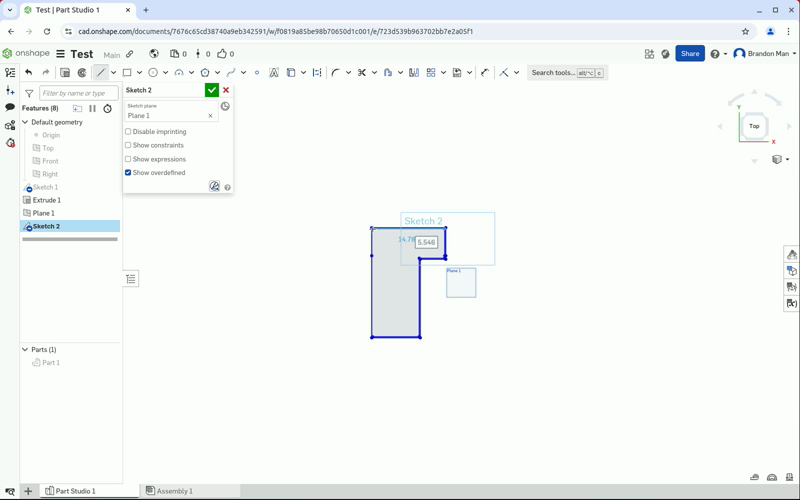
scroll(6)
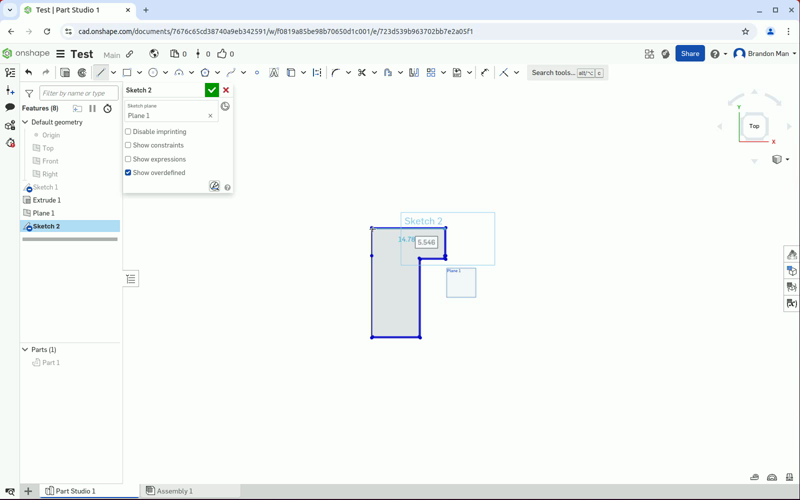
scroll(6)
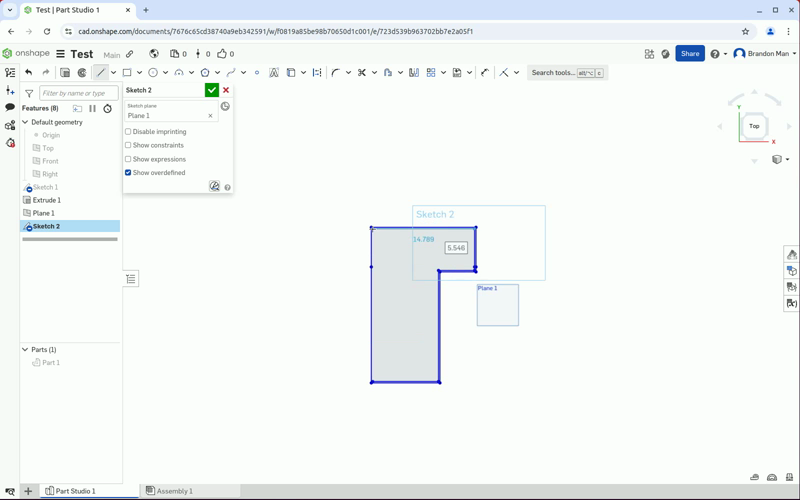
scroll(6)
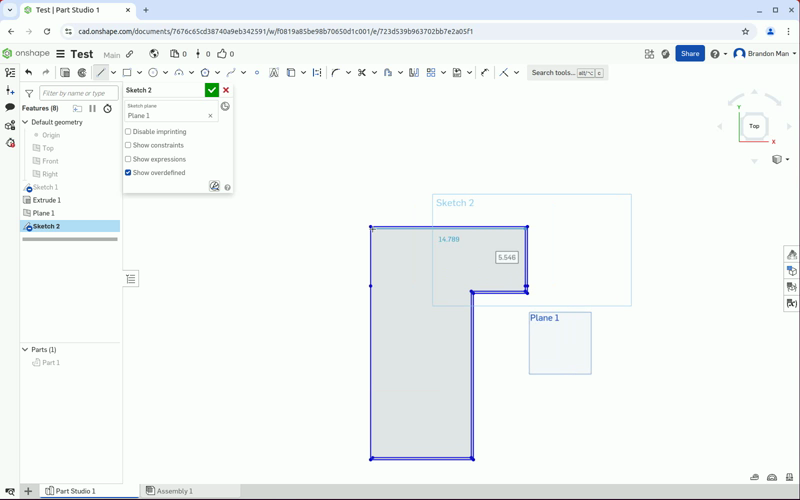
scroll(6)
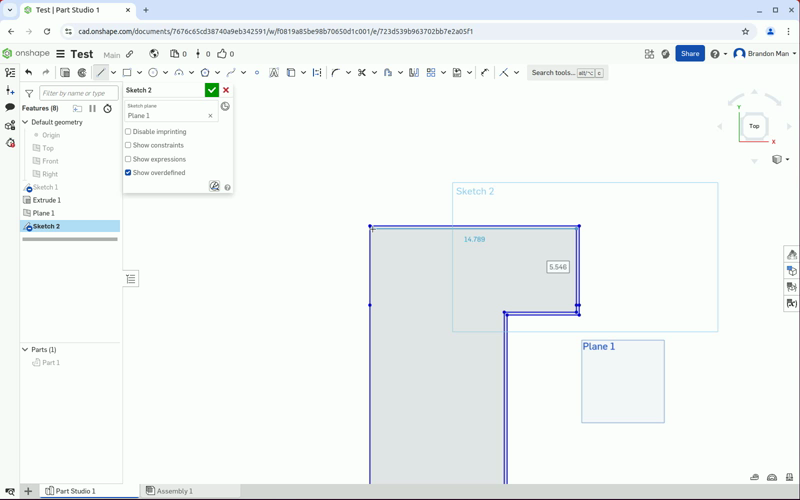
scroll(6)
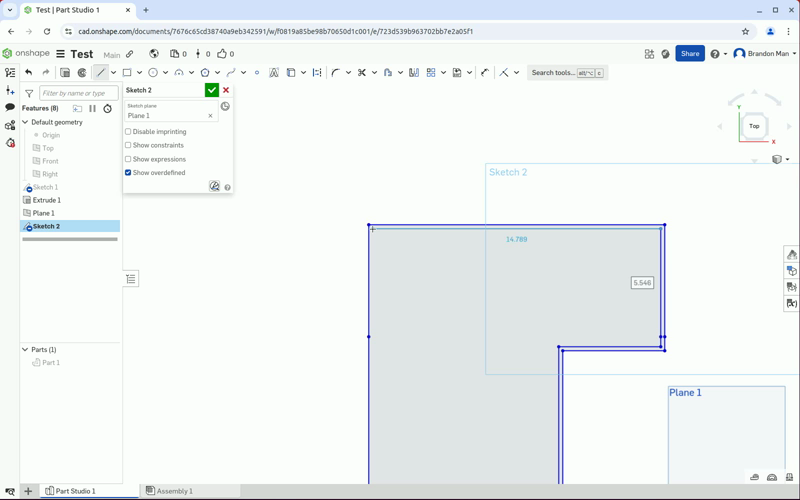
scroll(6)
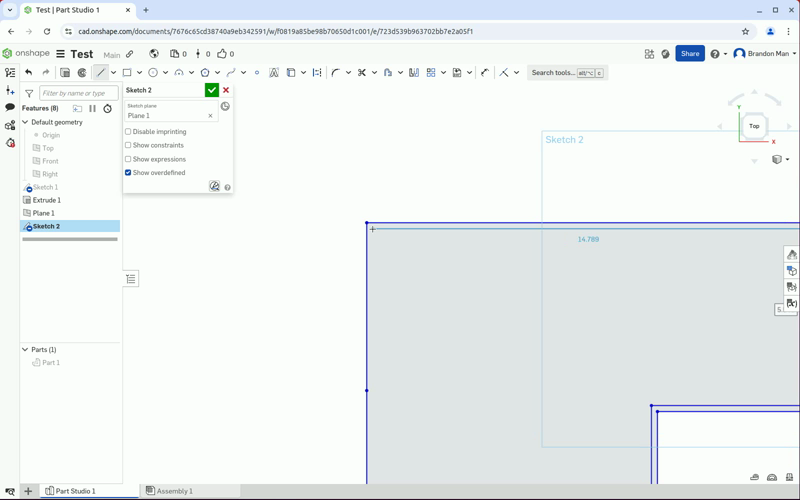
scroll(6)
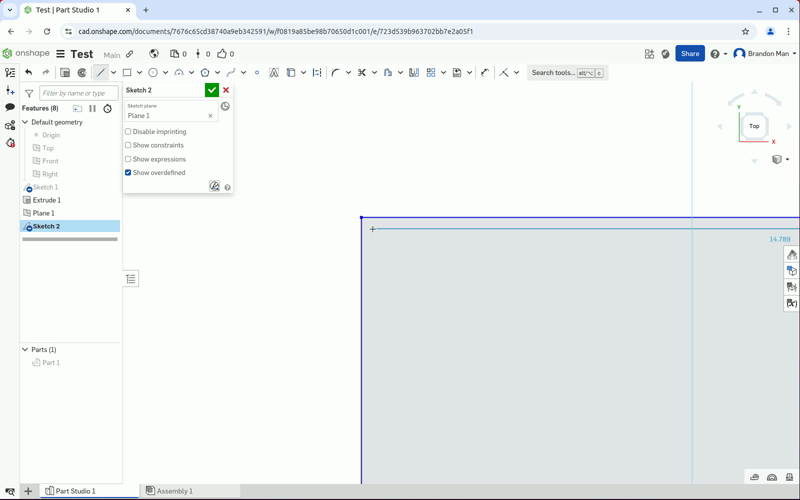
click(372, 228)
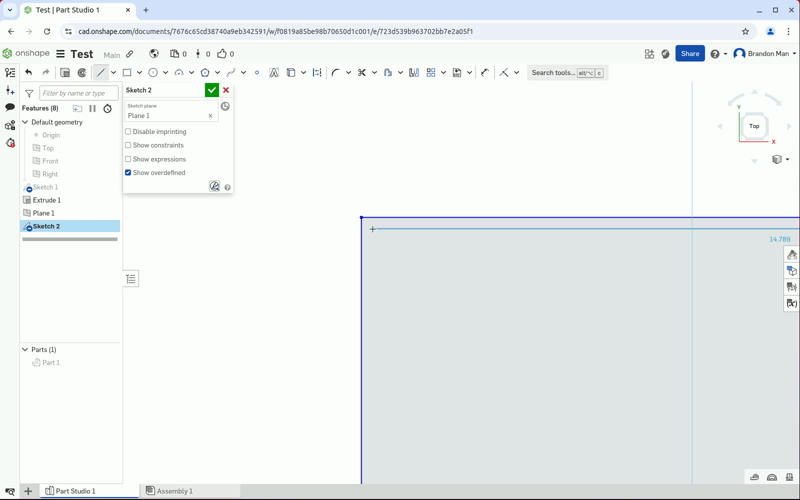
scroll(-6)
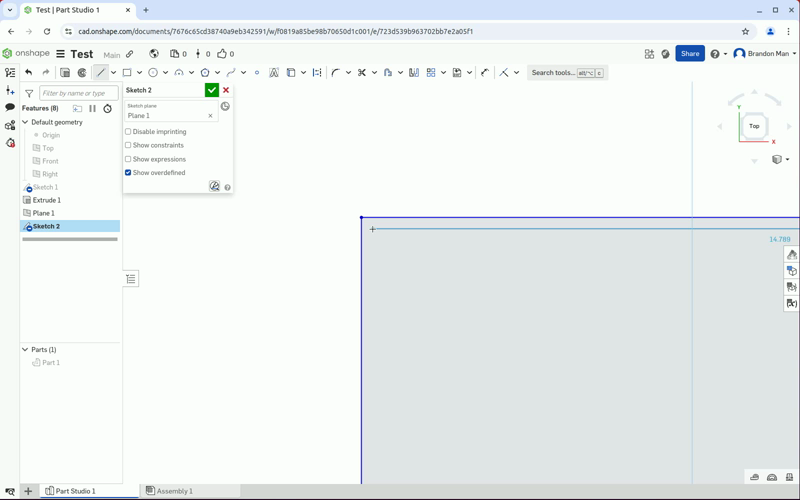
scroll(-6)
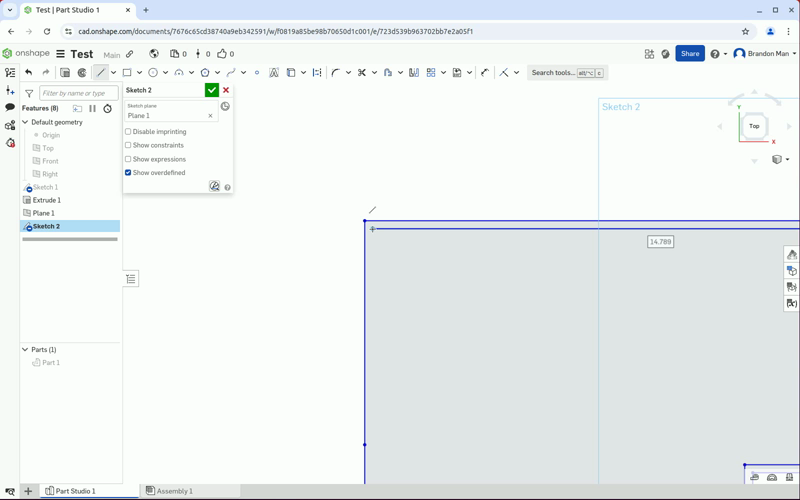
scroll(-6)
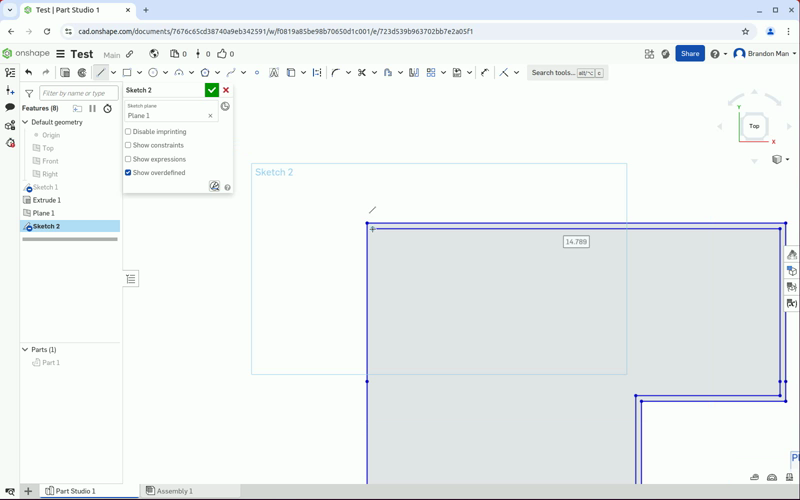
scroll(-6)
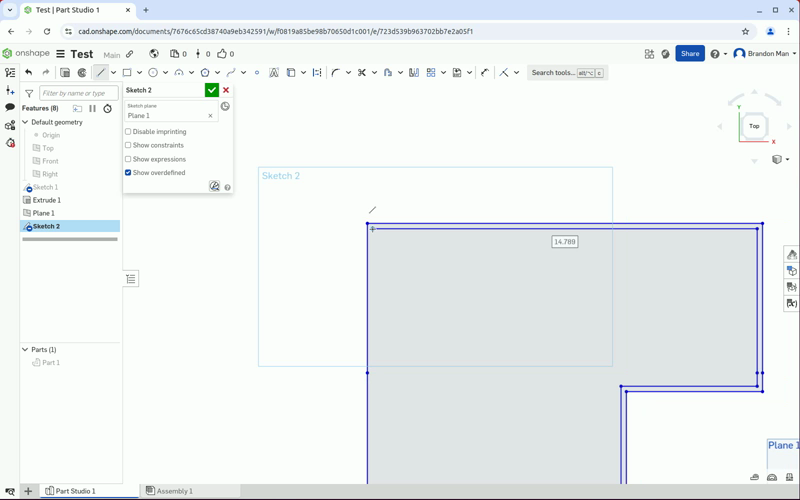
scroll(-6)
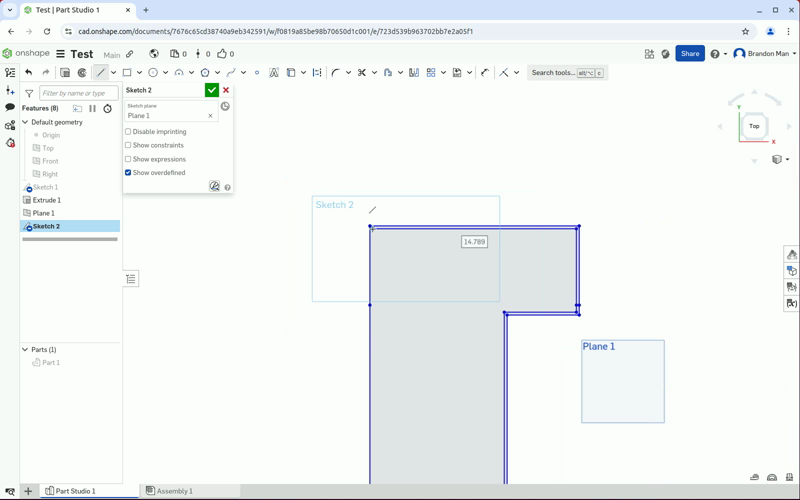
scroll(-6)
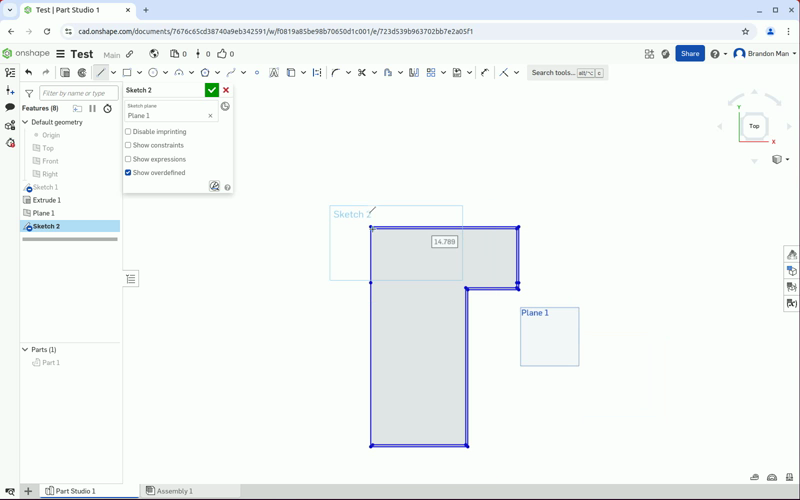
scroll(-6)
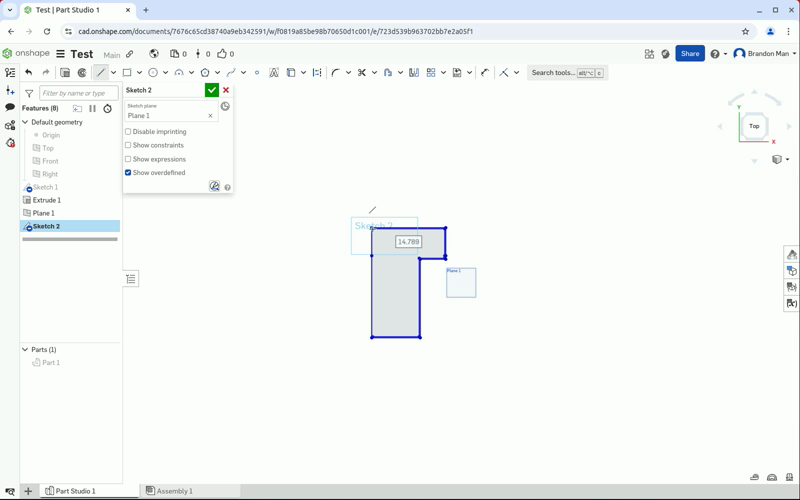
key_up(shift)
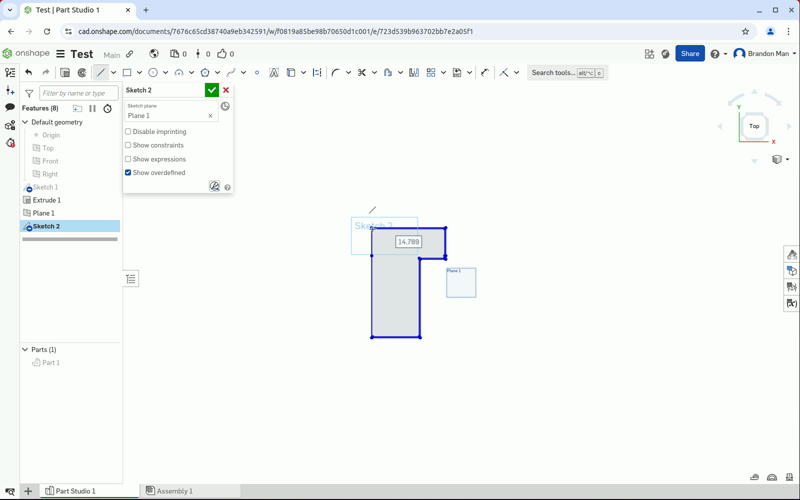
key_down(shift)
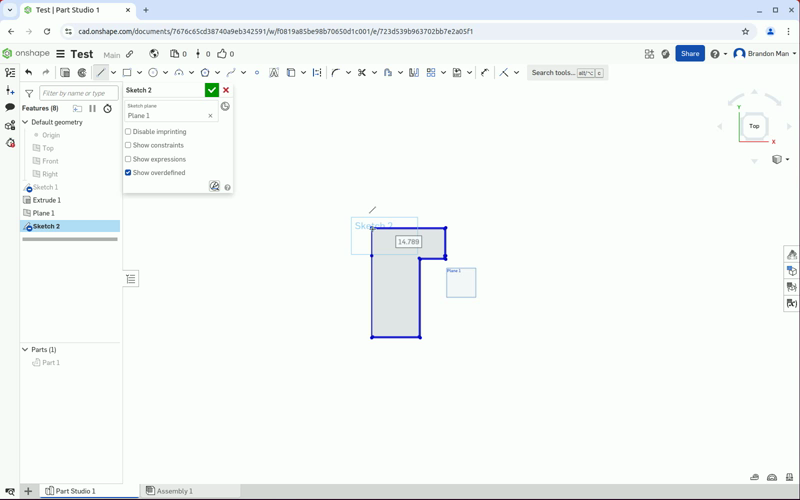
mouse_move(402, 228)
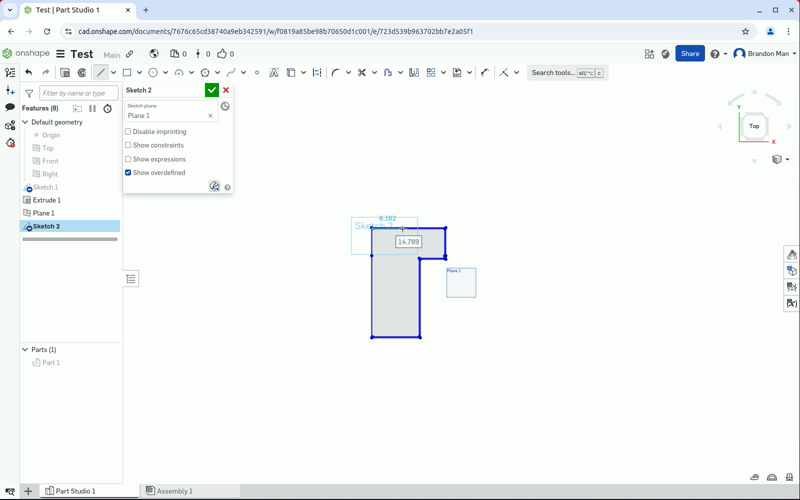
mouse_move(372, 255)
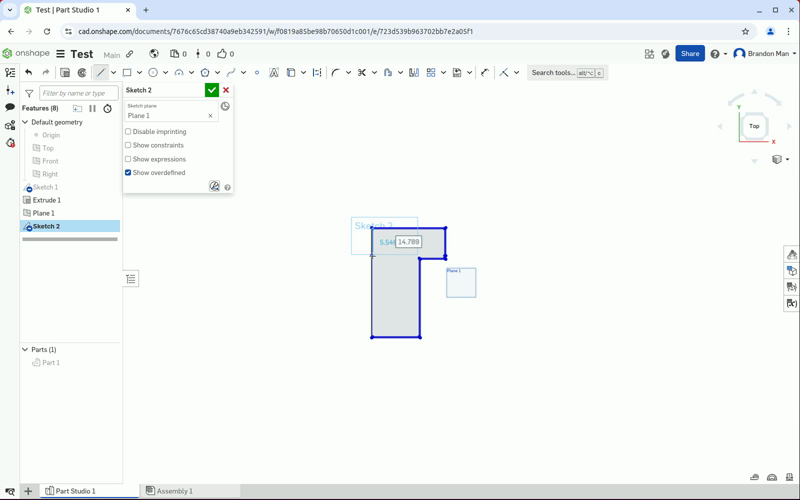
scroll(6)
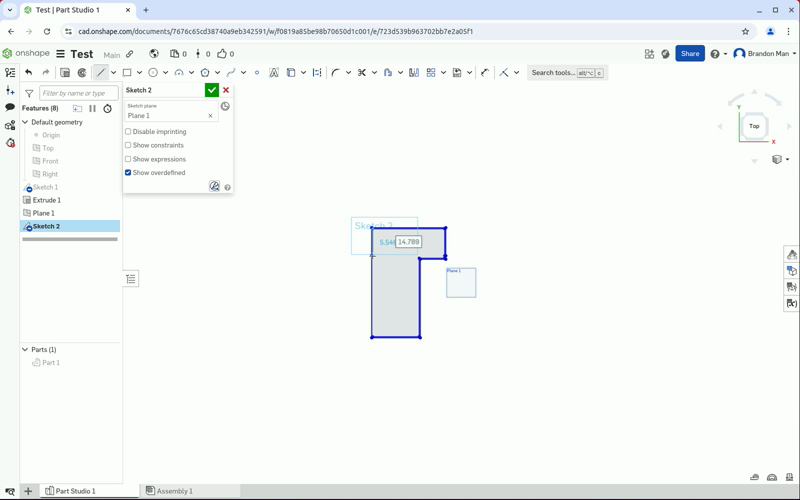
scroll(6)
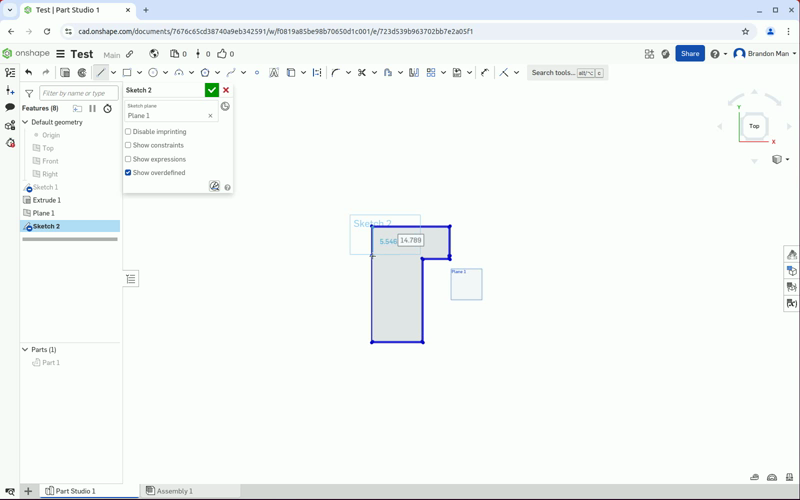
scroll(6)
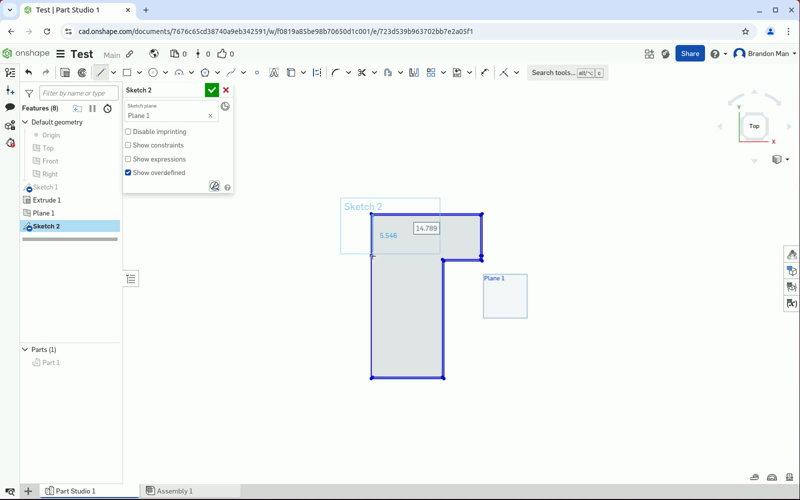
scroll(6)
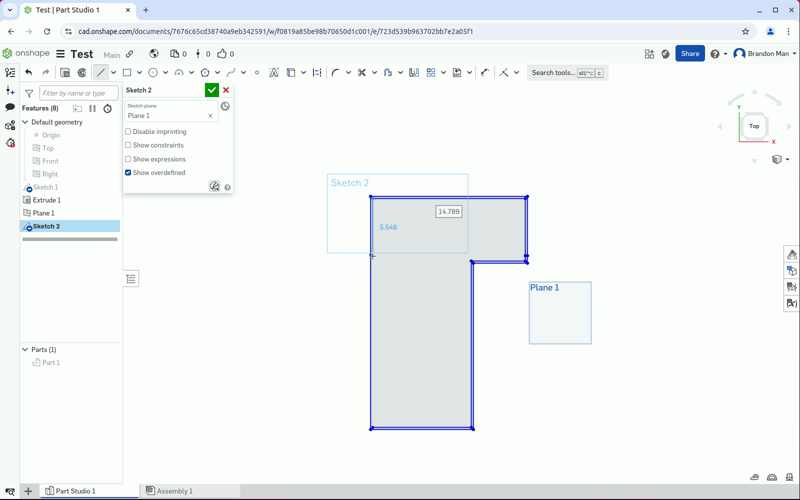
scroll(6)
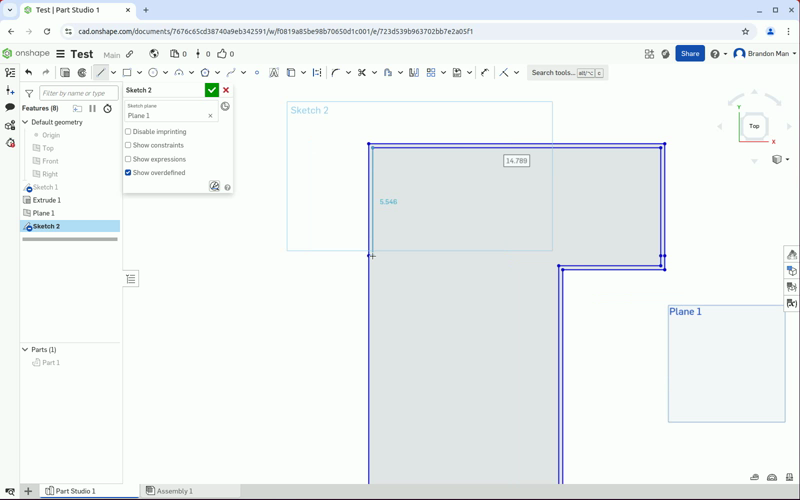
scroll(6)
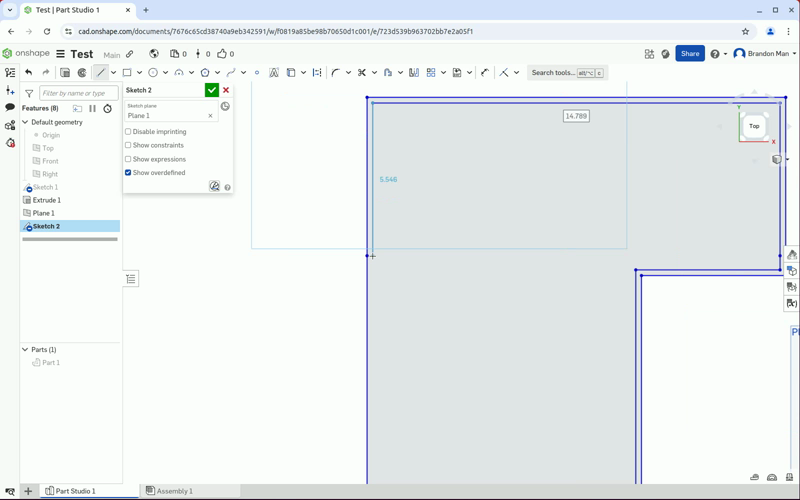
scroll(6)
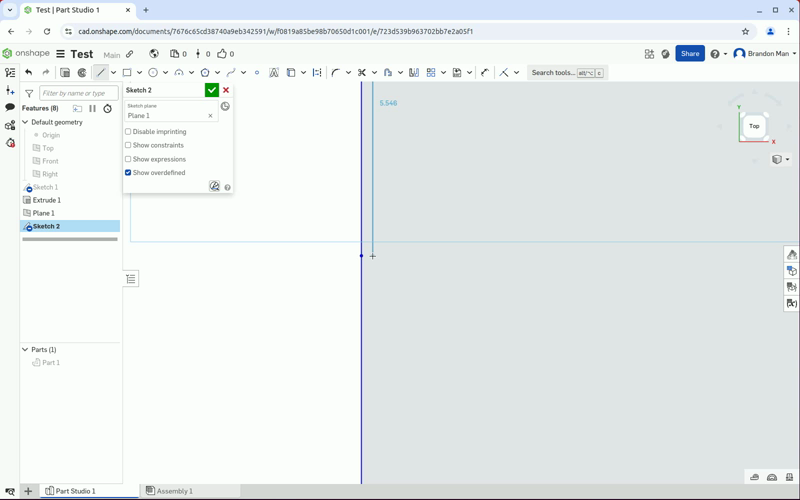
click(372, 255)
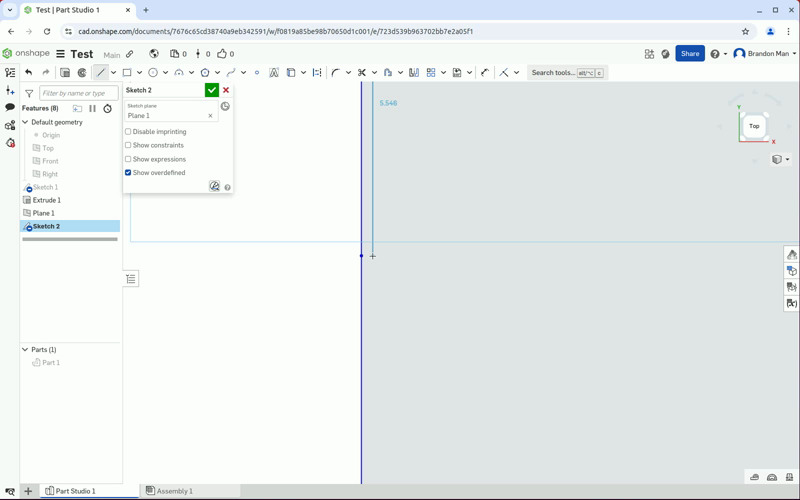
scroll(-6)
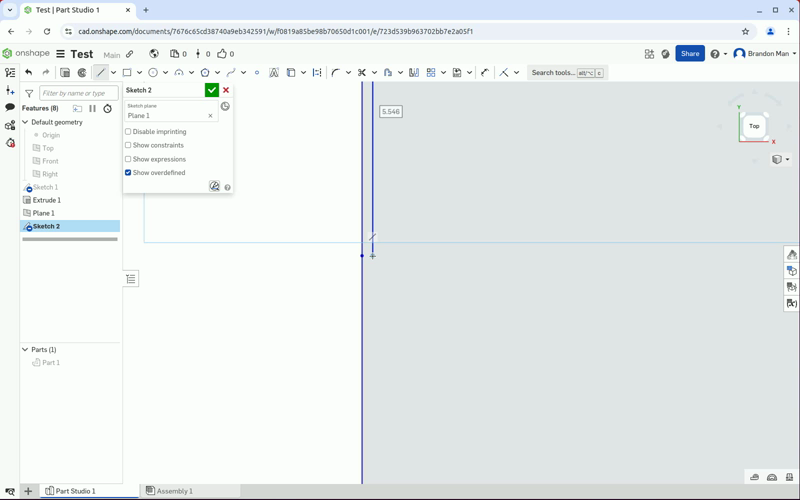
scroll(-6)
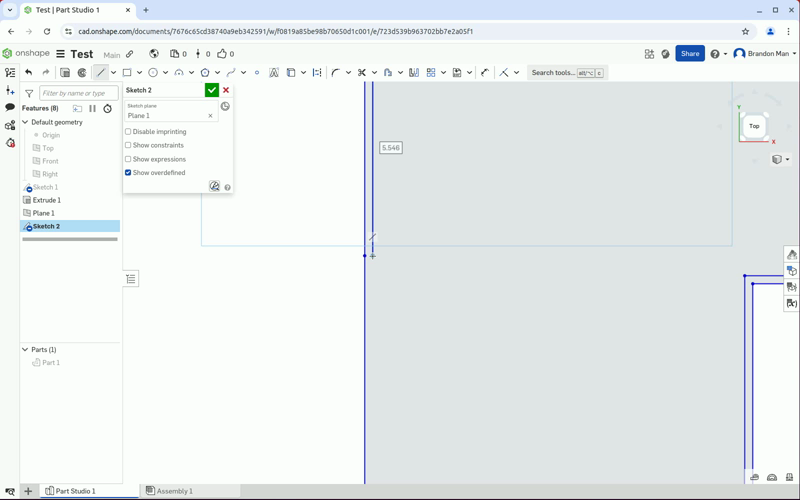
scroll(-6)
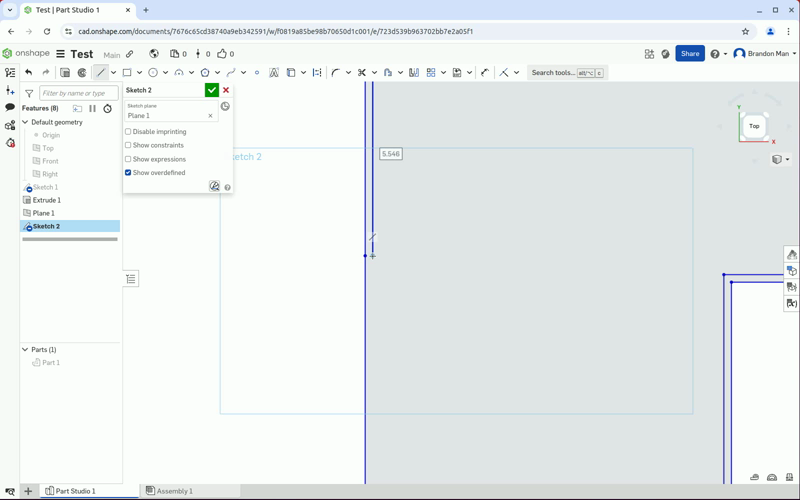
scroll(-6)
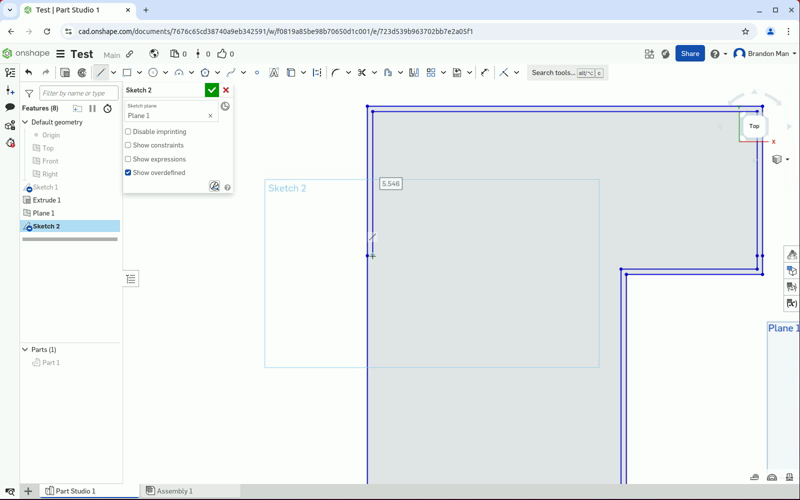
scroll(-6)
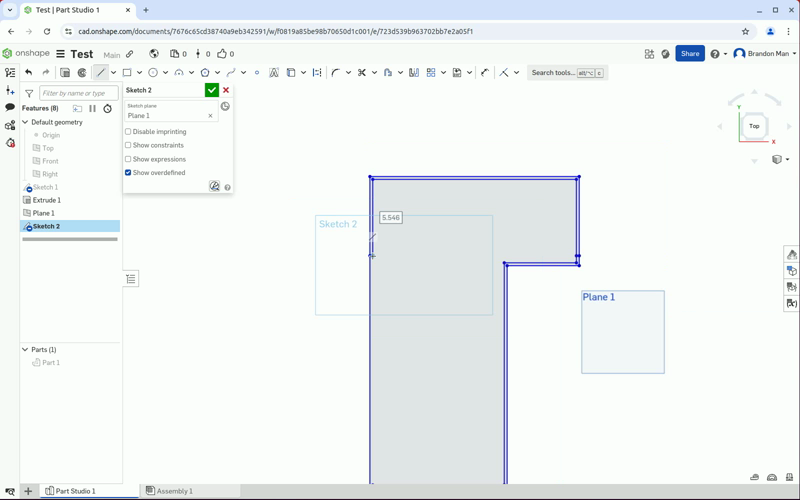
scroll(-6)
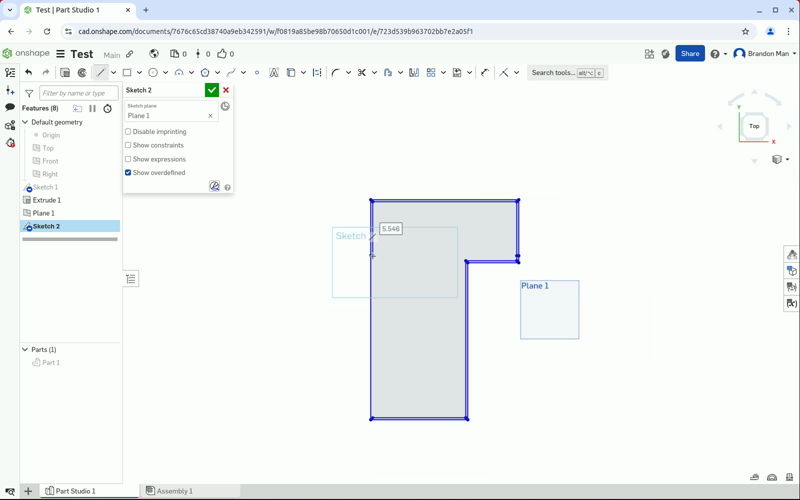
scroll(-6)
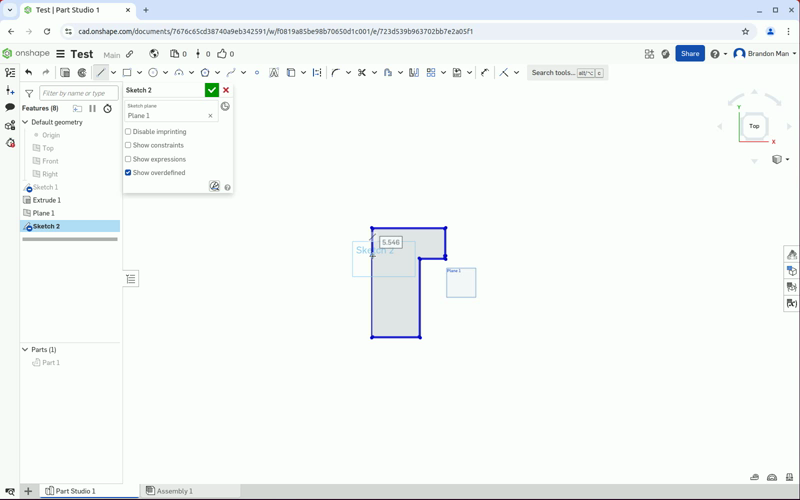
key_up(shift)
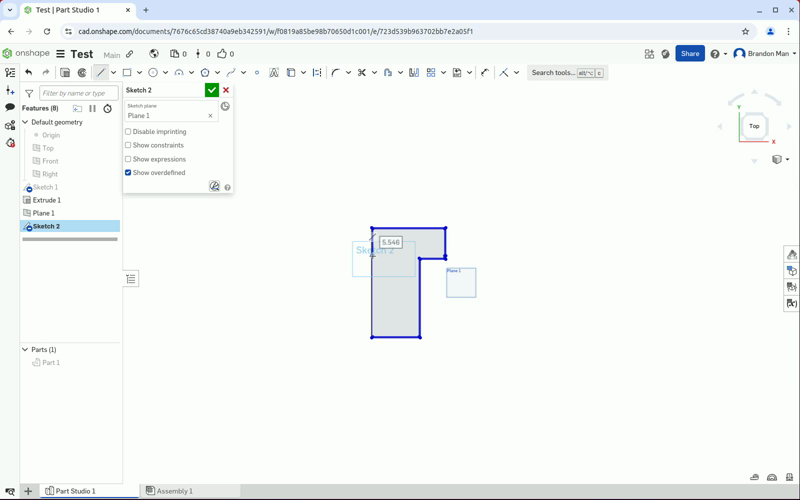
key_down(shift)
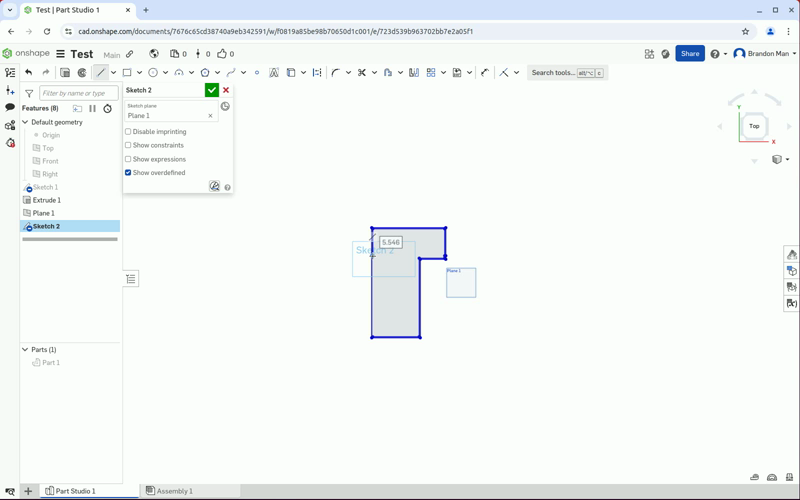
mouse_move(372, 336)
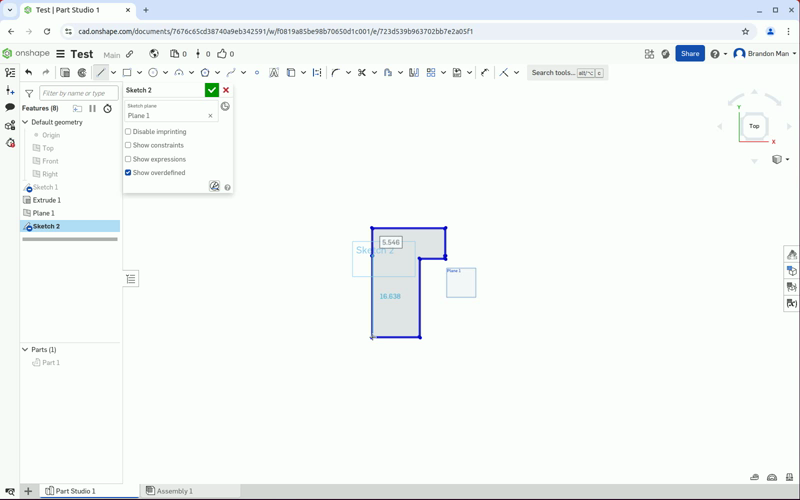
scroll(6)
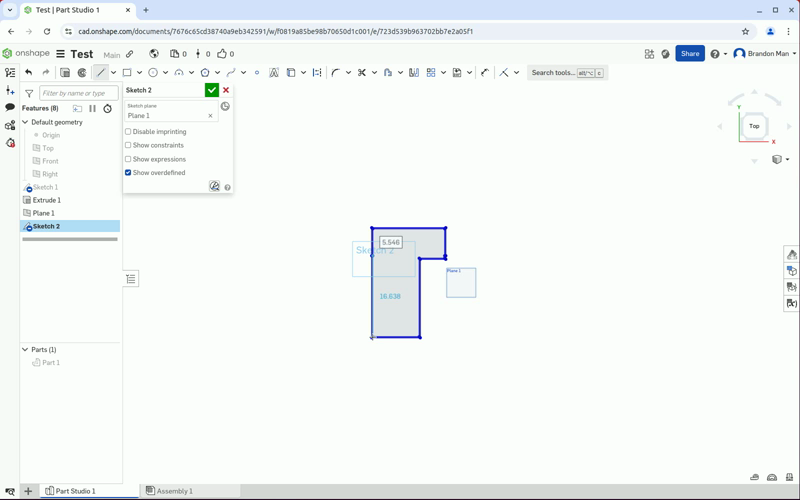
scroll(6)
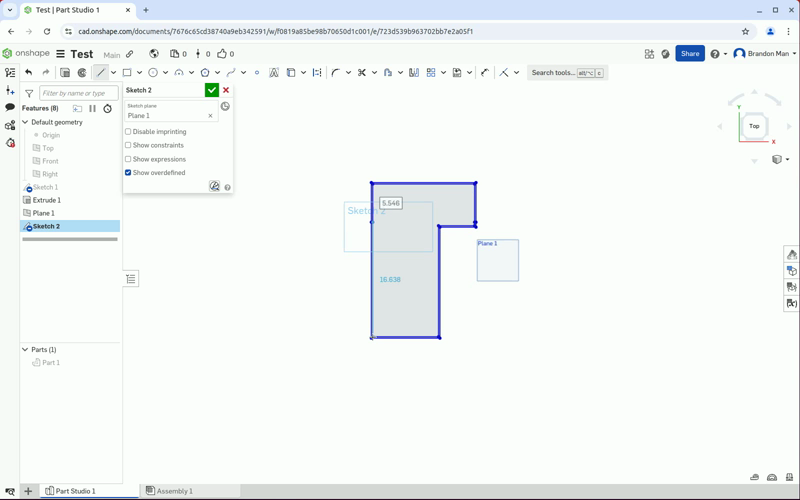
scroll(6)
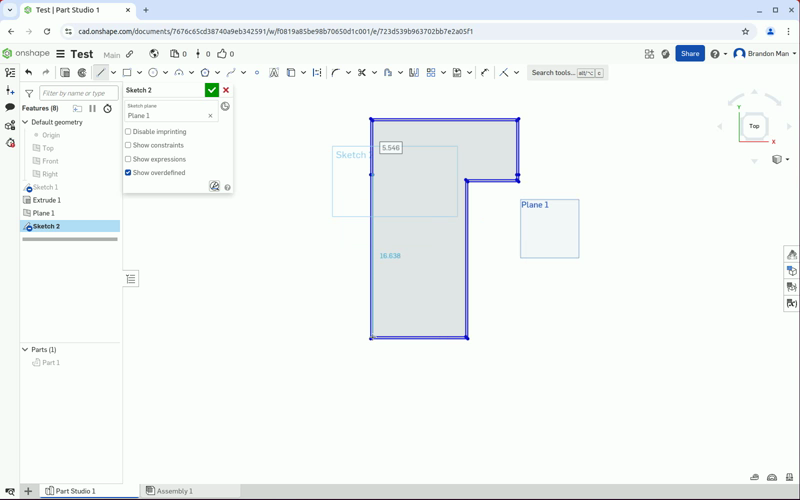
scroll(6)
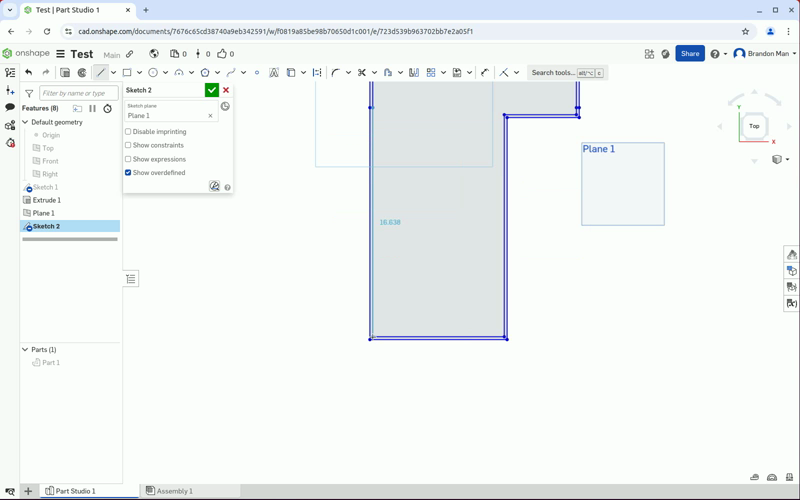
scroll(6)
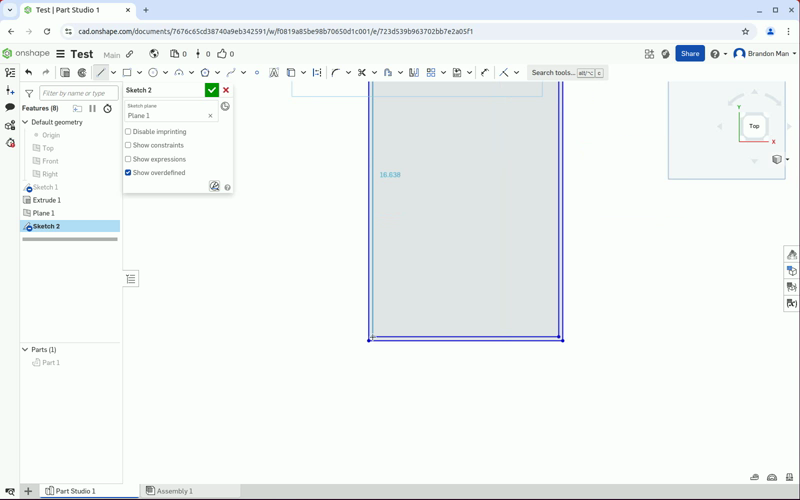
scroll(6)
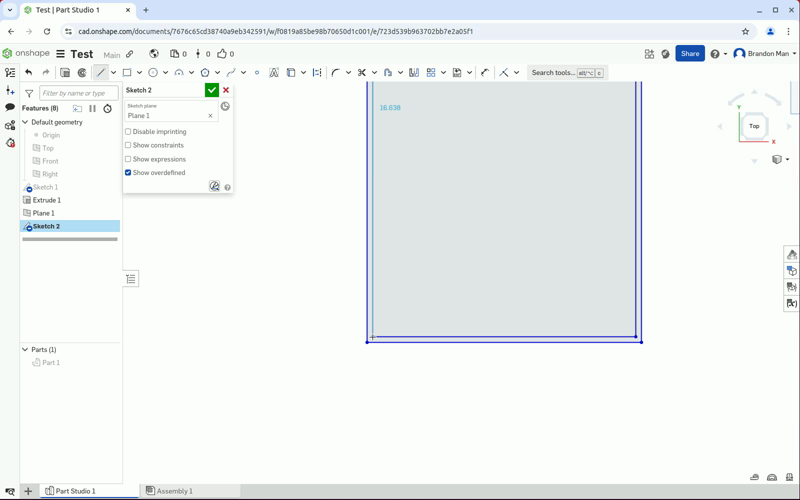
scroll(6)
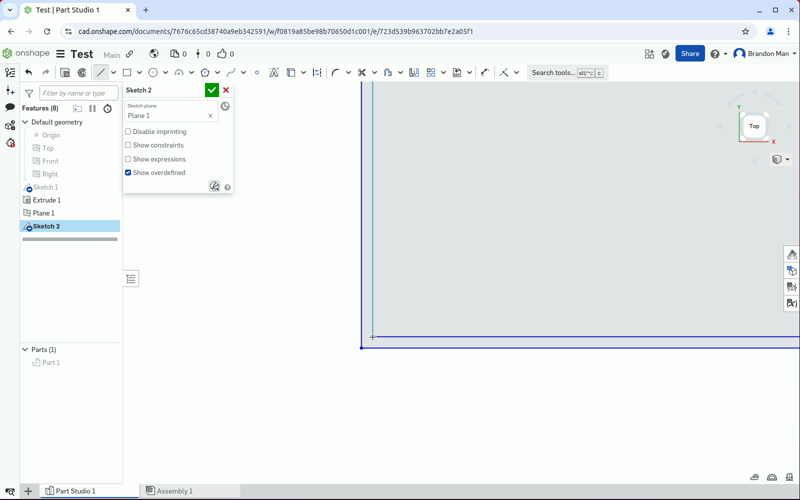
key_up(shift)
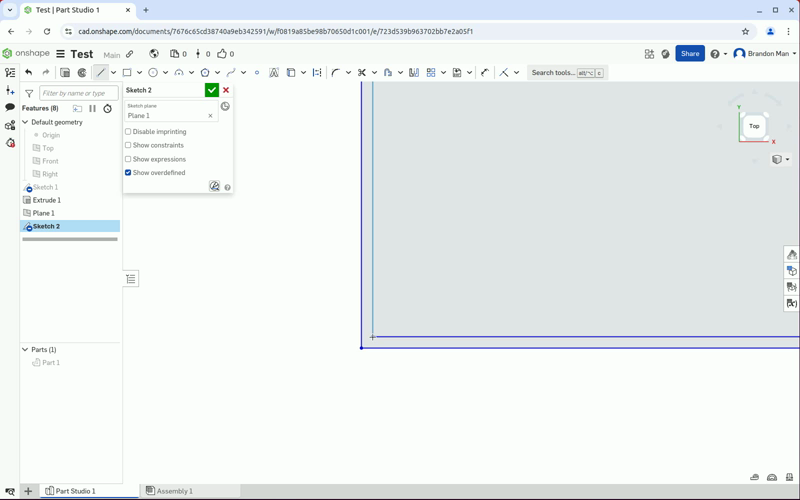
click(372, 336)
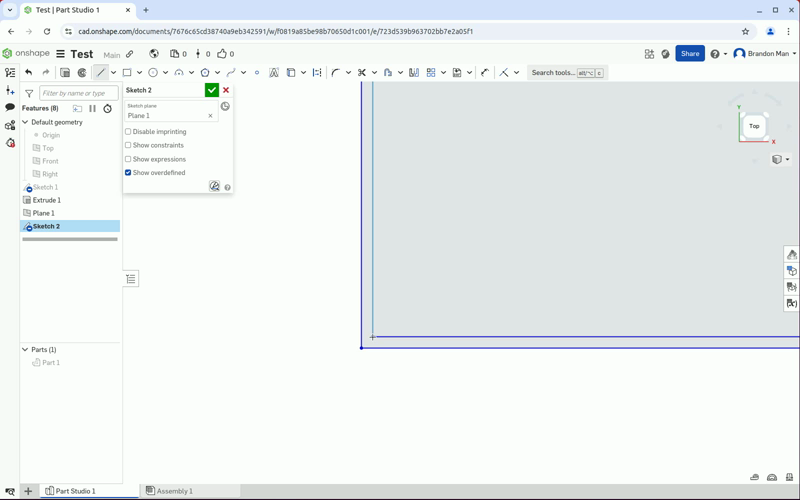
scroll(-6)
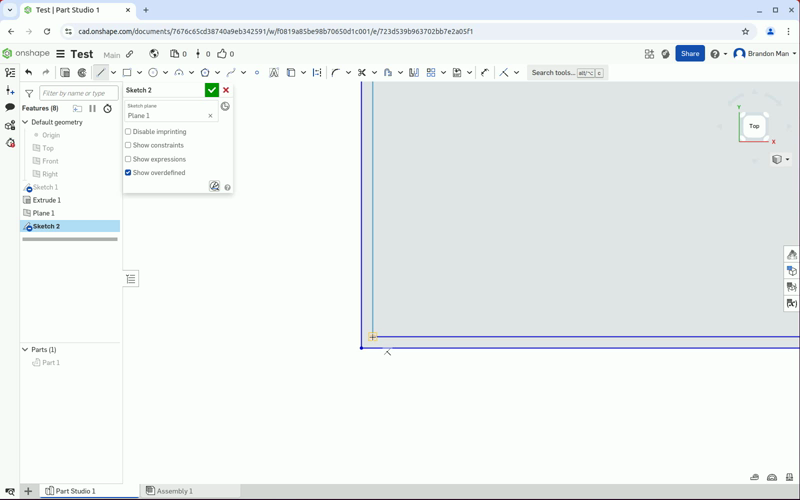
scroll(-6)
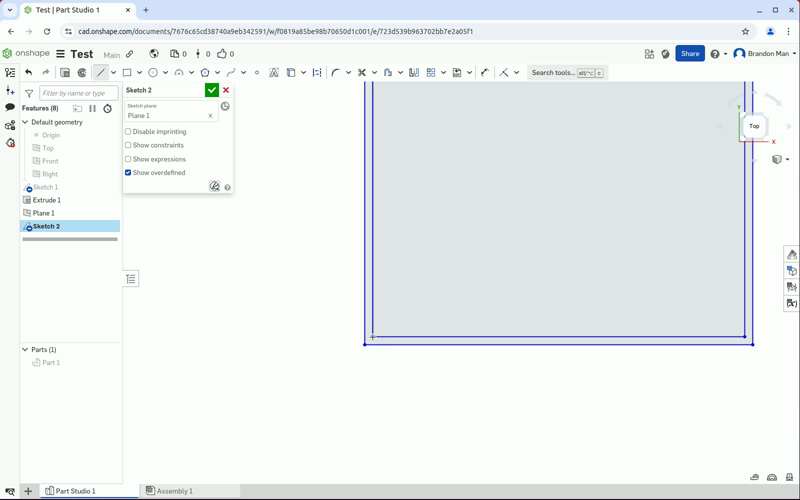
scroll(-6)
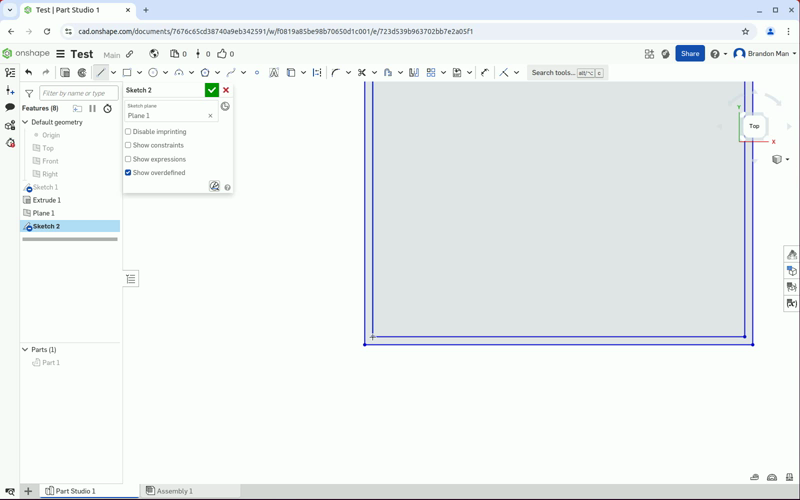
scroll(-6)
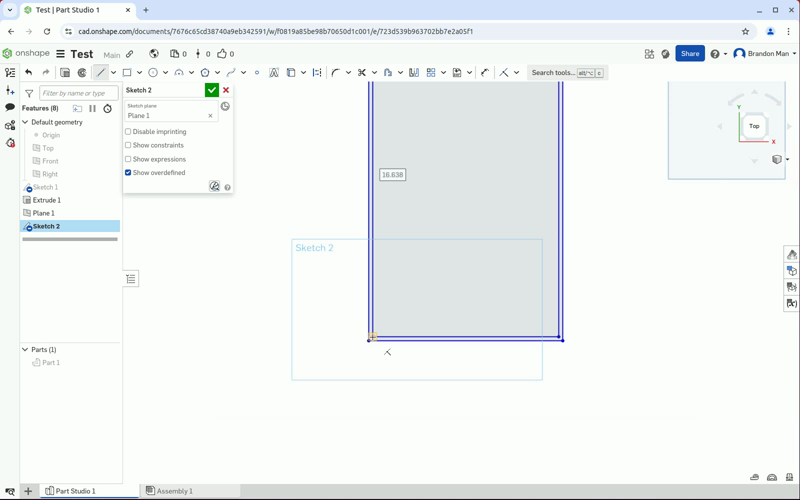
scroll(-6)
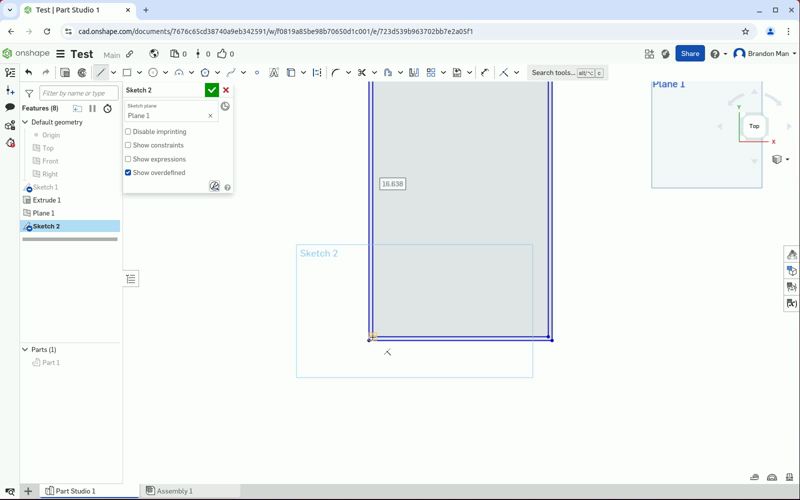
scroll(-6)
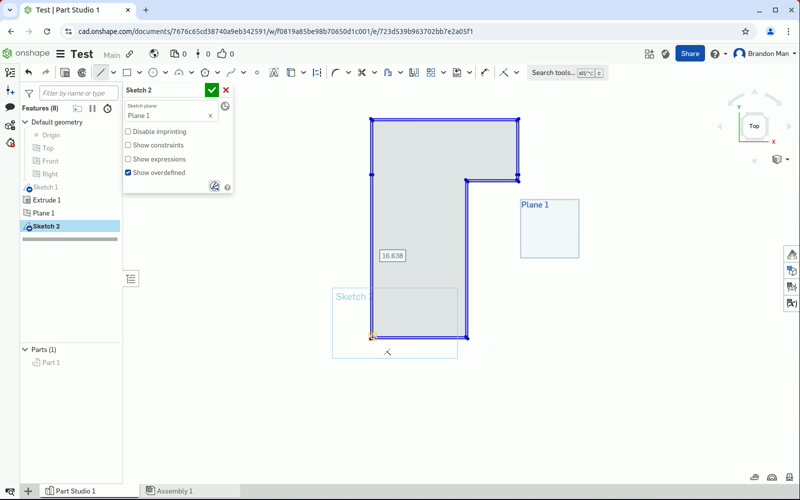
scroll(-6)
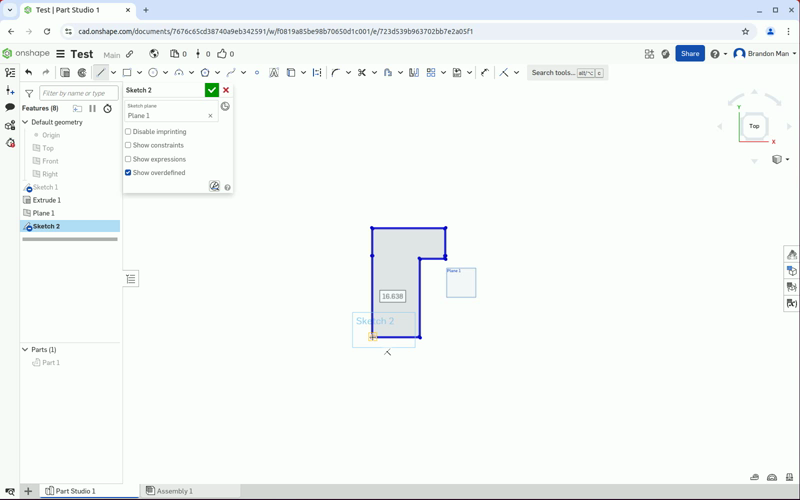
key(esc)
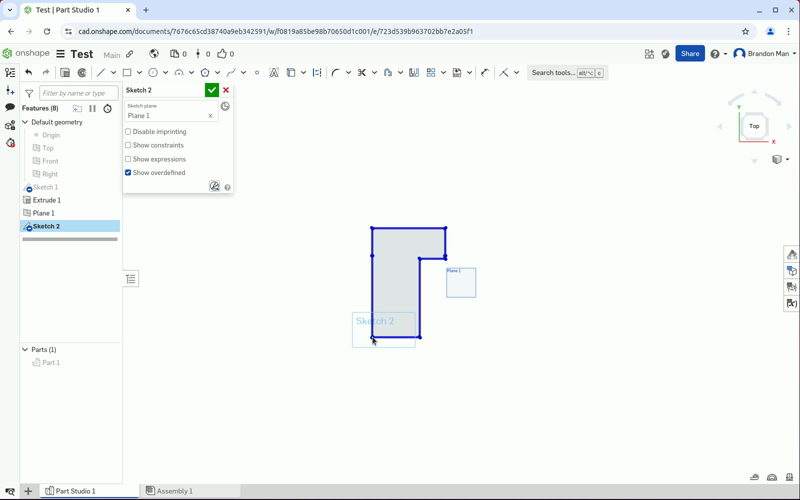
mouse_move(419, 292)
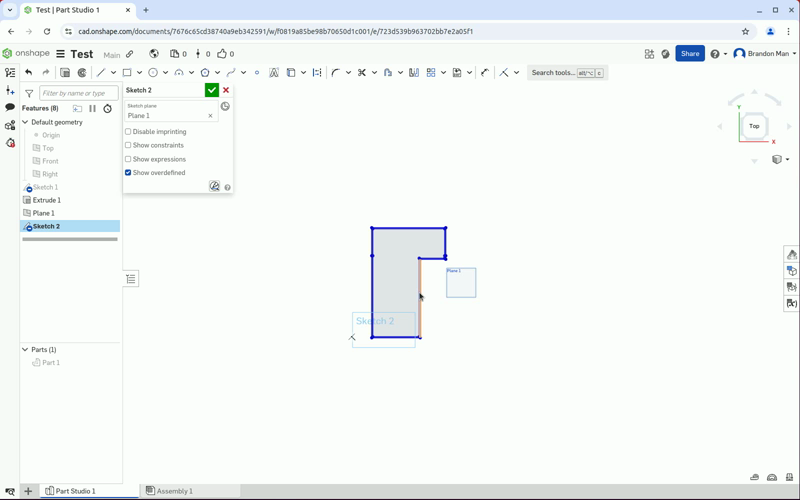
scroll(6)
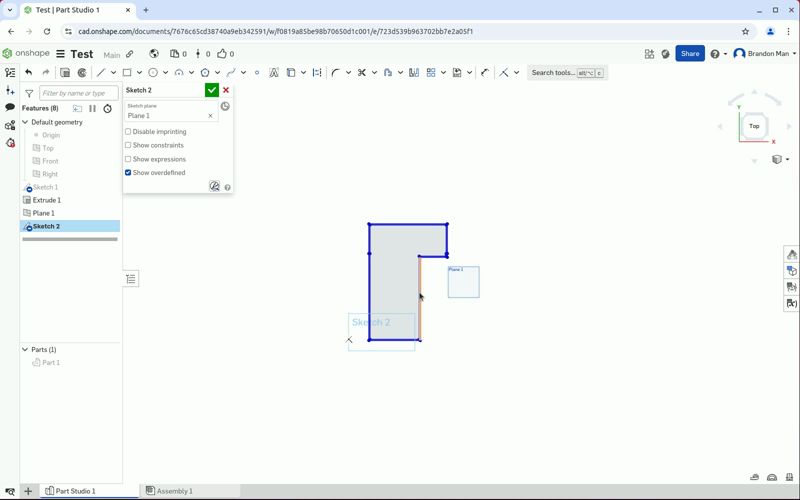
scroll(6)
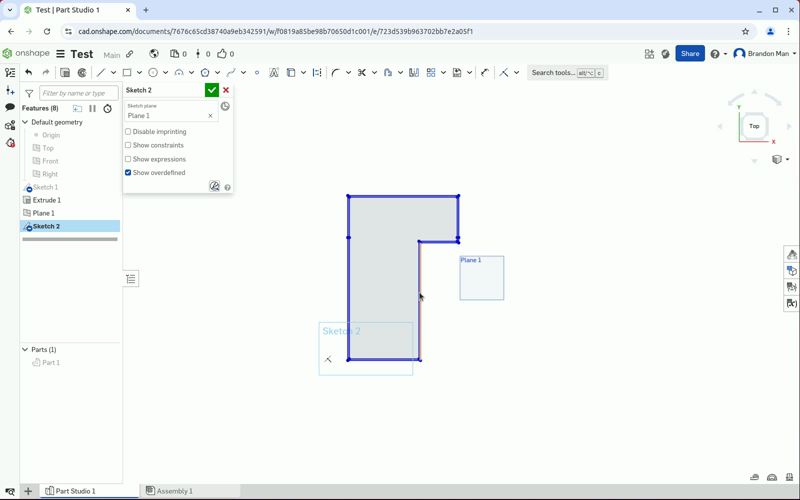
scroll(6)
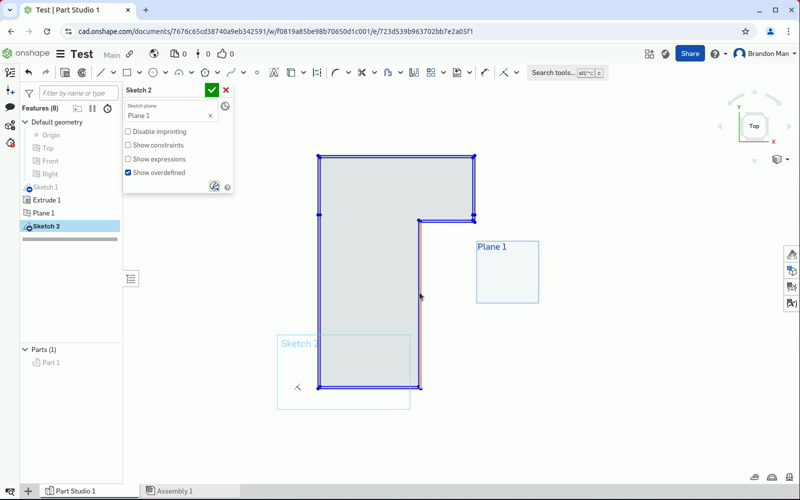
scroll(6)
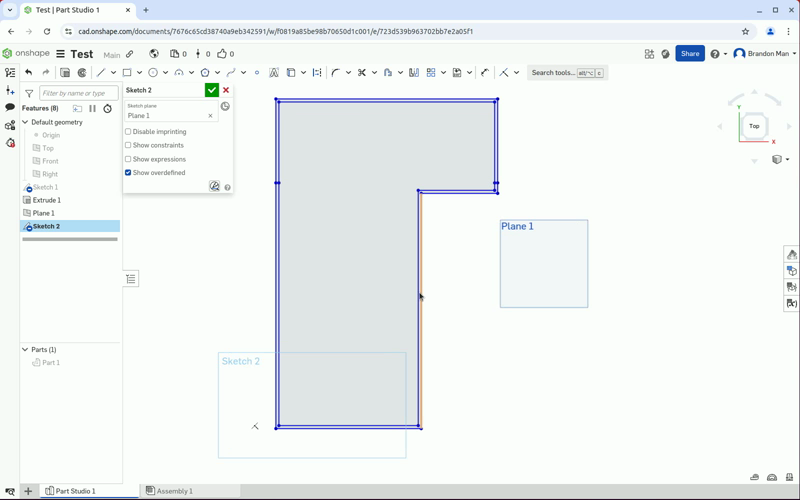
scroll(6)
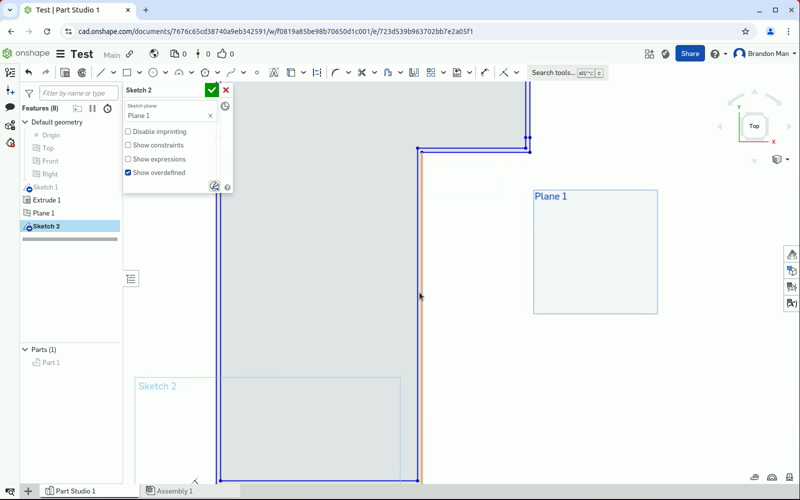
scroll(6)
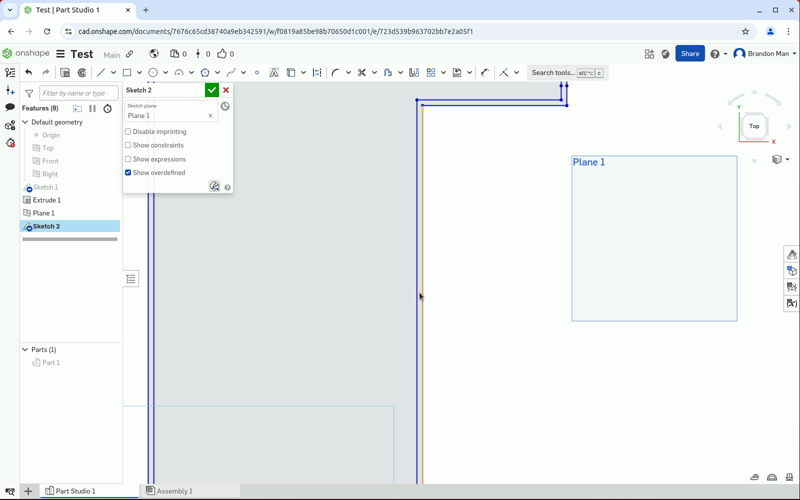
scroll(6)
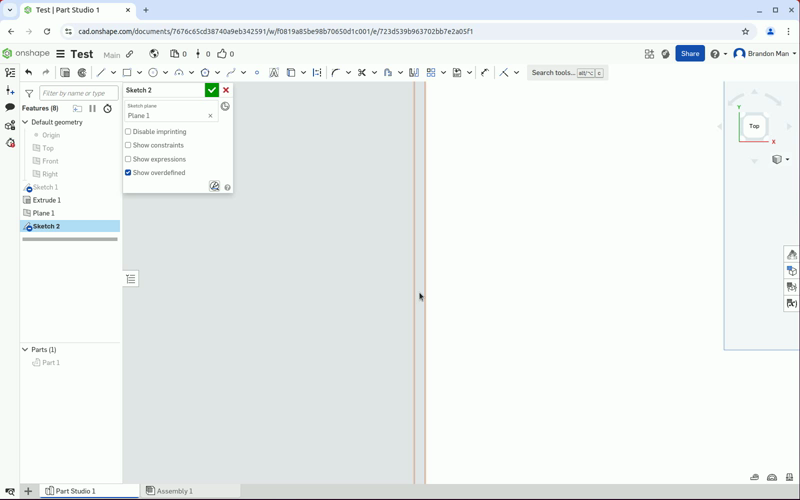
click(419, 292)
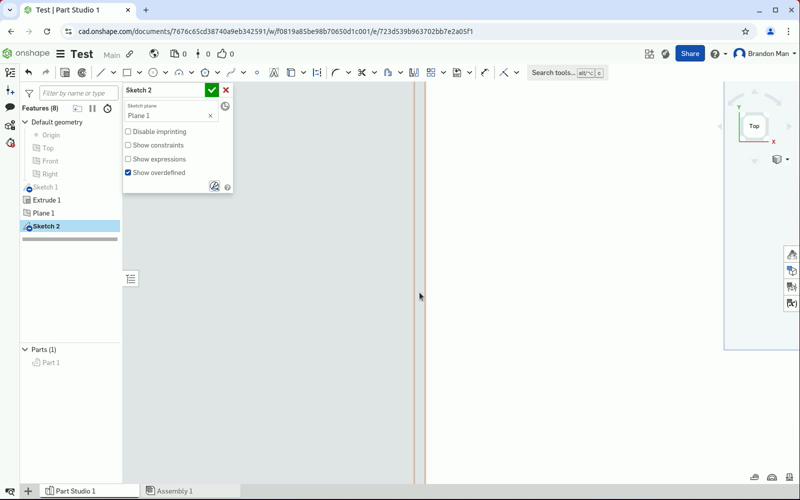
scroll(-6)
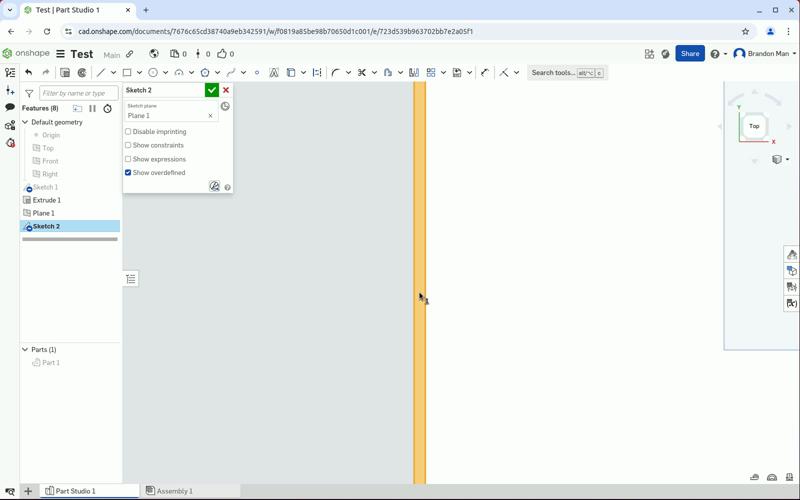
scroll(-6)
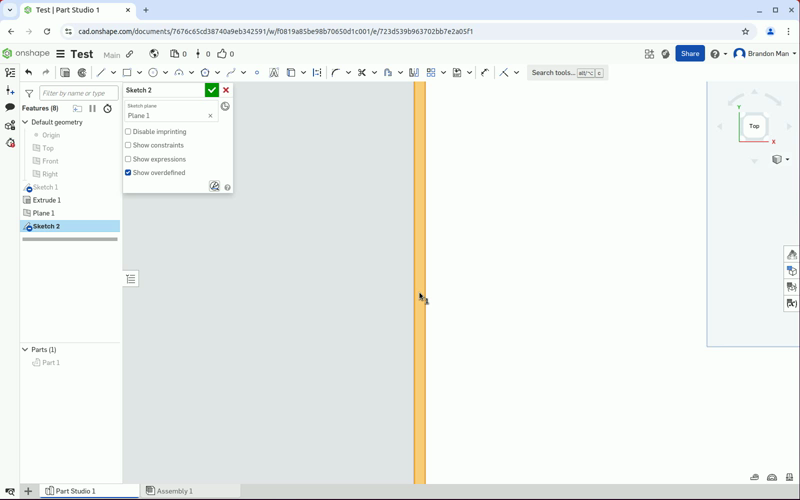
scroll(-6)
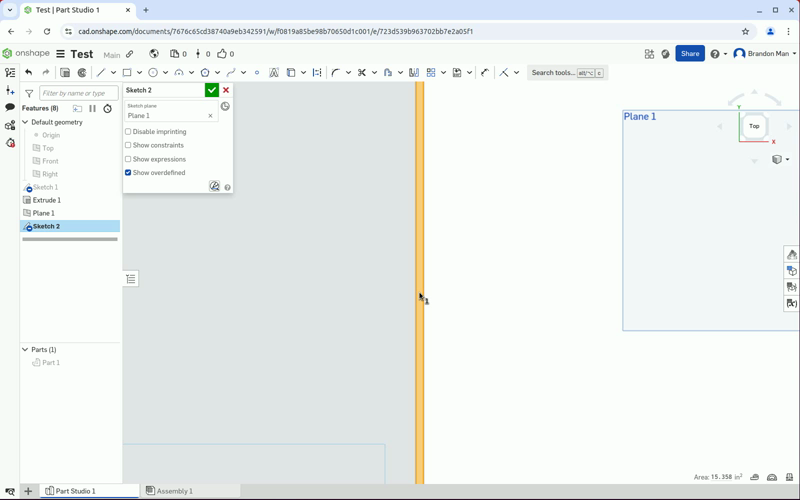
scroll(-6)
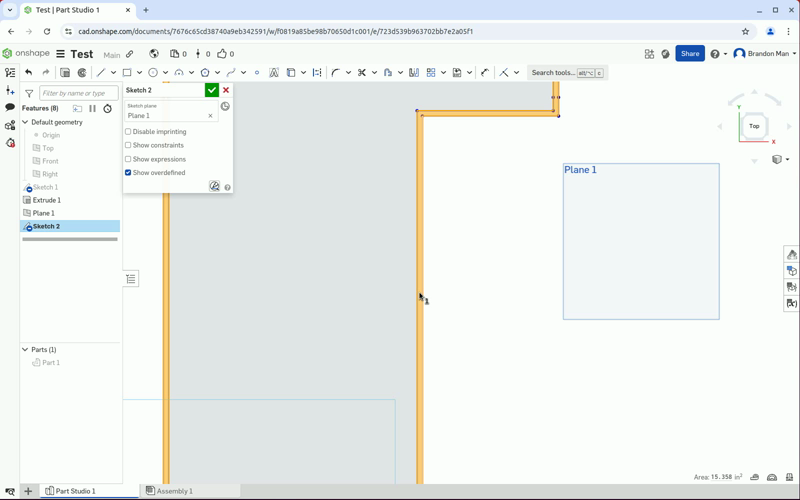
scroll(-6)
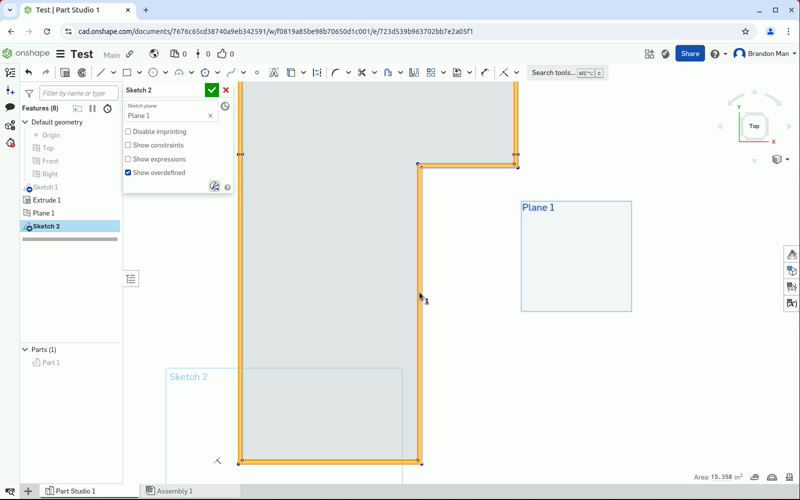
scroll(-6)
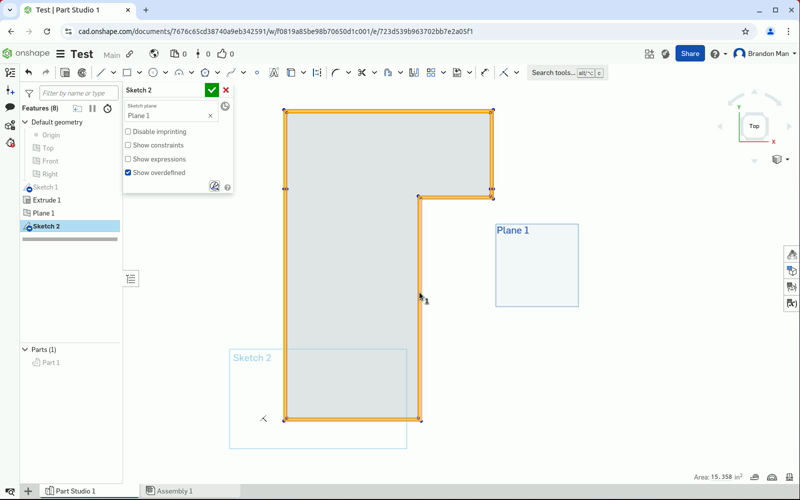
scroll(-6)
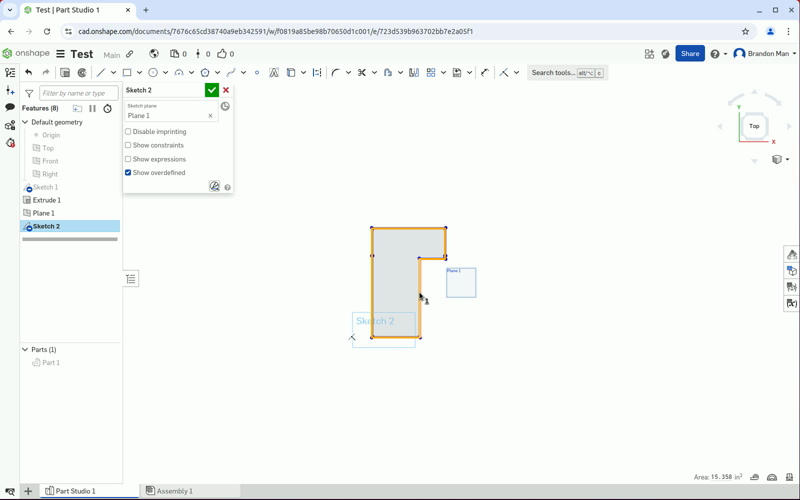
mouse_move(73, 352)
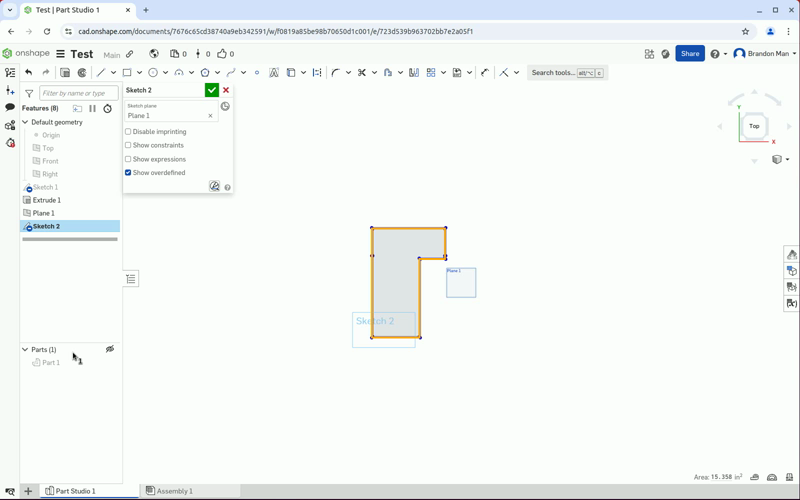
key(shift+y)
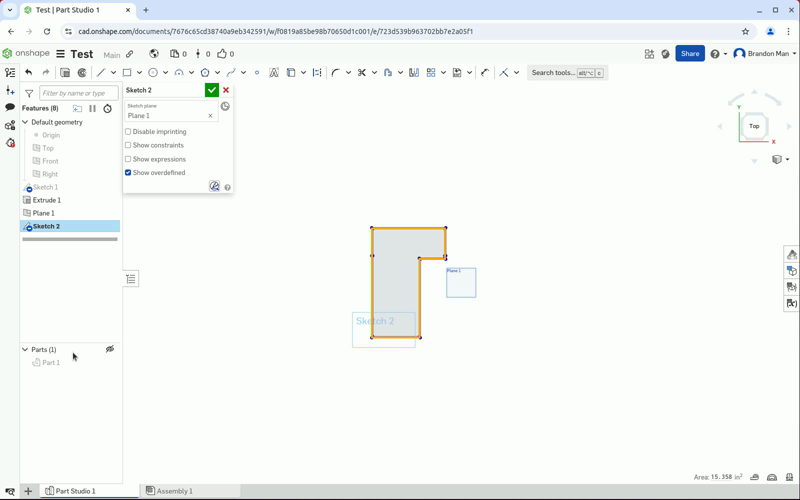
key(shift+e)
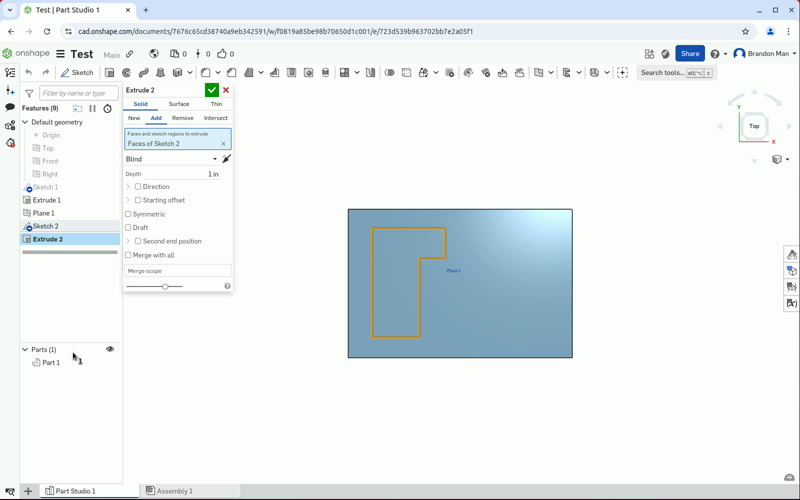
mouse_move(143, 106)
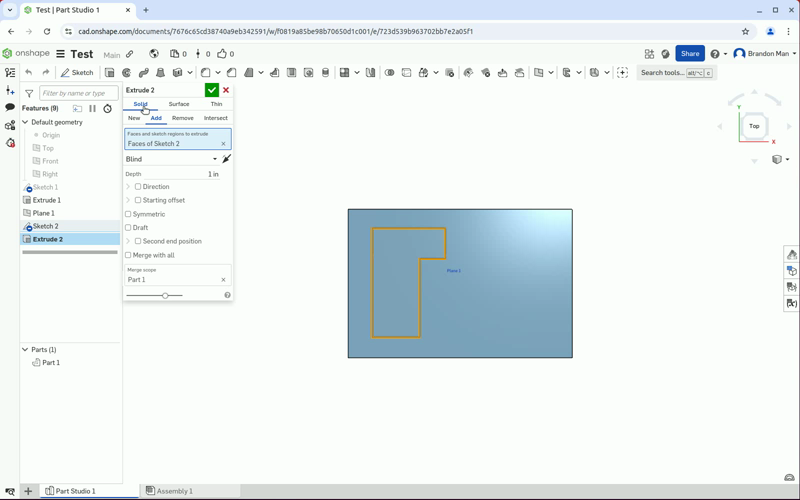
click(143, 106)
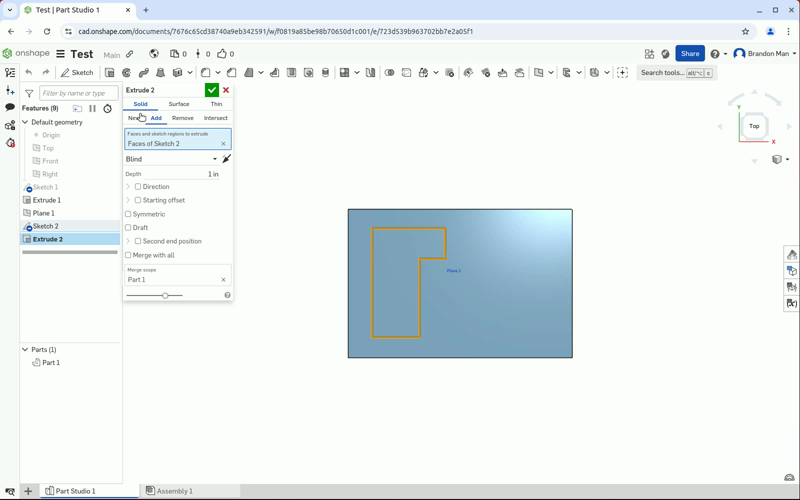
mouse_move(137, 120)
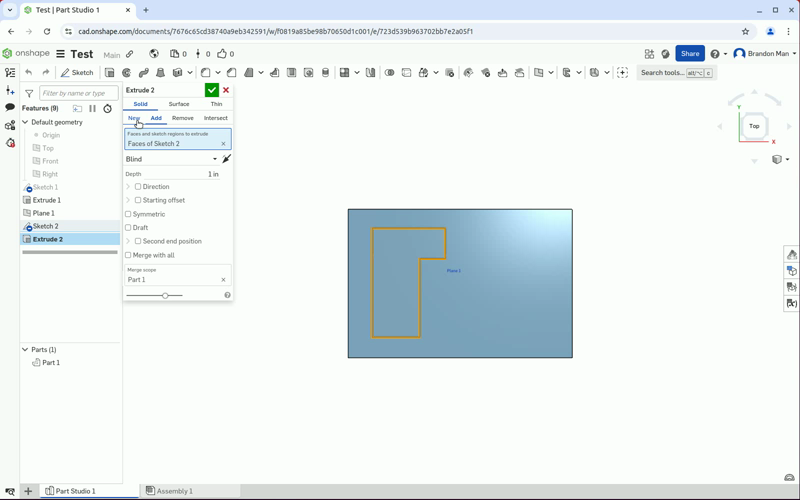
click(137, 120)
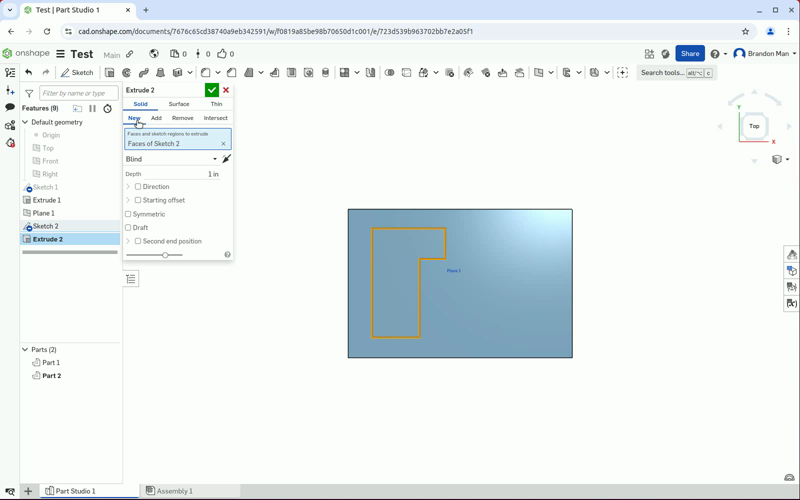
key(tab, 4)
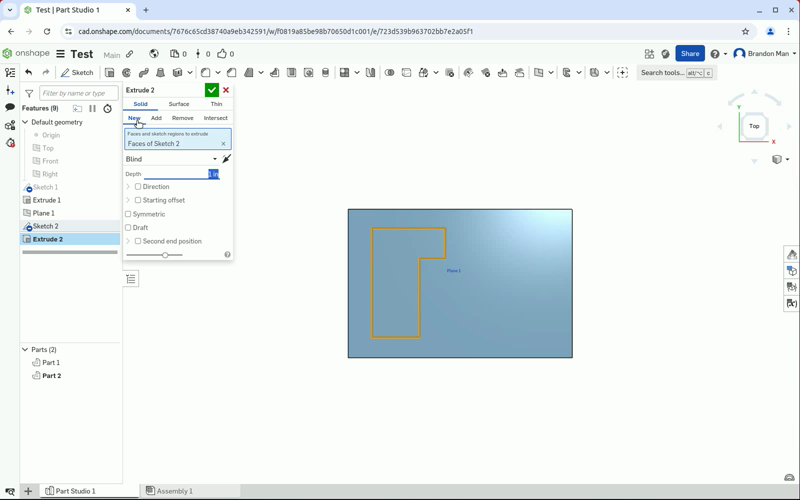
text(5.055)
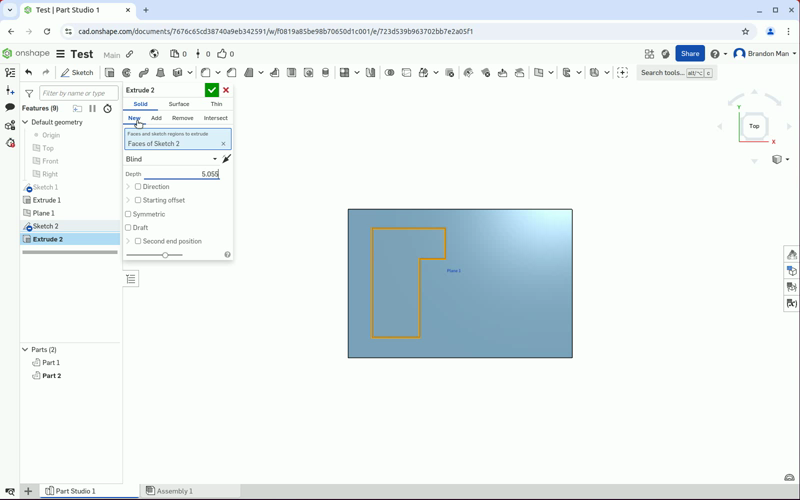
key(enter)
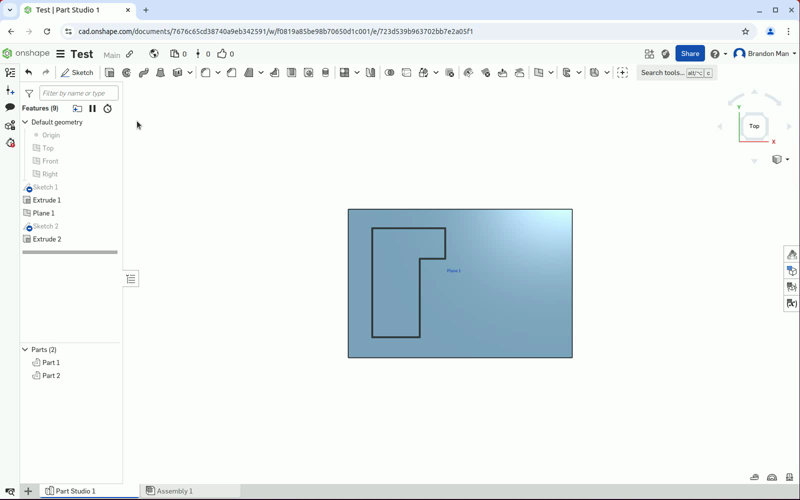
key(shift+h)
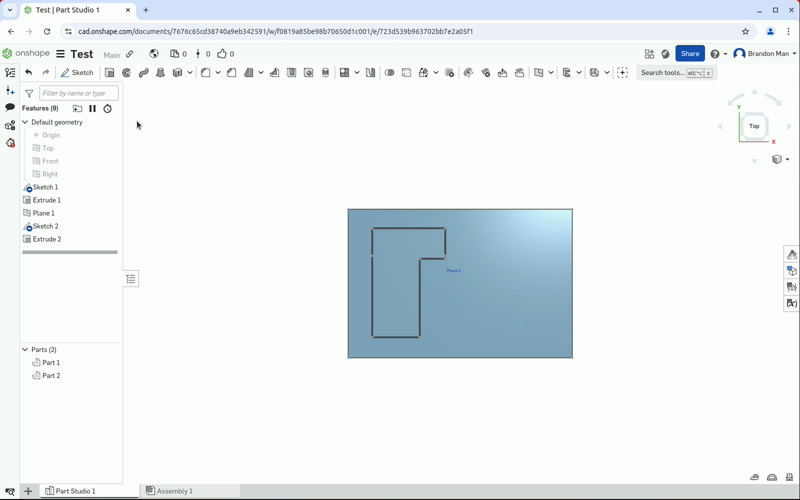
key(shift+h)
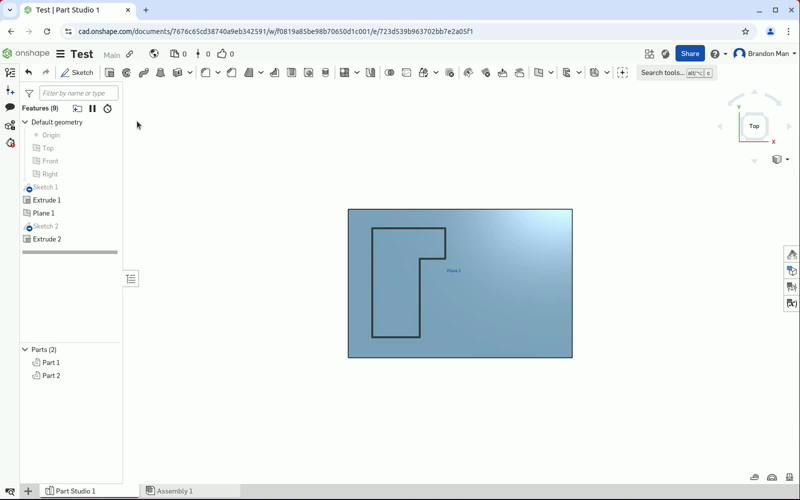
mouse_move(73, 189)
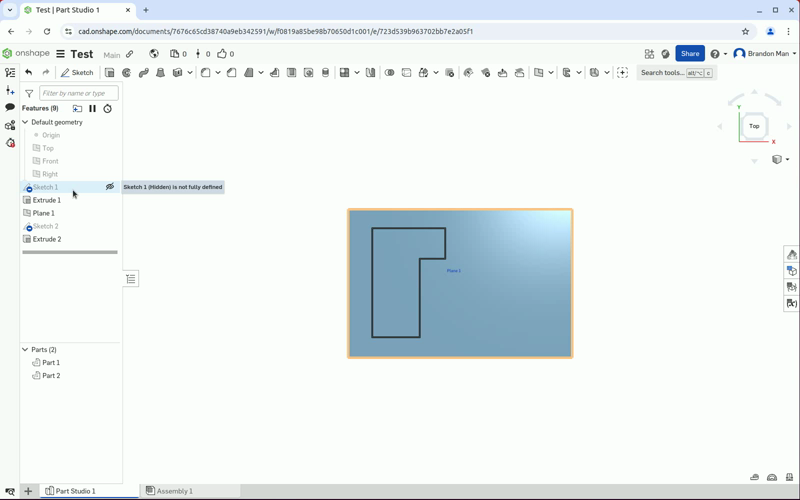
click(73, 189)
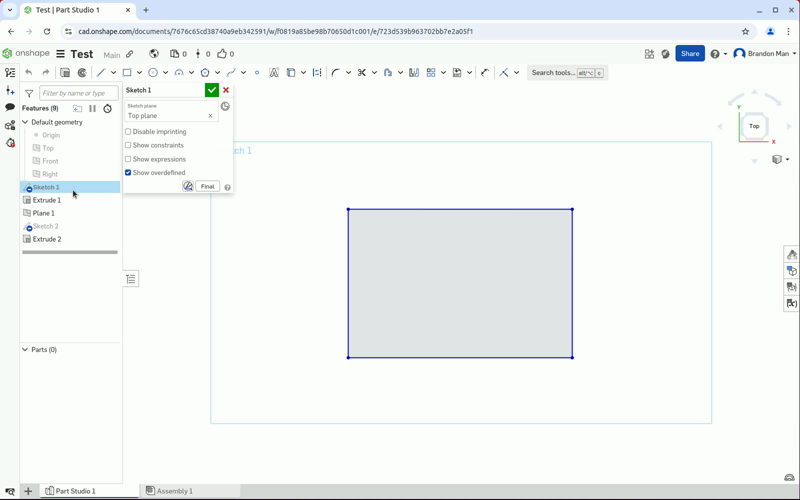
mouse_move(229, 92)
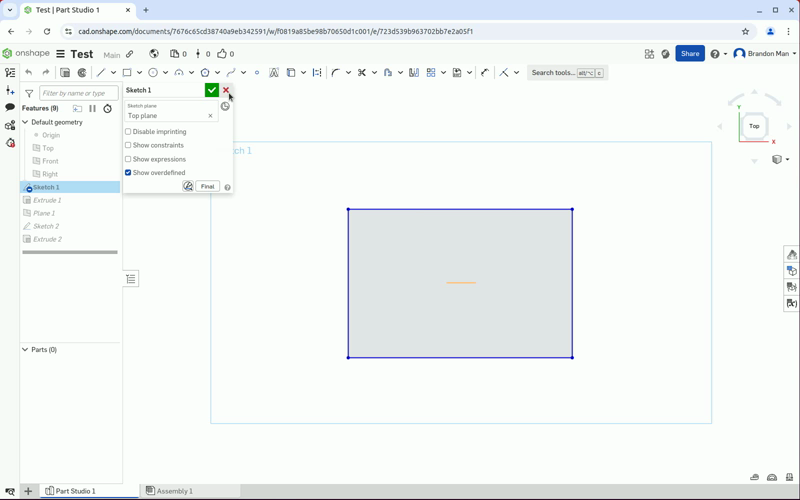
click(229, 92)
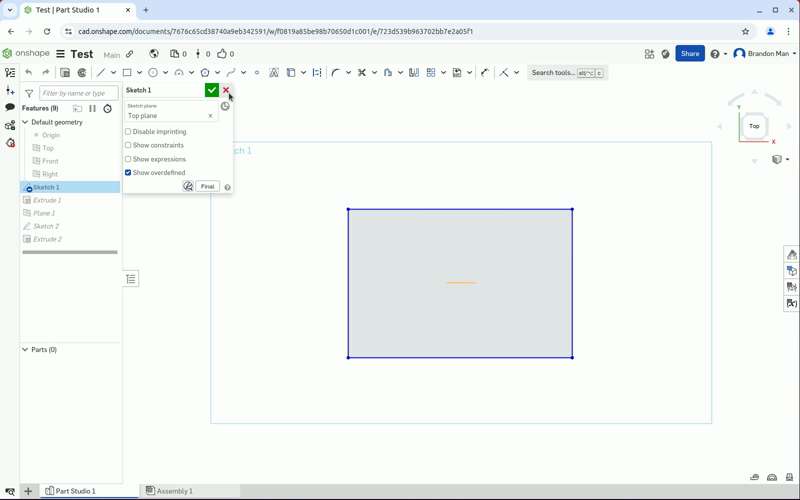
key(shift+s)
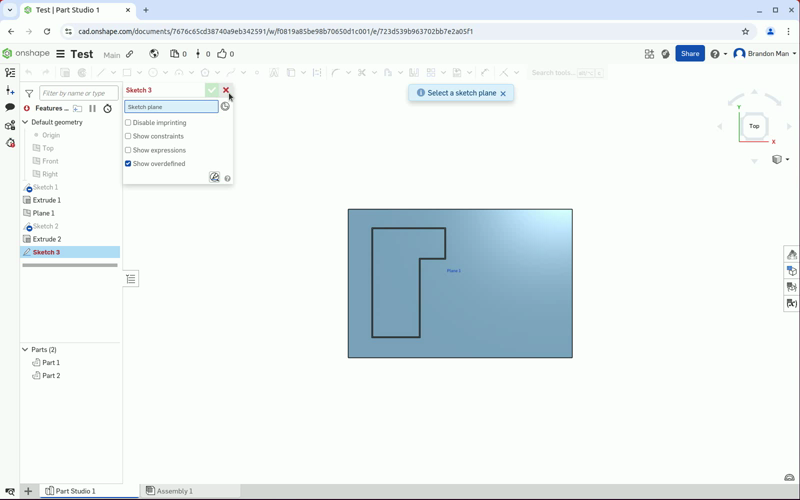
mouse_move(73, 215)
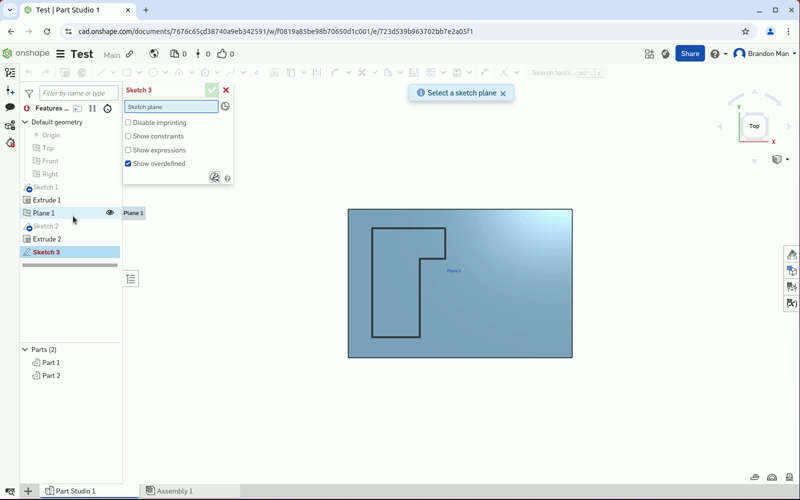
click(73, 215)
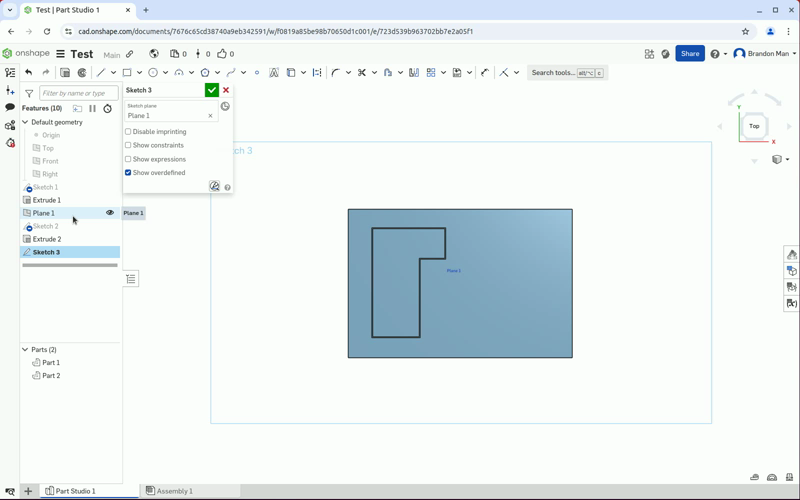
mouse_move(73, 352)
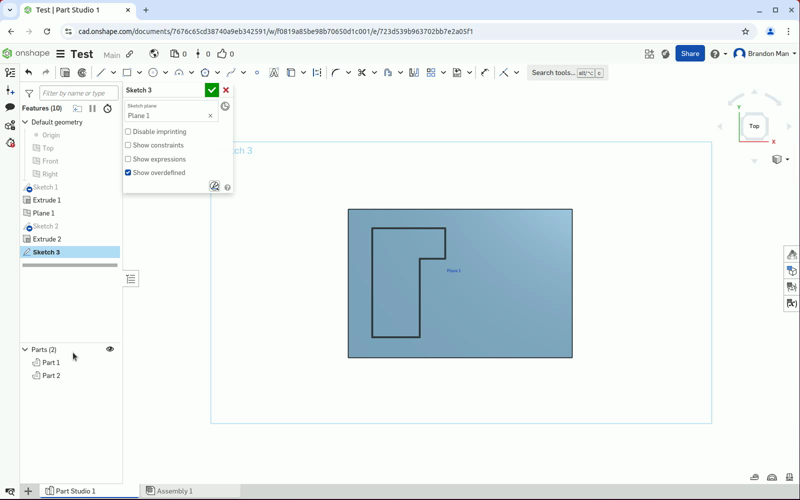
key(y)
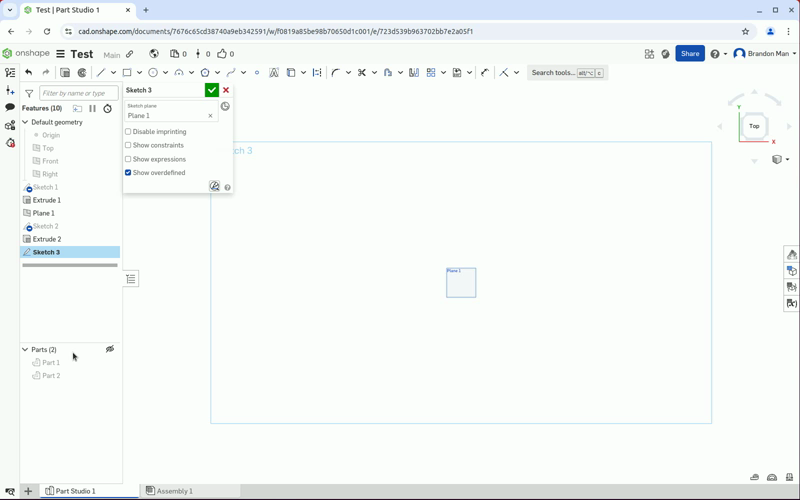
key(l)
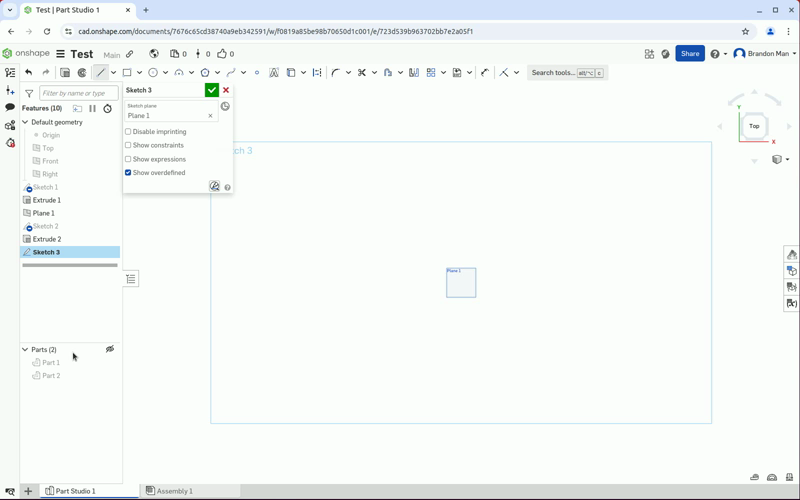
key_down(shift)
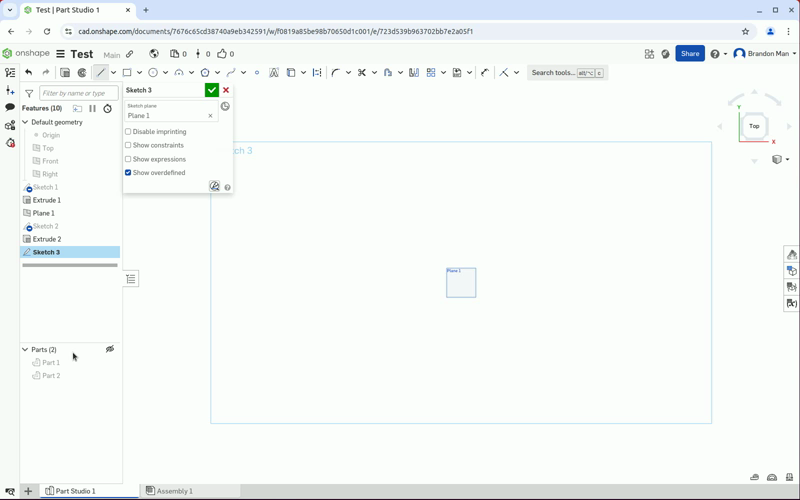
mouse_move(461, 335)
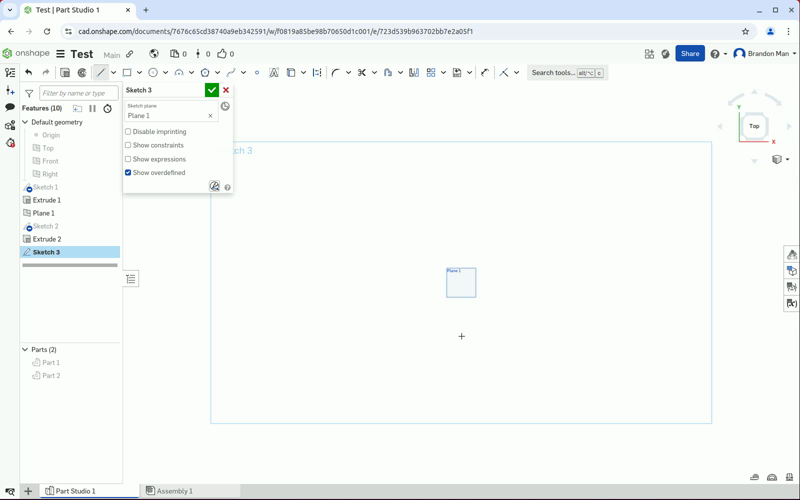
click(461, 335)
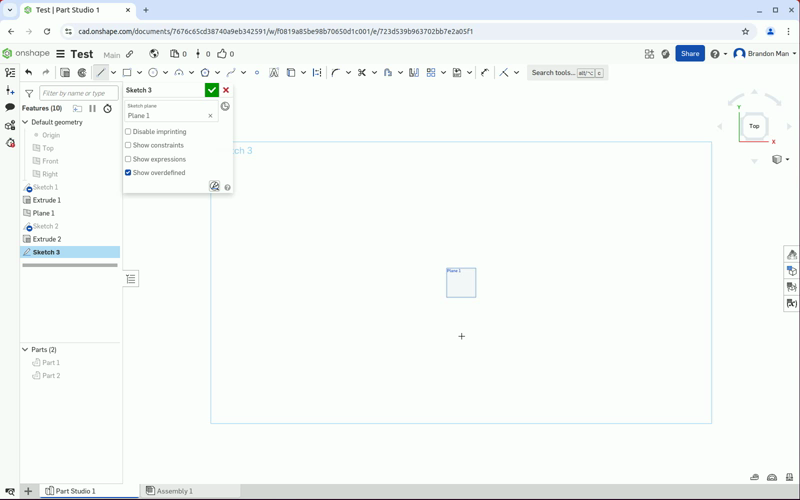
key_up(shift)
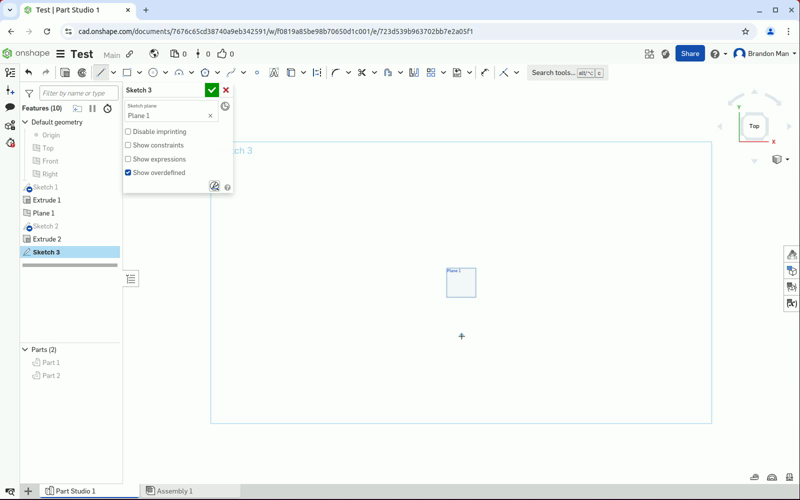
key_down(shift)
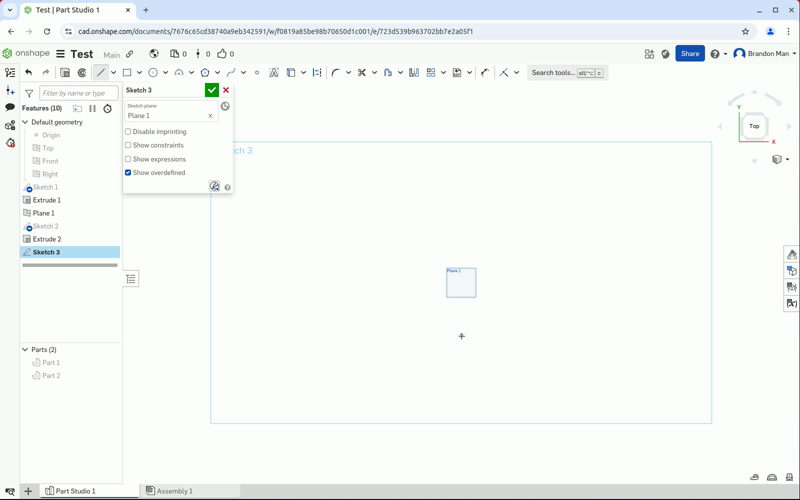
mouse_move(492, 335)
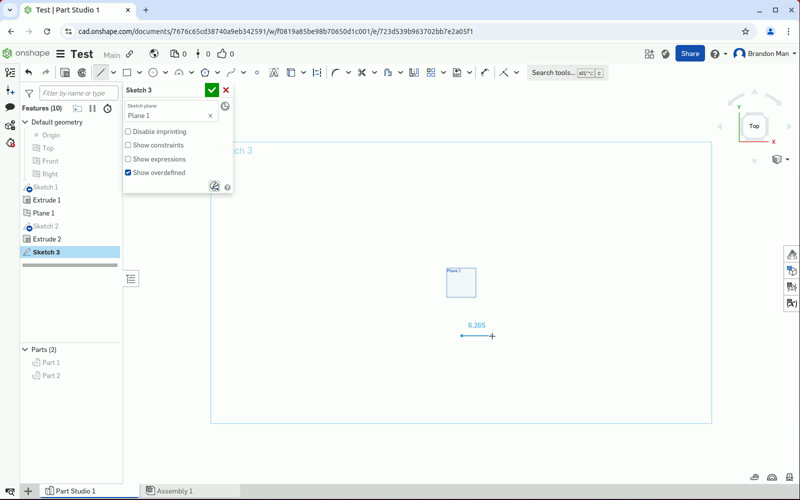
mouse_move(469, 335)
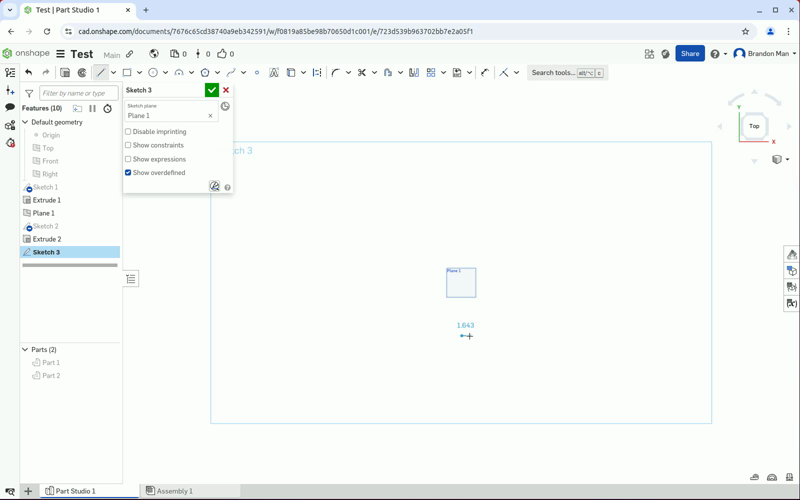
click(469, 335)
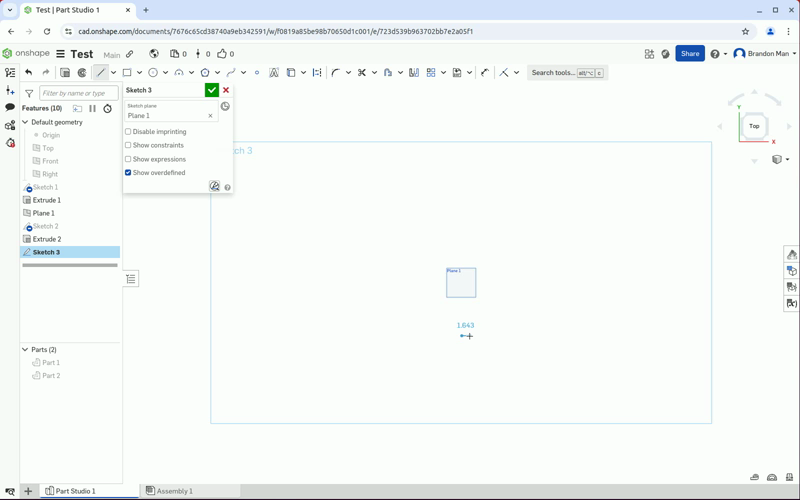
key_up(shift)
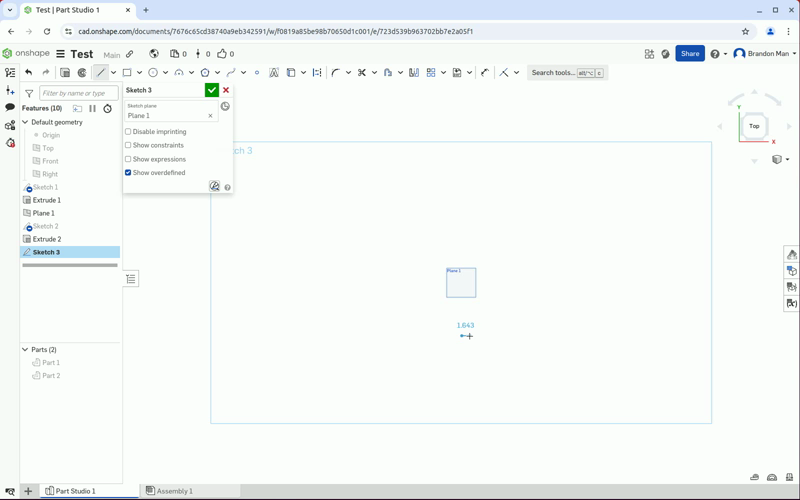
key_down(shift)
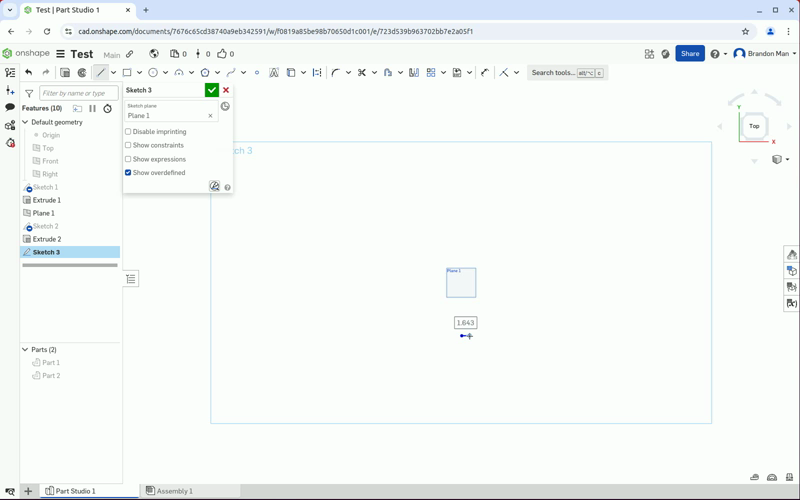
mouse_move(499, 335)
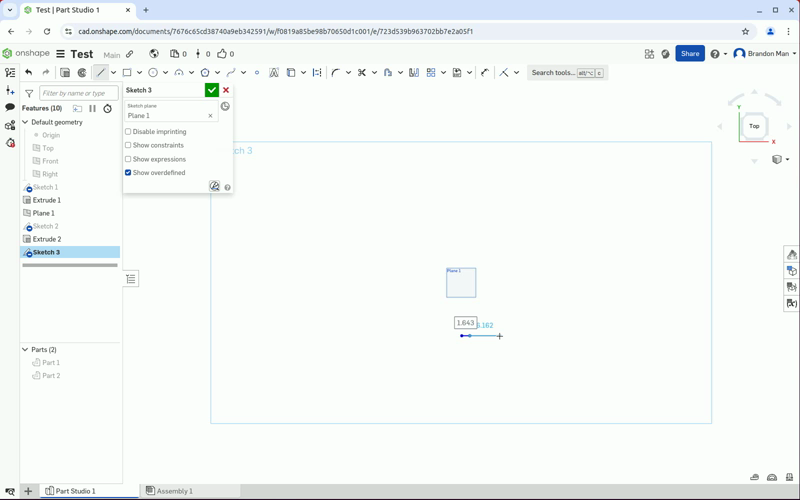
mouse_move(469, 334)
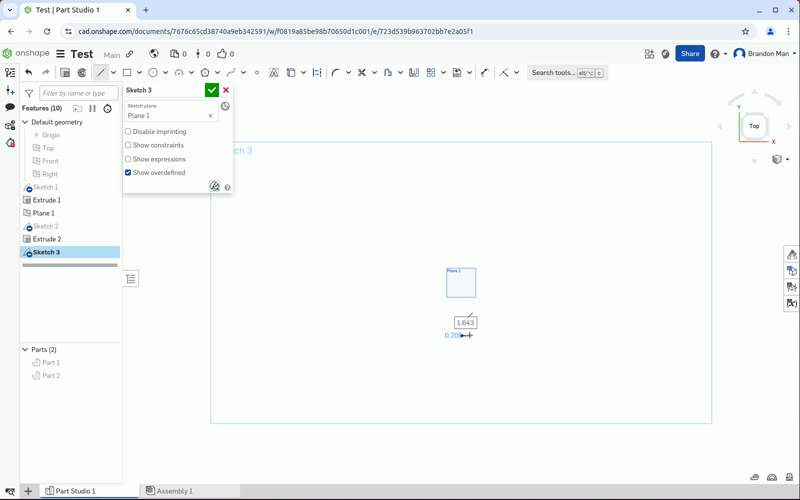
scroll(6)
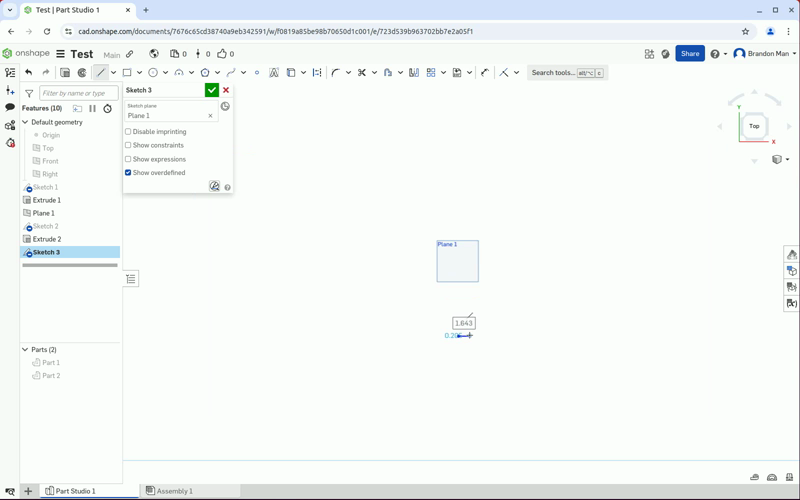
scroll(6)
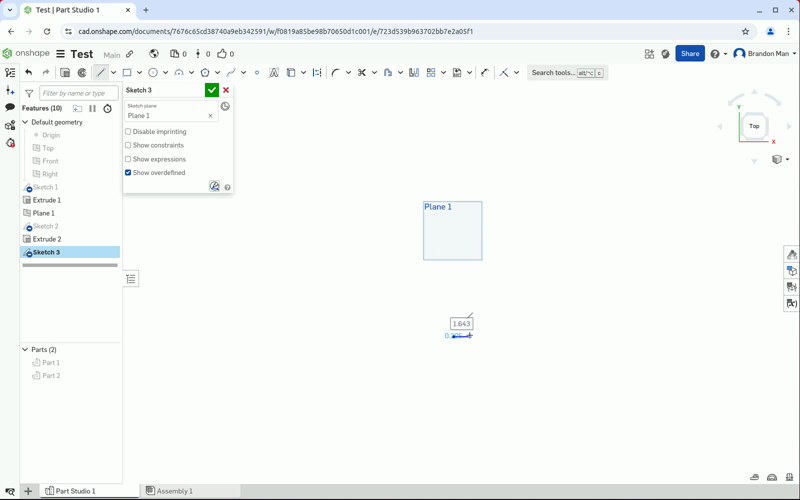
scroll(6)
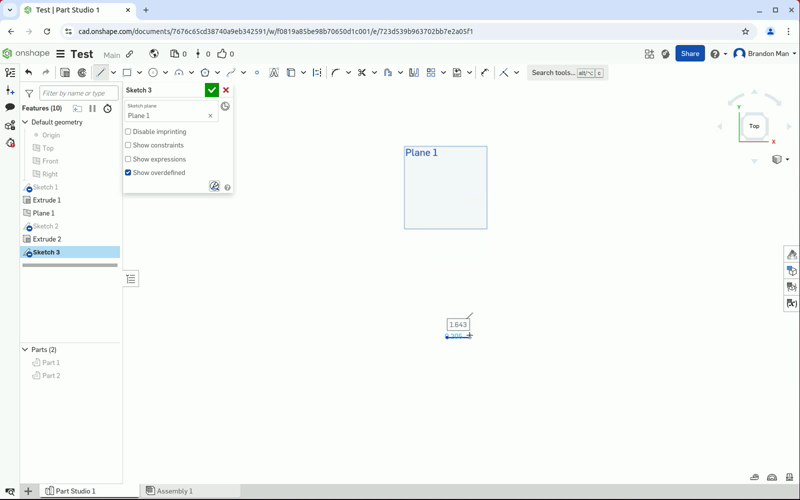
scroll(6)
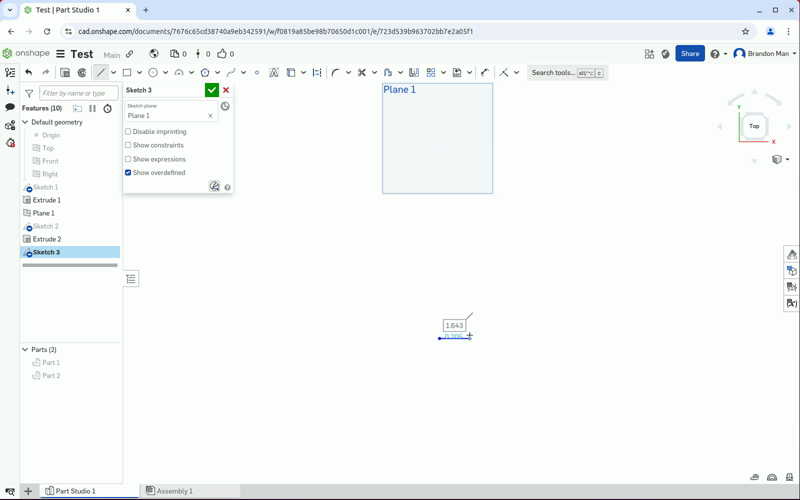
scroll(6)
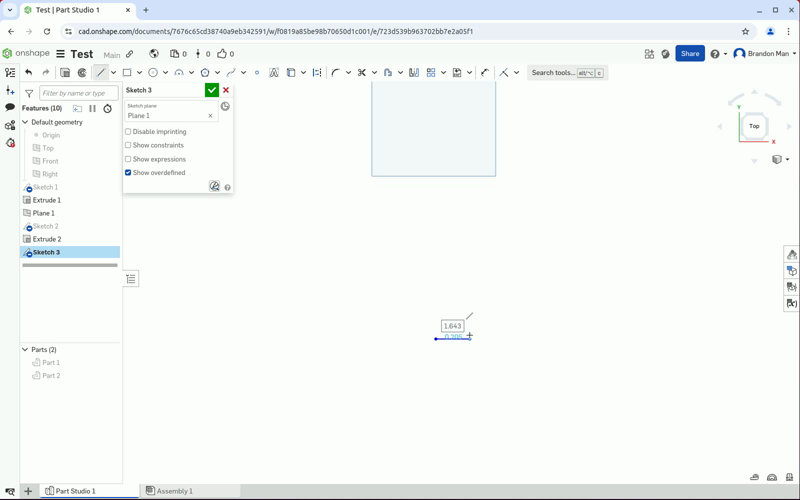
scroll(6)
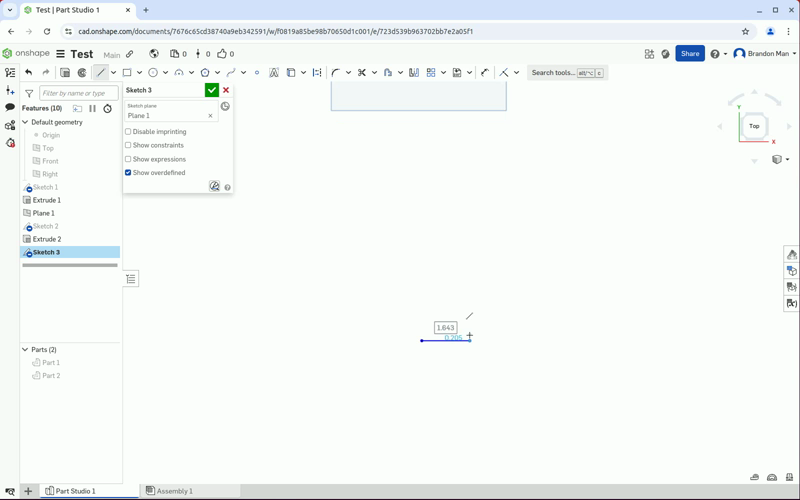
scroll(6)
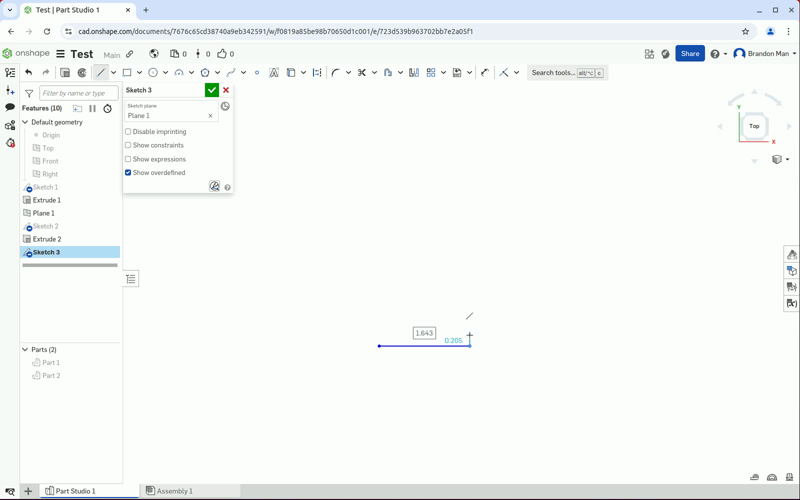
click(469, 334)
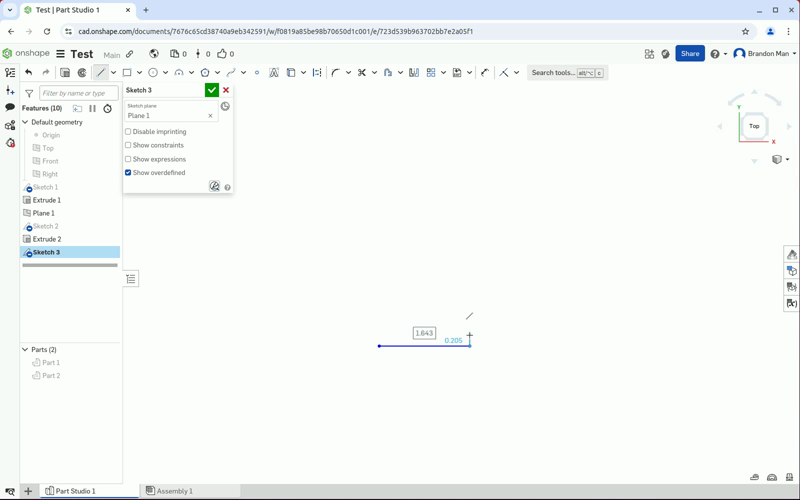
scroll(-6)
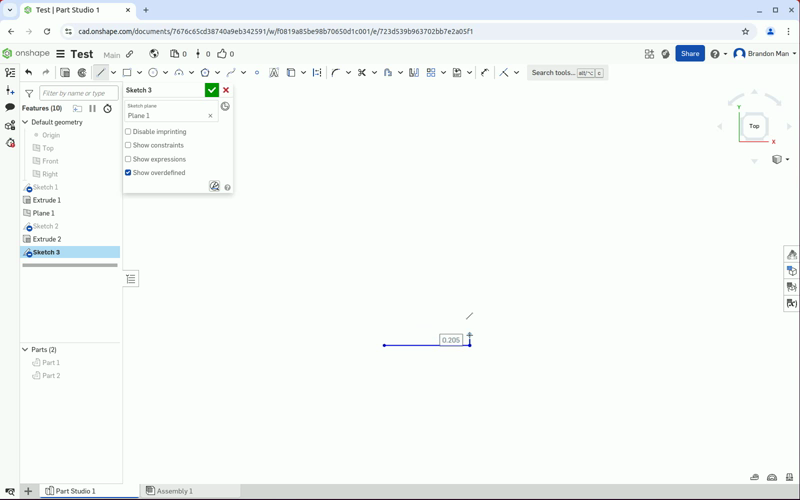
scroll(-6)
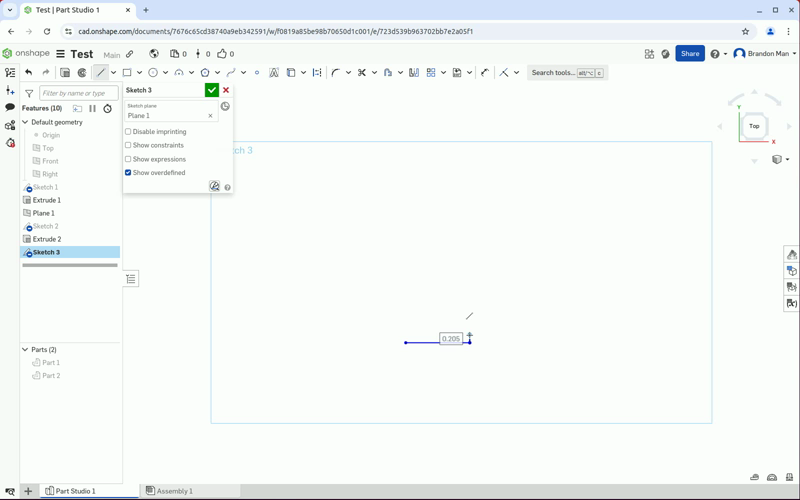
scroll(-6)
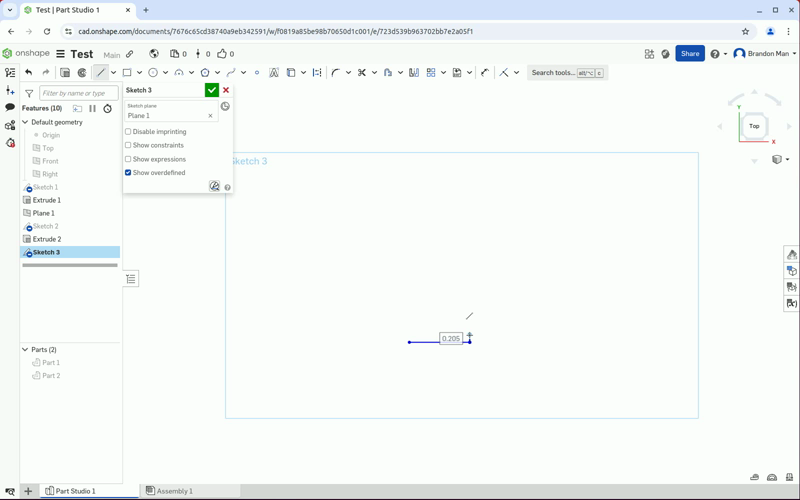
scroll(-6)
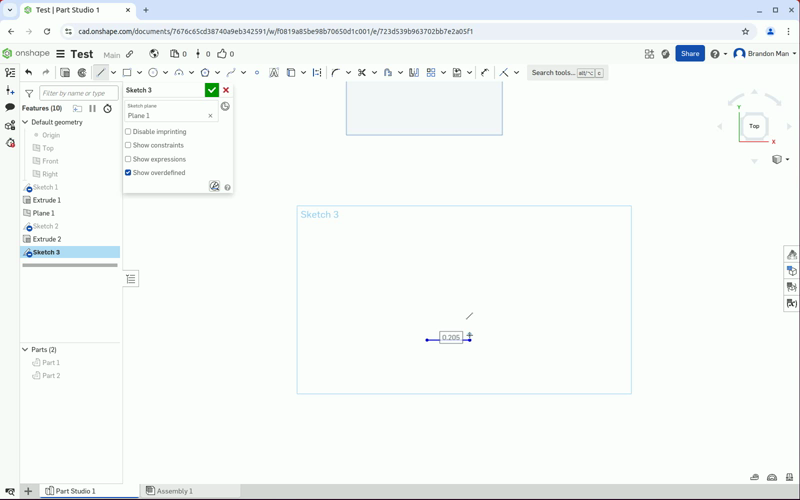
scroll(-6)
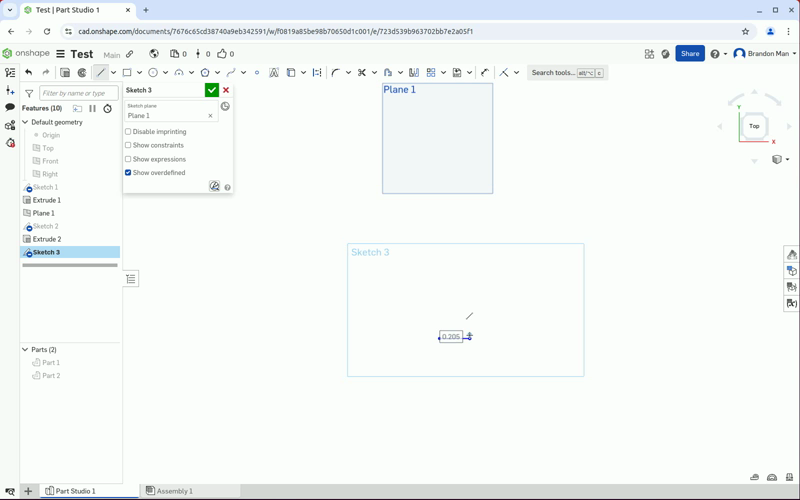
scroll(-6)
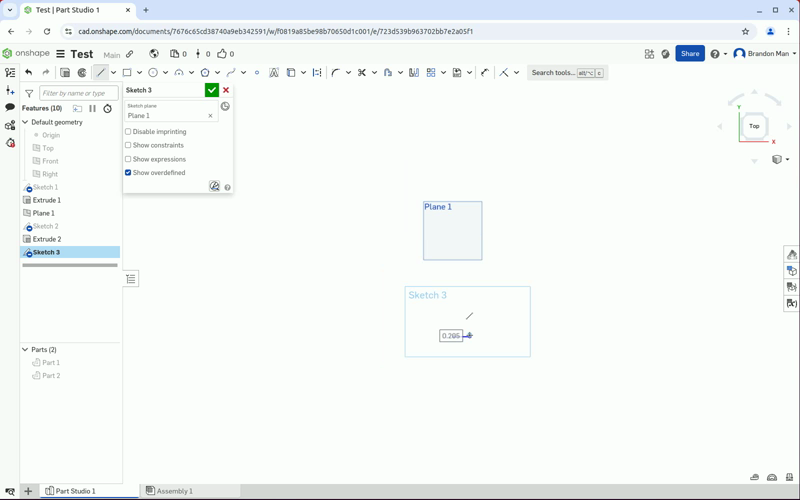
scroll(-6)
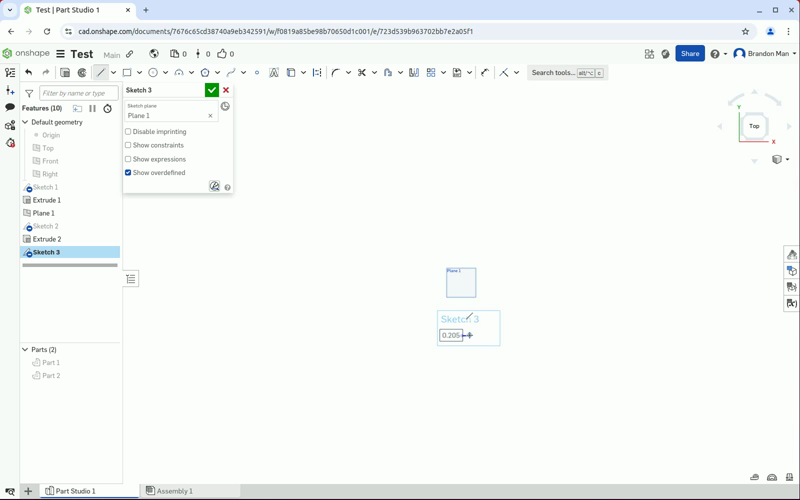
key_up(shift)
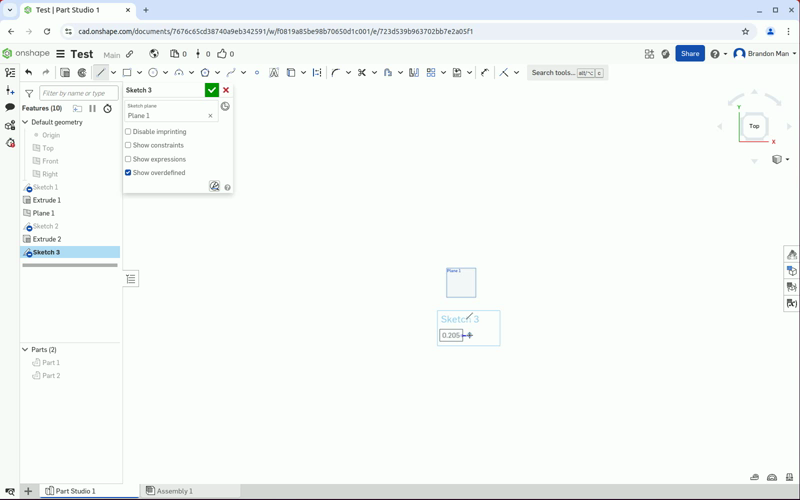
key_down(shift)
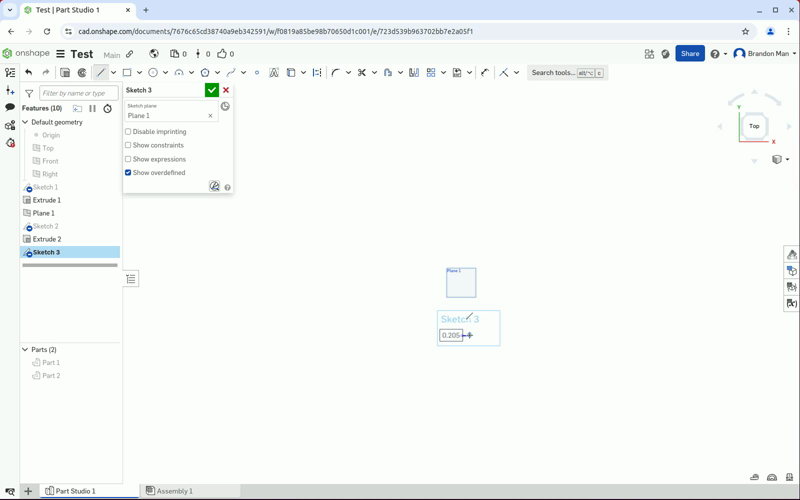
mouse_move(499, 334)
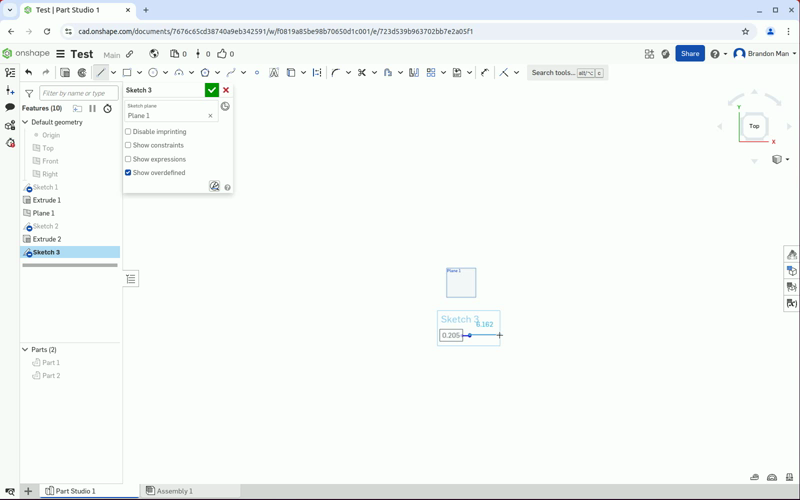
mouse_move(462, 334)
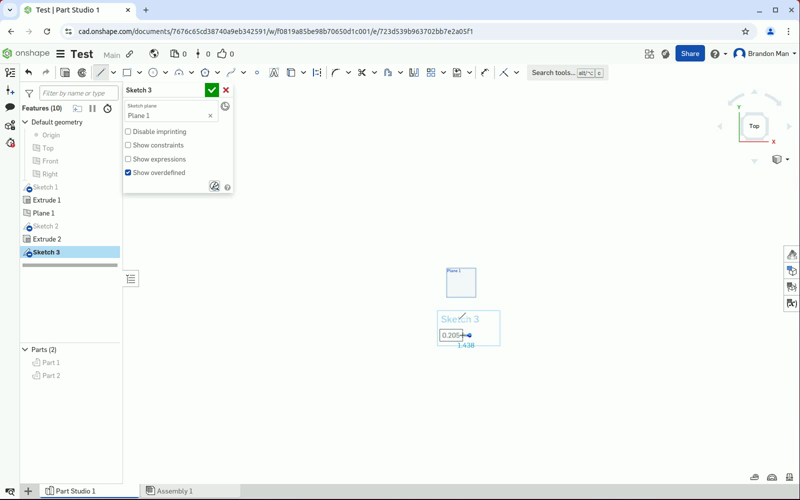
scroll(6)
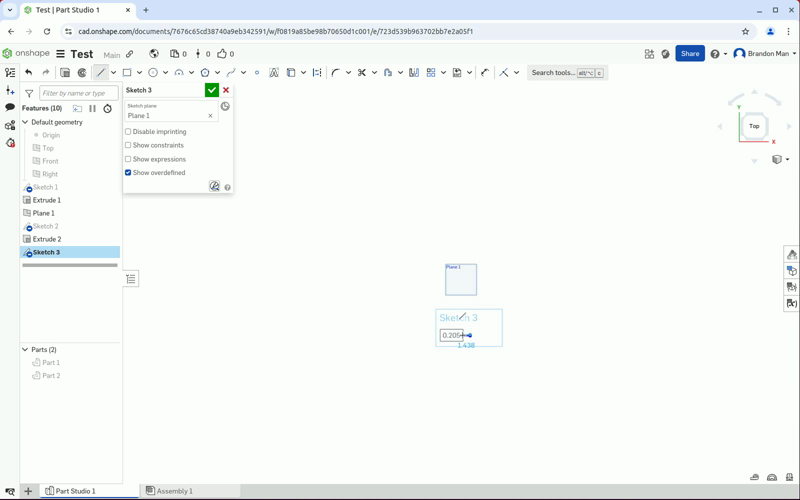
scroll(6)
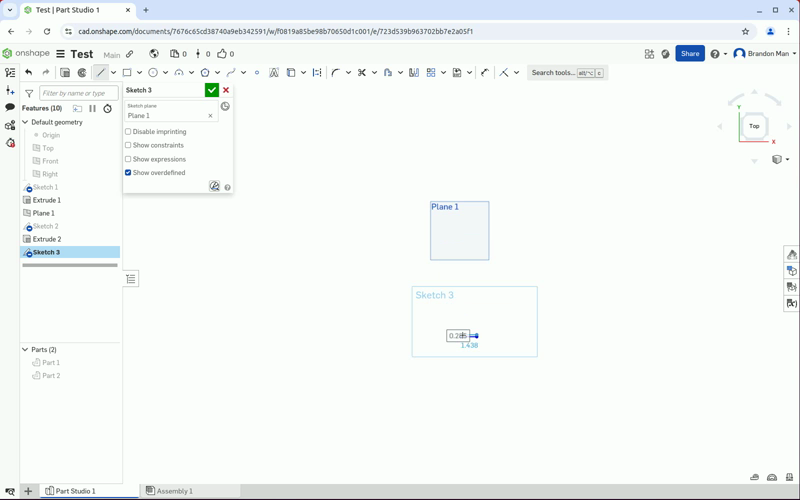
scroll(6)
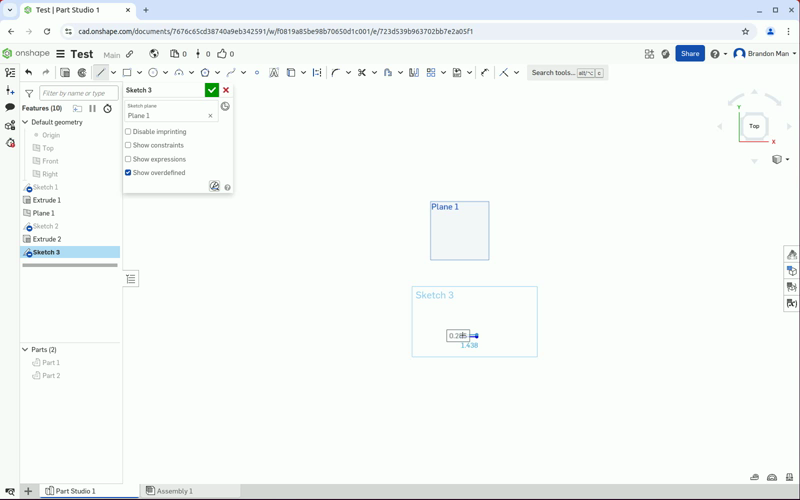
scroll(6)
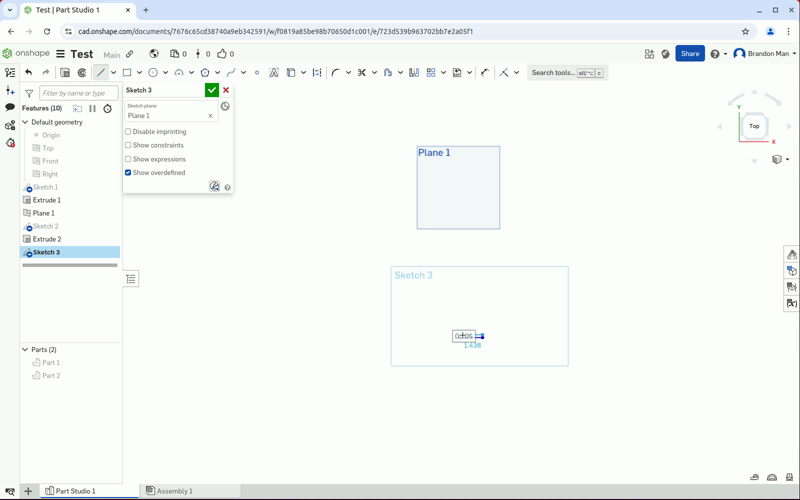
scroll(6)
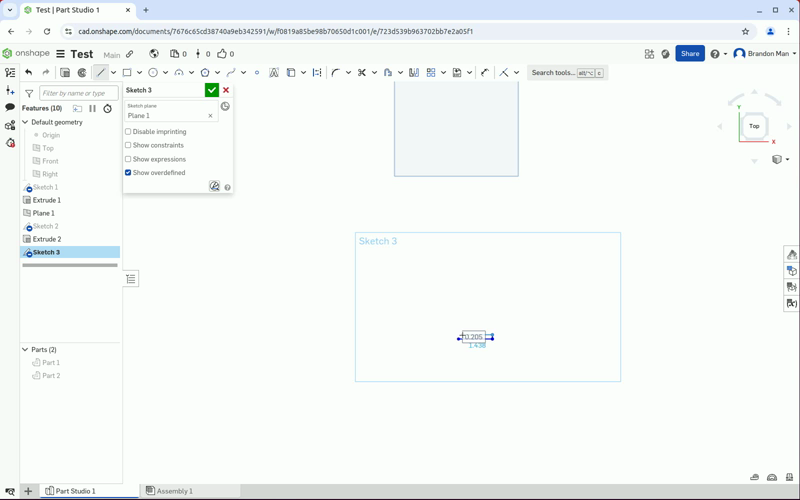
scroll(6)
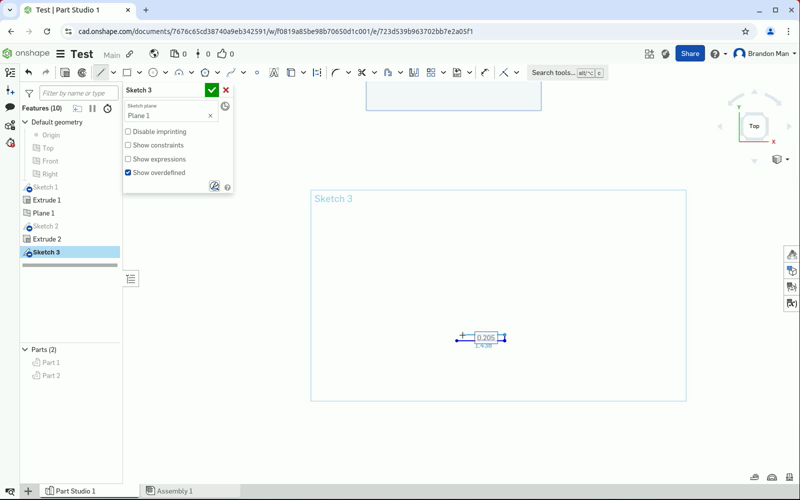
scroll(6)
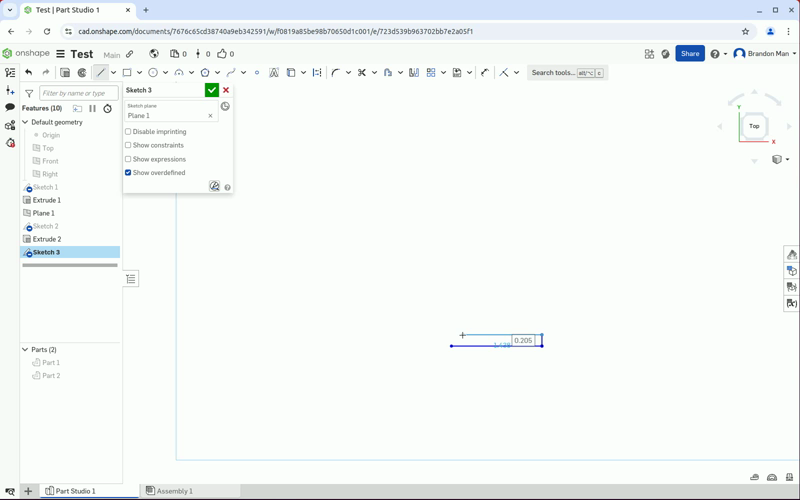
click(462, 334)
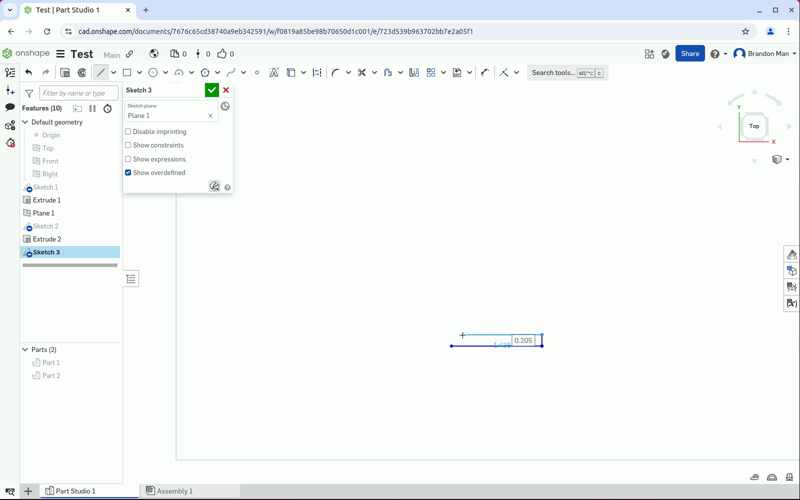
scroll(-6)
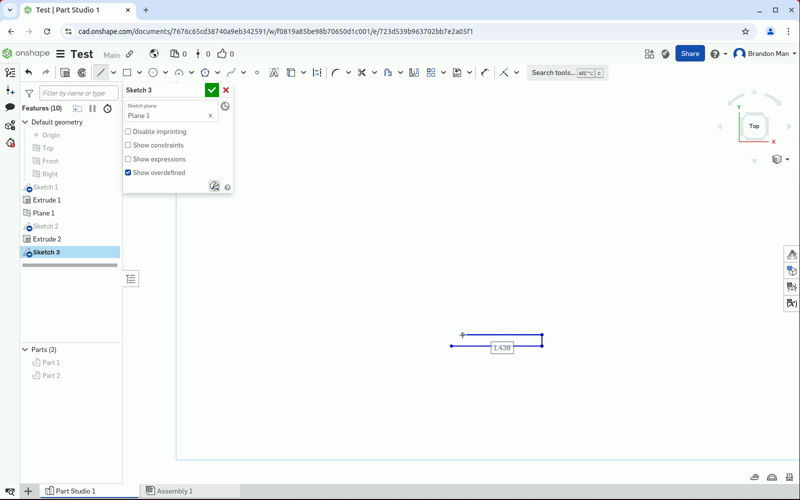
scroll(-6)
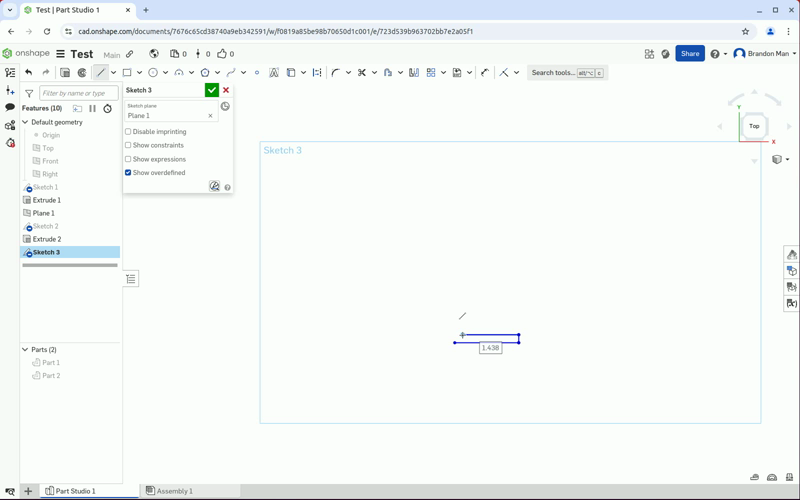
scroll(-6)
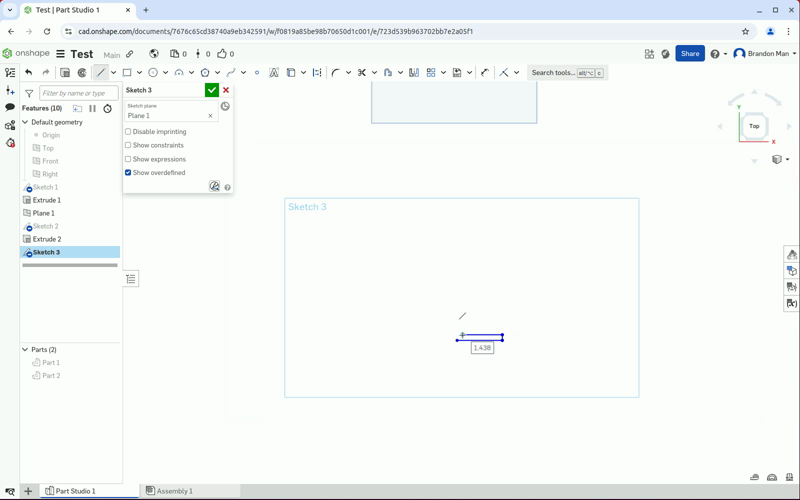
scroll(-6)
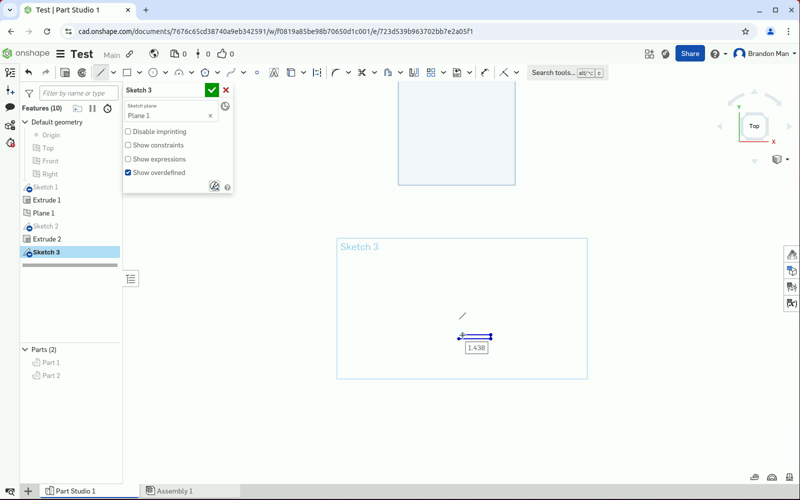
scroll(-6)
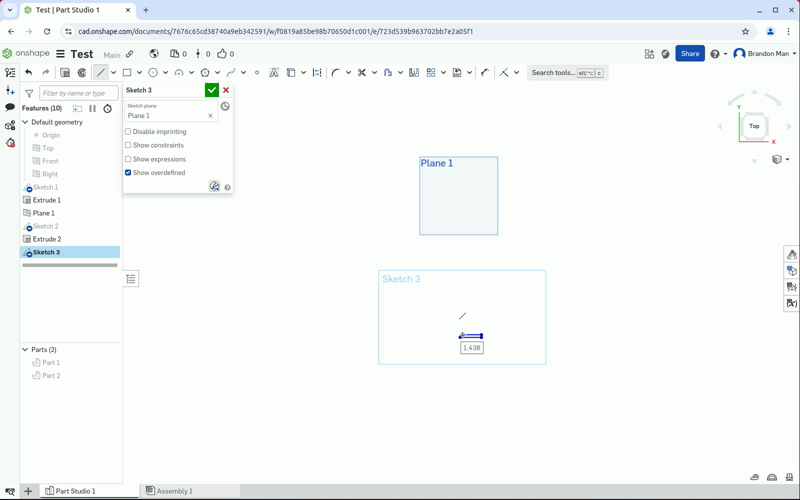
scroll(-6)
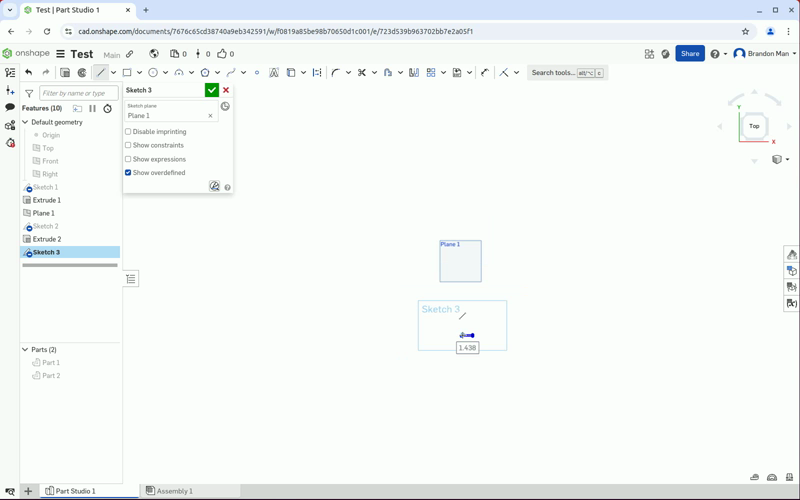
scroll(-6)
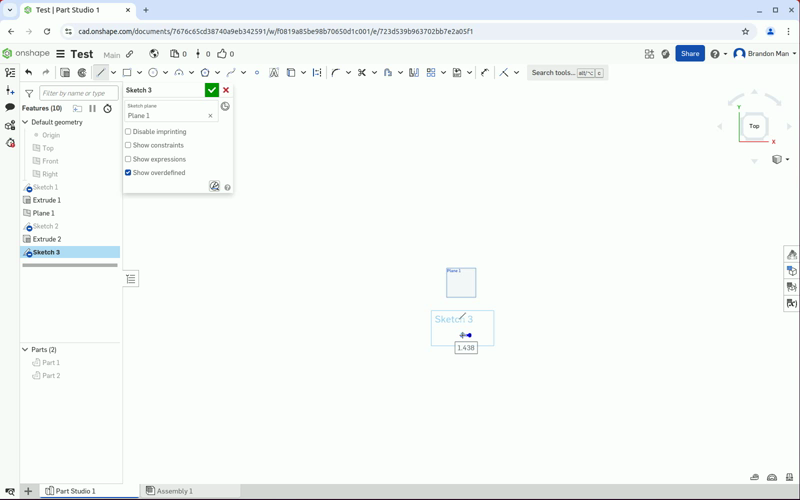
key_up(shift)
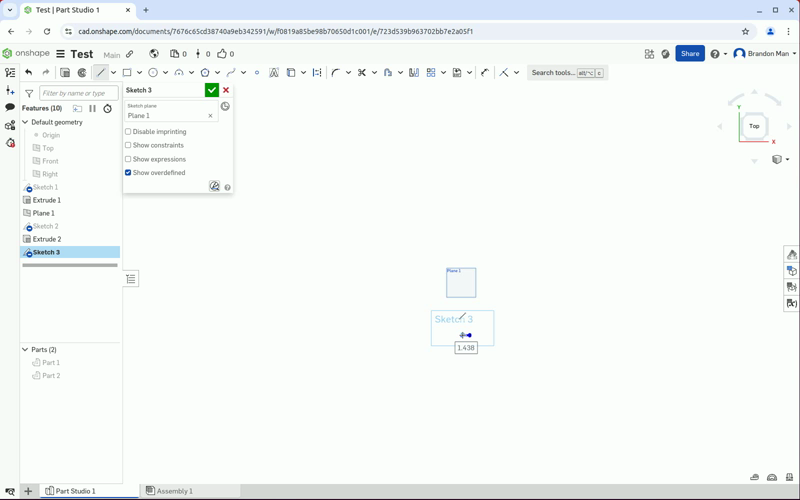
key_down(shift)
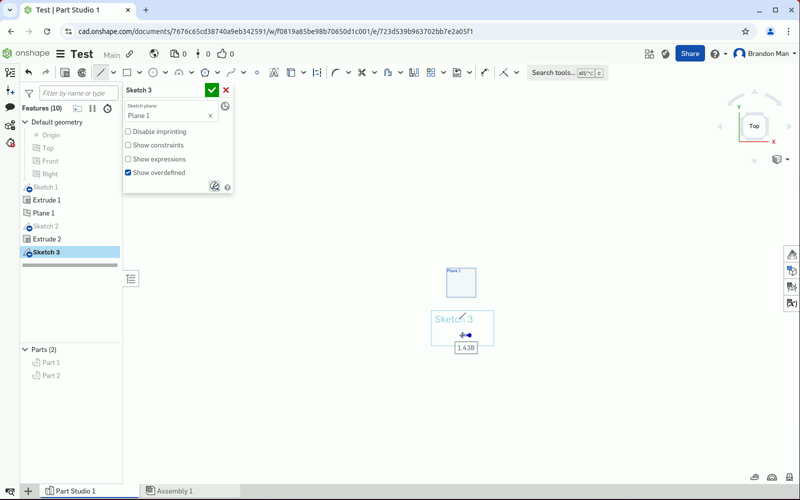
mouse_move(462, 255)
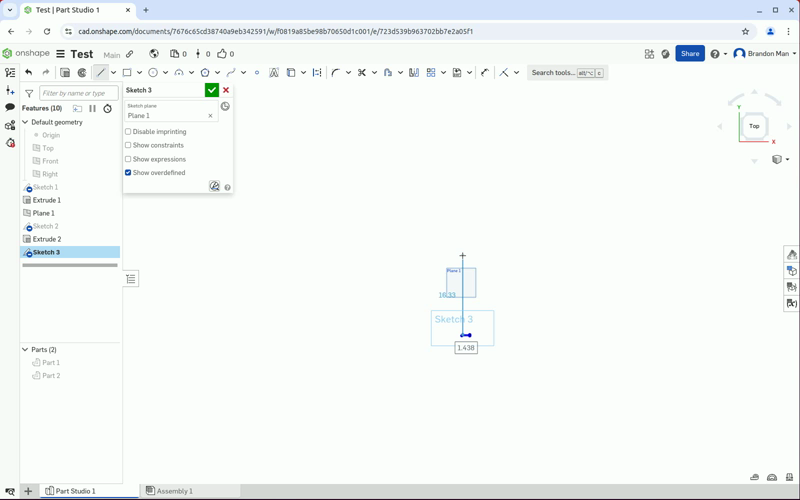
click(462, 255)
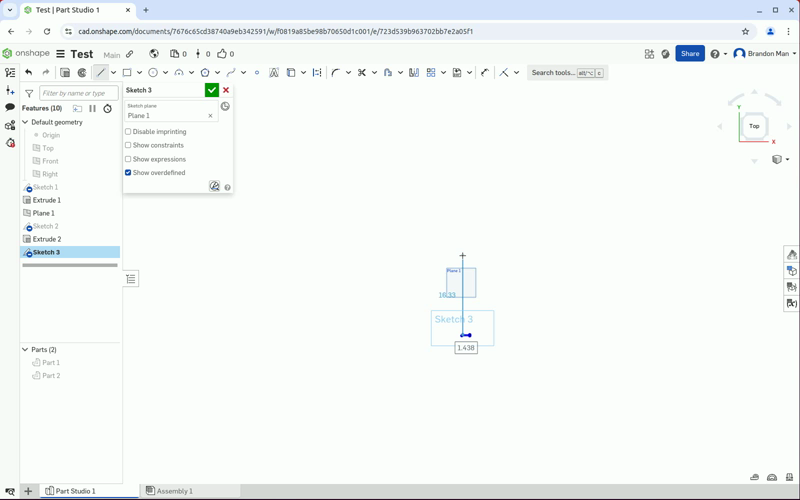
key_up(shift)
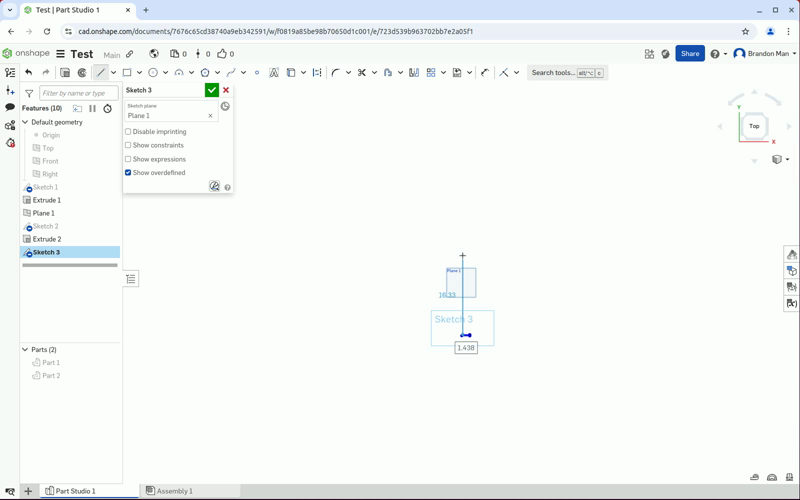
key_down(shift)
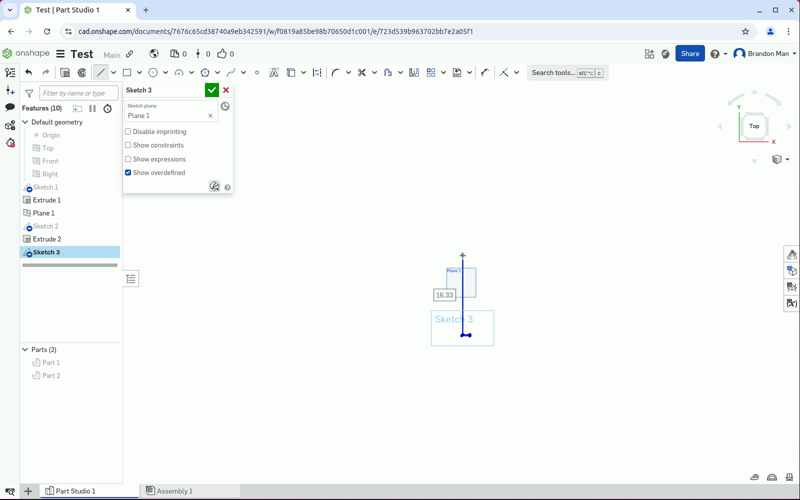
mouse_move(533, 255)
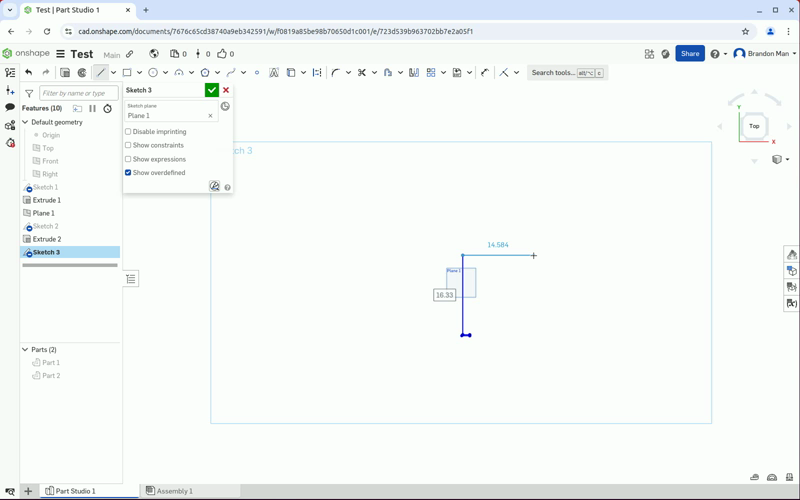
click(533, 255)
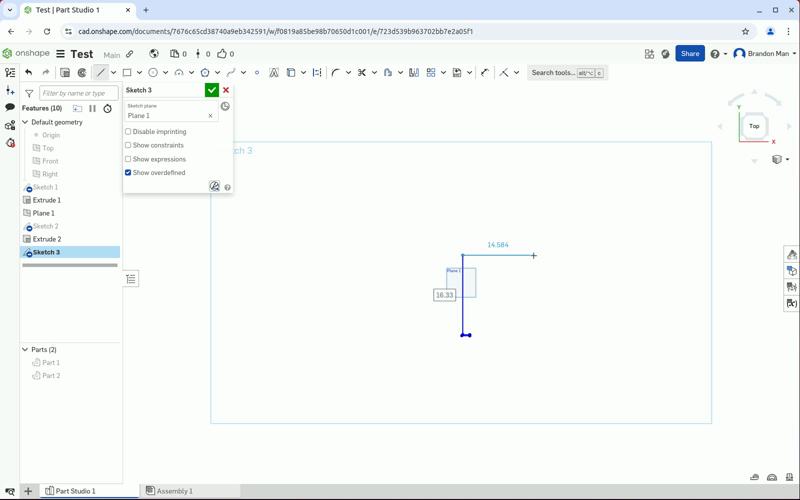
key_up(shift)
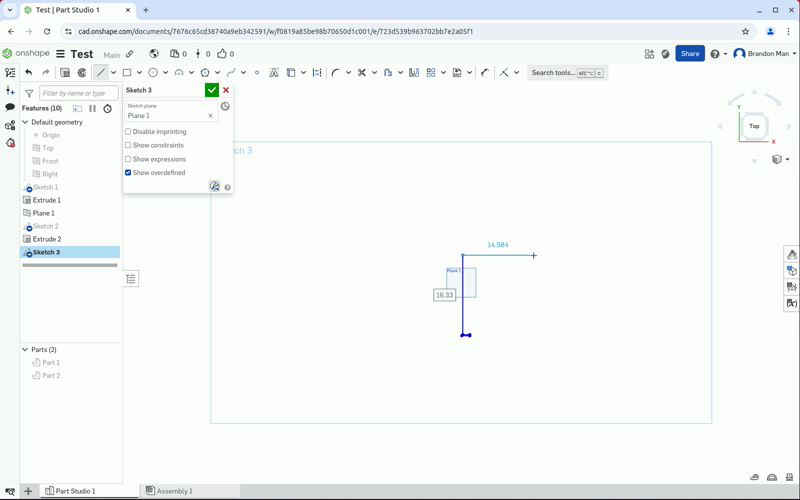
key_down(shift)
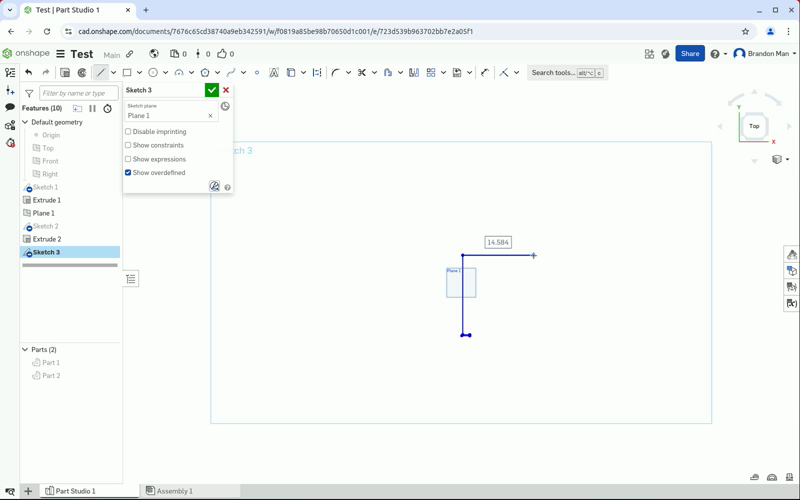
mouse_move(533, 334)
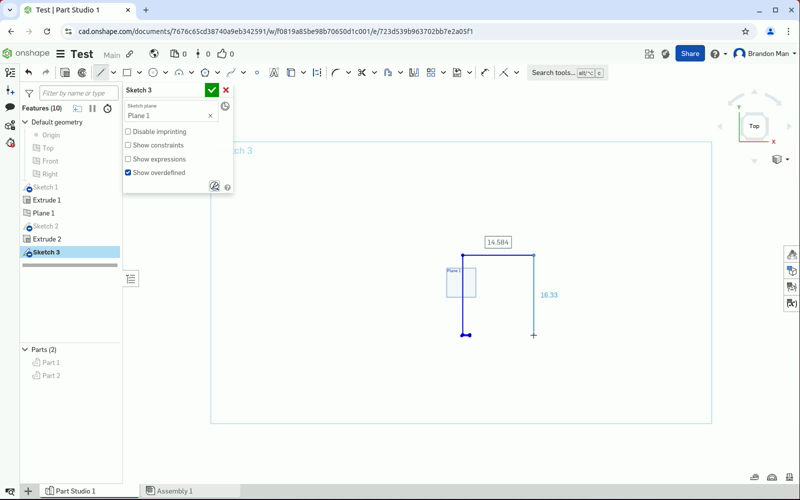
click(533, 334)
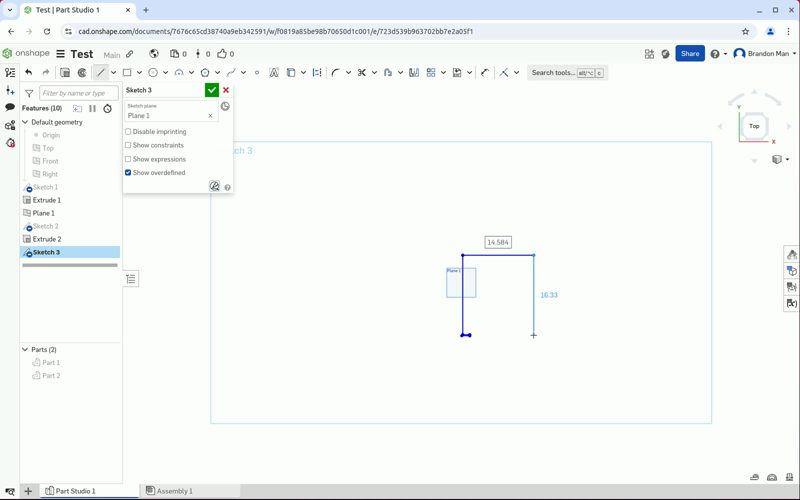
key_up(shift)
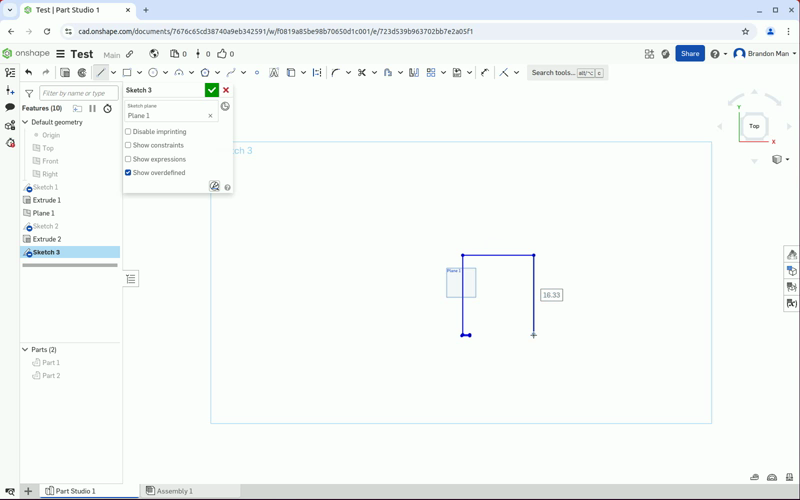
key_down(shift)
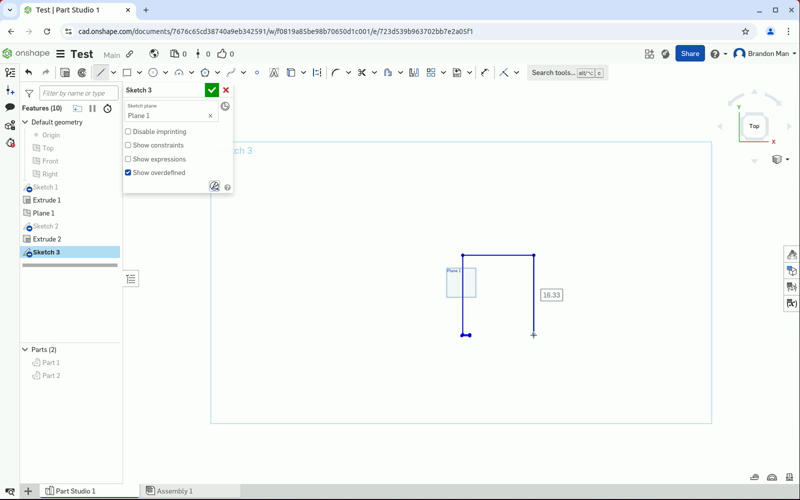
mouse_move(563, 334)
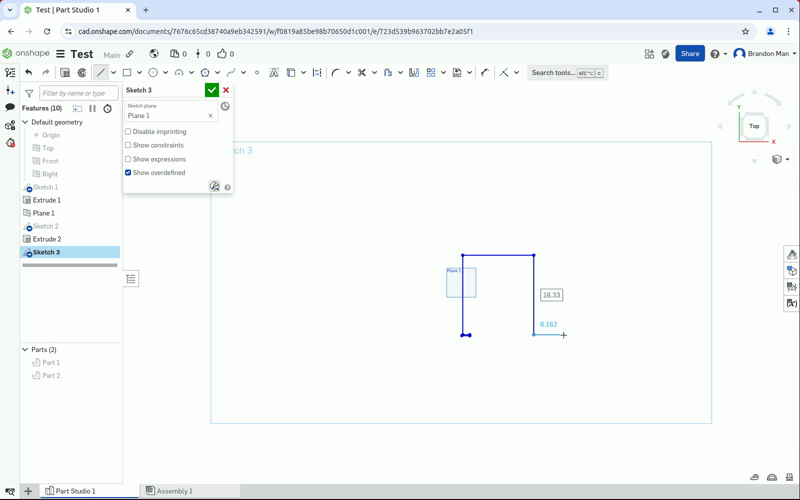
mouse_move(529, 334)
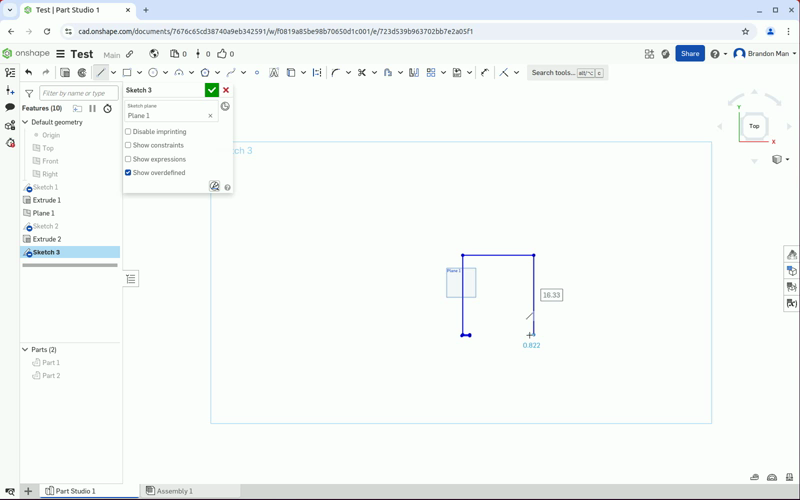
scroll(6)
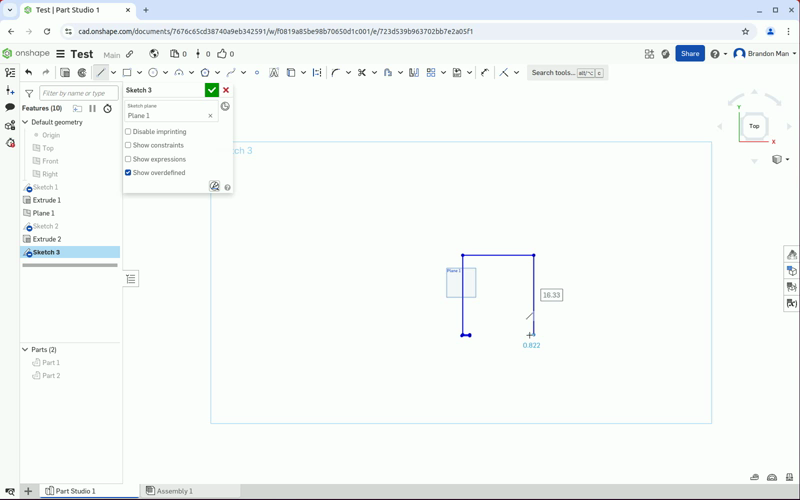
scroll(6)
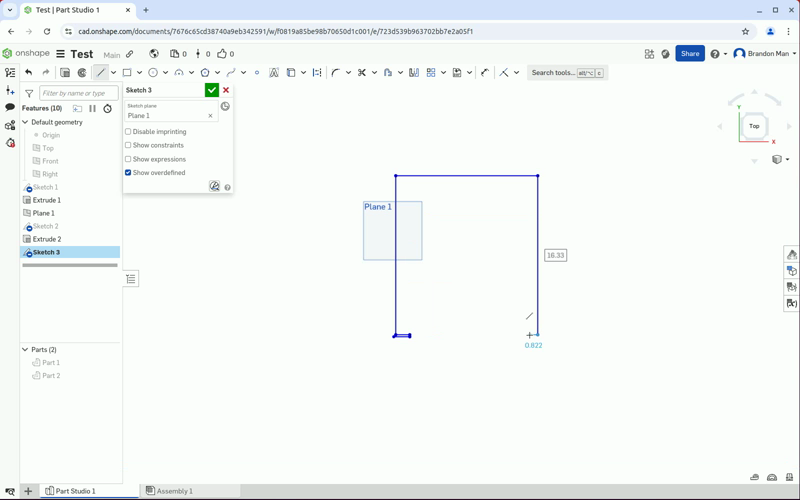
scroll(6)
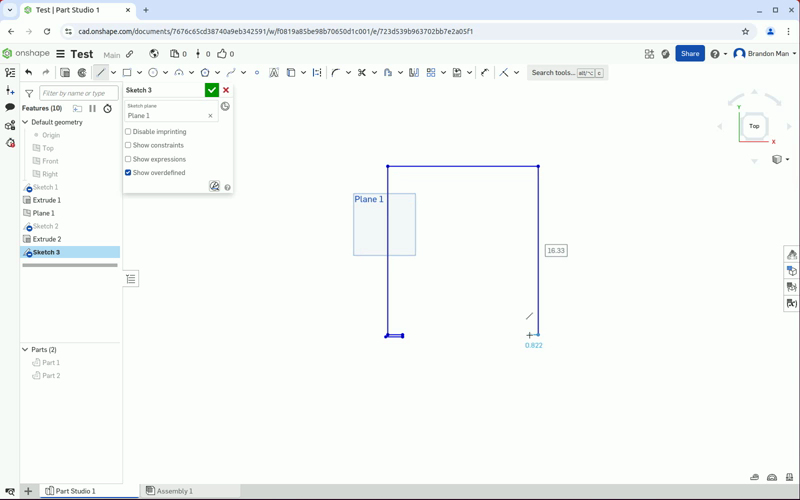
scroll(6)
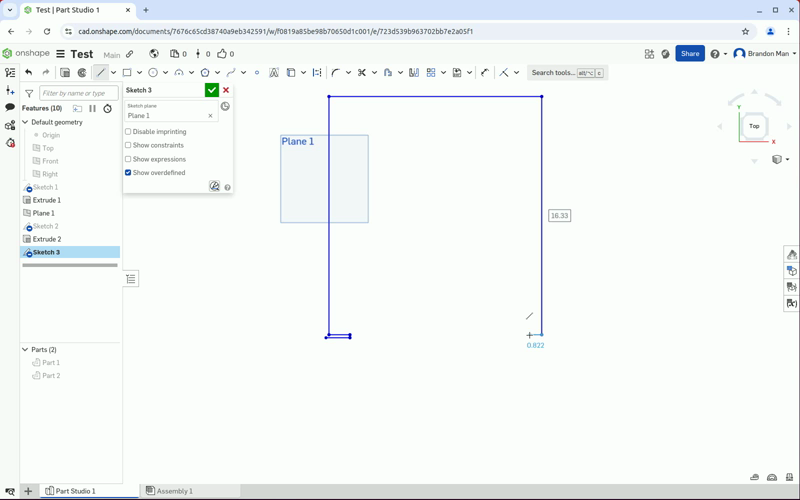
scroll(6)
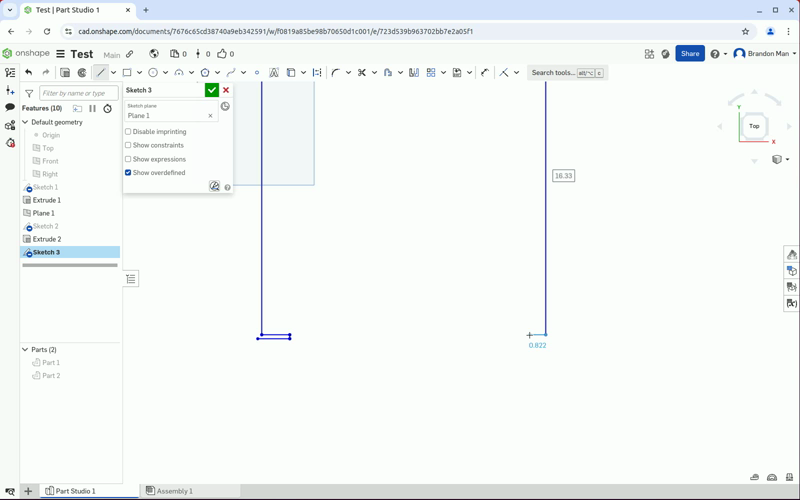
scroll(6)
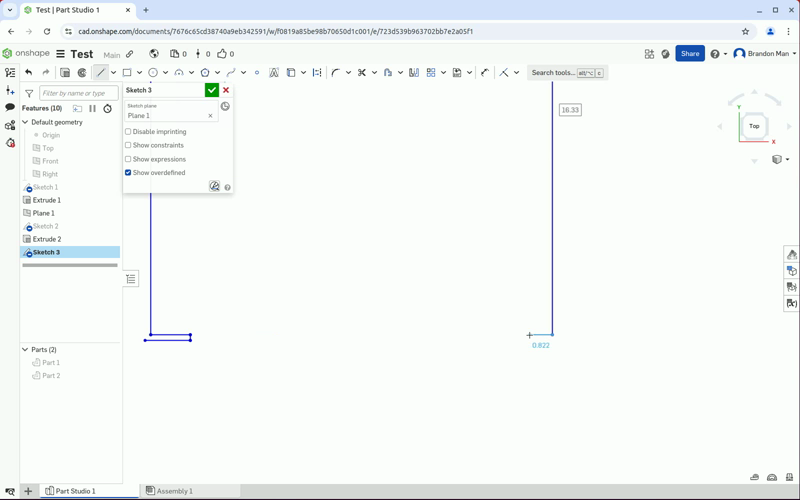
scroll(6)
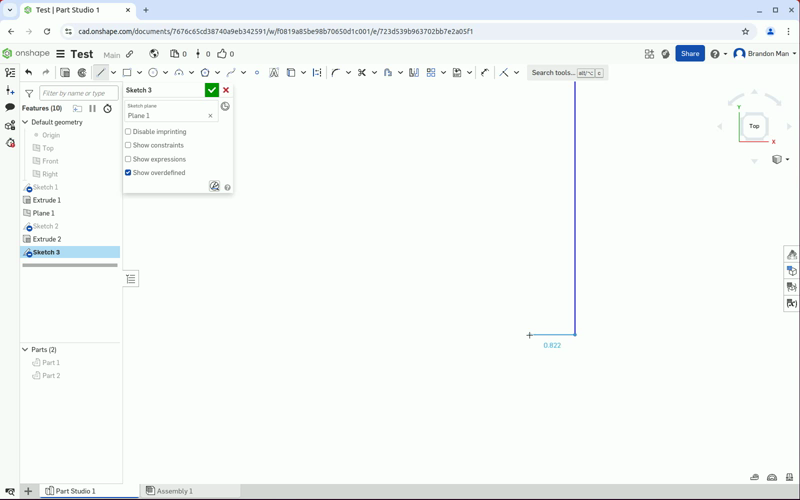
click(529, 334)
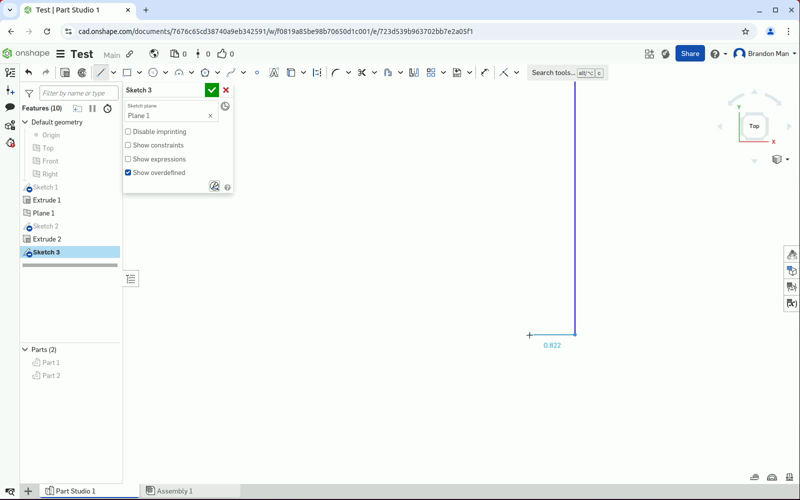
scroll(-6)
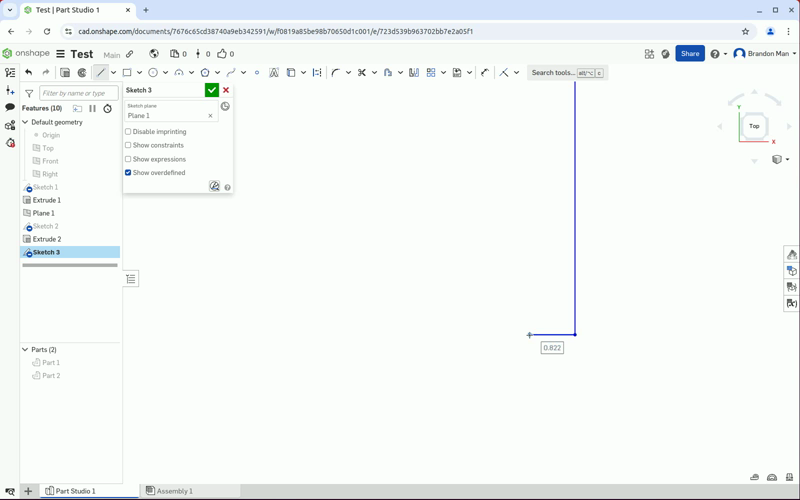
scroll(-6)
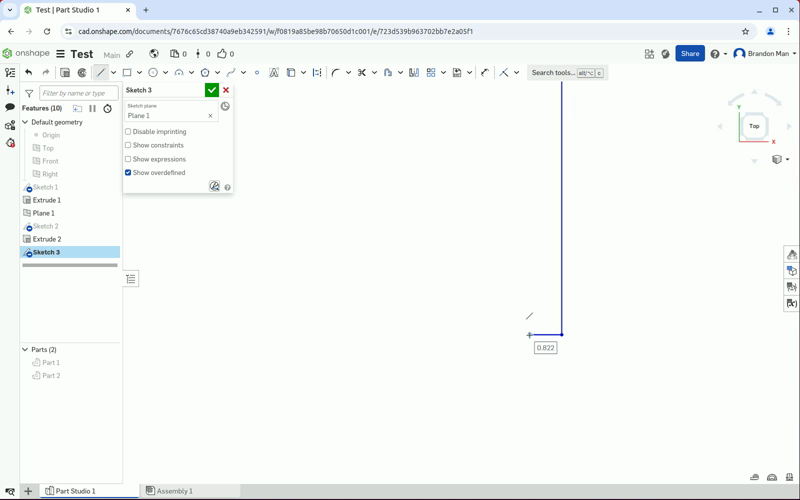
scroll(-6)
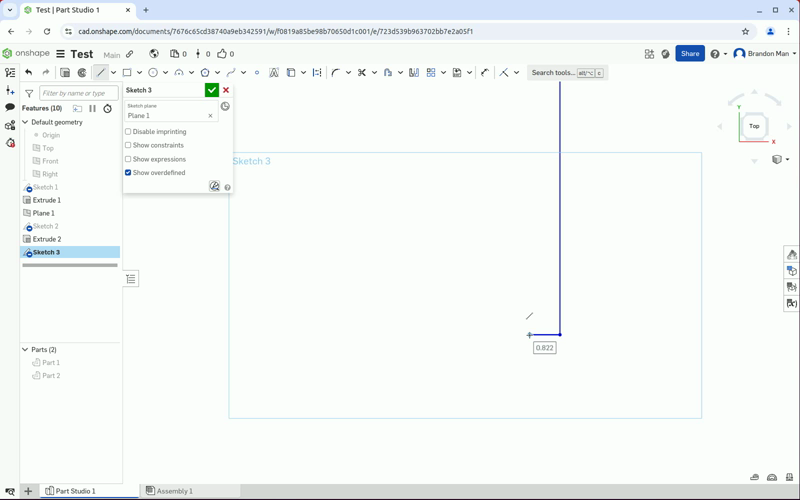
scroll(-6)
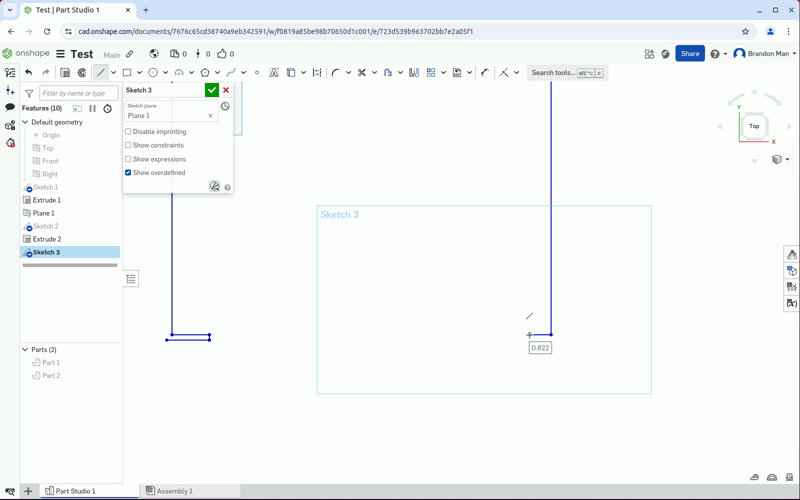
scroll(-6)
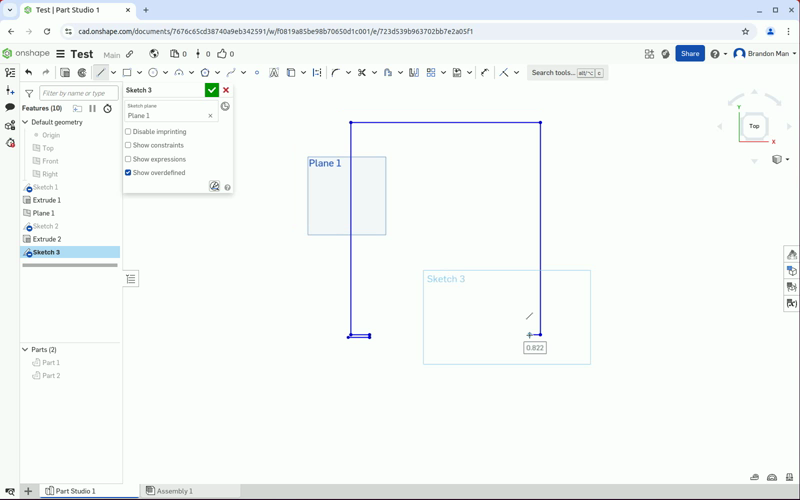
scroll(-6)
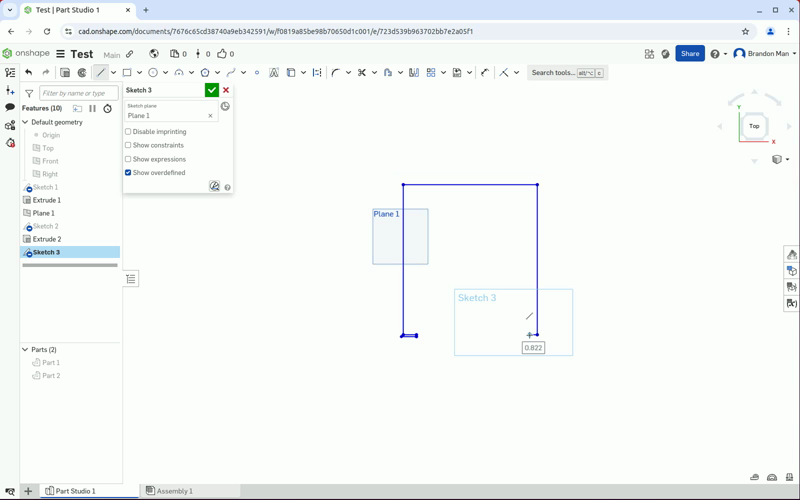
scroll(-6)
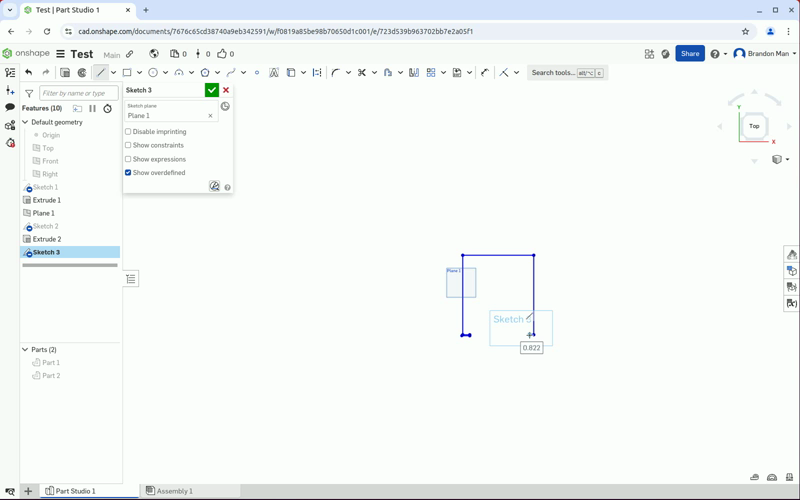
key_up(shift)
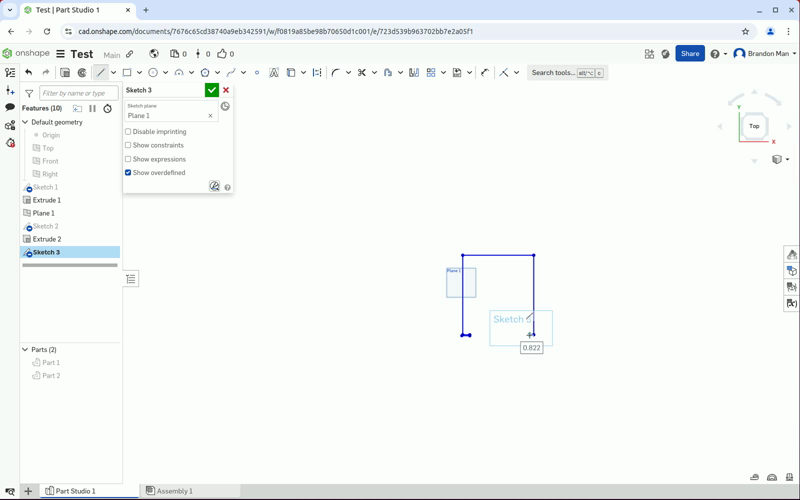
key_down(shift)
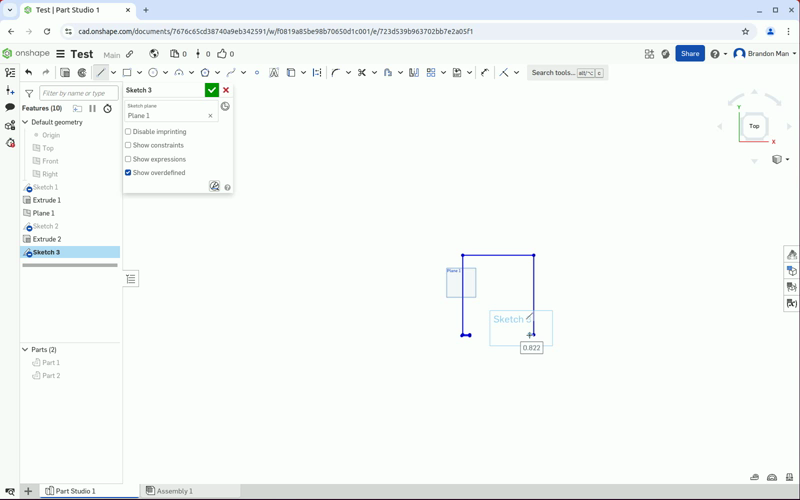
mouse_move(559, 334)
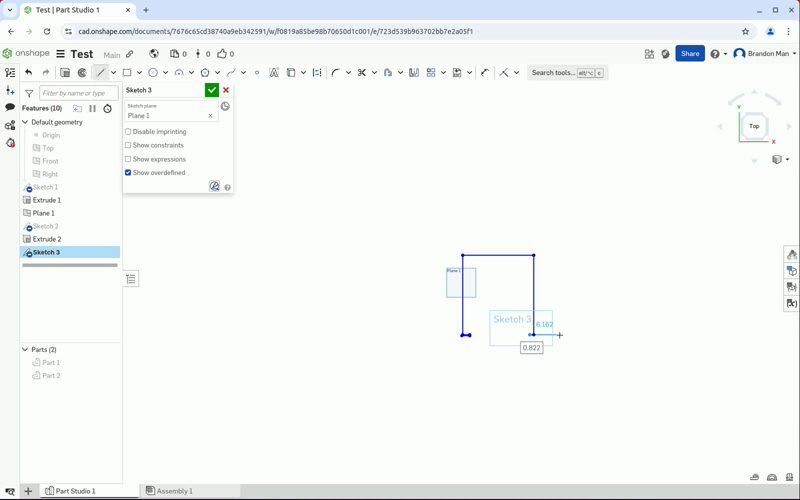
mouse_move(529, 335)
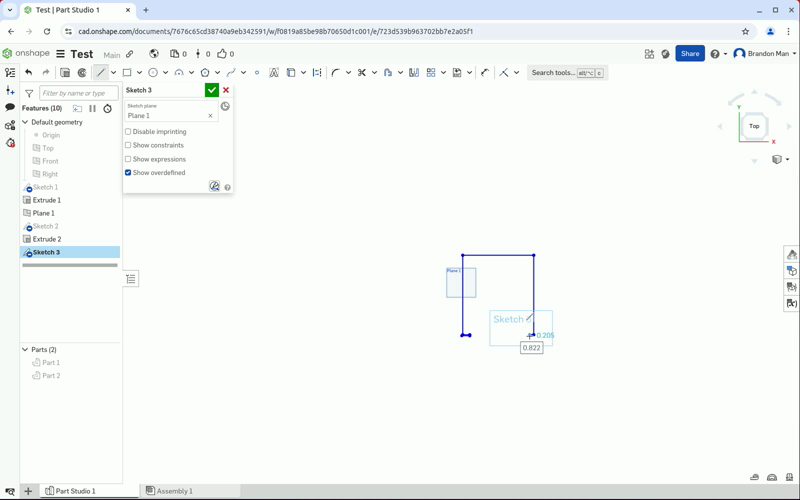
scroll(6)
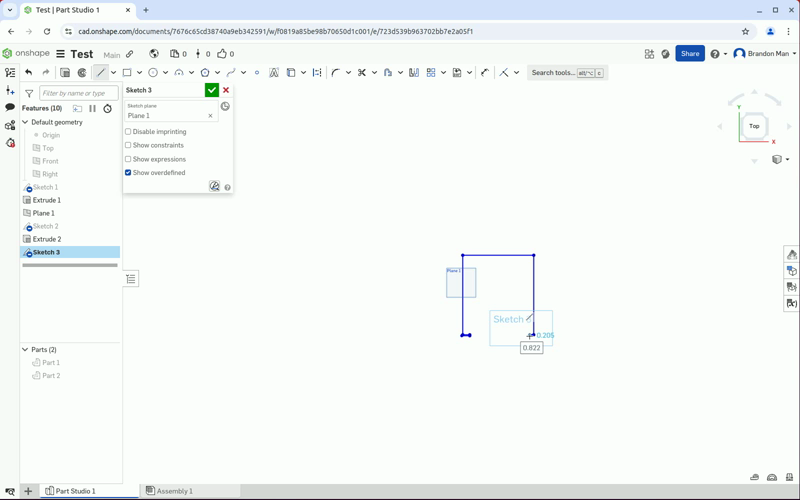
scroll(6)
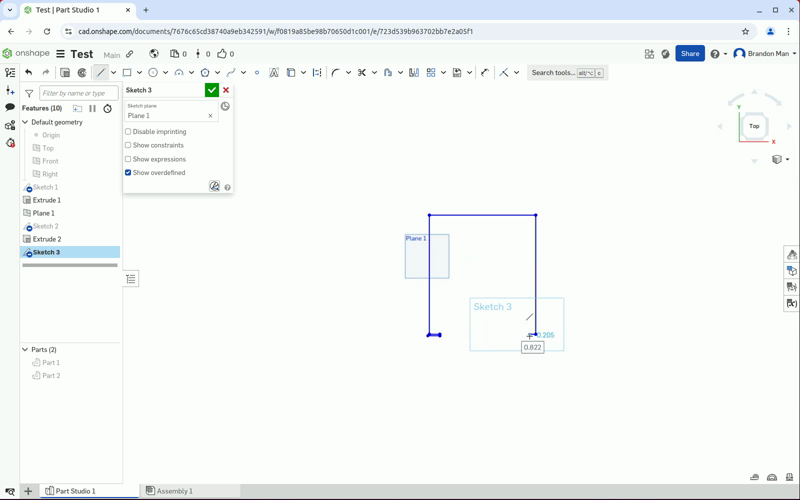
scroll(6)
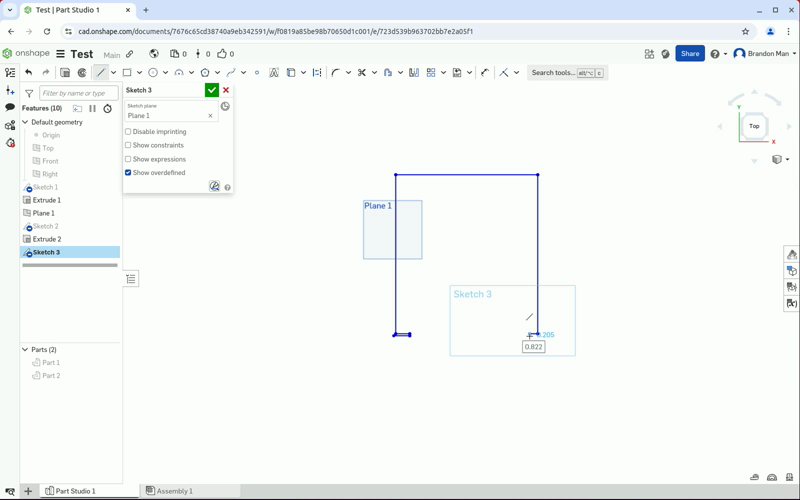
scroll(6)
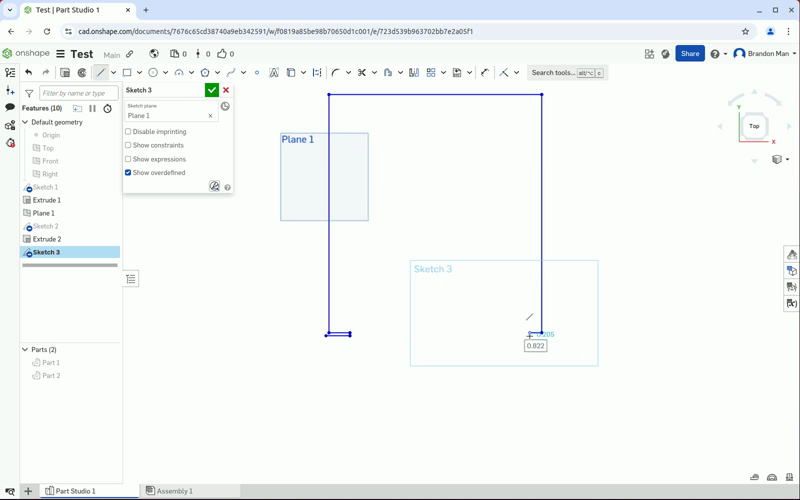
scroll(6)
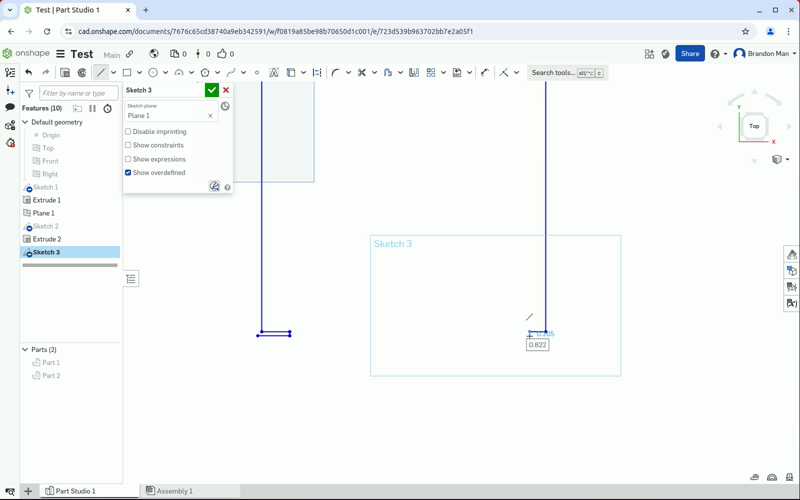
scroll(6)
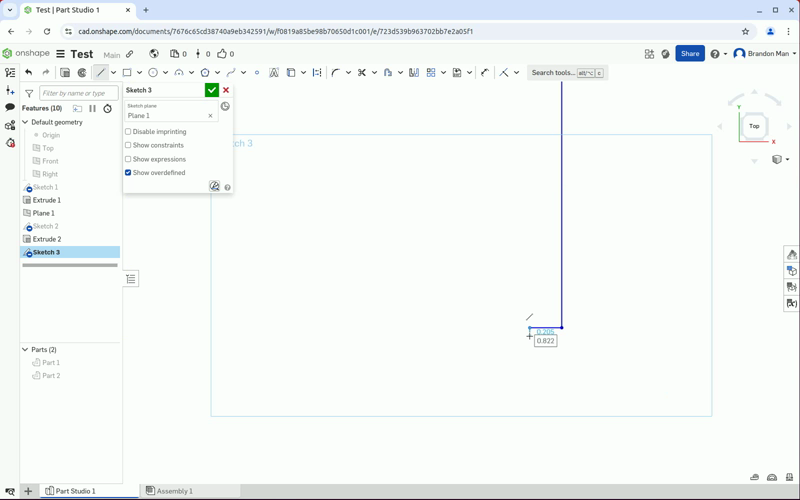
scroll(6)
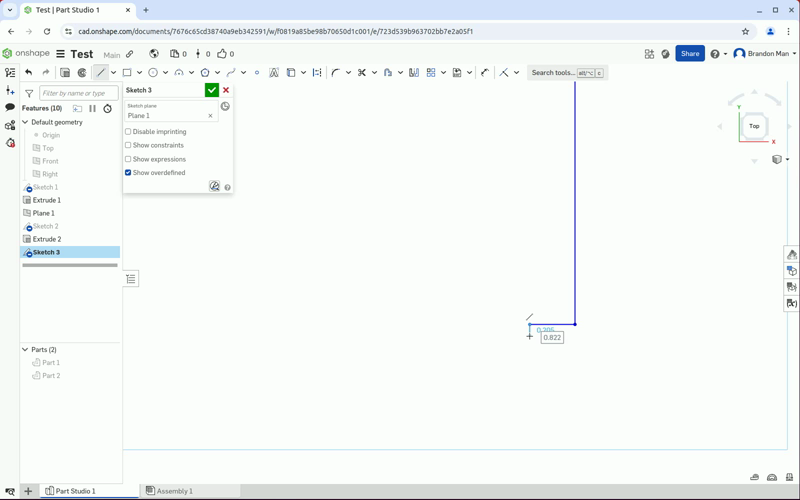
click(529, 335)
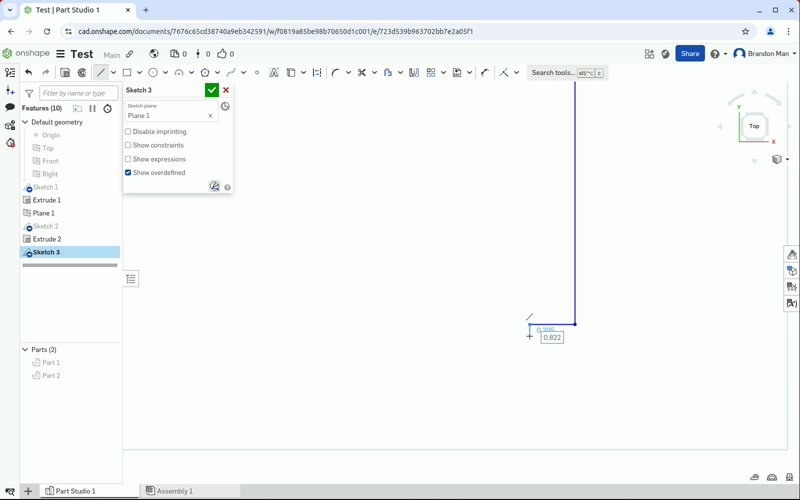
scroll(-6)
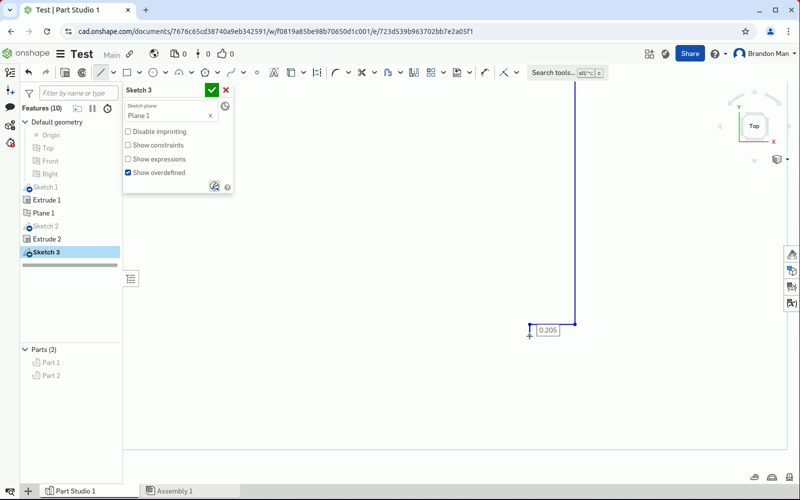
scroll(-6)
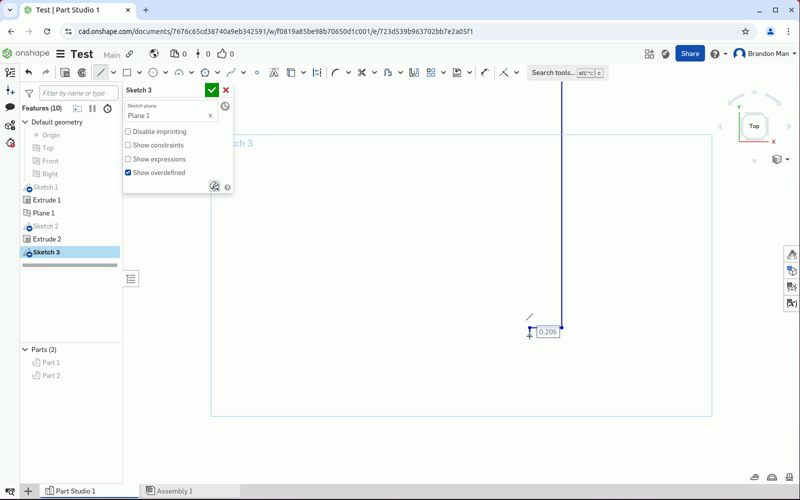
scroll(-6)
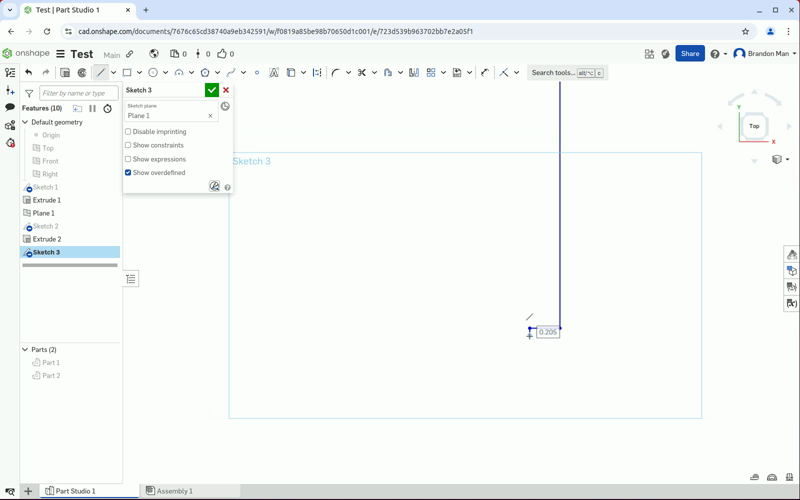
scroll(-6)
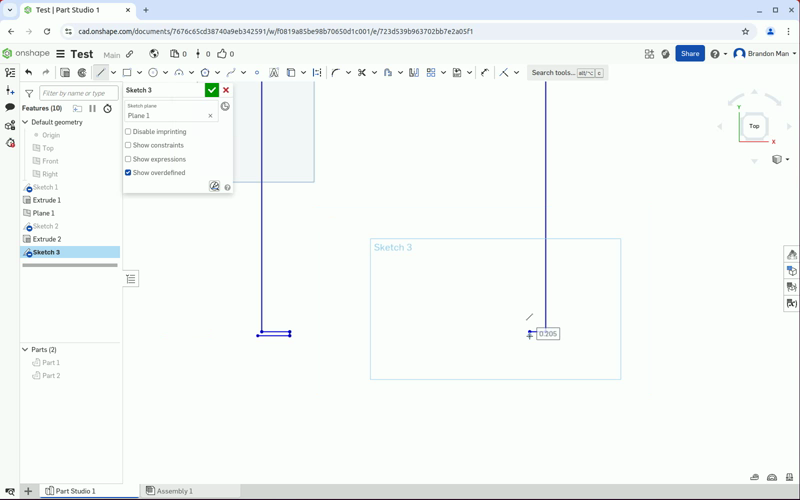
scroll(-6)
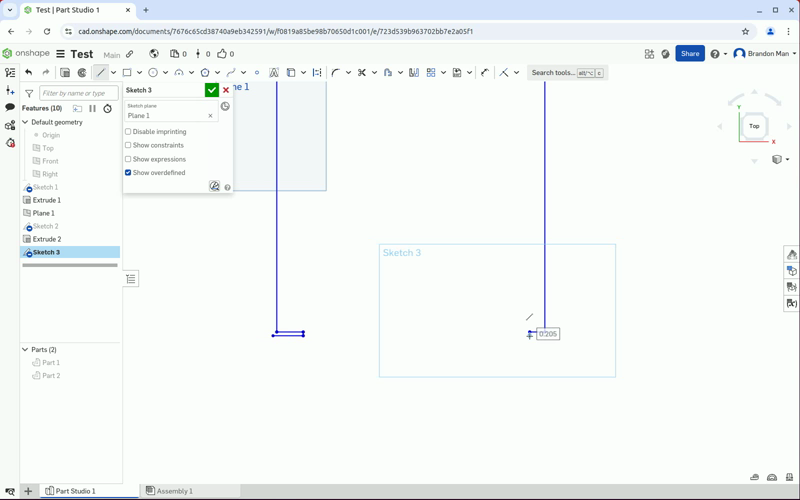
scroll(-6)
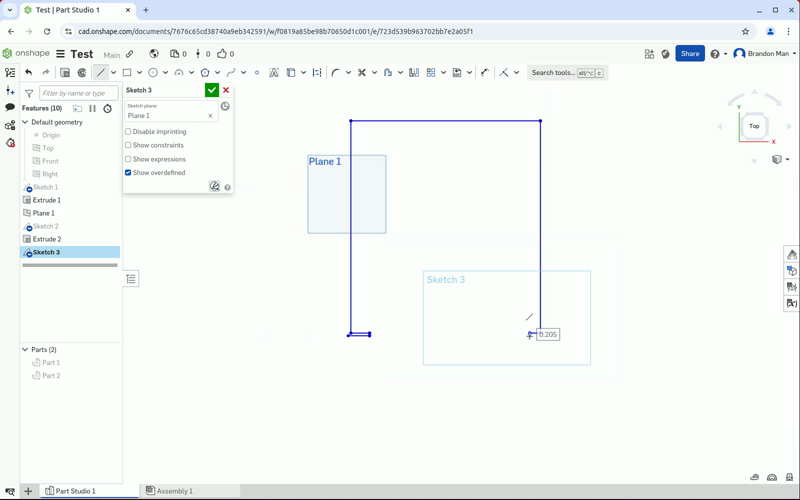
scroll(-6)
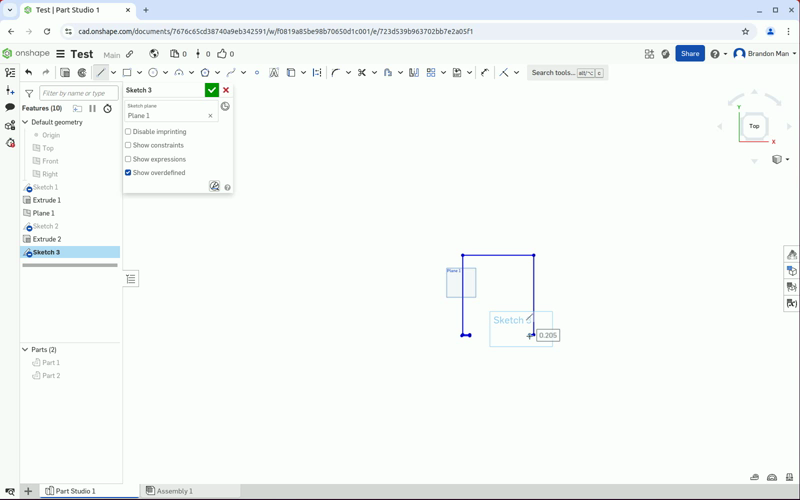
key_up(shift)
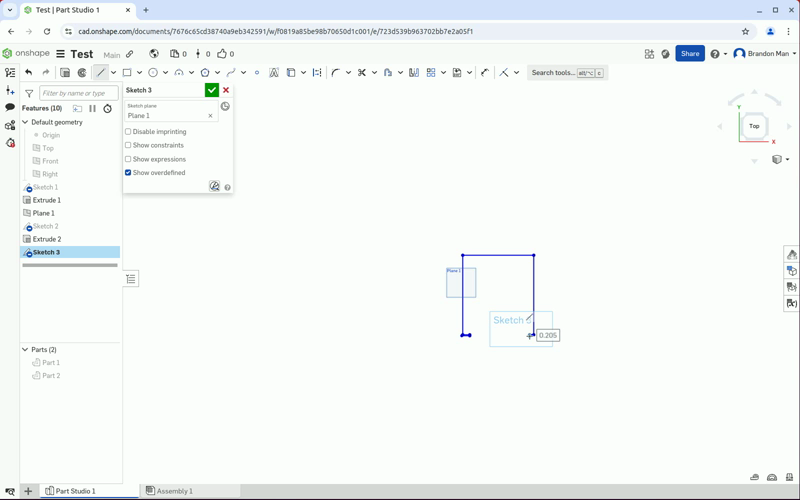
key_down(shift)
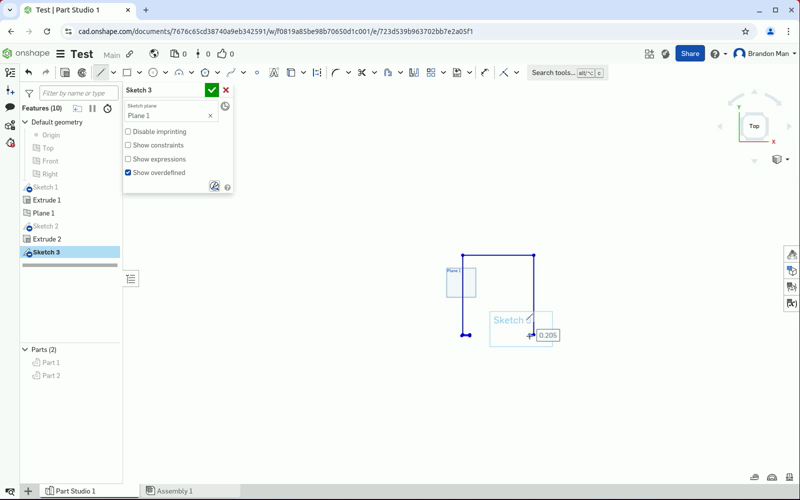
mouse_move(559, 335)
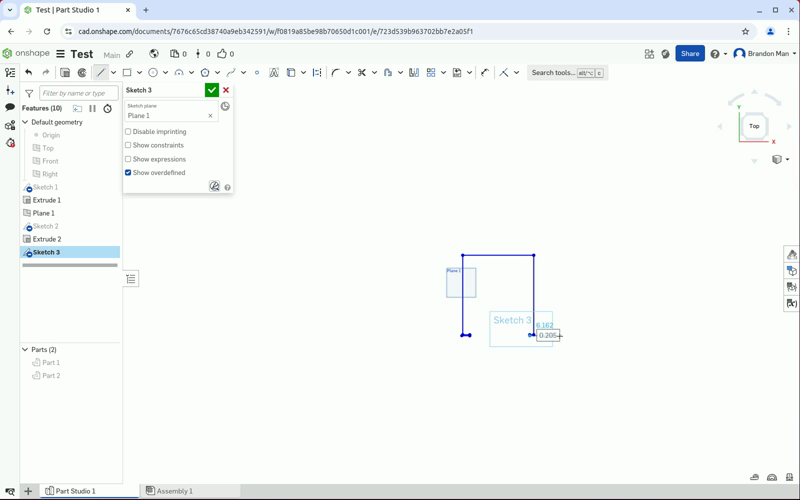
mouse_move(534, 335)
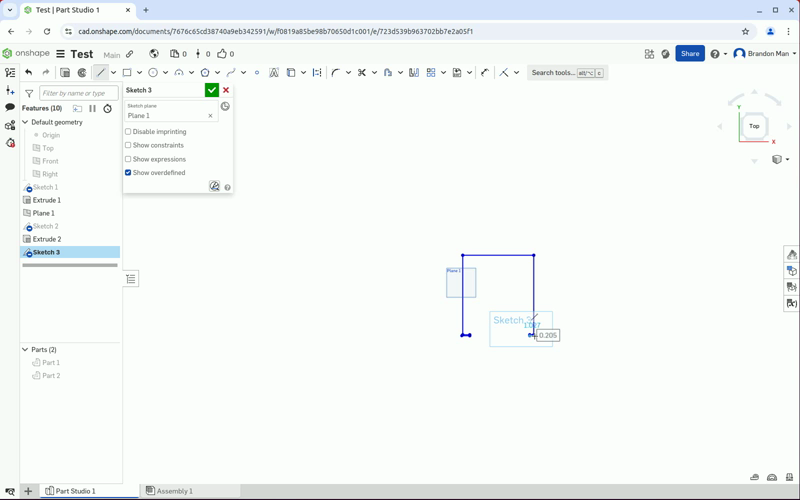
scroll(6)
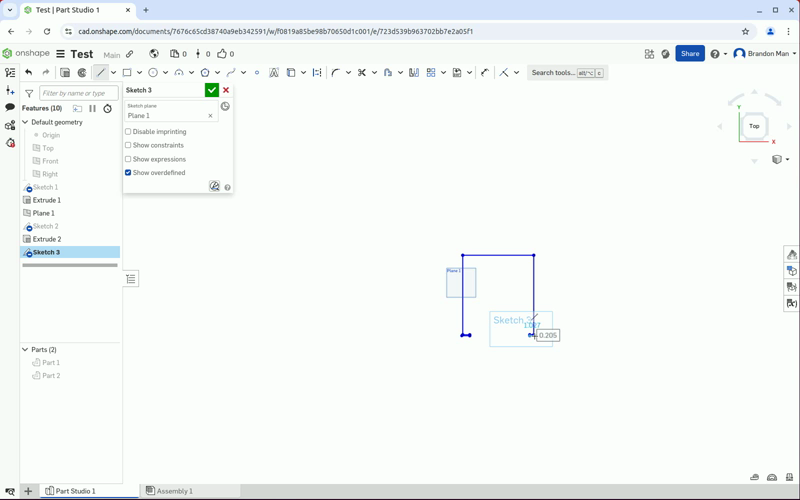
scroll(6)
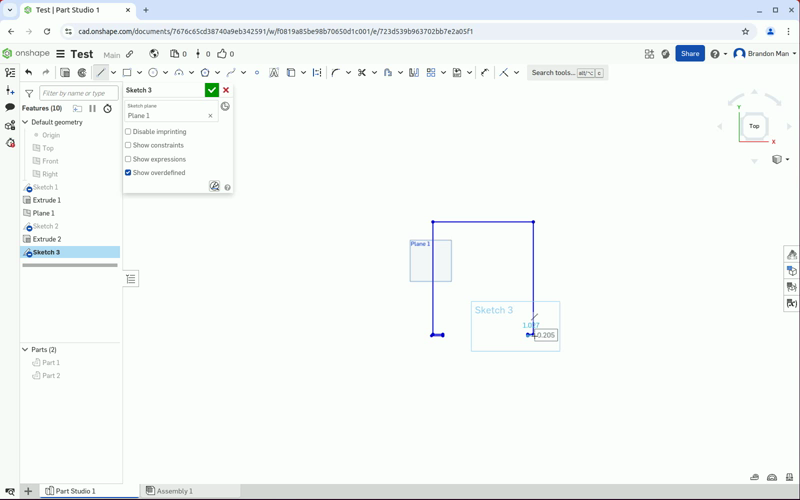
scroll(6)
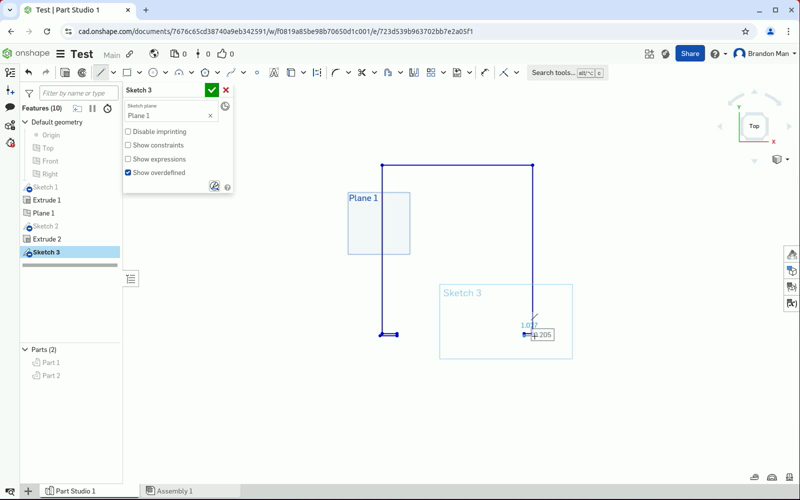
scroll(6)
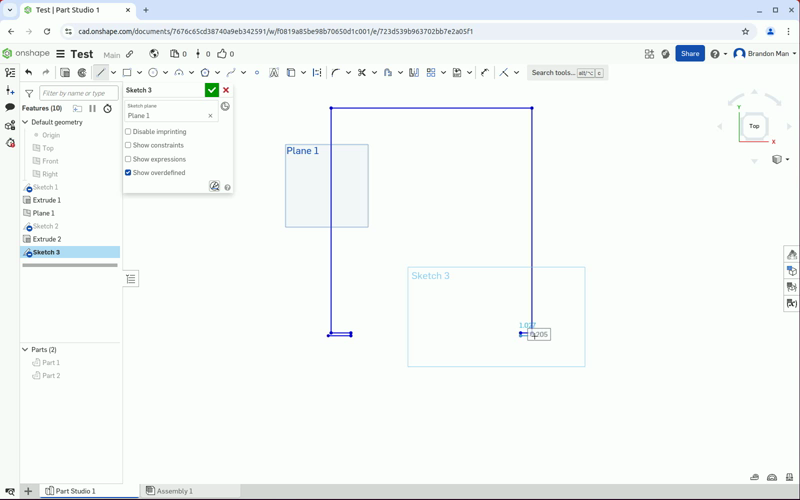
scroll(6)
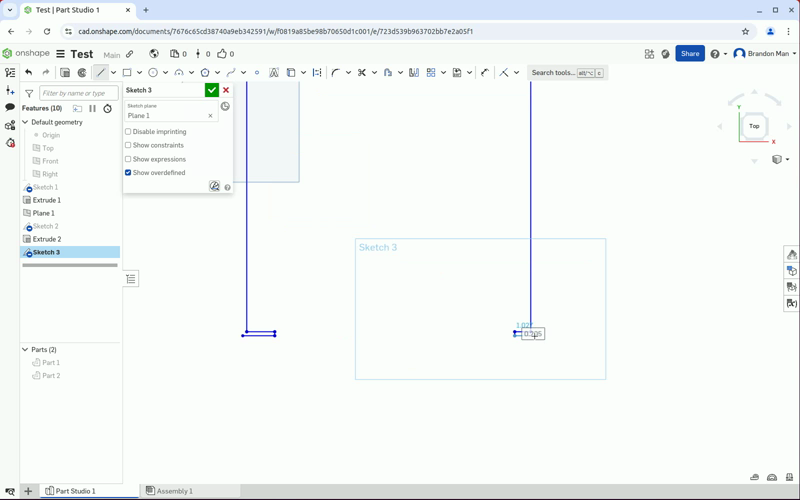
scroll(6)
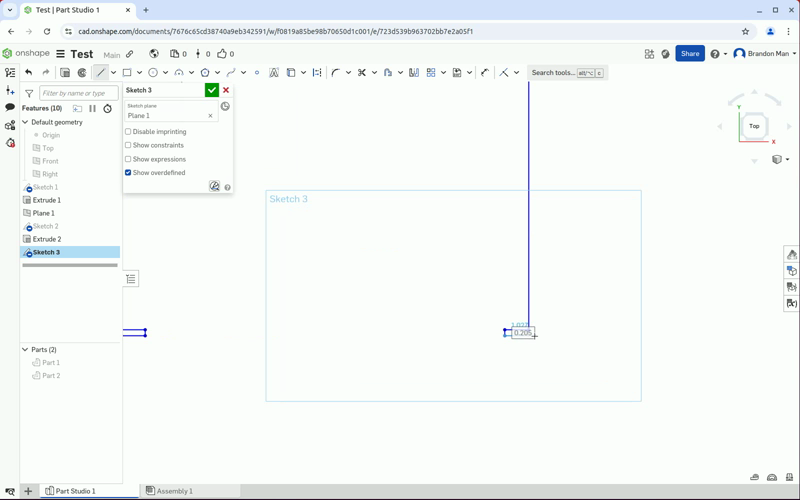
scroll(6)
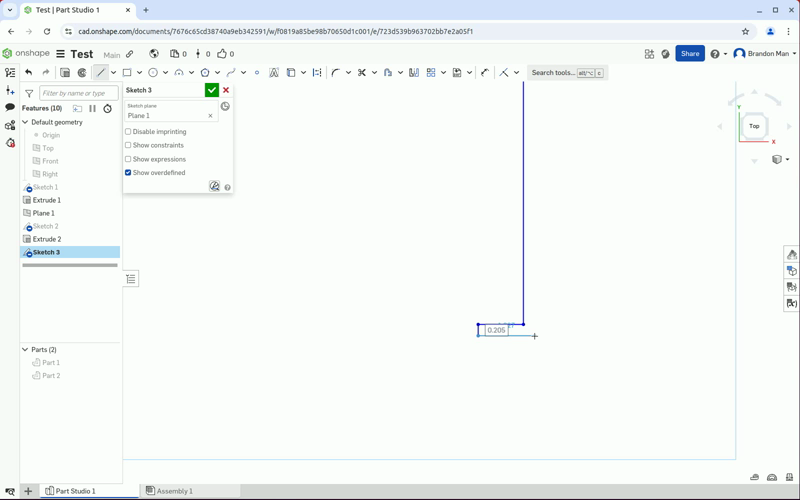
click(534, 335)
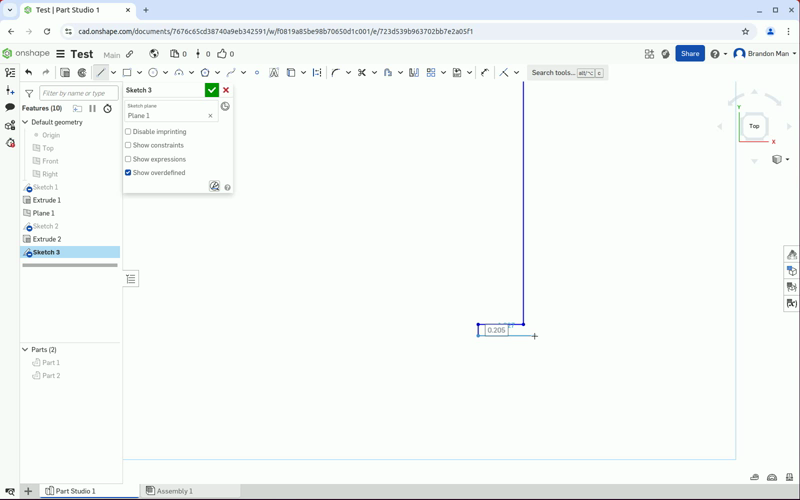
scroll(-6)
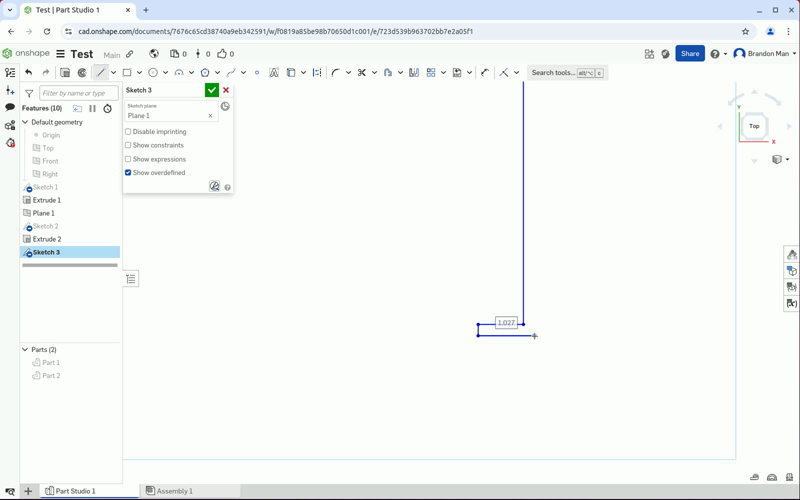
scroll(-6)
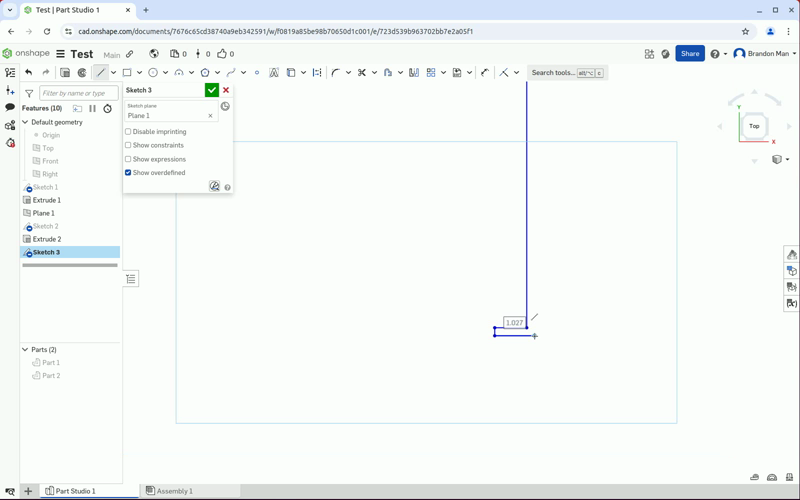
scroll(-6)
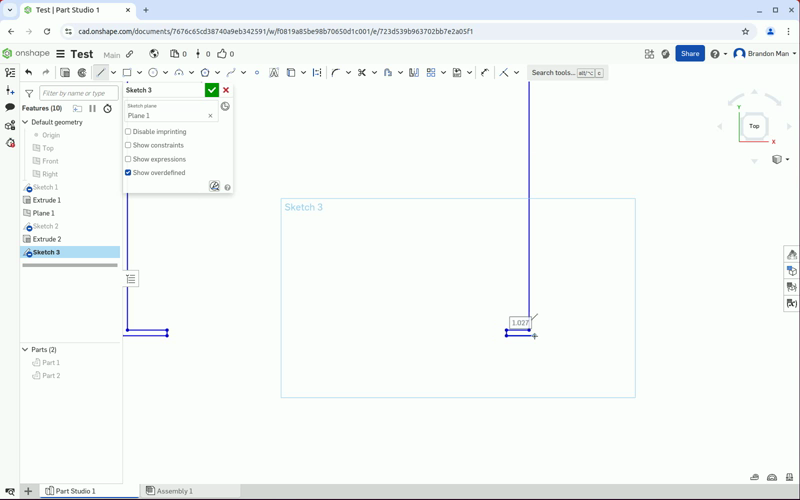
scroll(-6)
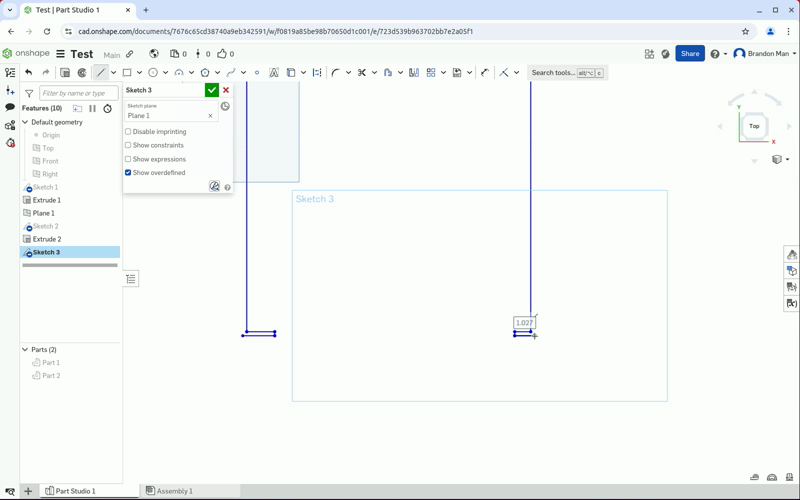
scroll(-6)
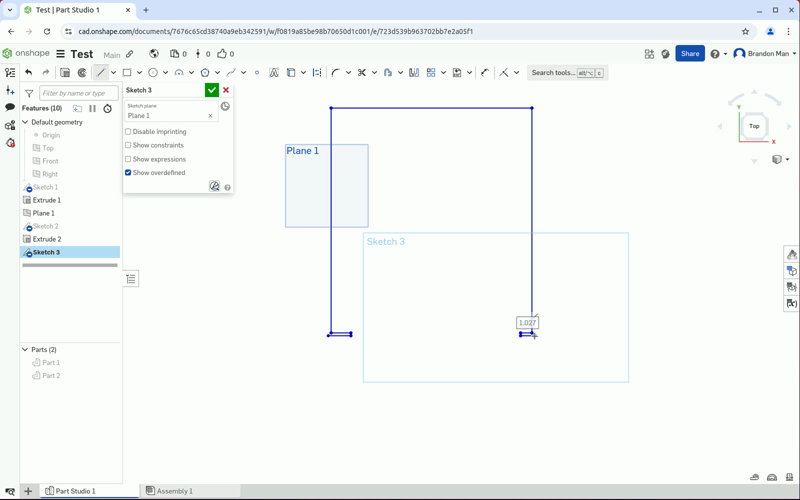
scroll(-6)
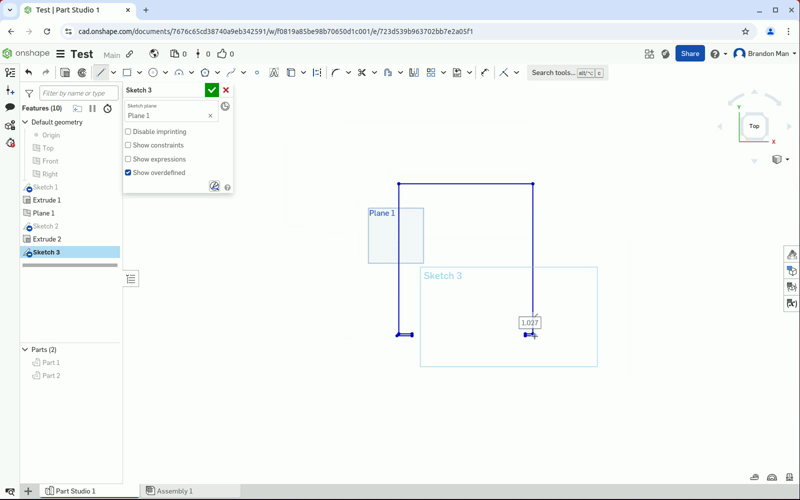
scroll(-6)
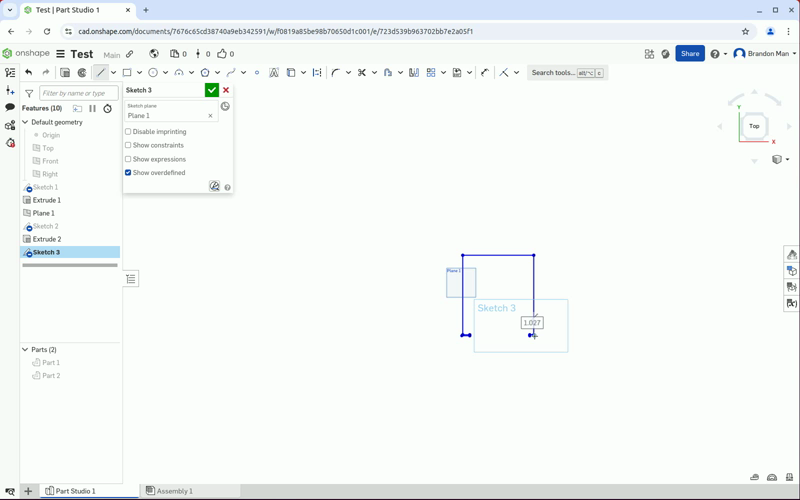
key_up(shift)
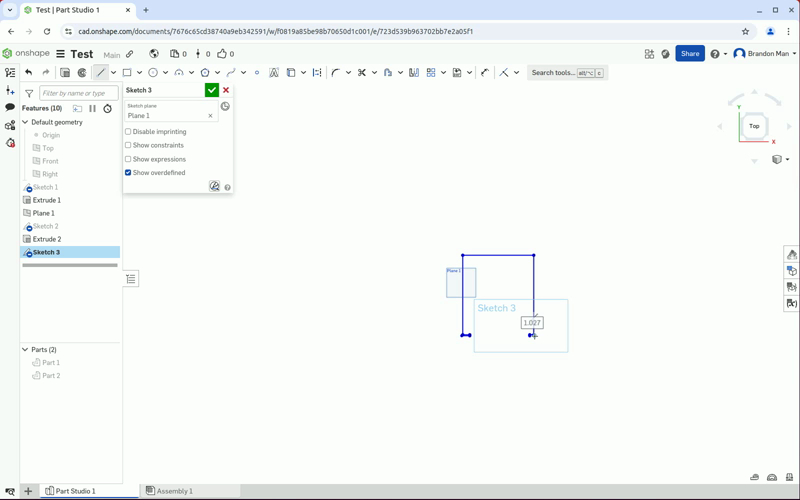
key_down(shift)
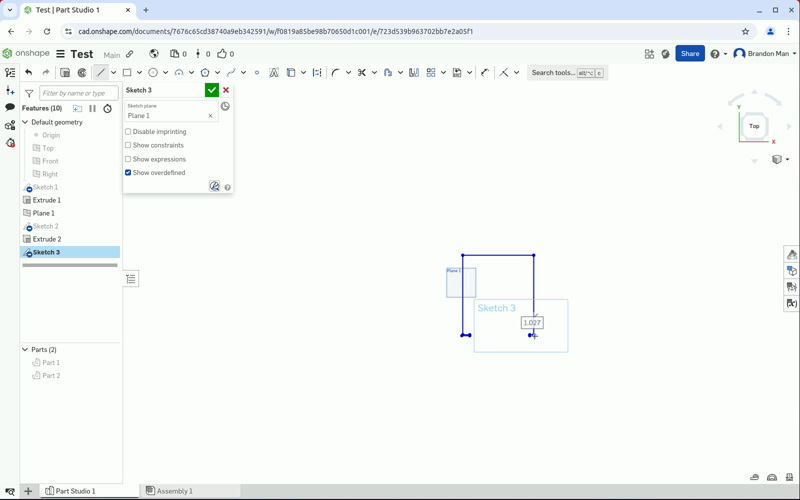
mouse_move(534, 254)
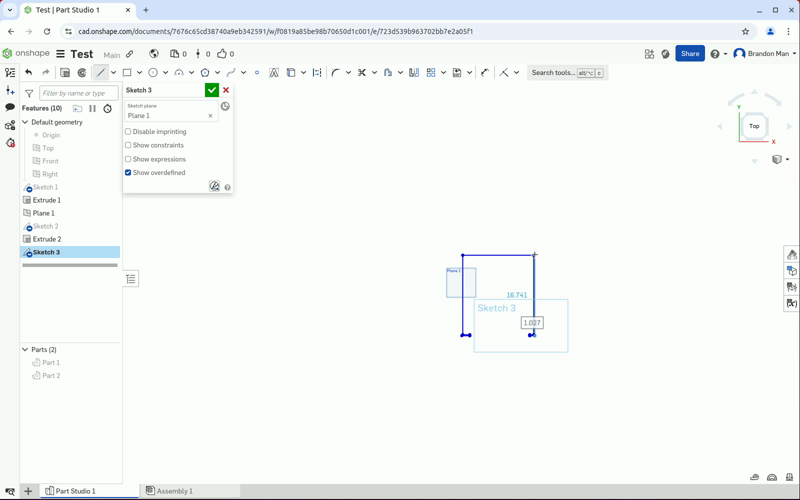
scroll(6)
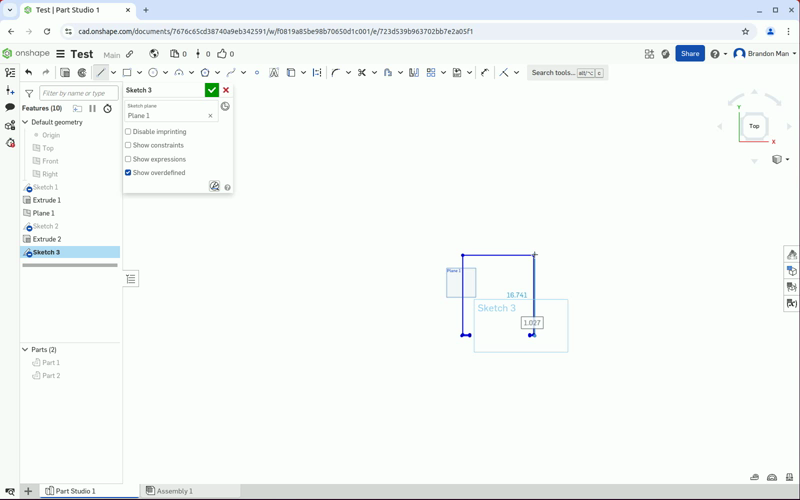
scroll(6)
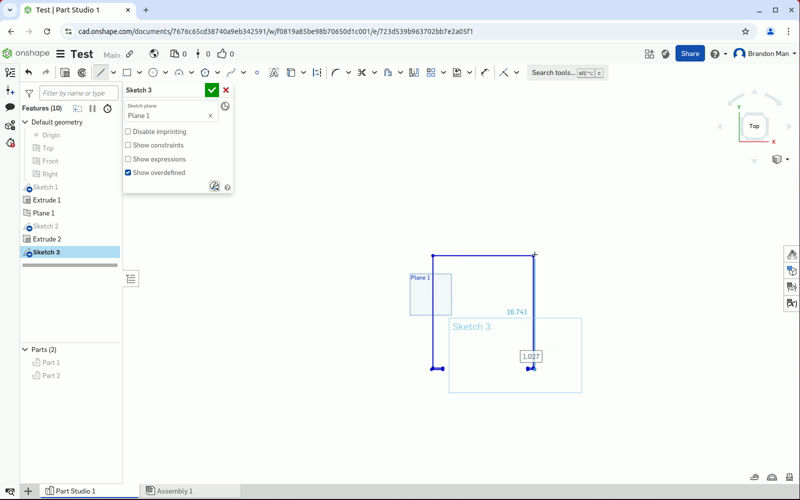
scroll(6)
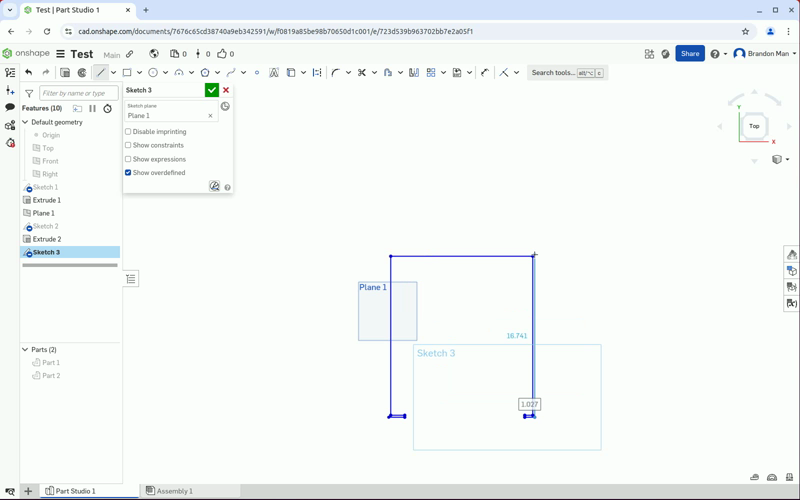
scroll(6)
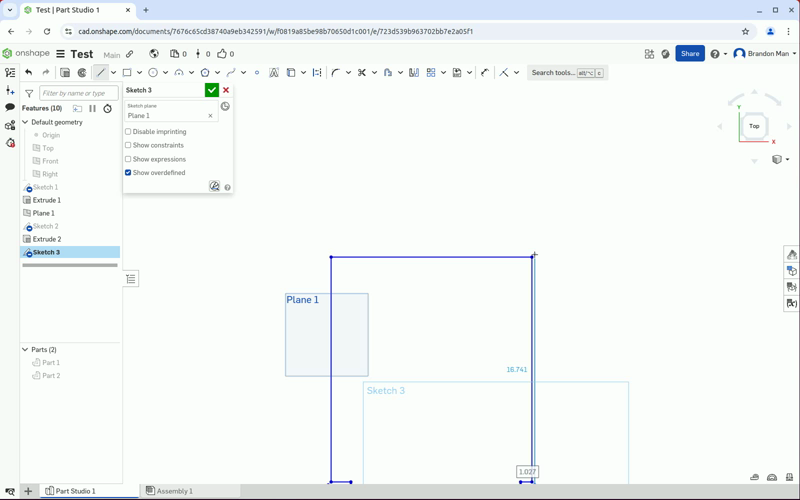
scroll(6)
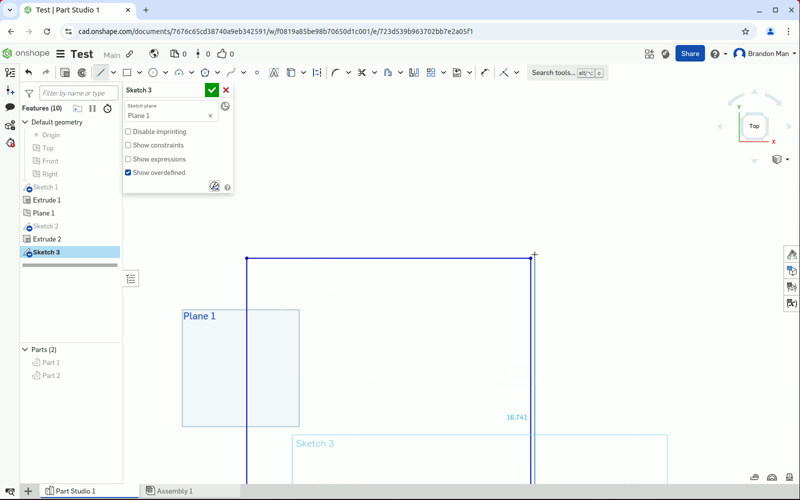
scroll(6)
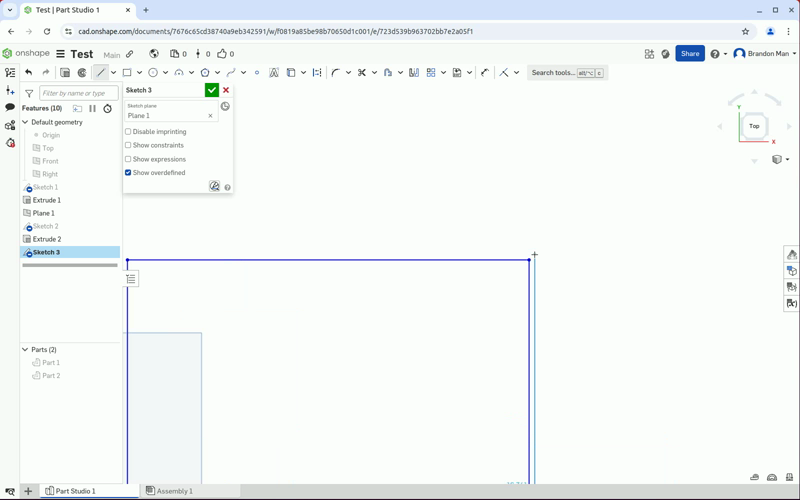
scroll(6)
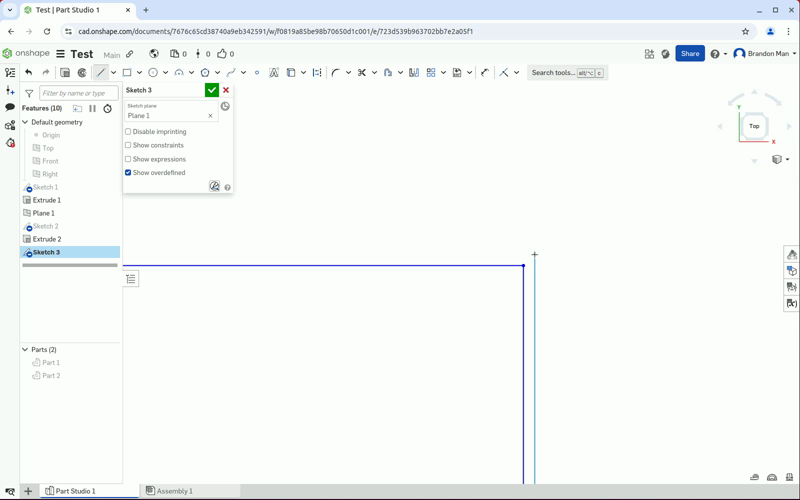
click(534, 254)
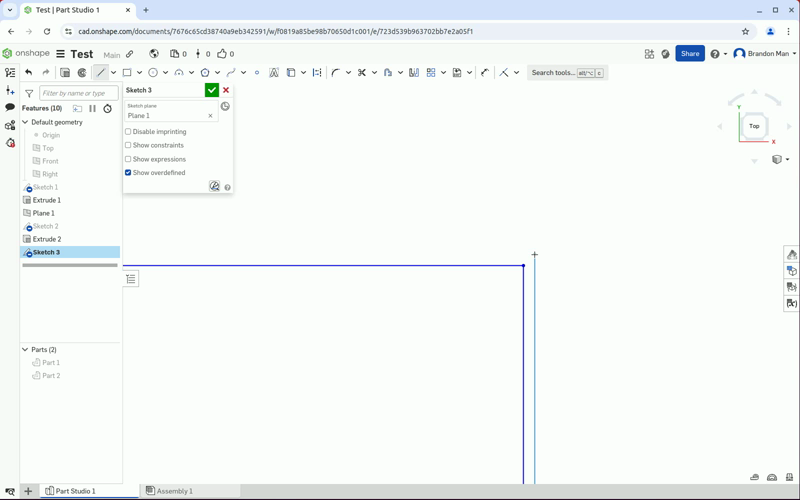
scroll(-6)
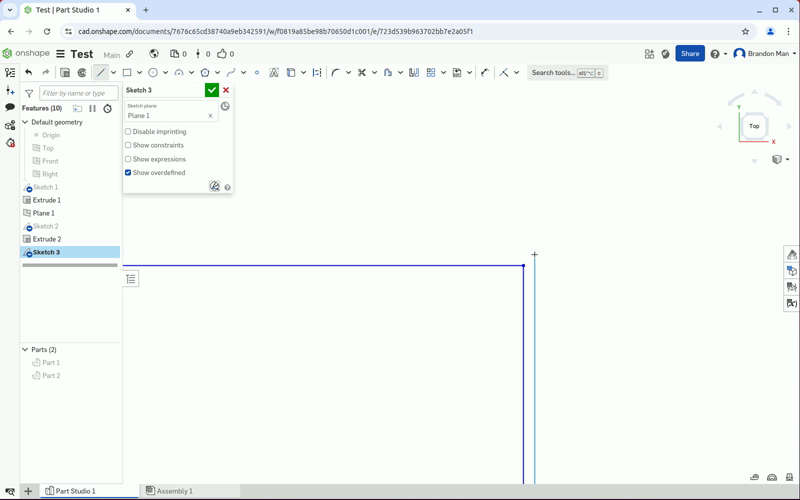
scroll(-6)
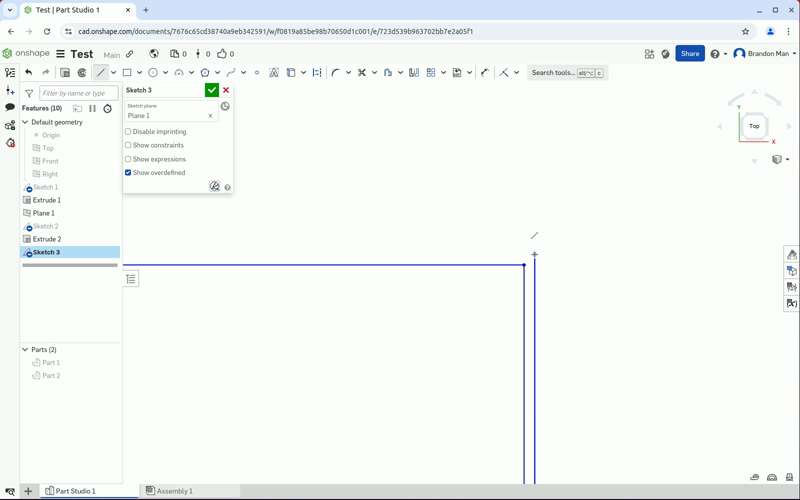
scroll(-6)
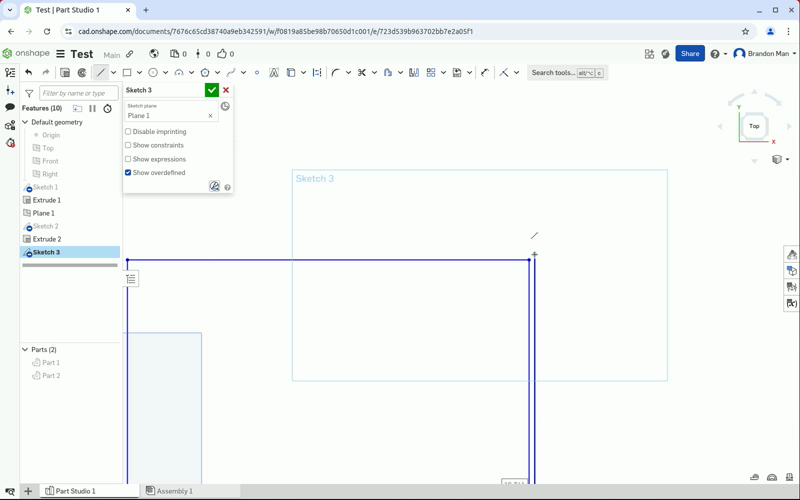
scroll(-6)
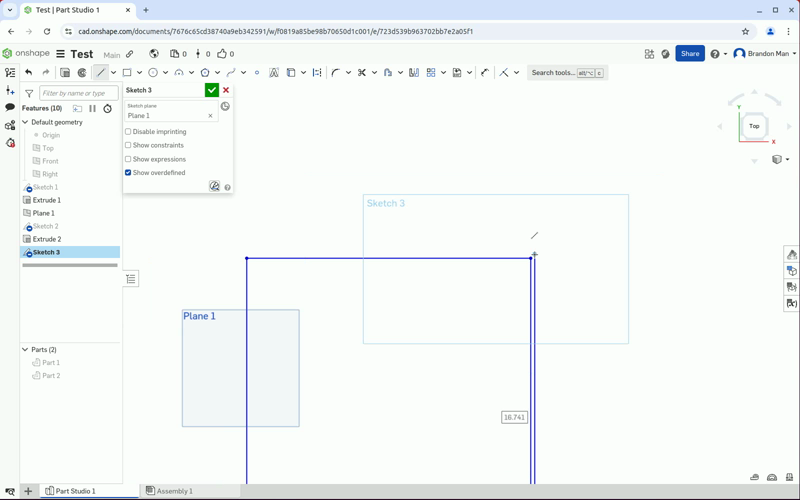
scroll(-6)
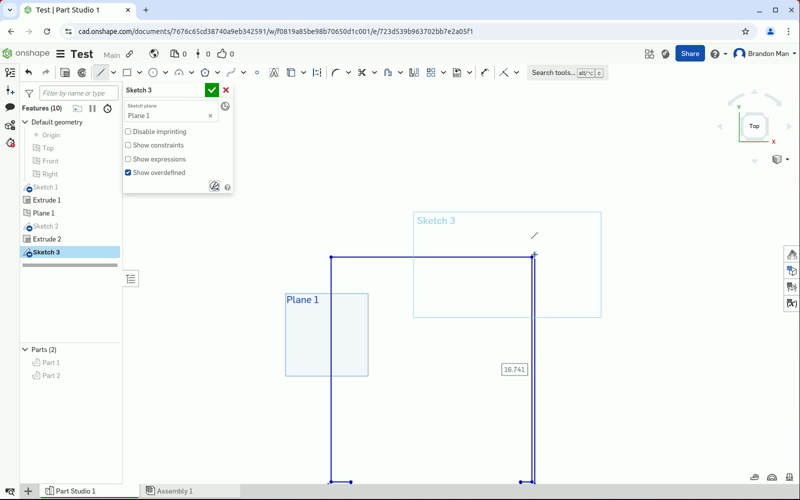
scroll(-6)
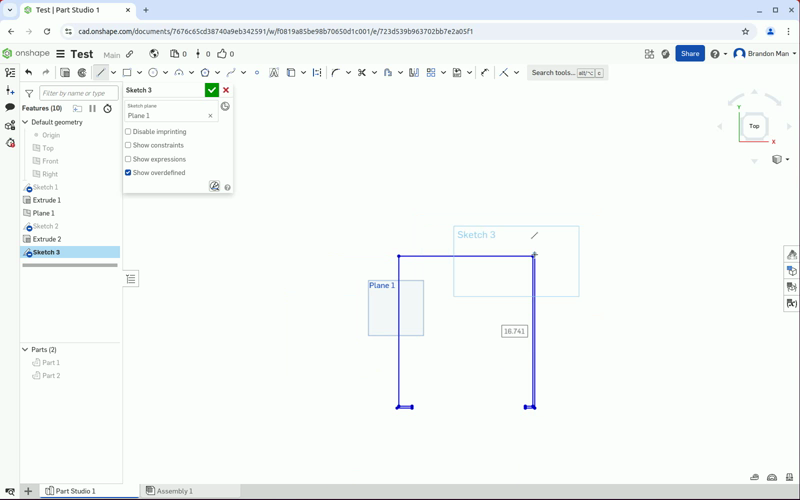
scroll(-6)
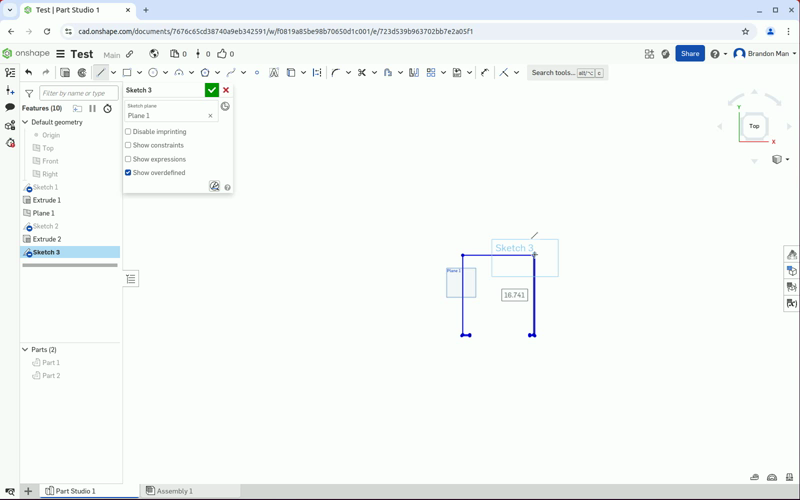
key_up(shift)
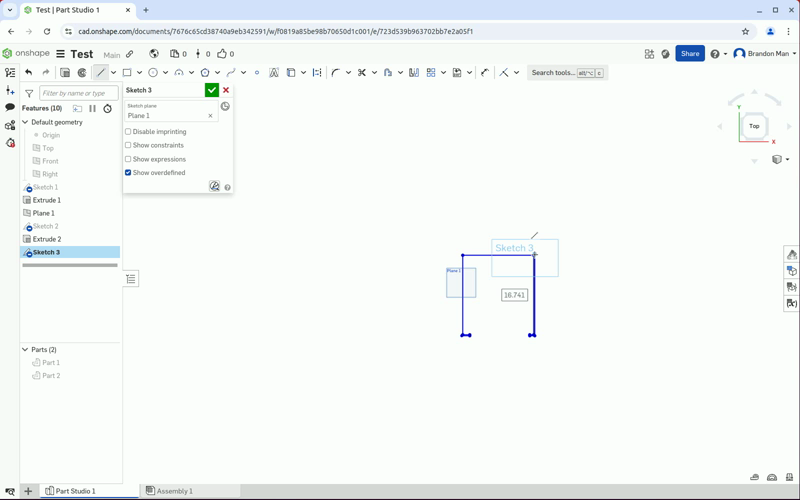
key_down(shift)
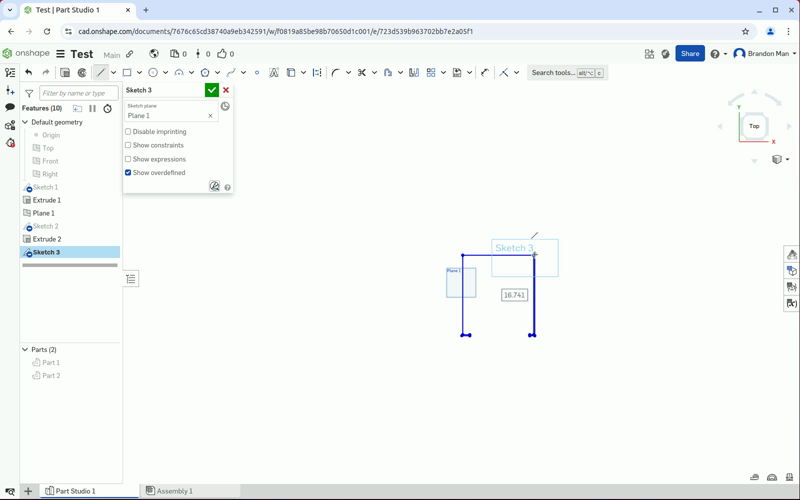
mouse_move(461, 254)
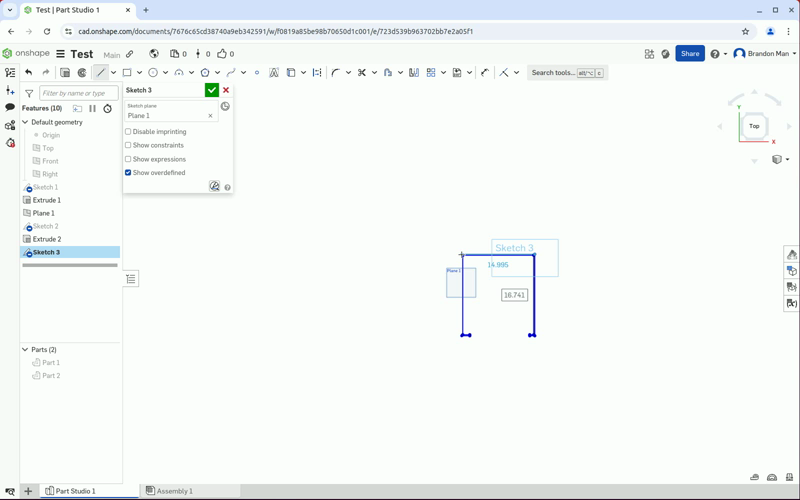
scroll(6)
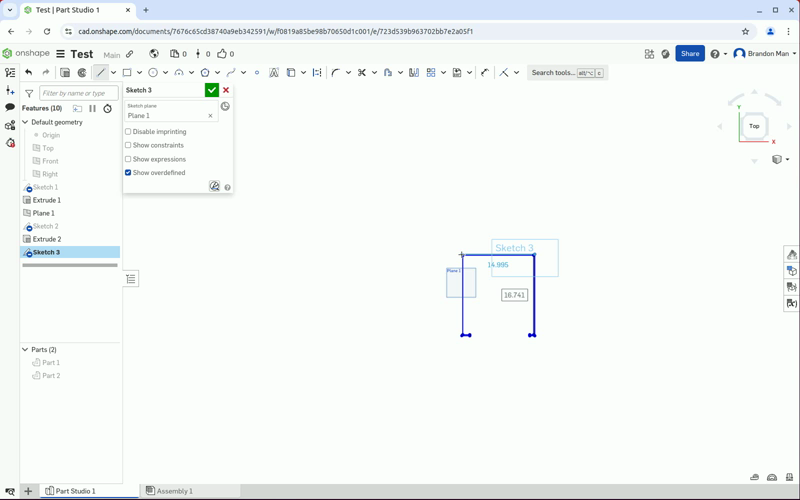
scroll(6)
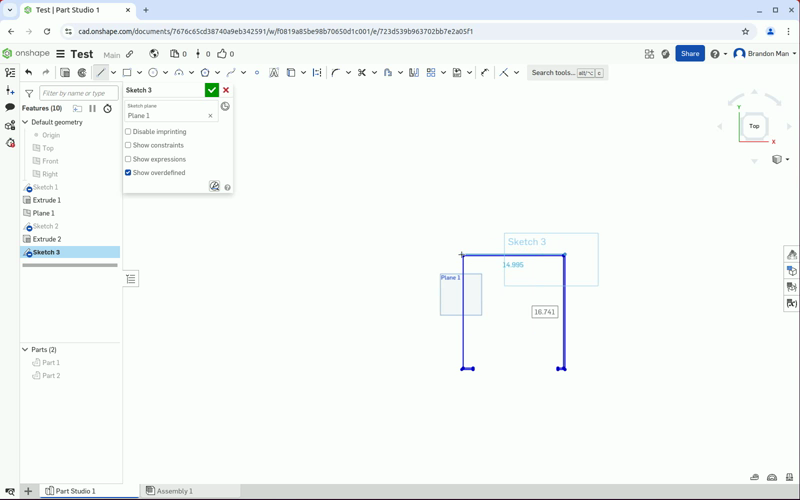
scroll(6)
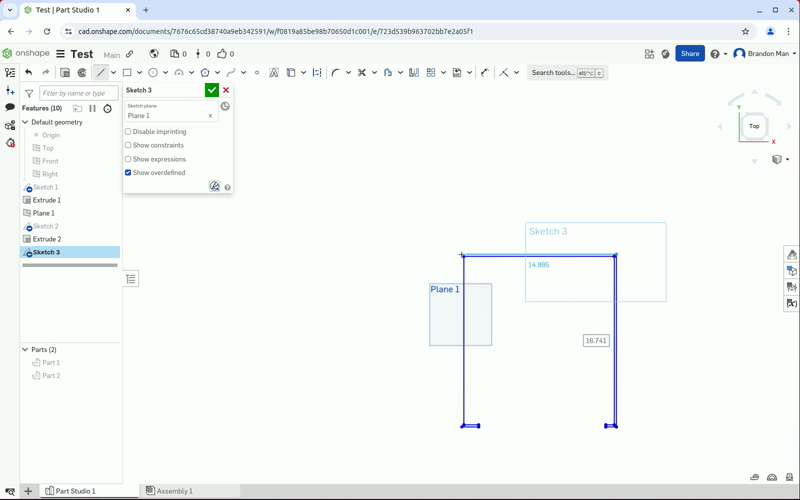
scroll(6)
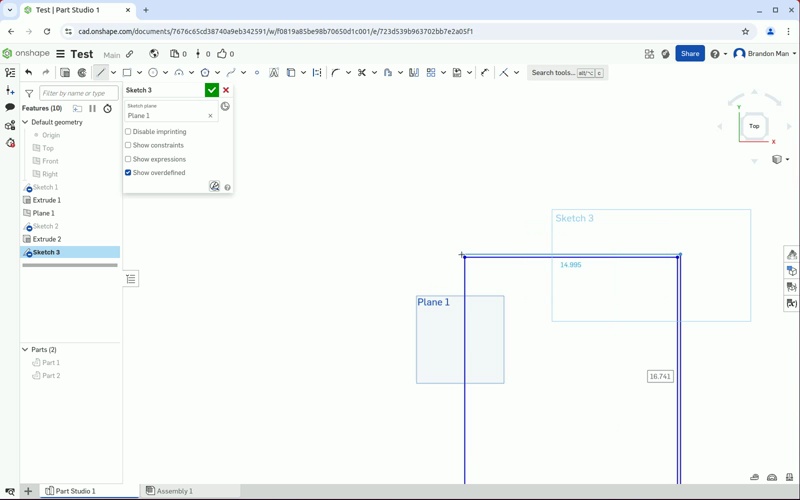
scroll(6)
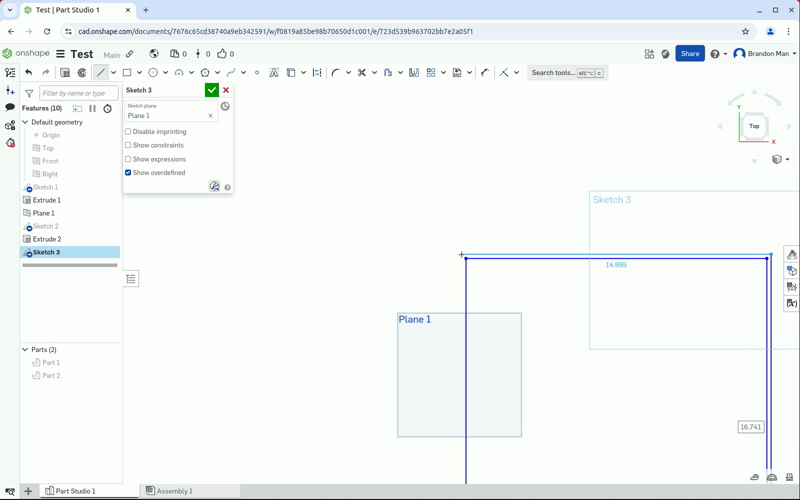
scroll(6)
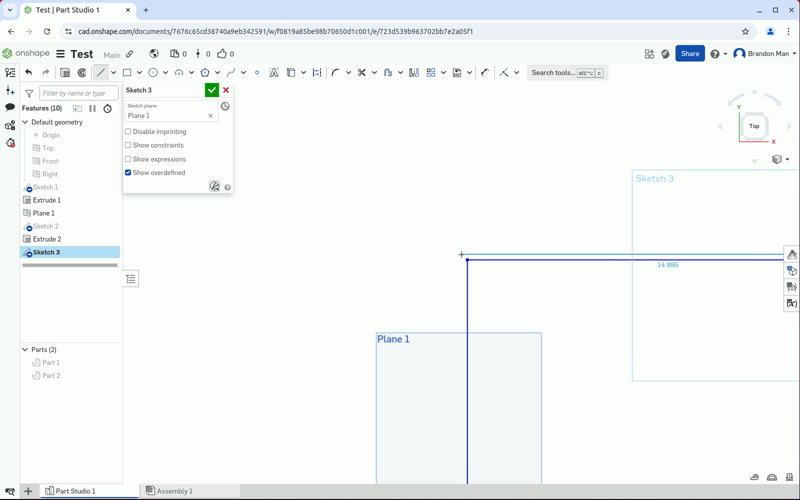
scroll(6)
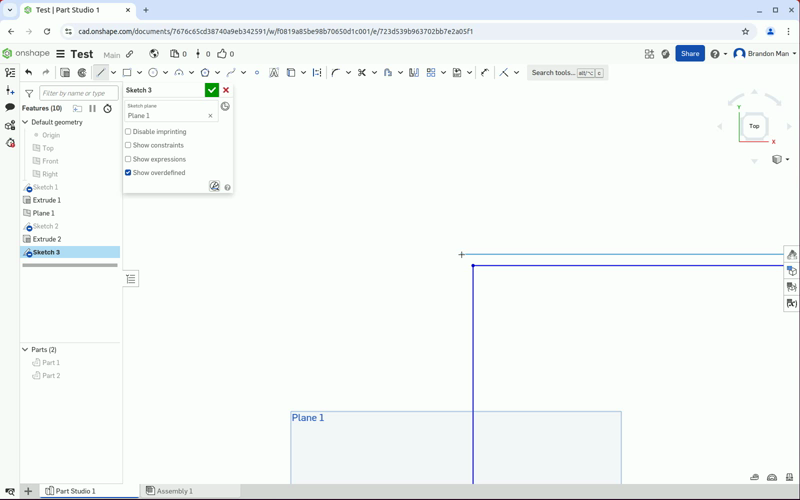
click(461, 254)
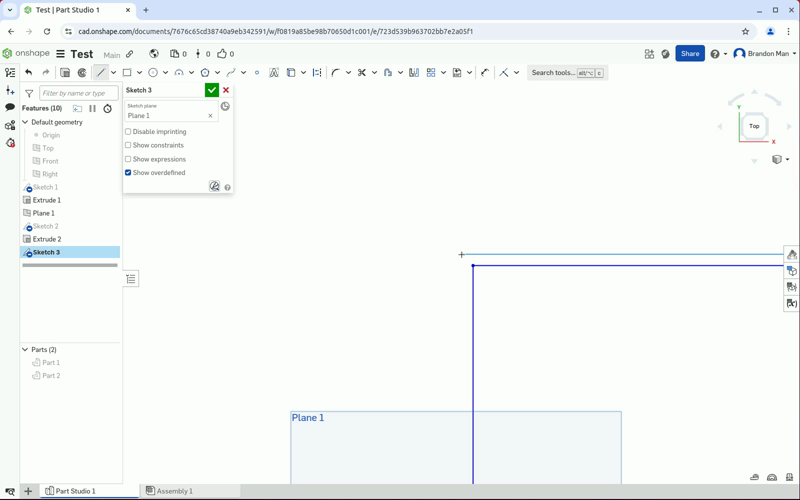
scroll(-6)
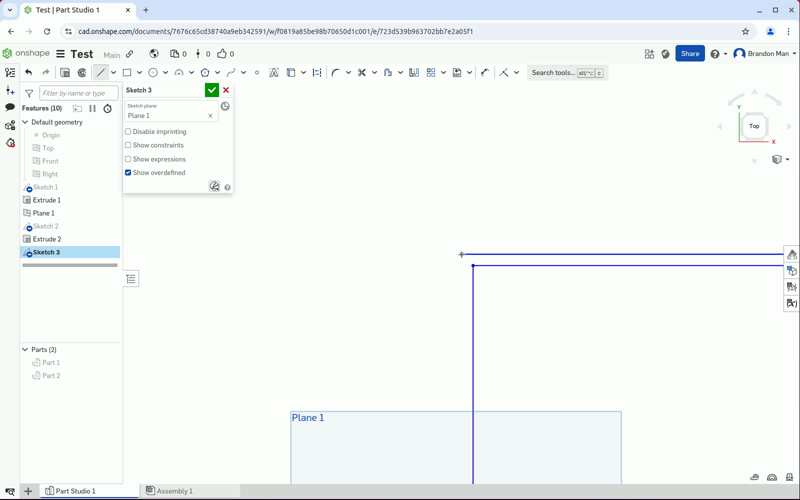
scroll(-6)
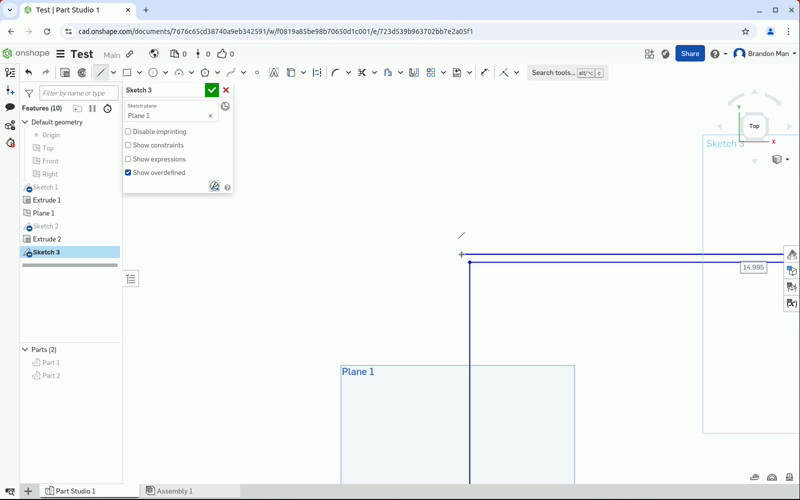
scroll(-6)
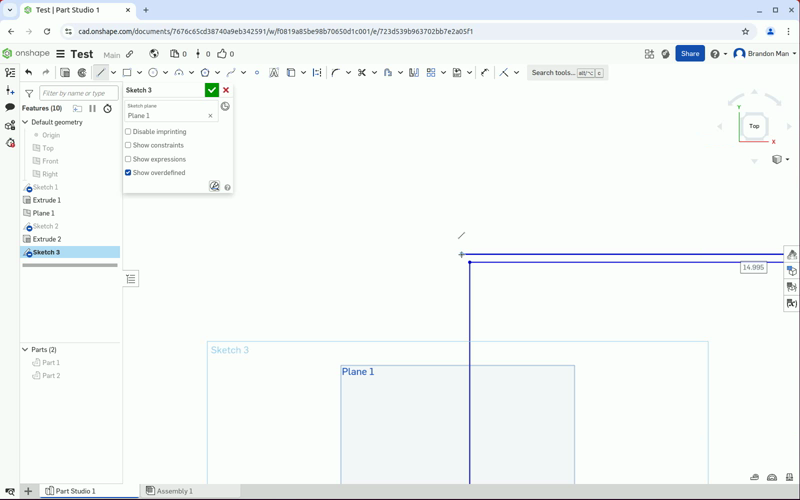
scroll(-6)
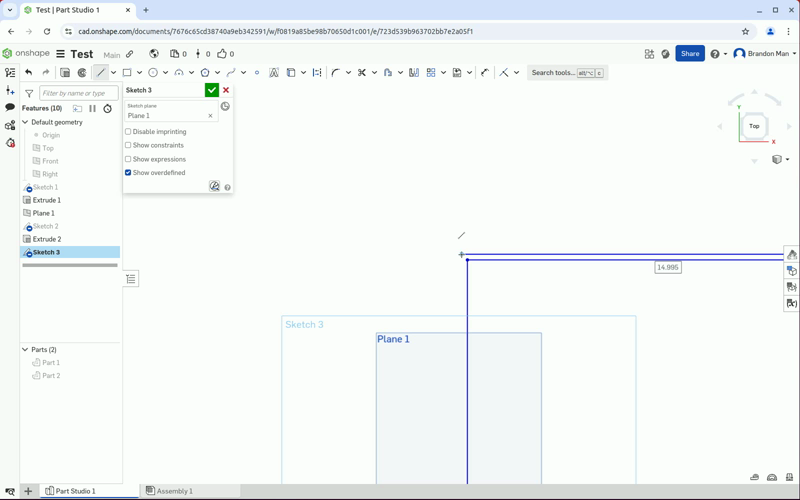
scroll(-6)
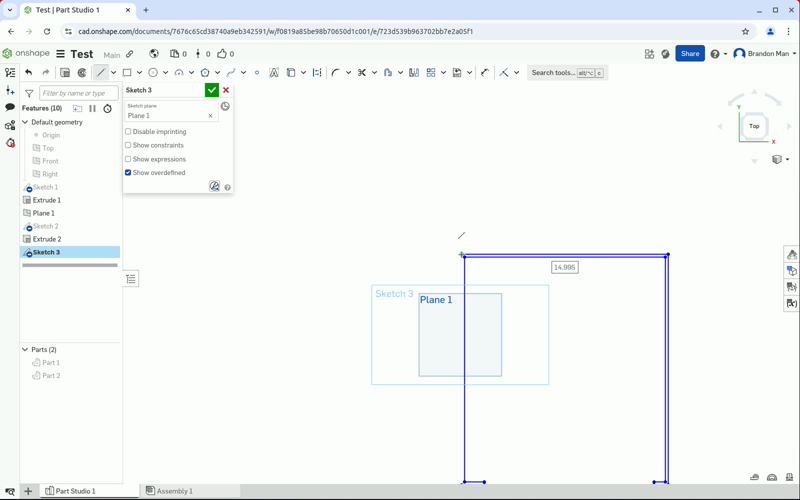
scroll(-6)
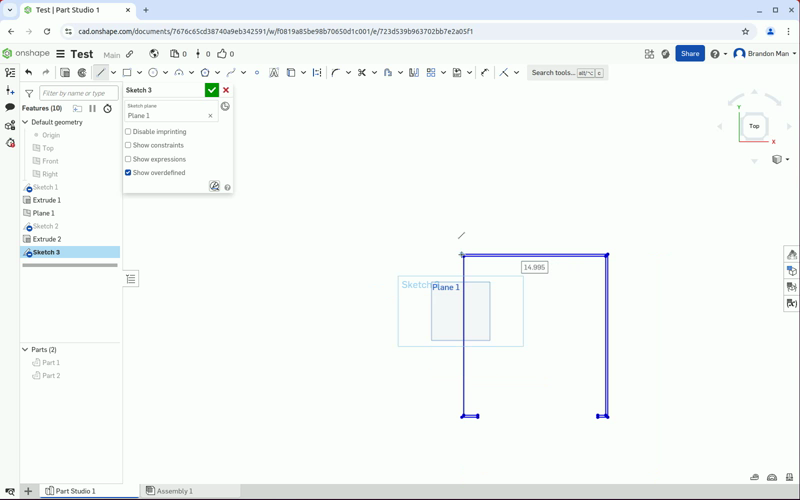
scroll(-6)
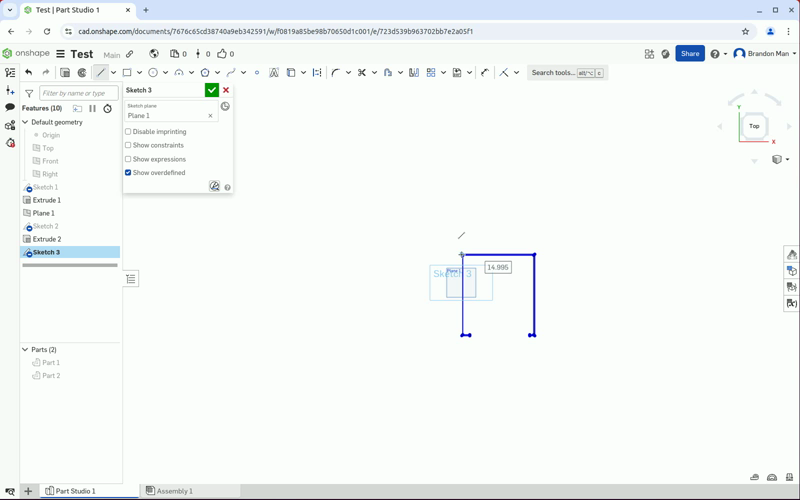
key_up(shift)
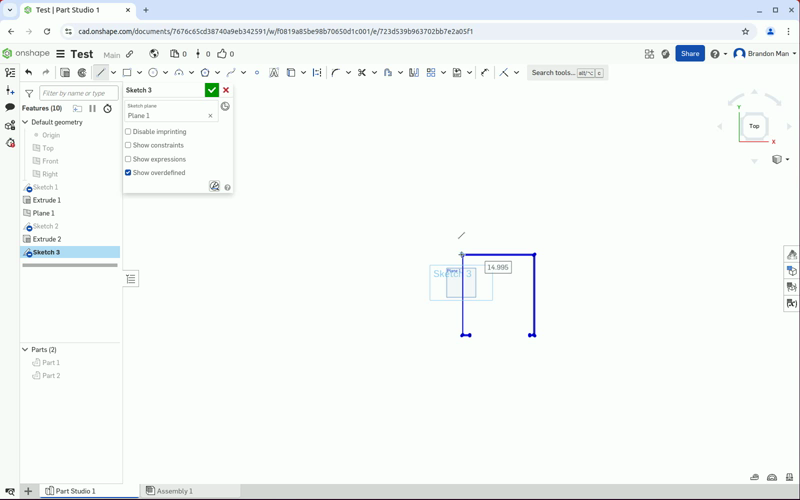
key_down(shift)
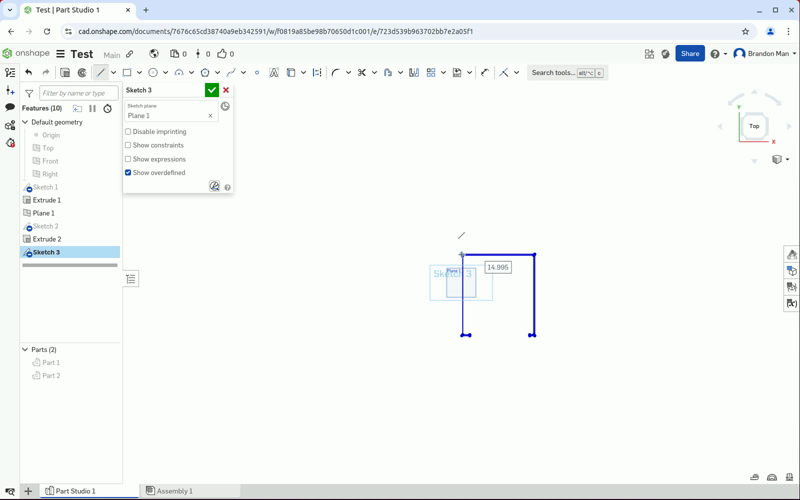
mouse_move(461, 335)
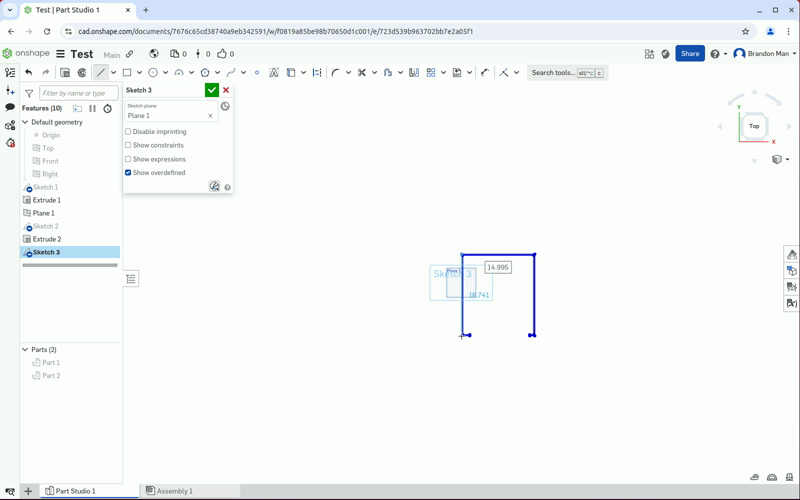
scroll(6)
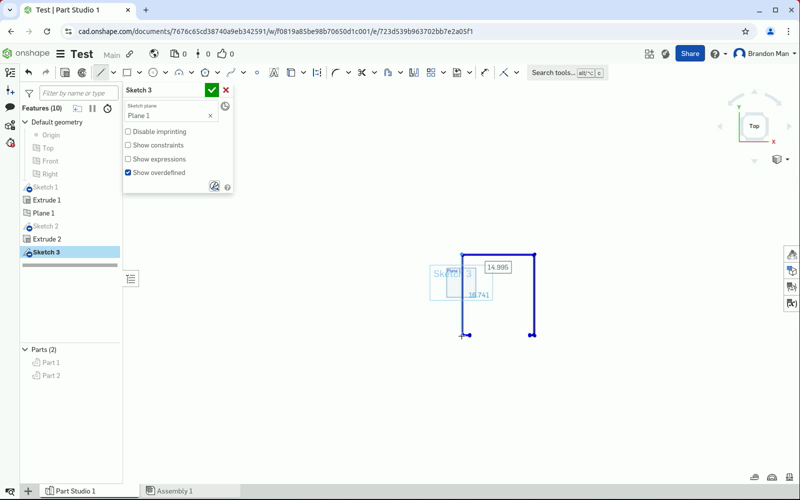
scroll(6)
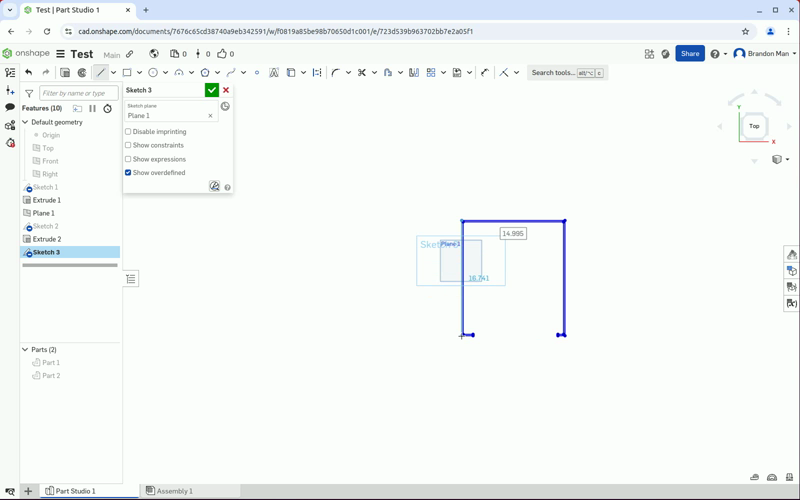
scroll(6)
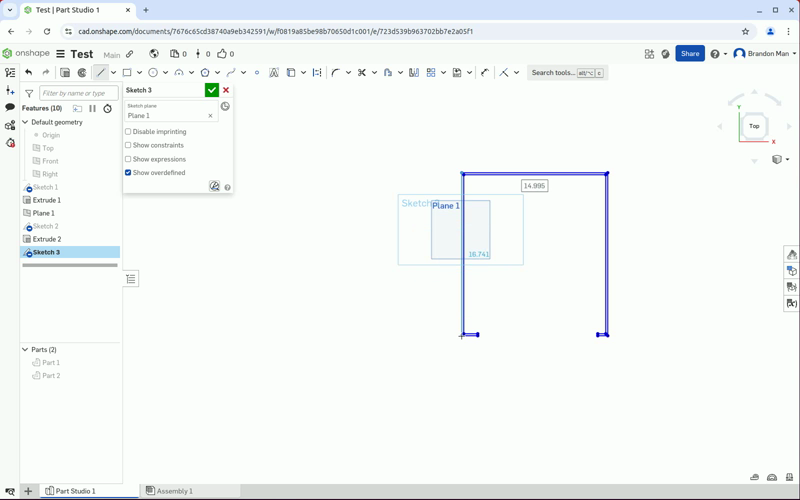
scroll(6)
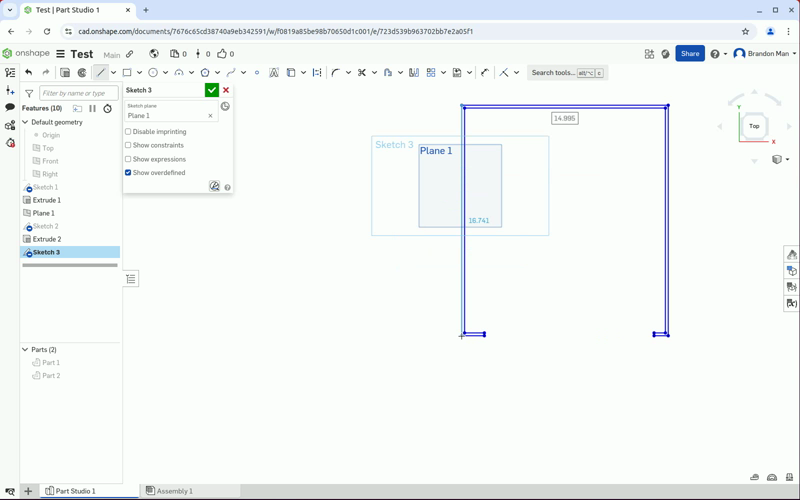
scroll(6)
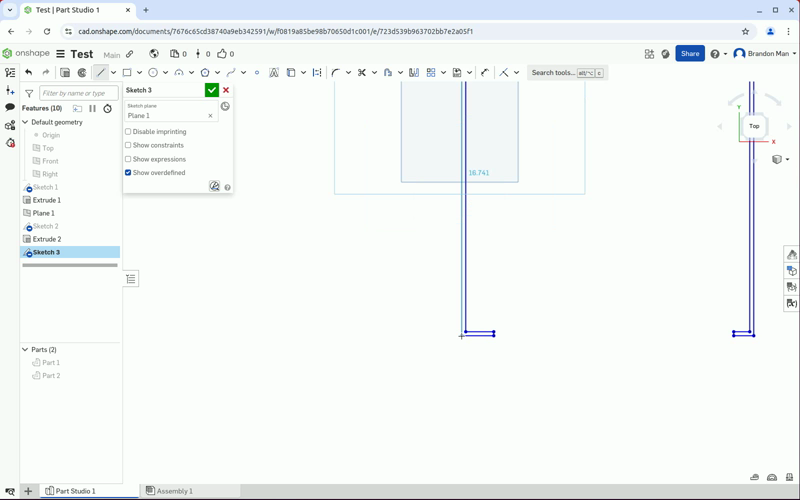
scroll(6)
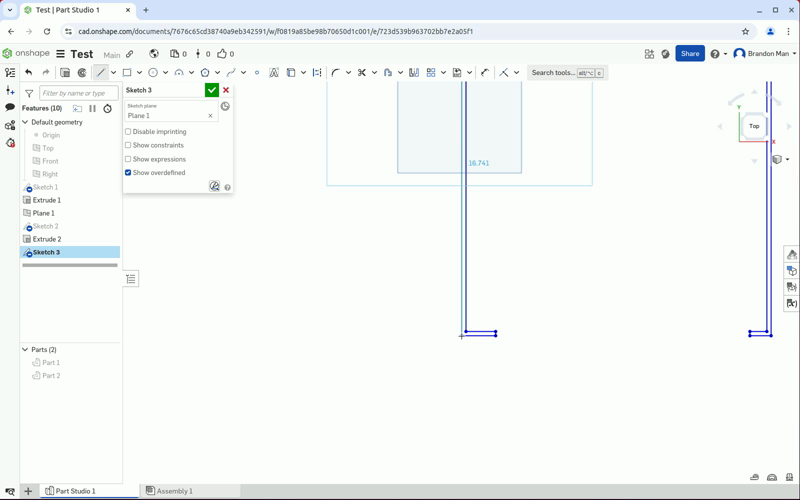
scroll(6)
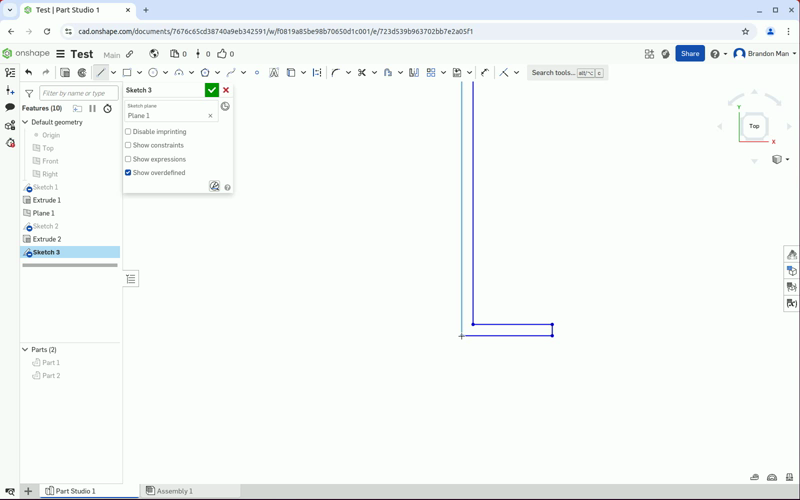
key_up(shift)
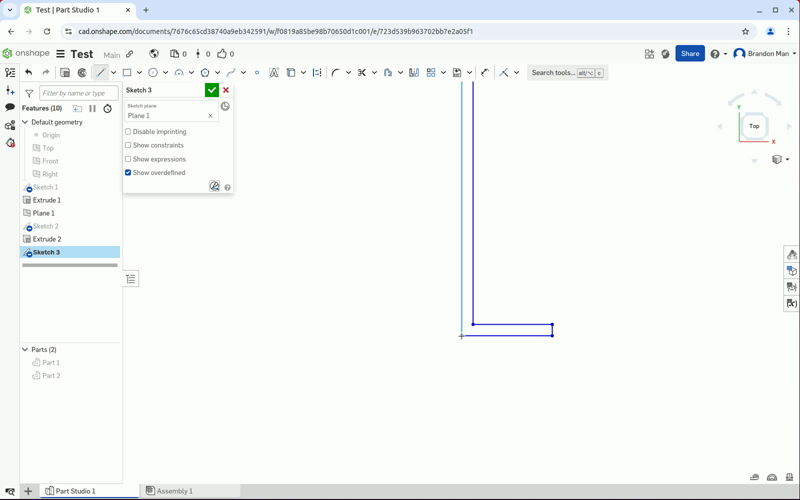
click(461, 335)
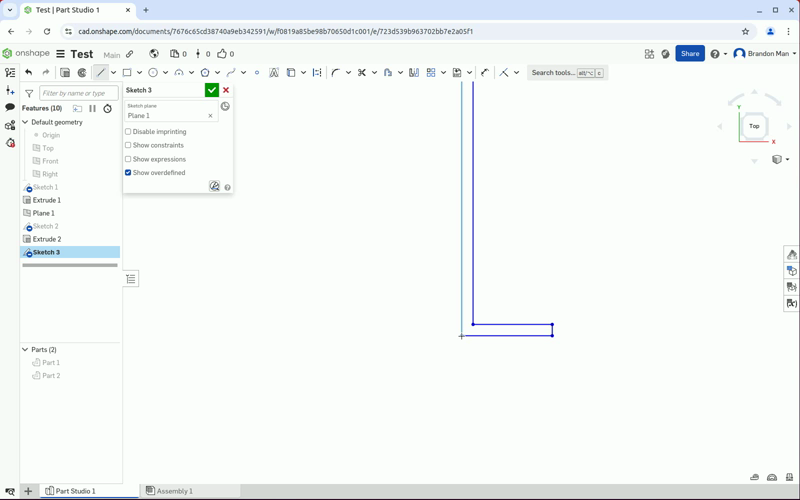
scroll(-6)
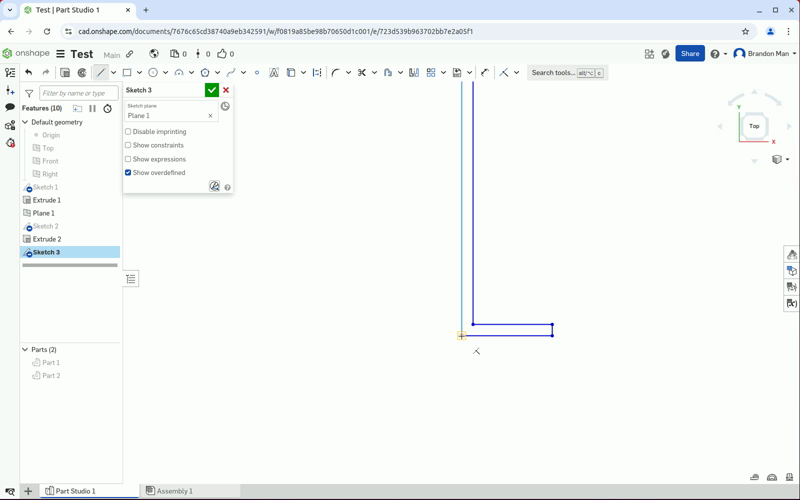
scroll(-6)
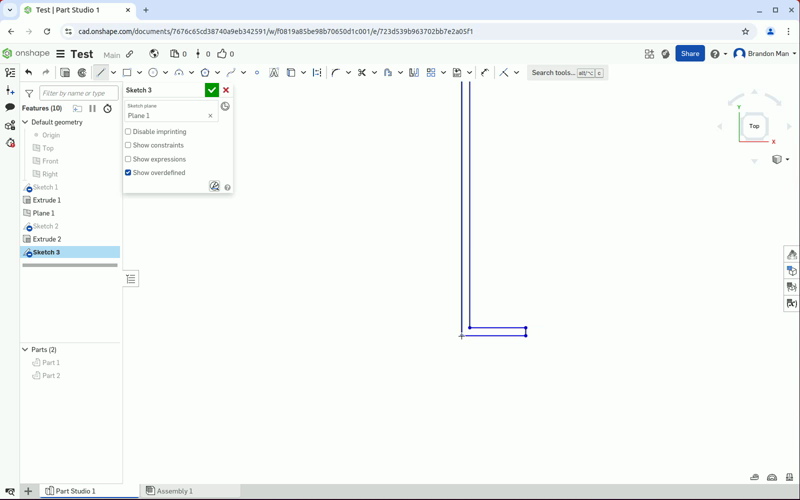
scroll(-6)
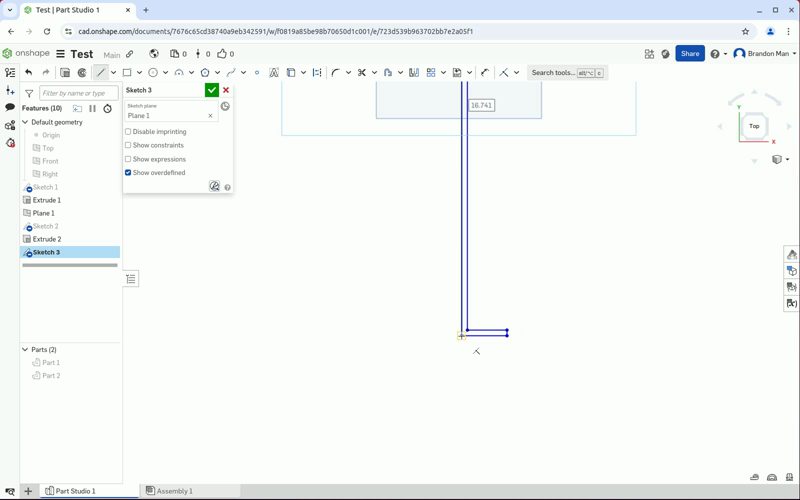
scroll(-6)
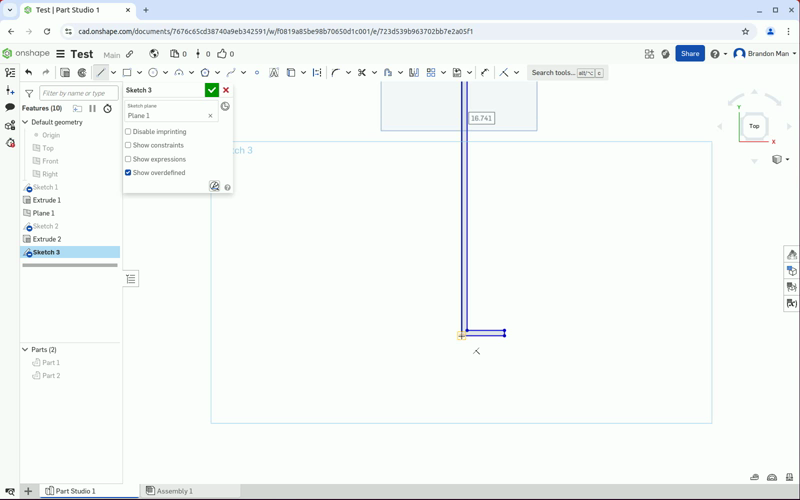
scroll(-6)
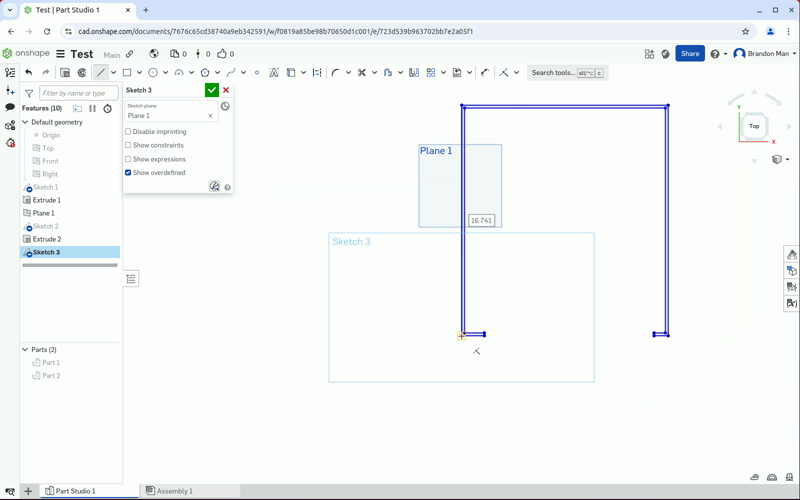
scroll(-6)
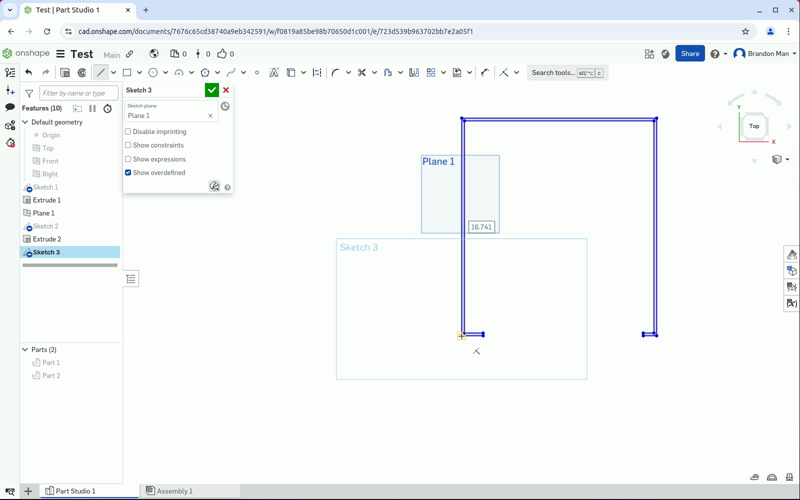
scroll(-6)
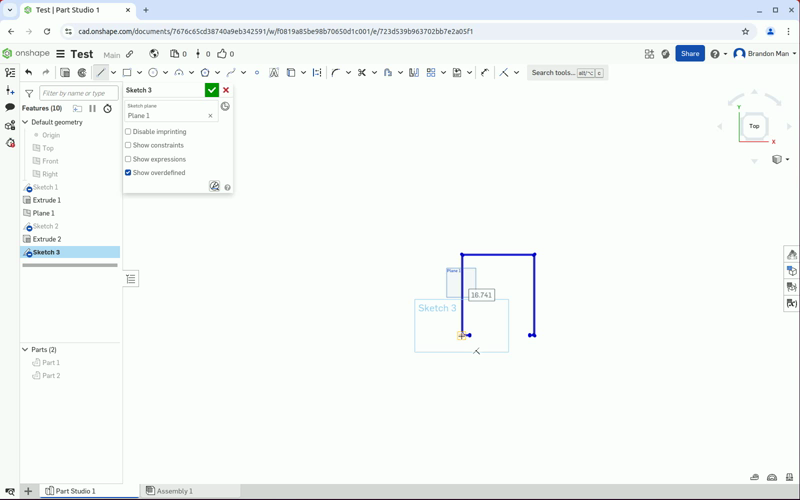
key(esc)
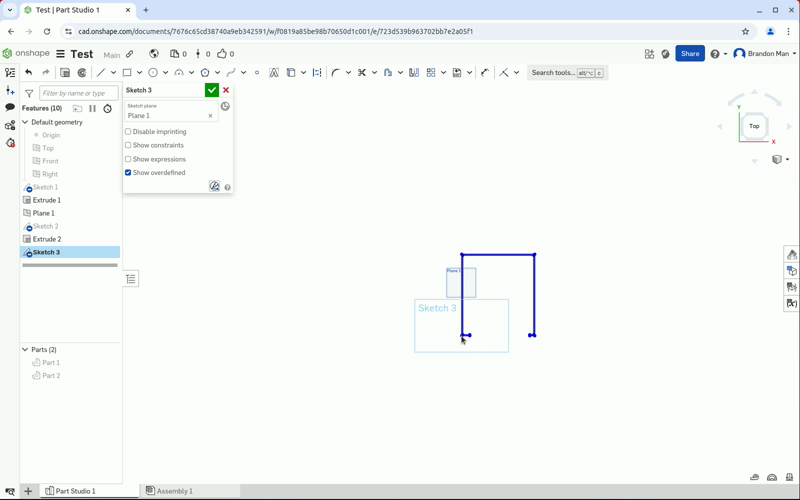
mouse_move(492, 254)
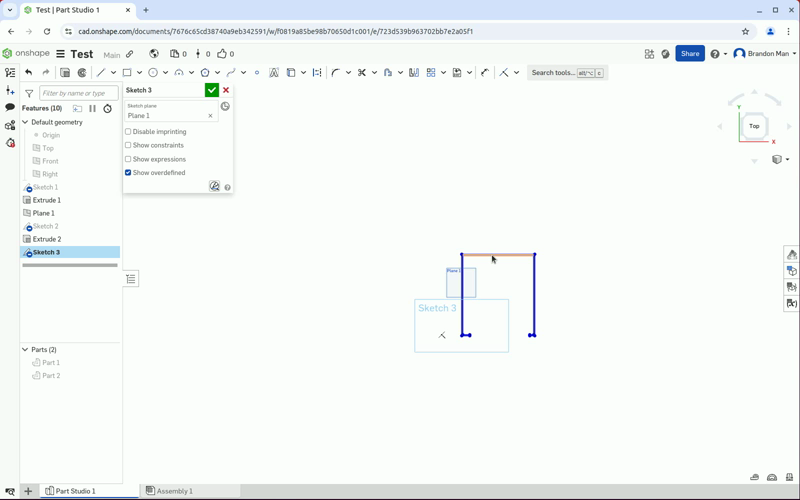
scroll(6)
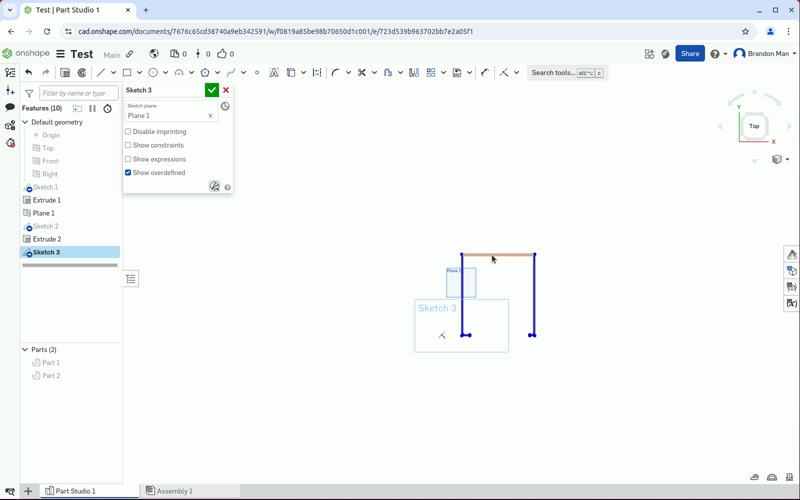
scroll(6)
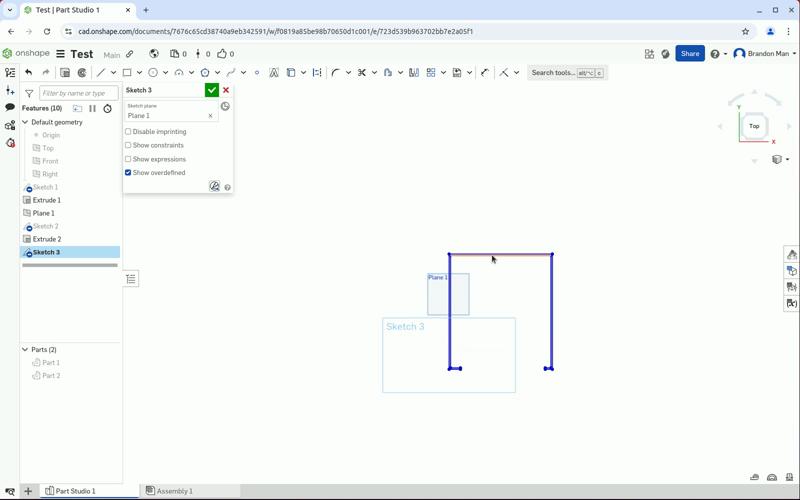
scroll(6)
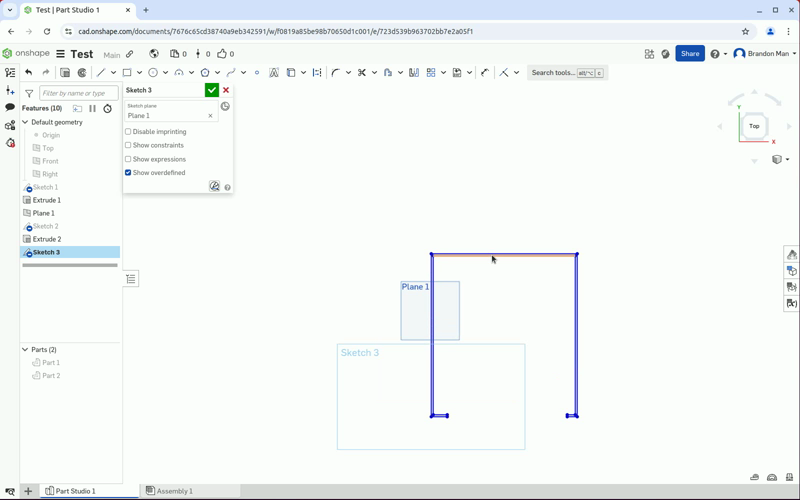
scroll(6)
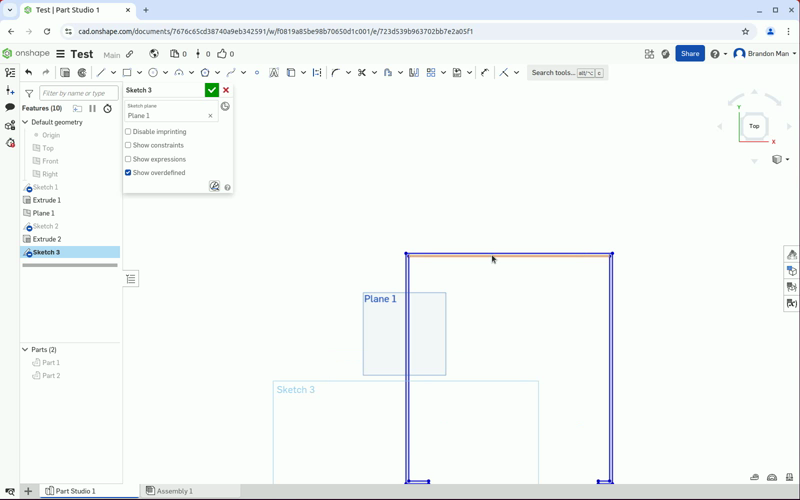
scroll(6)
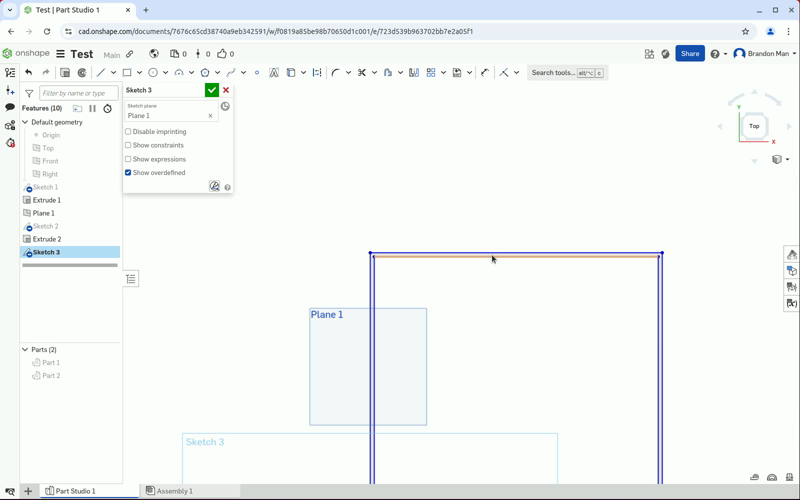
scroll(6)
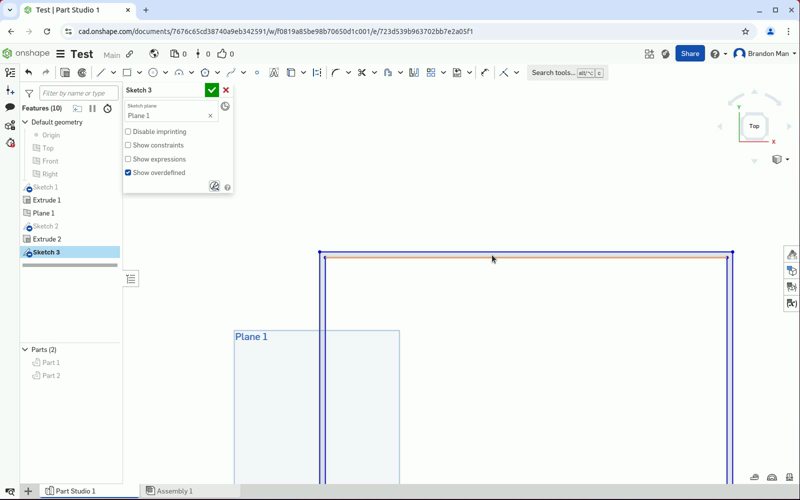
scroll(6)
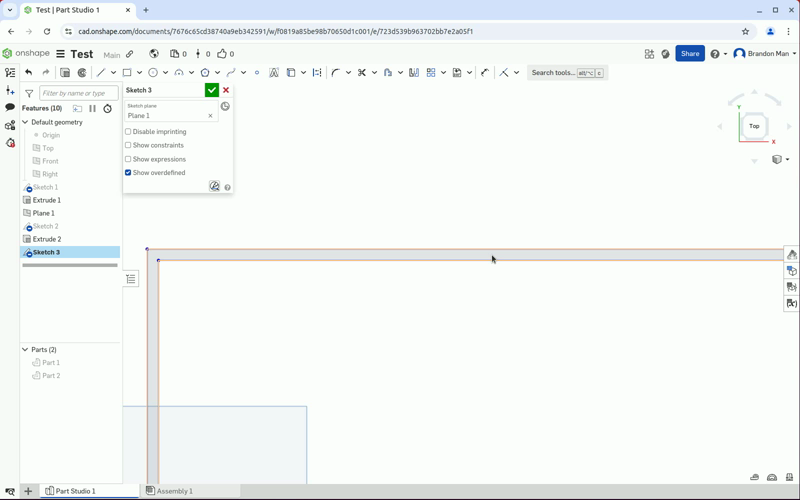
click(492, 254)
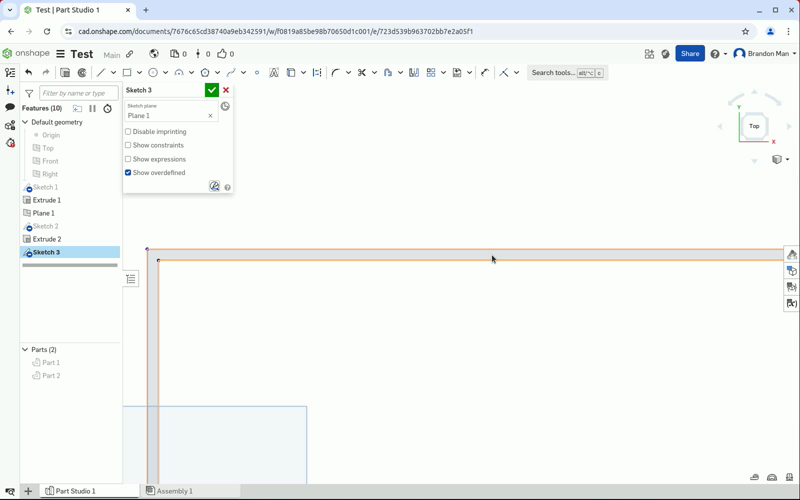
scroll(-6)
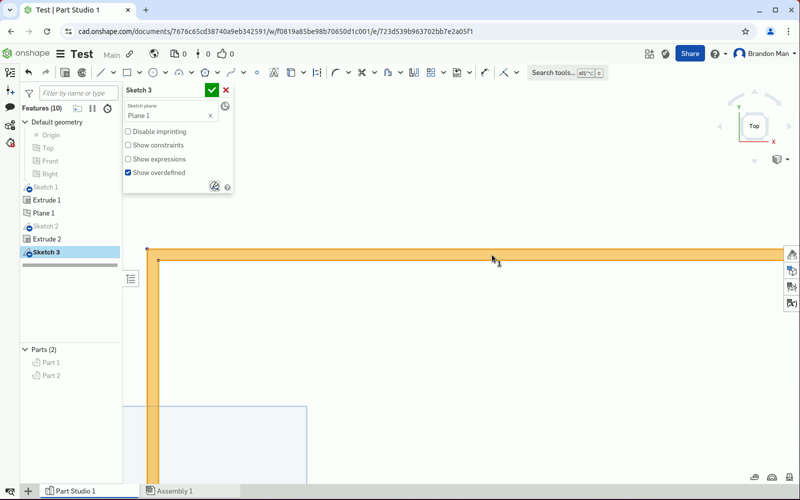
scroll(-6)
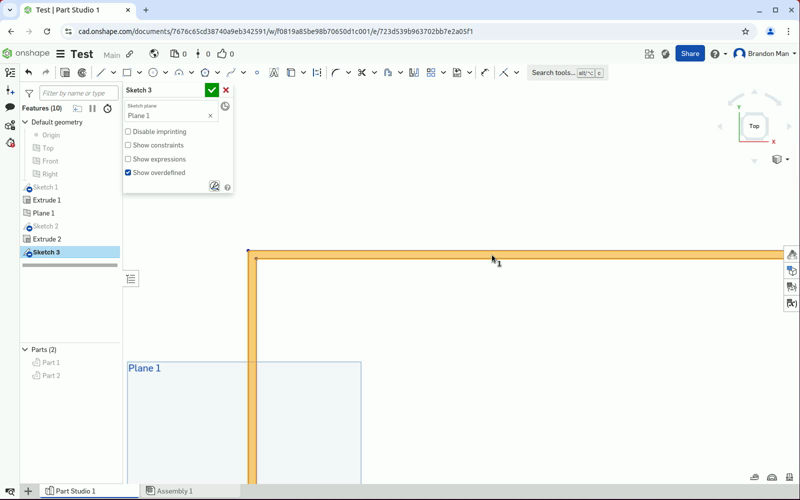
scroll(-6)
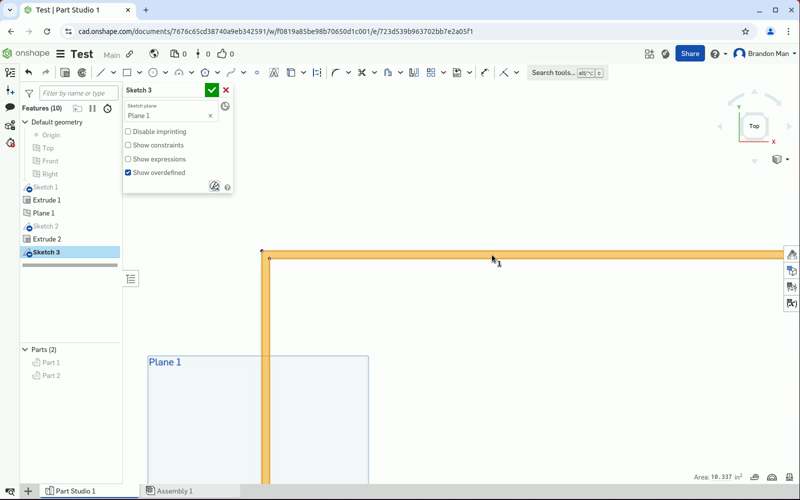
scroll(-6)
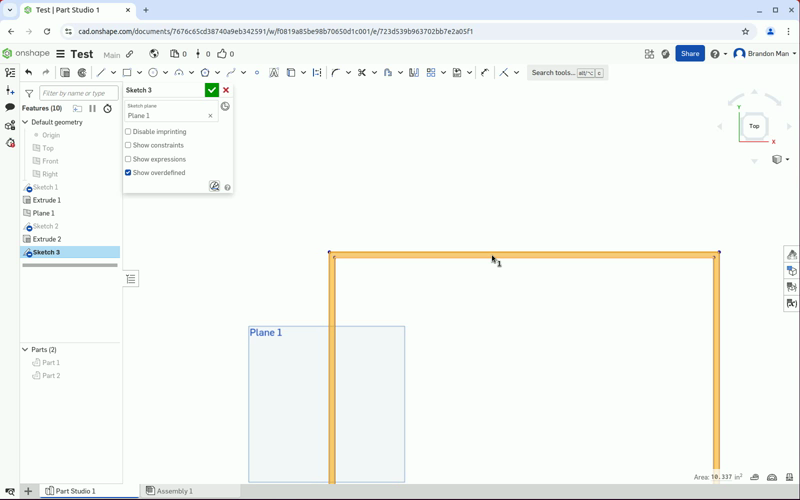
scroll(-6)
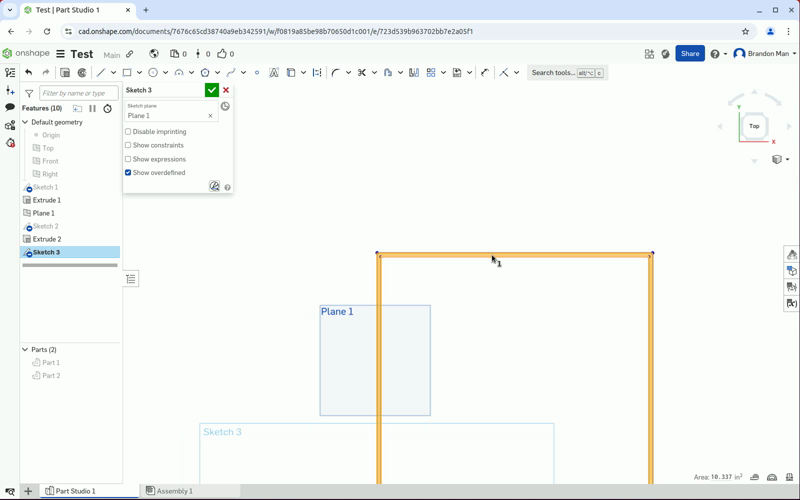
scroll(-6)
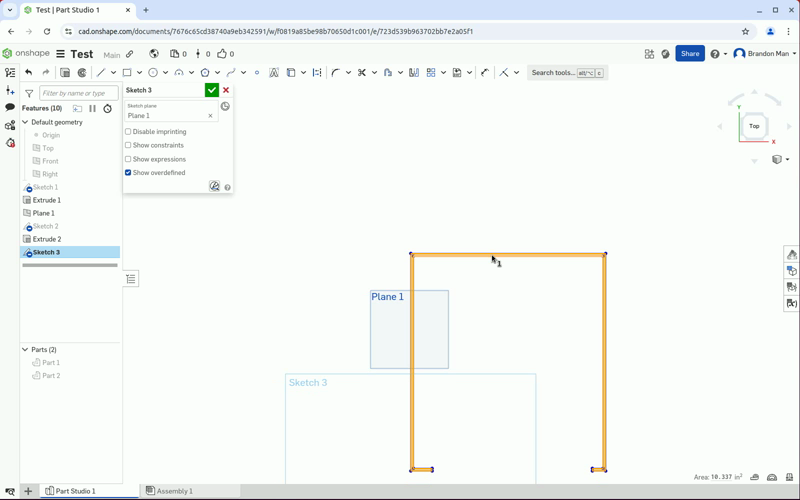
scroll(-6)
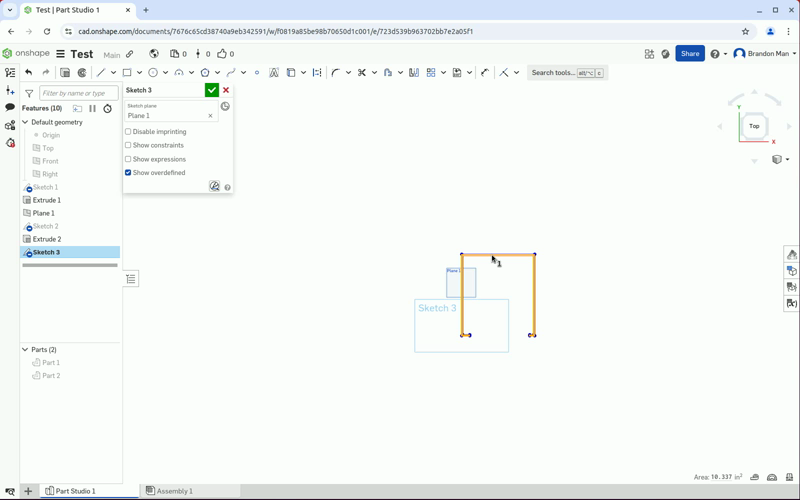
mouse_move(73, 352)
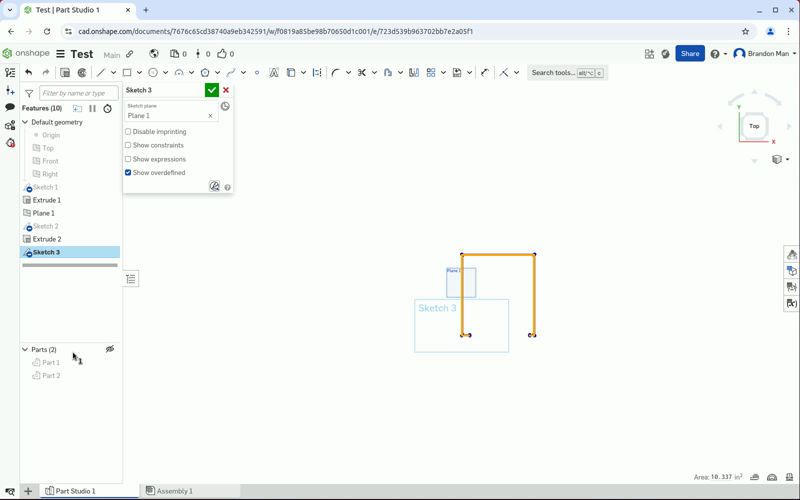
key(shift+y)
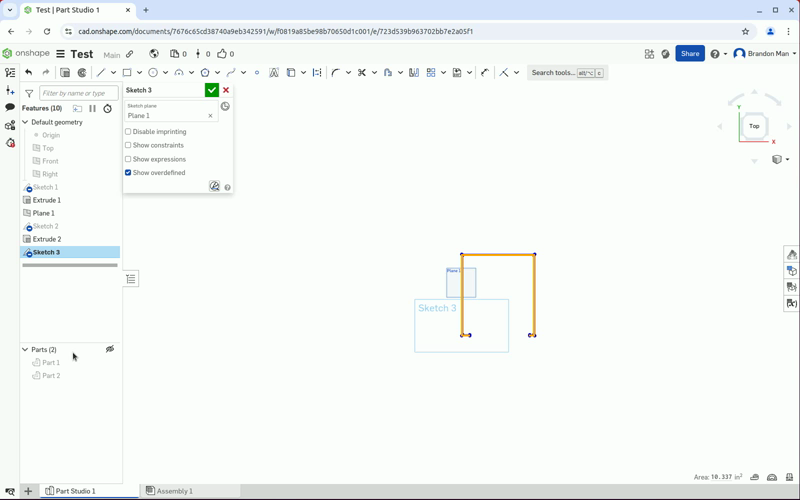
key(shift+e)
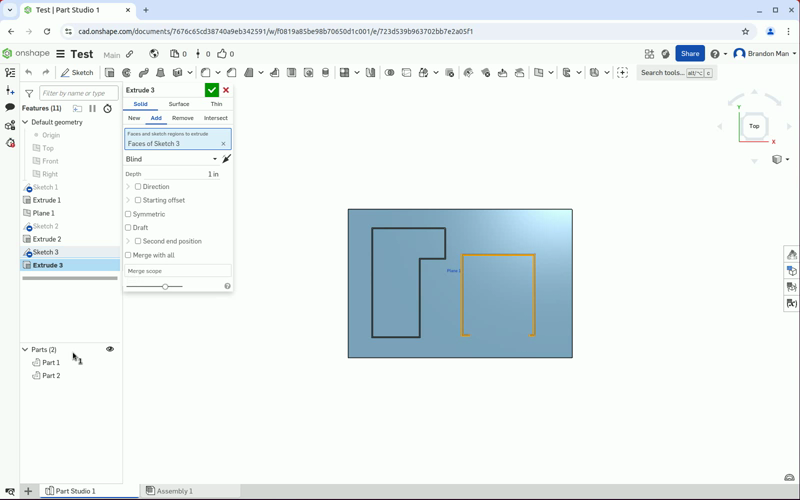
mouse_move(143, 106)
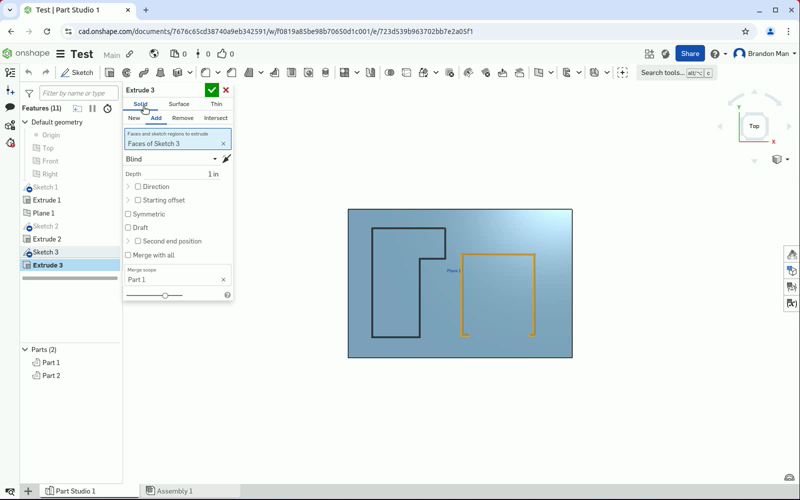
click(143, 106)
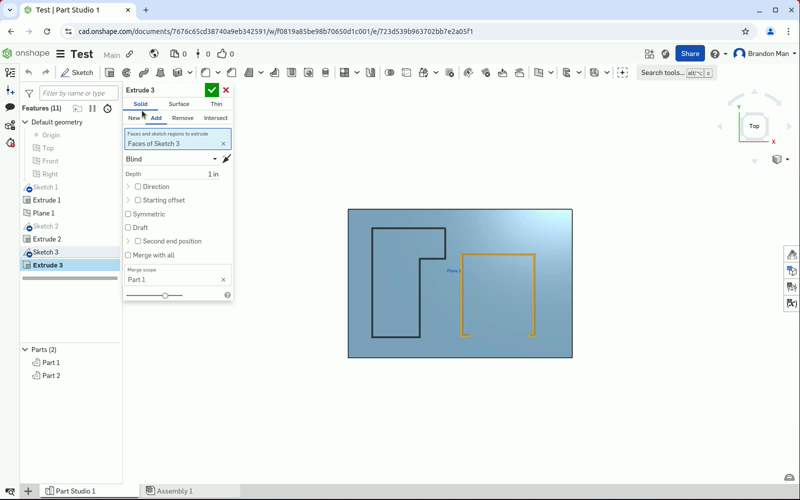
mouse_move(137, 120)
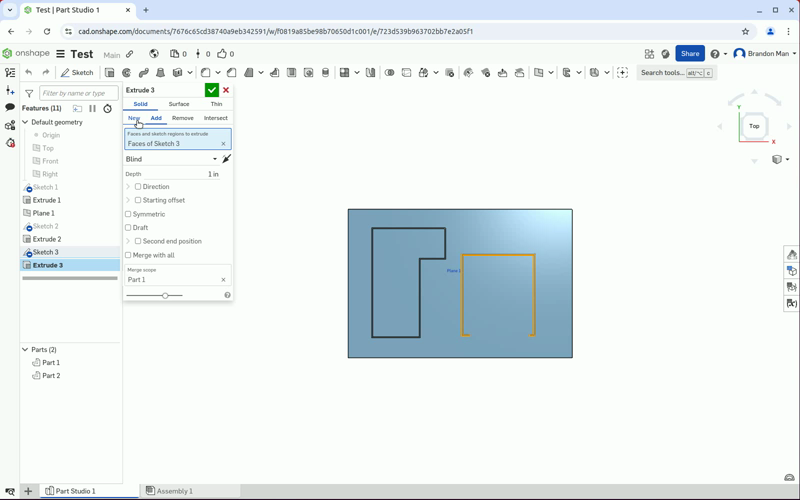
click(137, 120)
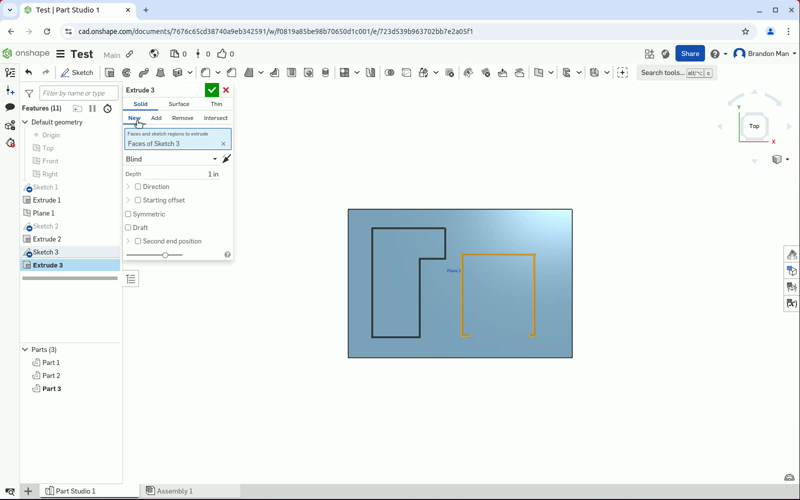
key(tab, 4)
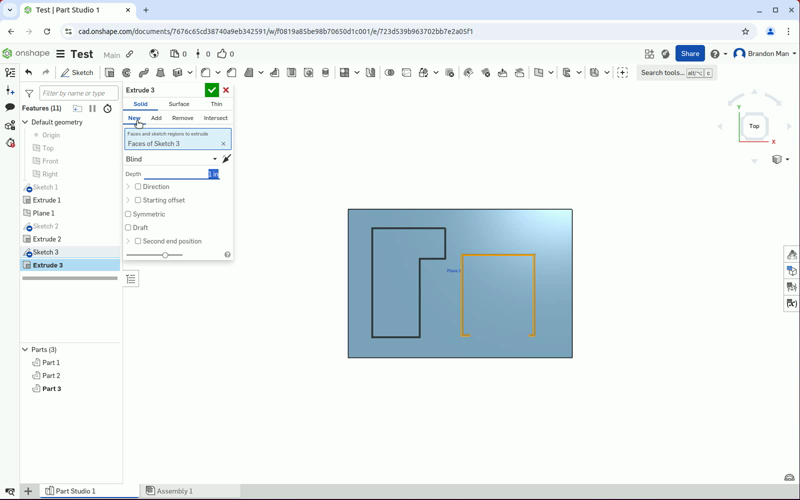
text(5.055)
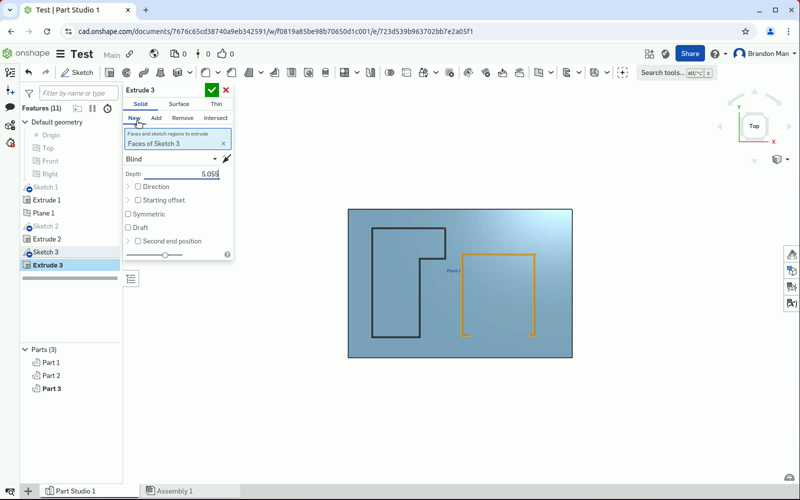
key(enter)
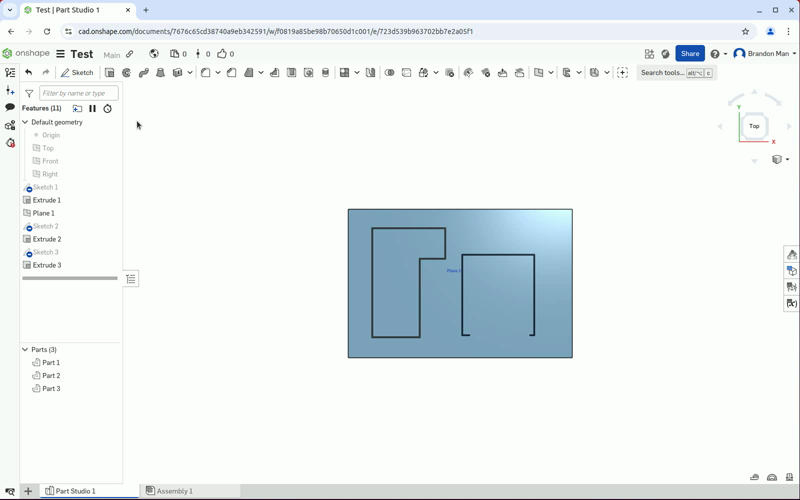
key(shift+h)
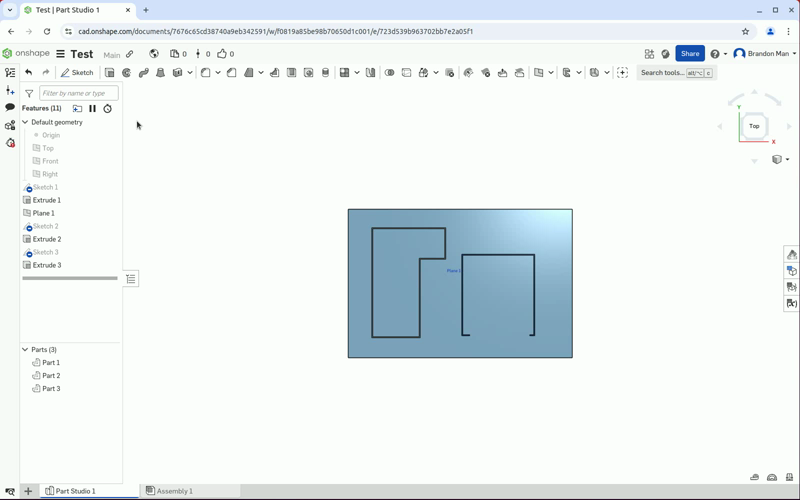
key(shift+h)
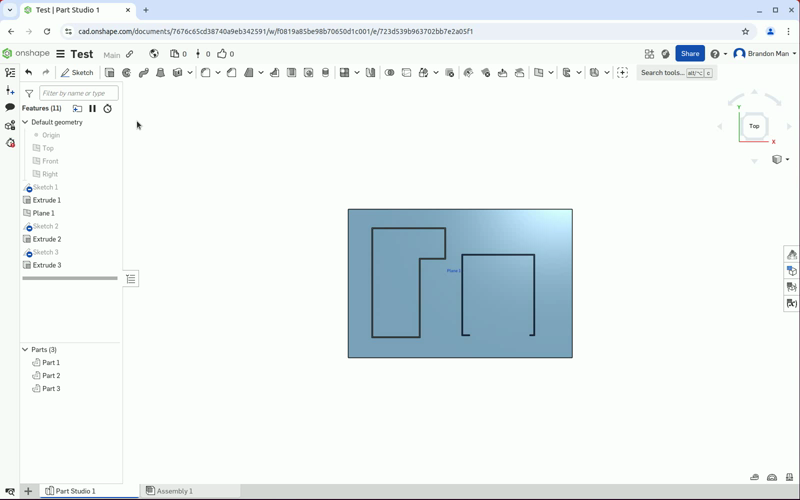
mouse_move(73, 189)
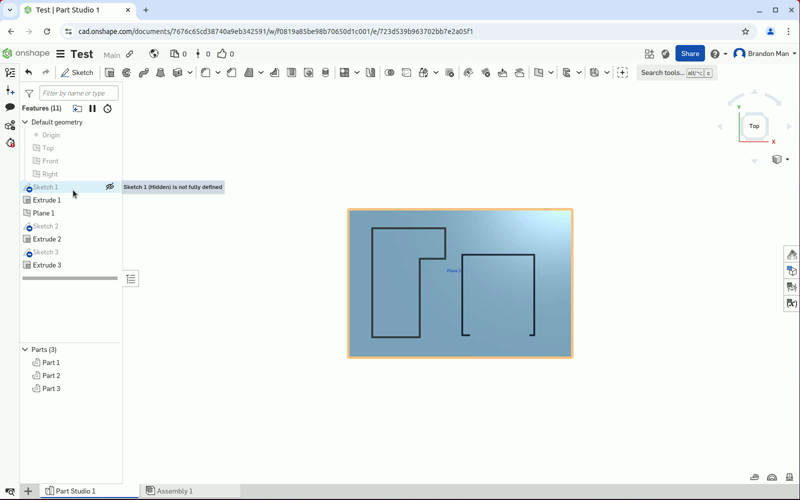
click(73, 189)
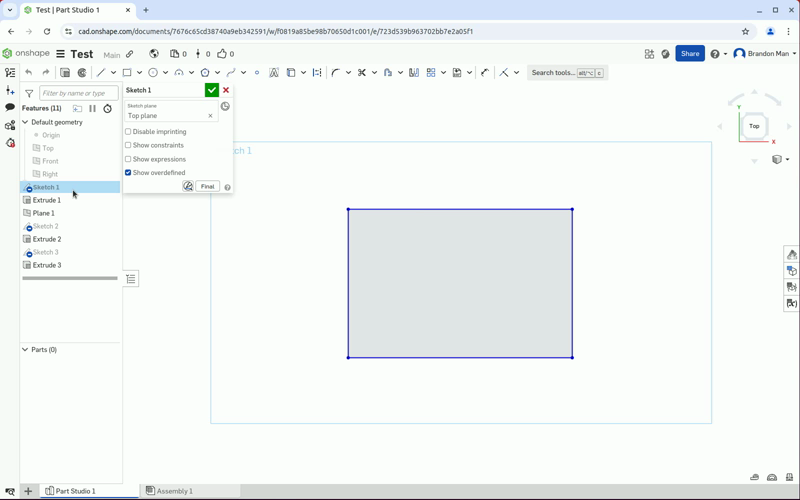
mouse_move(229, 92)
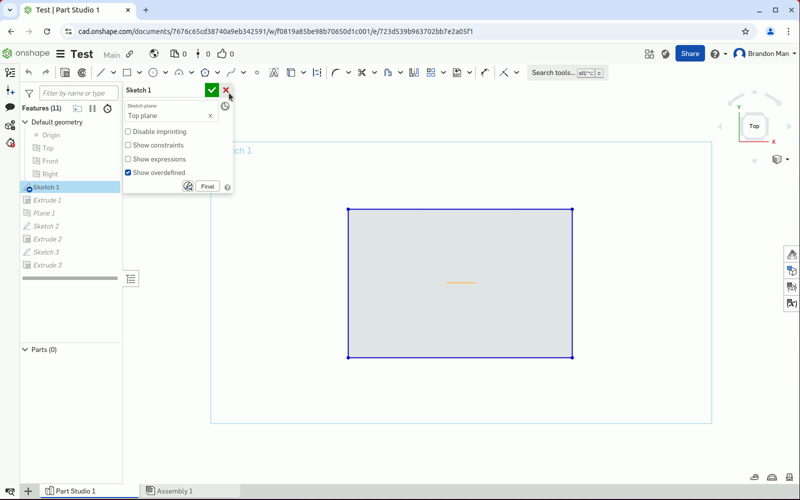
click(229, 92)
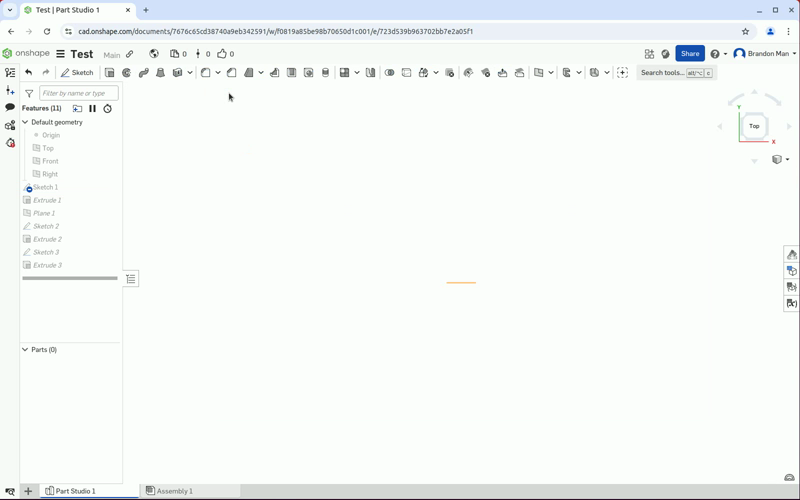
key(shift+s)
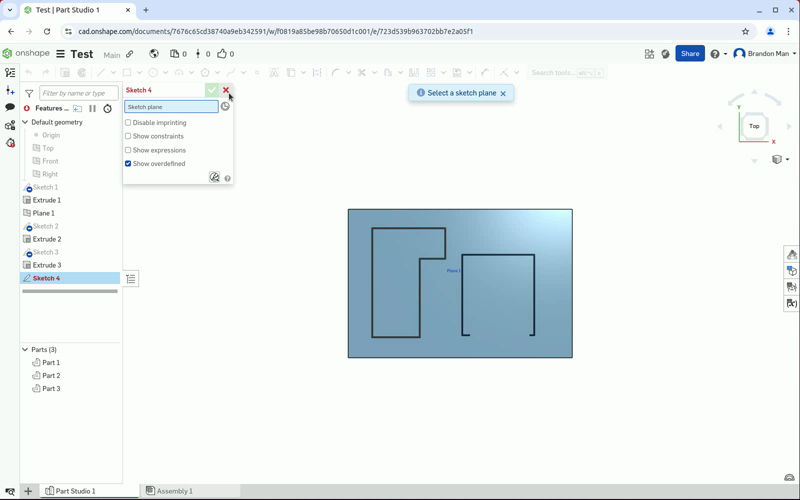
mouse_move(73, 215)
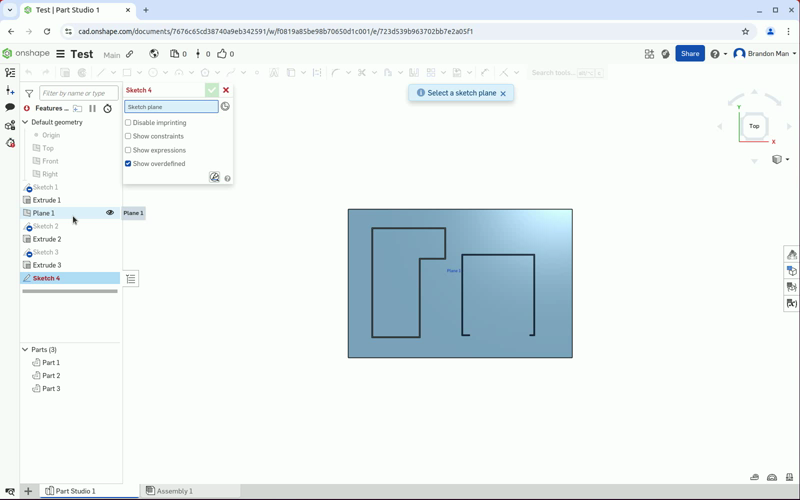
click(73, 215)
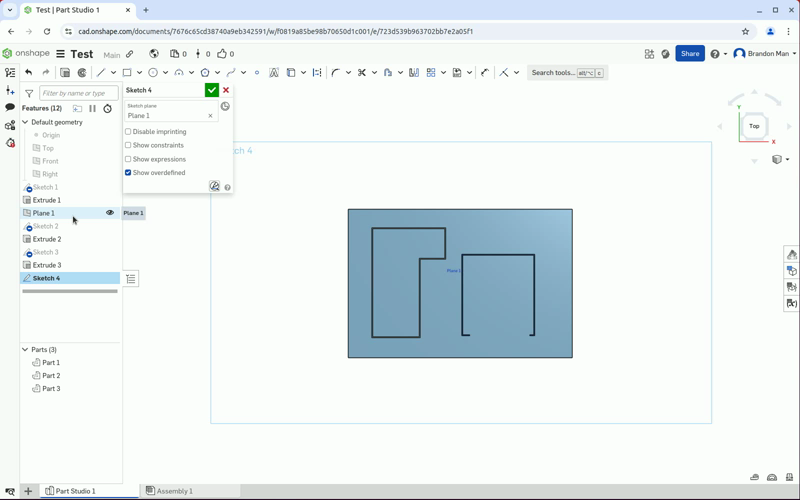
mouse_move(73, 352)
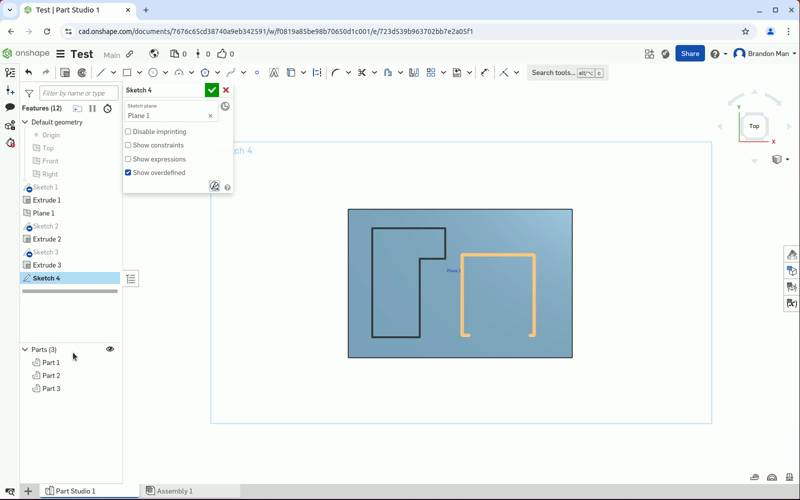
key(y)
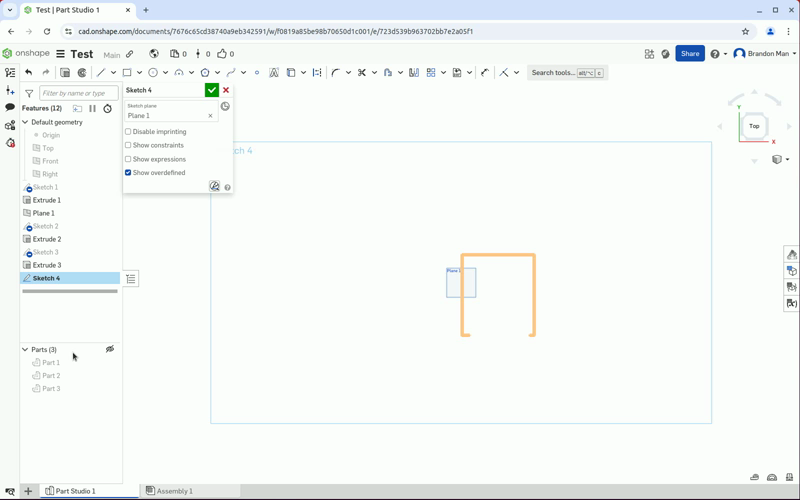
key(l)
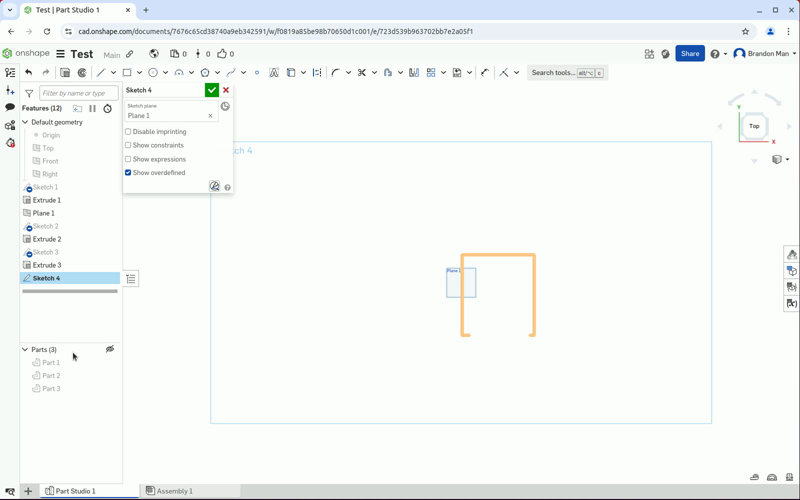
key_down(shift)
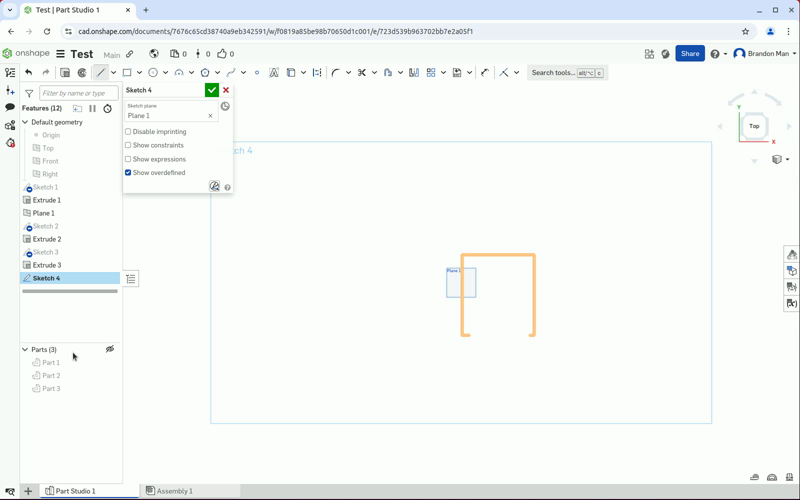
mouse_move(468, 335)
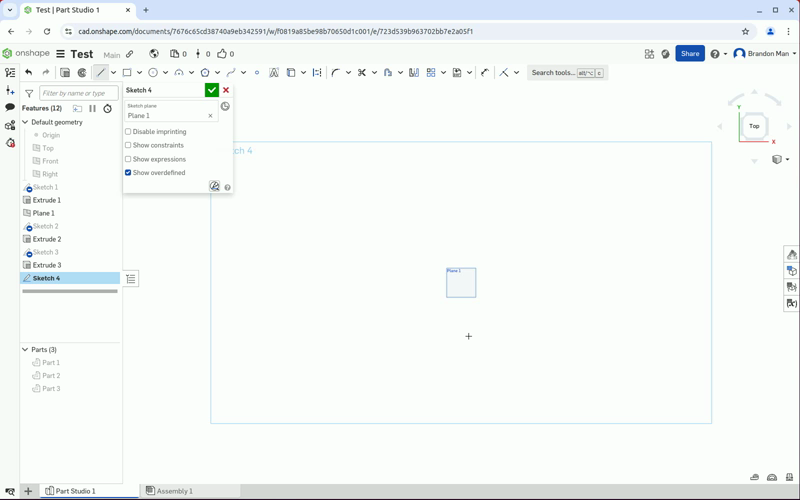
click(468, 335)
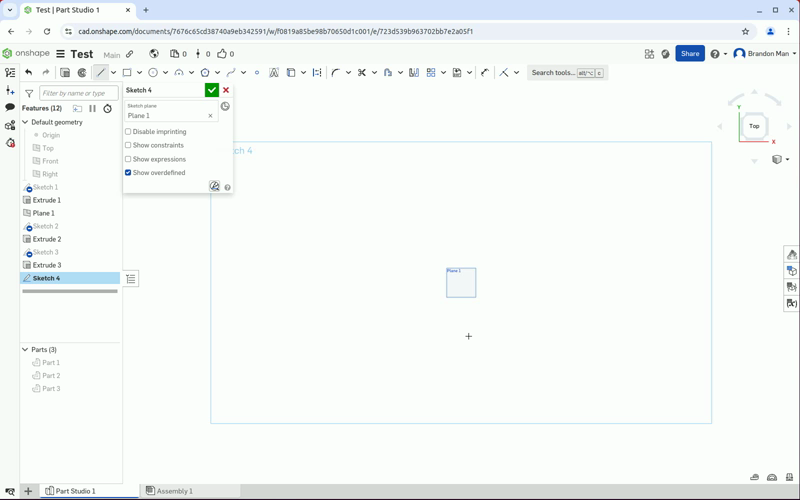
key_up(shift)
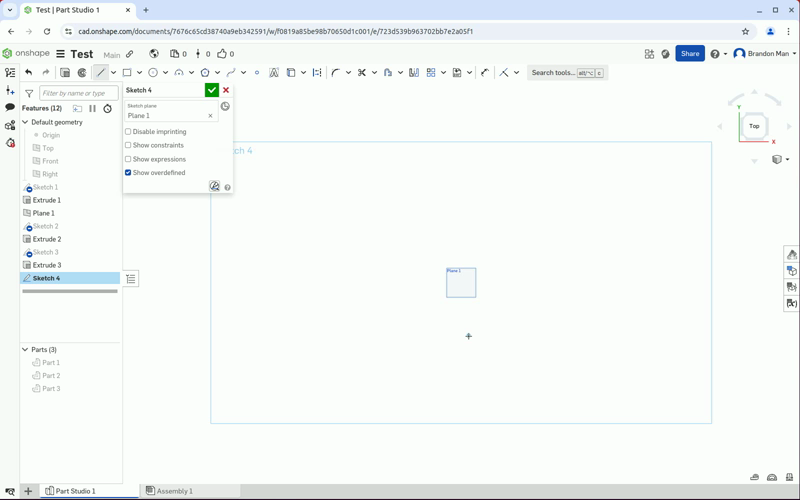
key_down(shift)
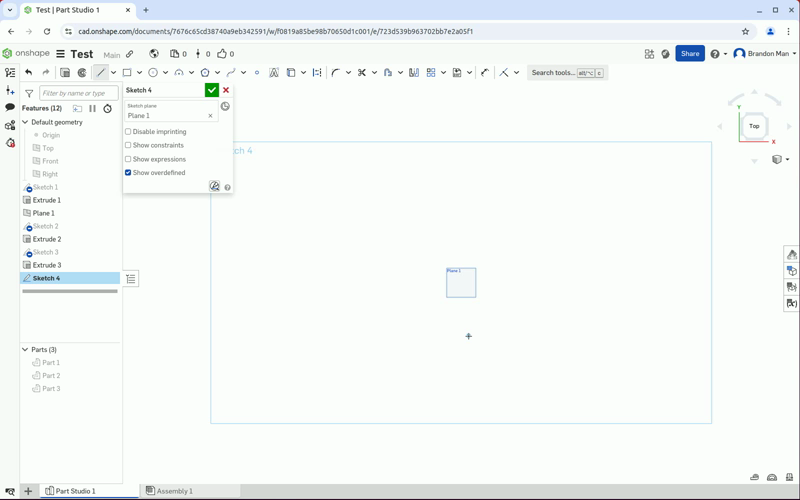
mouse_move(529, 335)
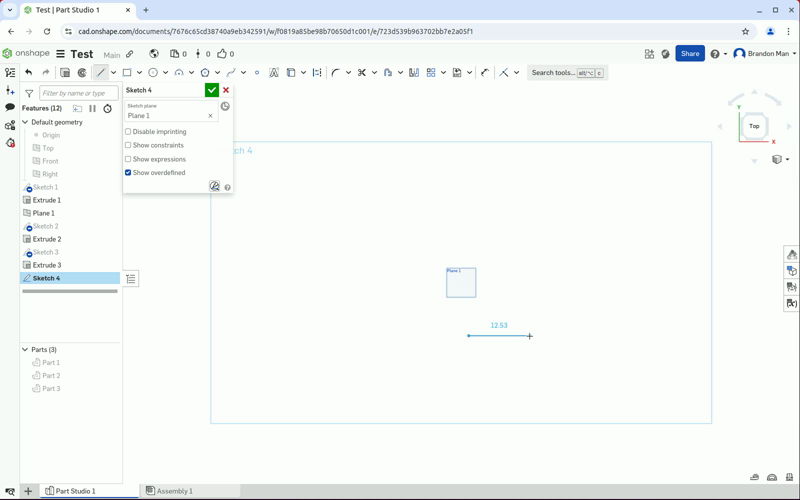
click(529, 335)
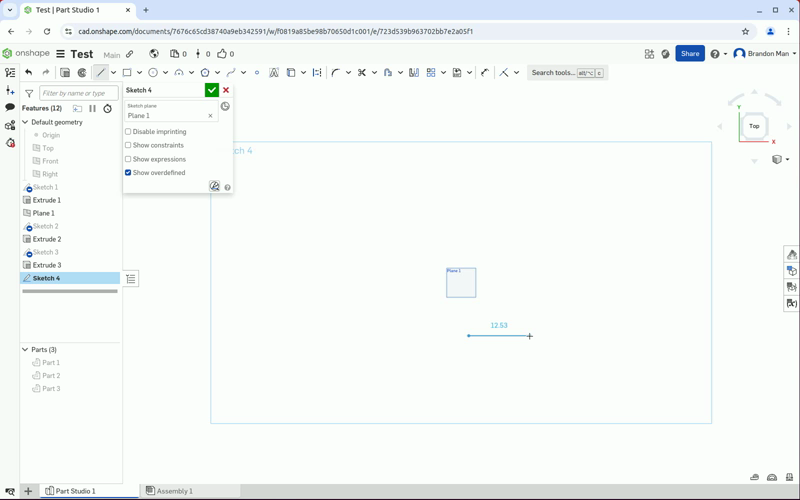
key_up(shift)
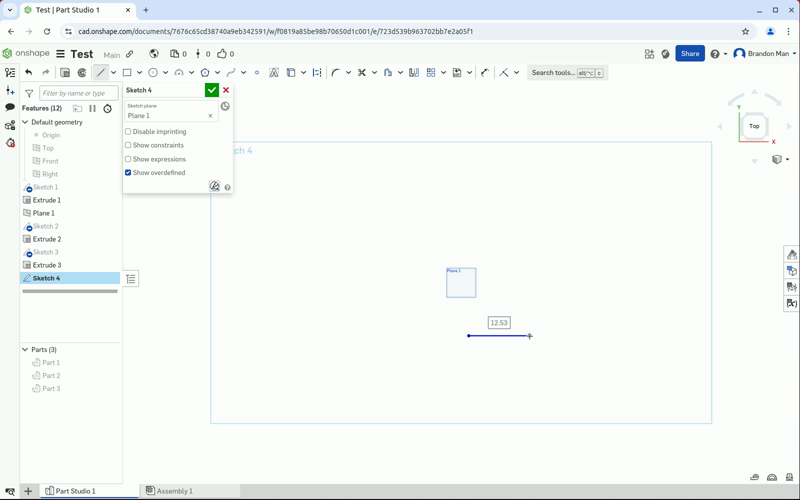
key_down(shift)
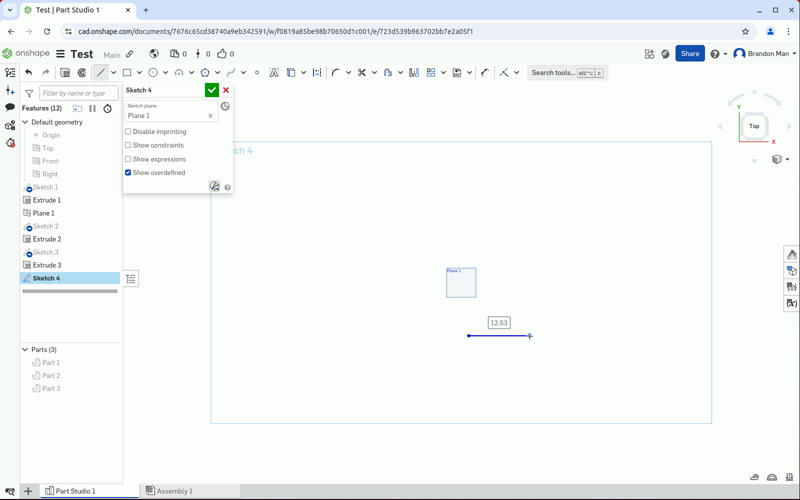
mouse_move(559, 335)
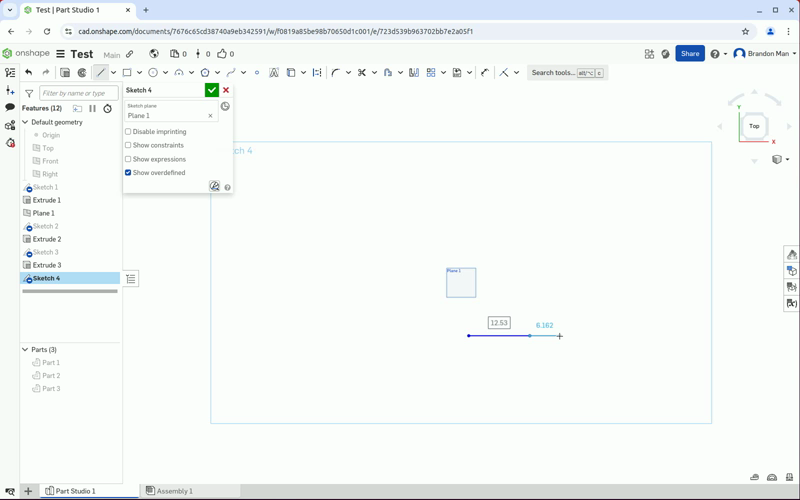
mouse_move(529, 335)
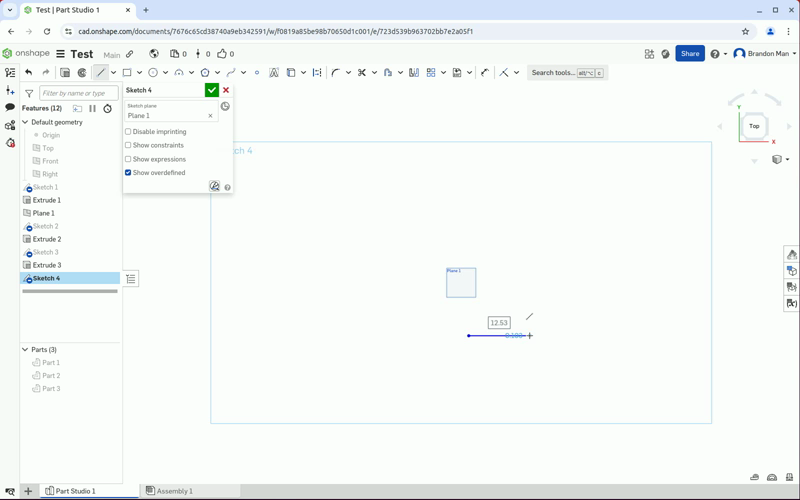
scroll(6)
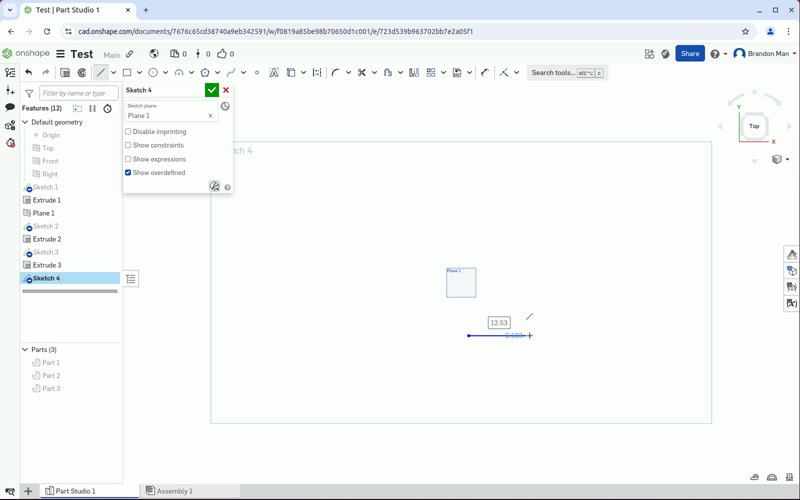
scroll(6)
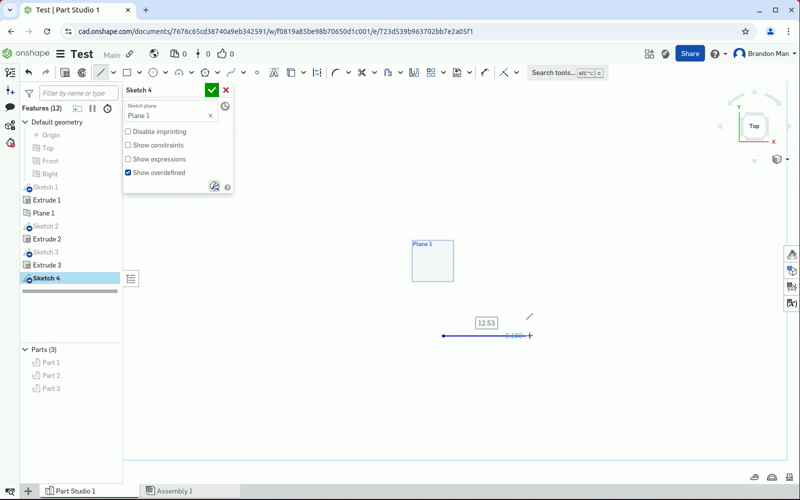
scroll(6)
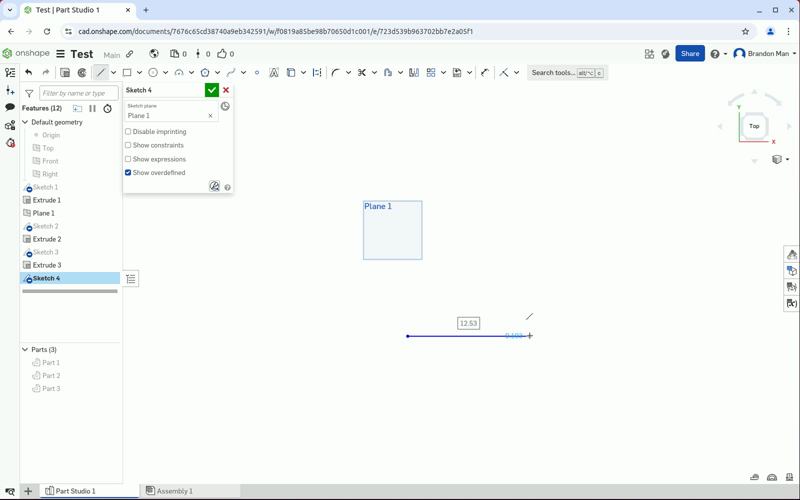
scroll(6)
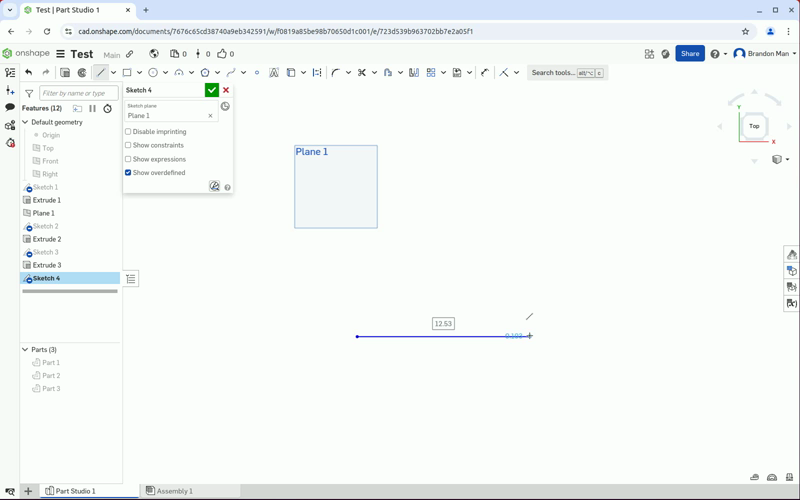
scroll(6)
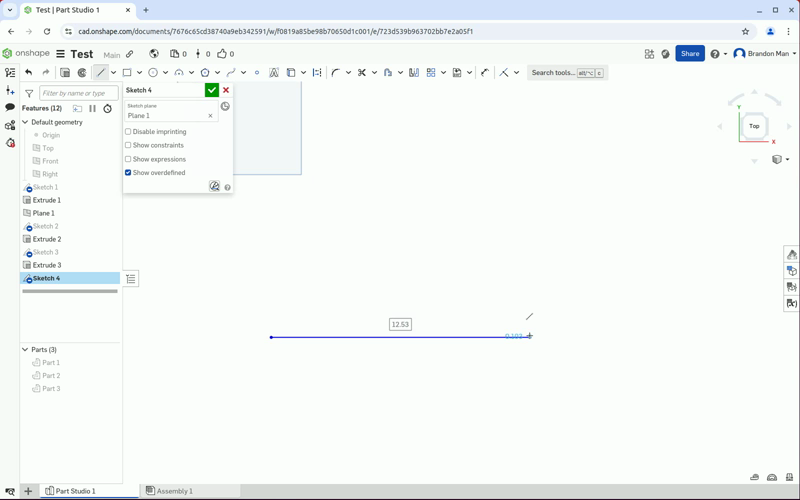
scroll(6)
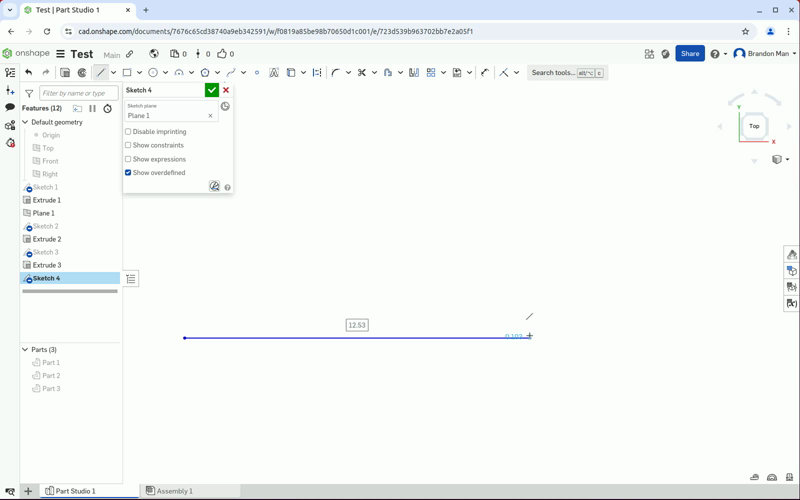
scroll(6)
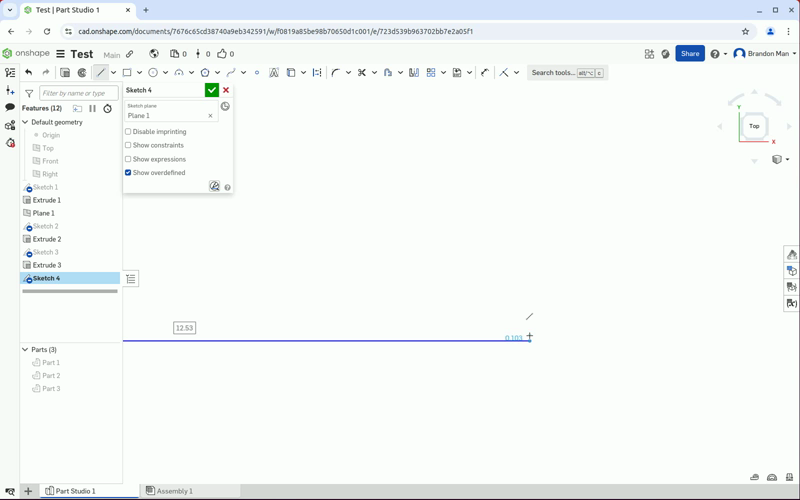
click(529, 335)
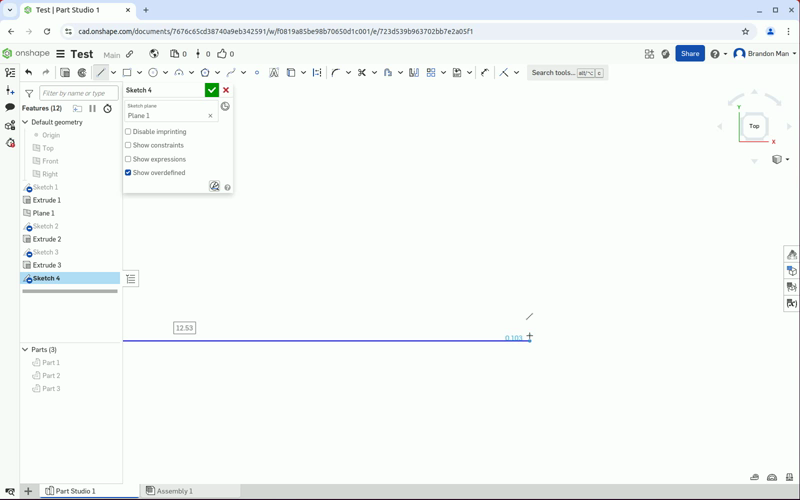
scroll(-6)
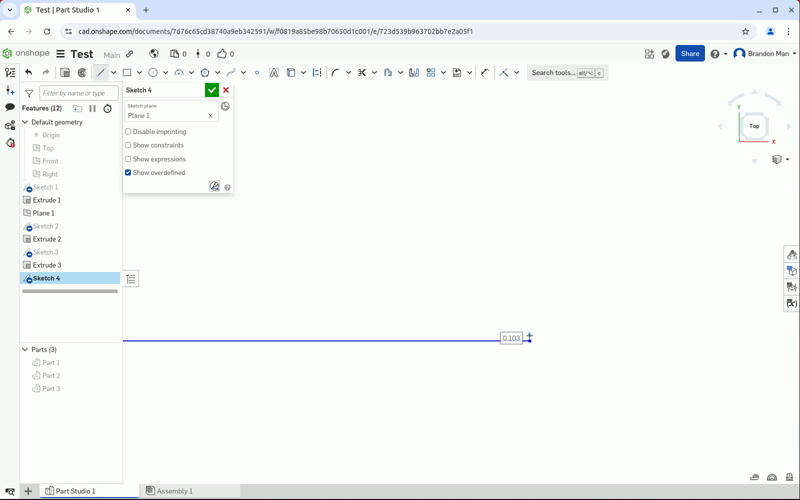
scroll(-6)
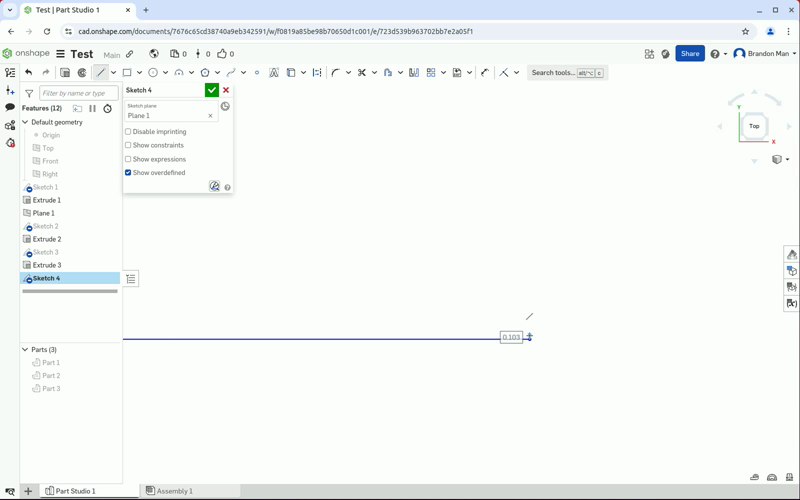
scroll(-6)
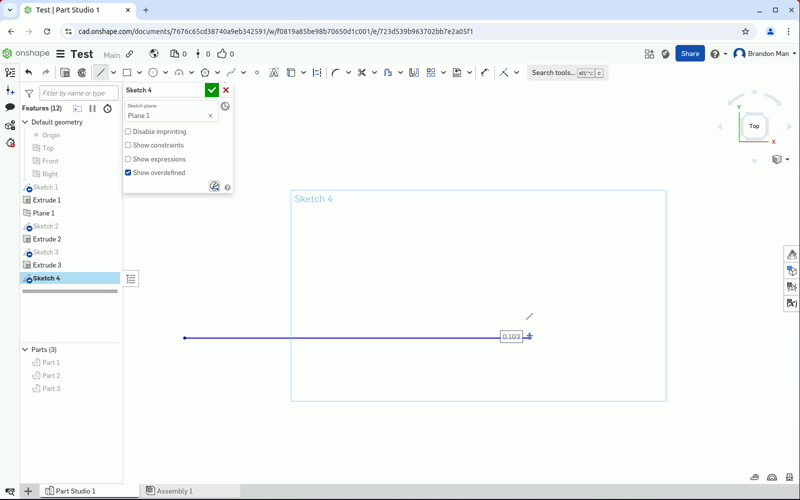
scroll(-6)
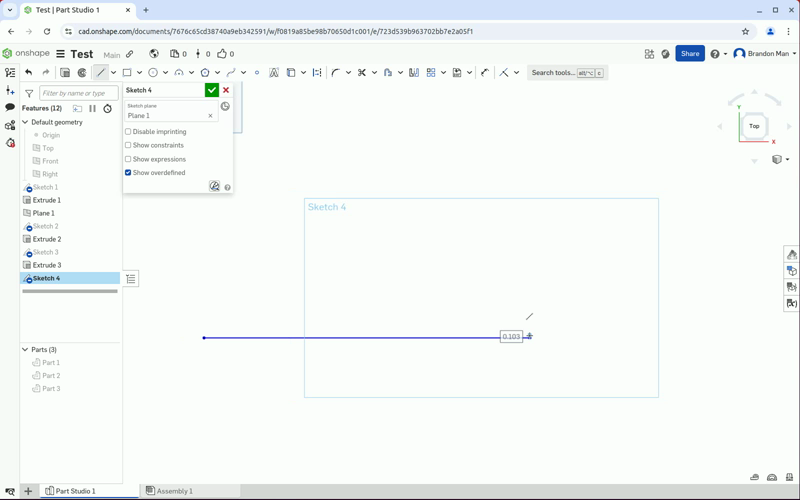
scroll(-6)
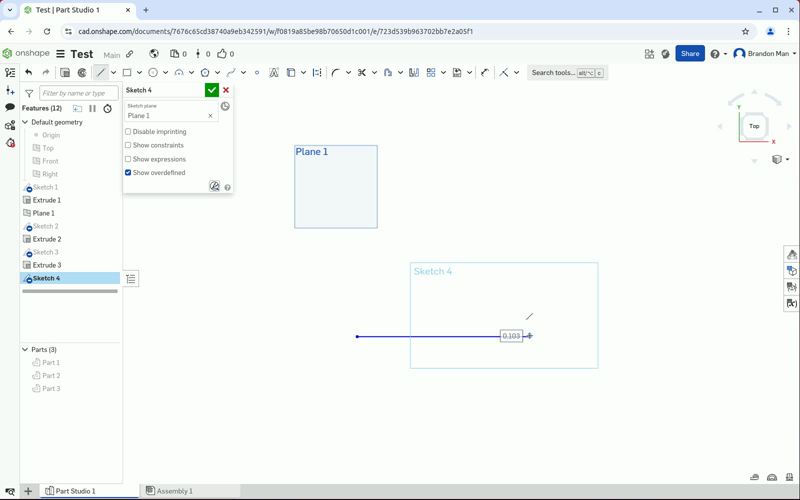
scroll(-6)
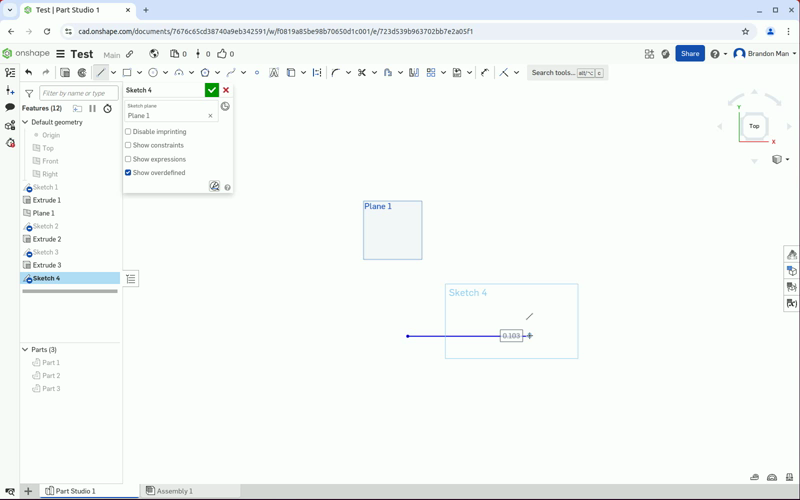
scroll(-6)
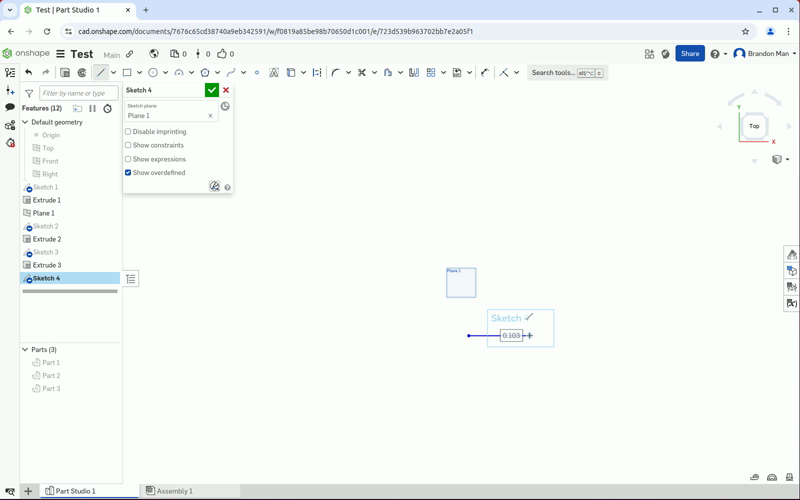
key_up(shift)
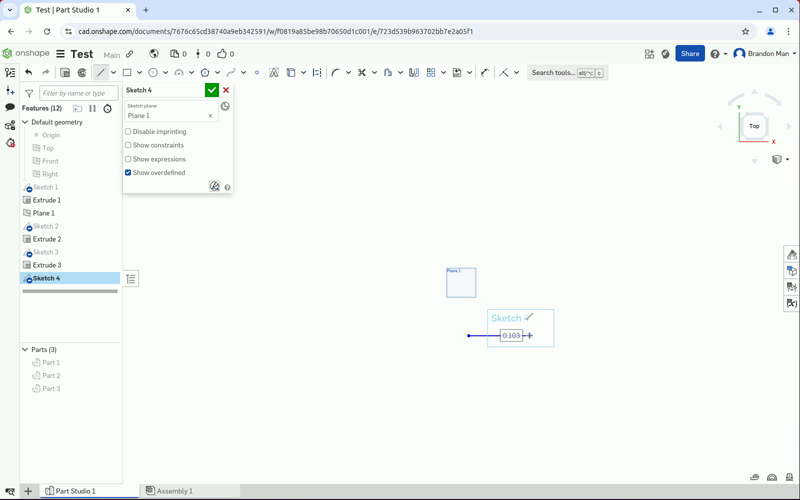
key_down(shift)
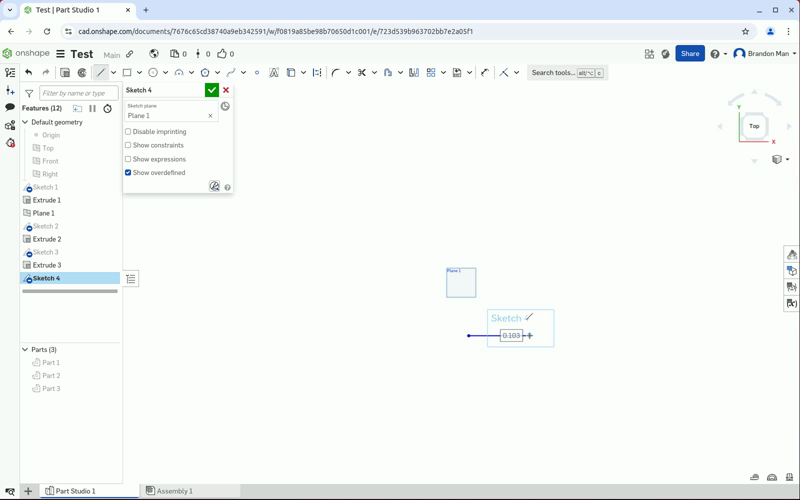
mouse_move(468, 335)
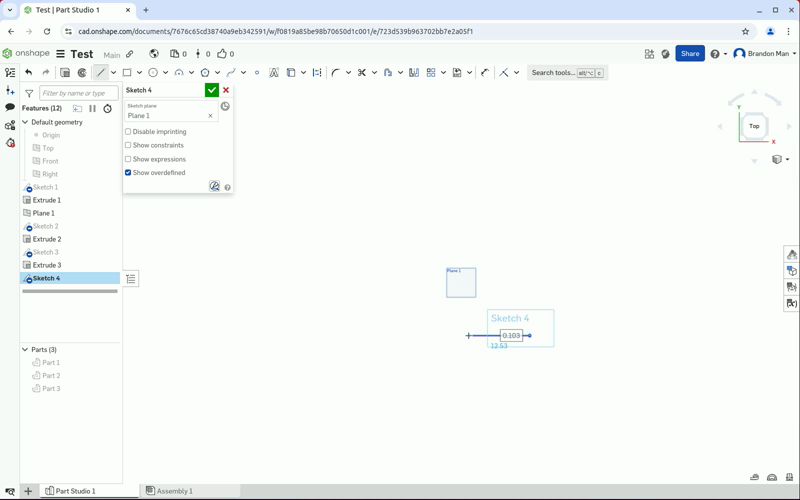
scroll(6)
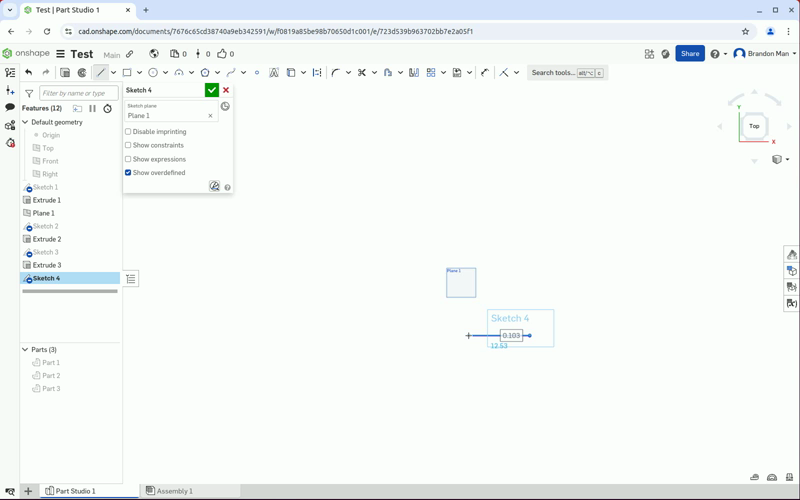
scroll(6)
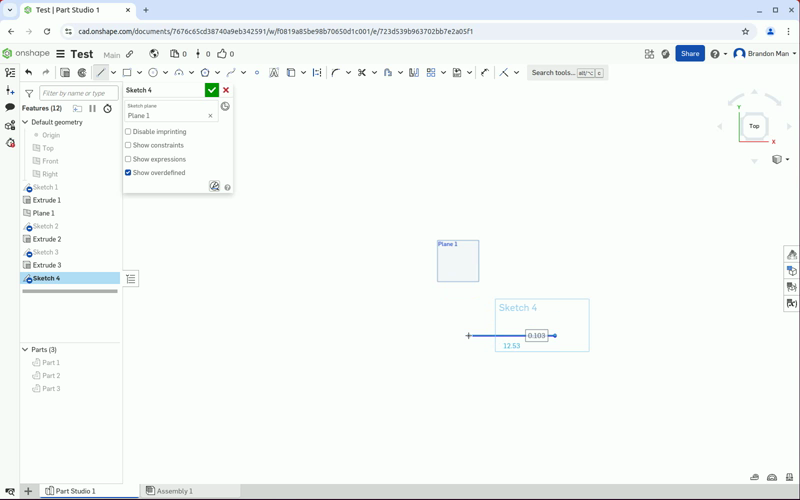
scroll(6)
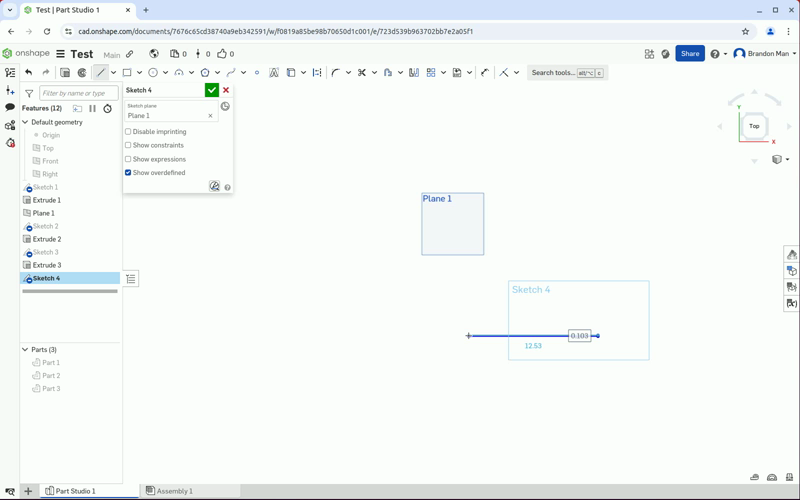
scroll(6)
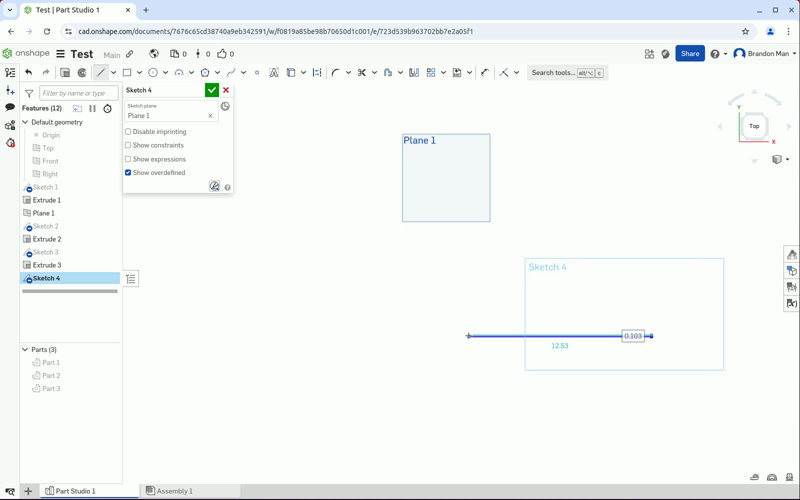
scroll(6)
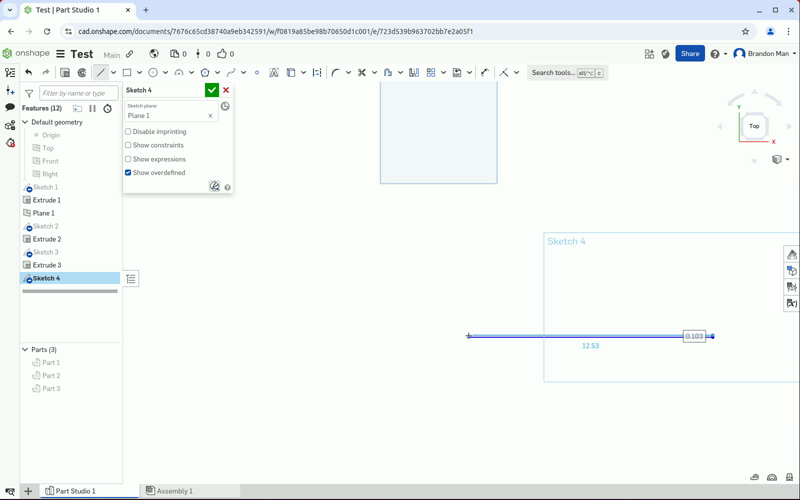
scroll(6)
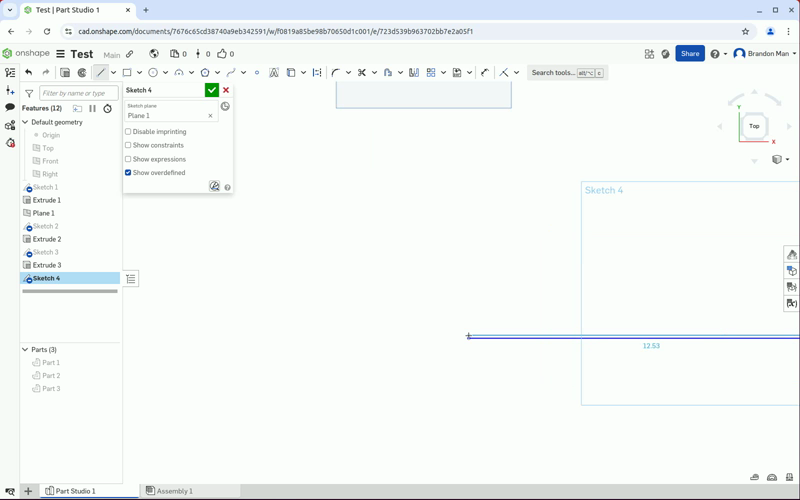
scroll(6)
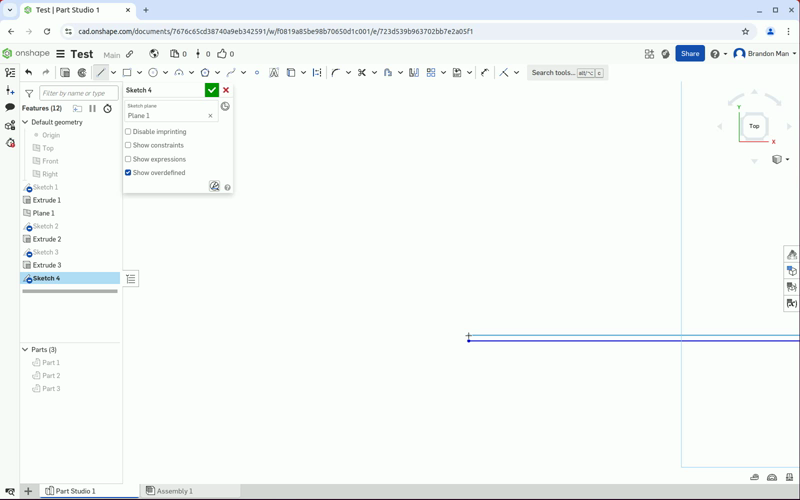
click(468, 335)
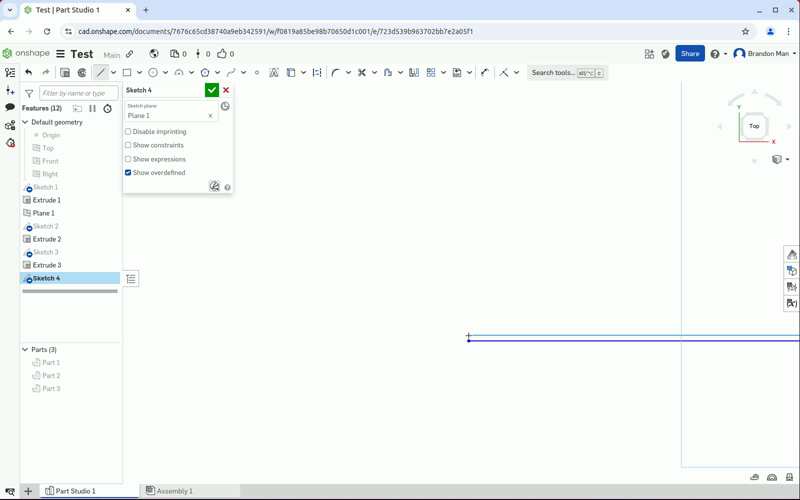
scroll(-6)
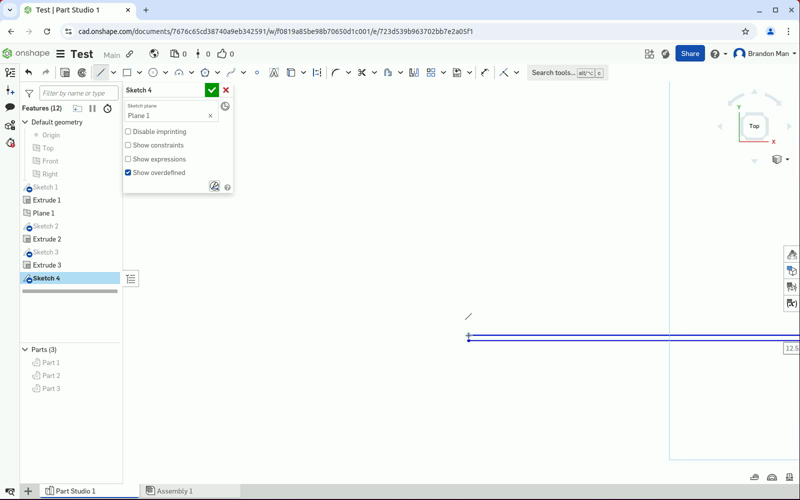
scroll(-6)
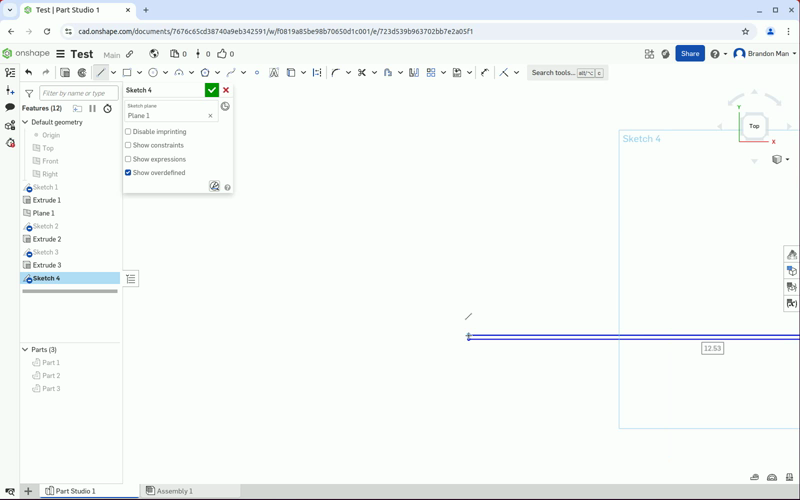
scroll(-6)
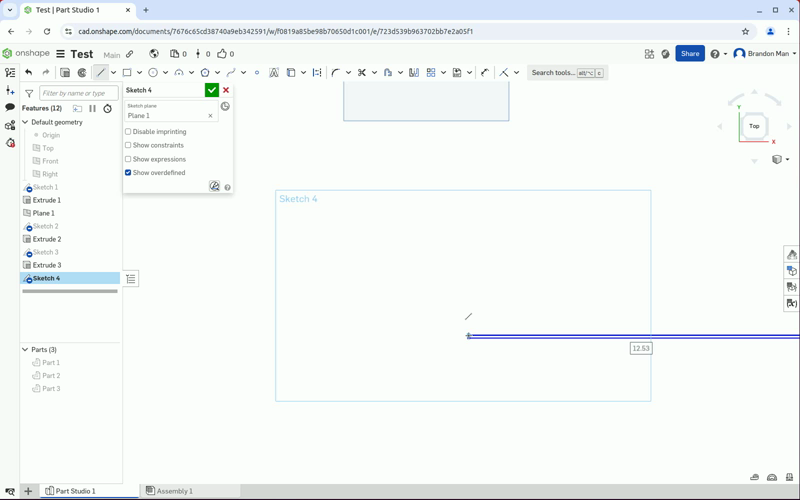
scroll(-6)
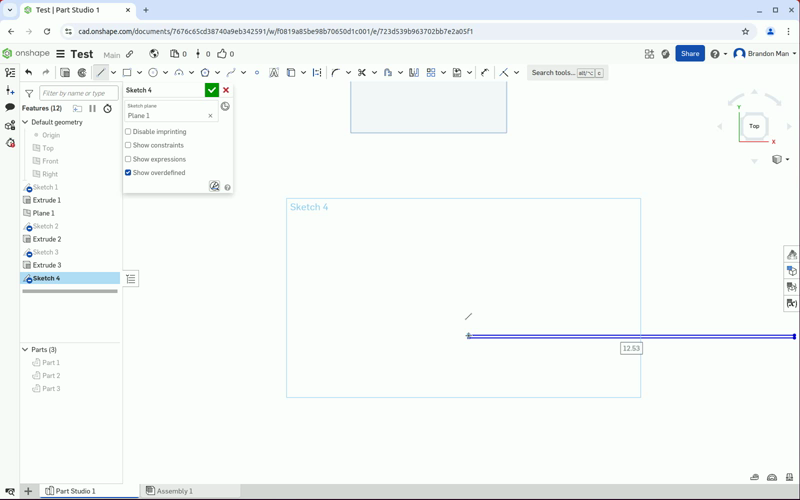
scroll(-6)
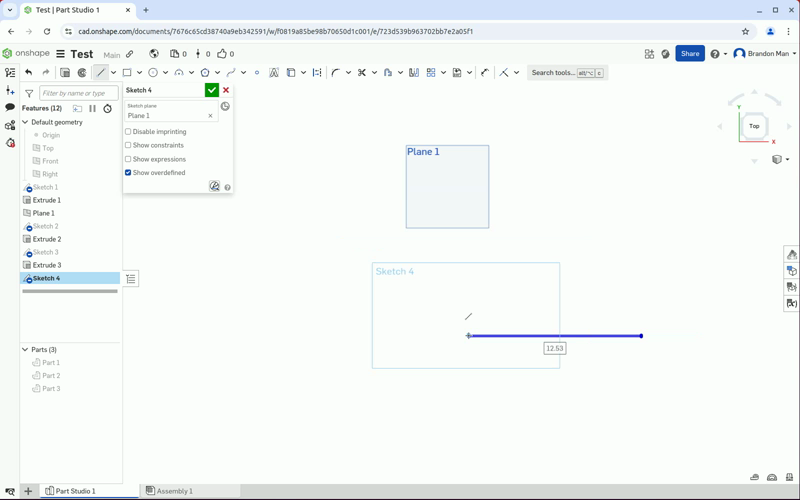
scroll(-6)
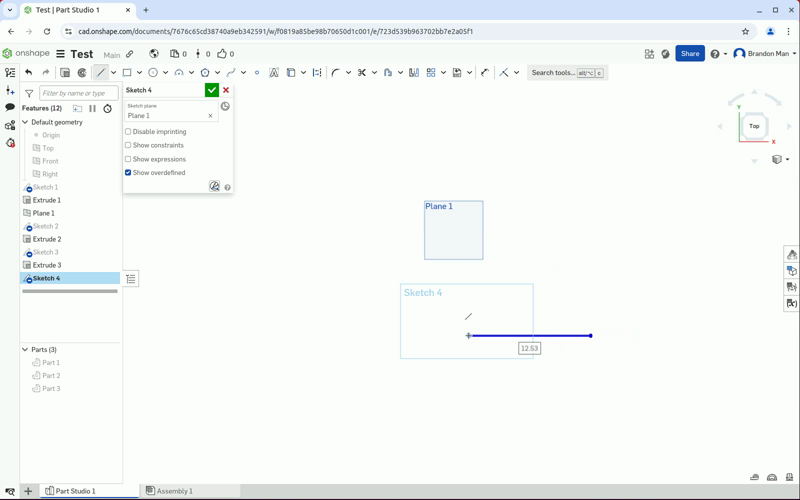
scroll(-6)
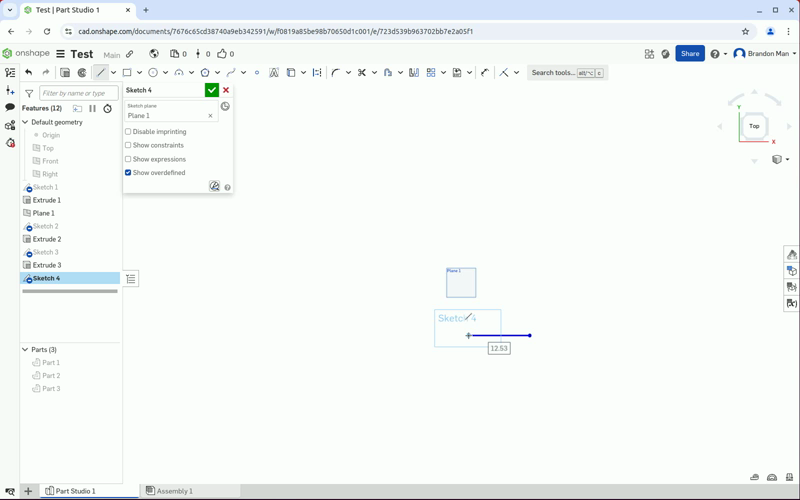
key_up(shift)
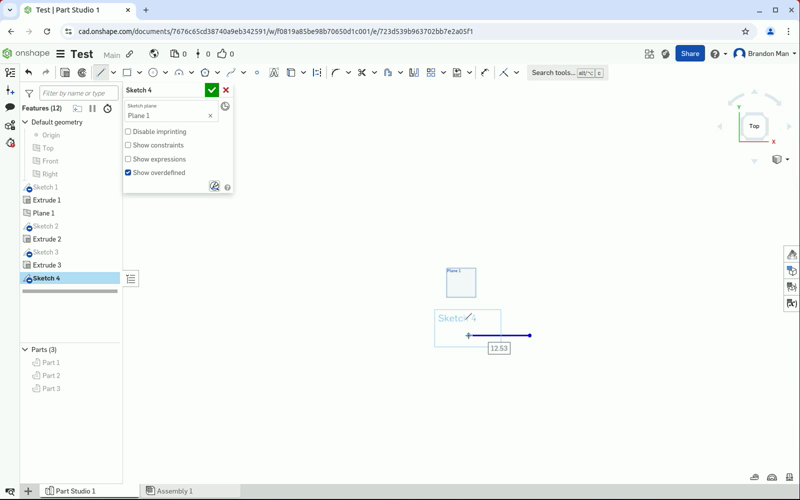
mouse_move(498, 335)
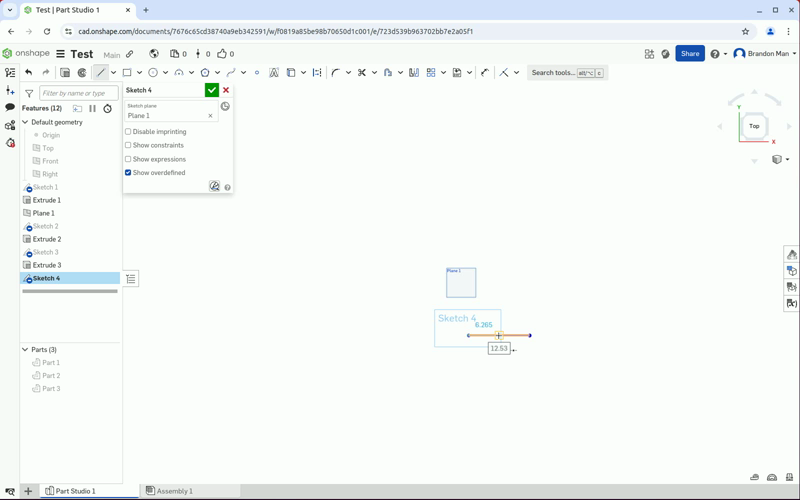
key_down(shift)
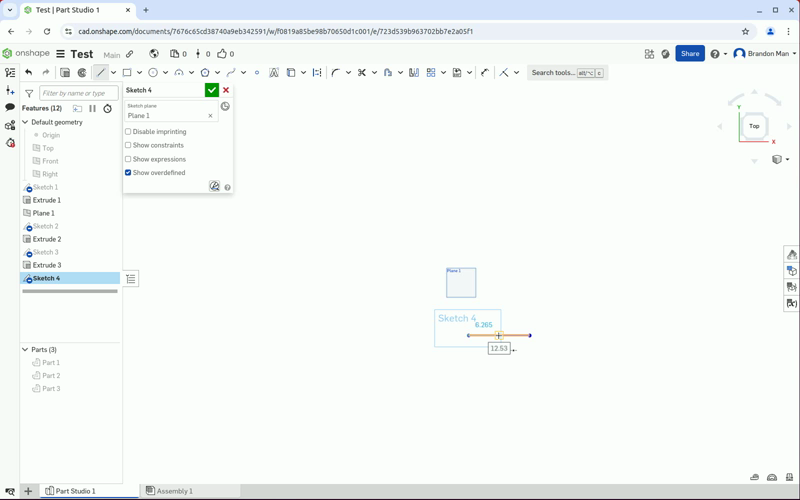
mouse_move(468, 335)
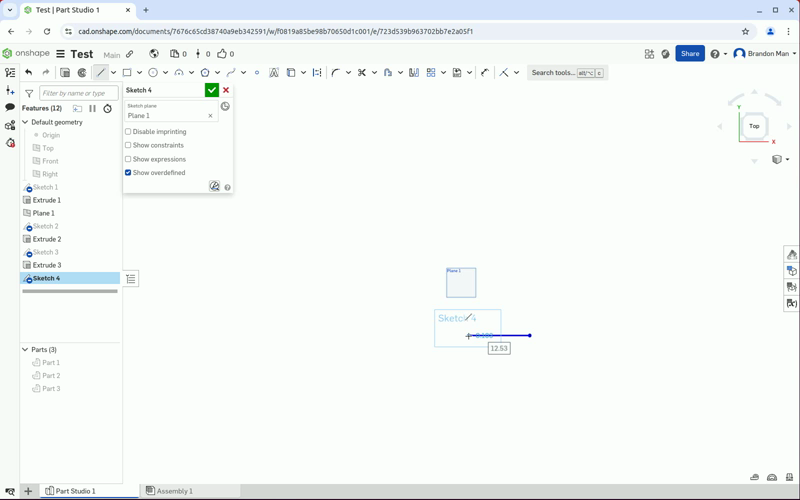
scroll(6)
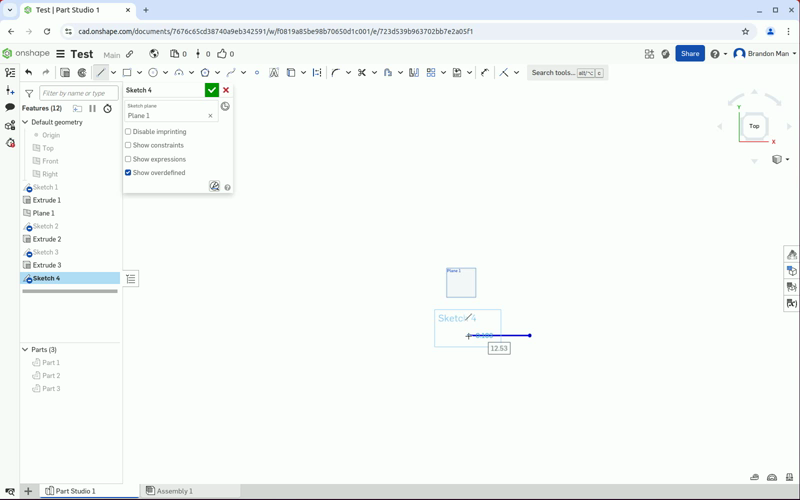
scroll(6)
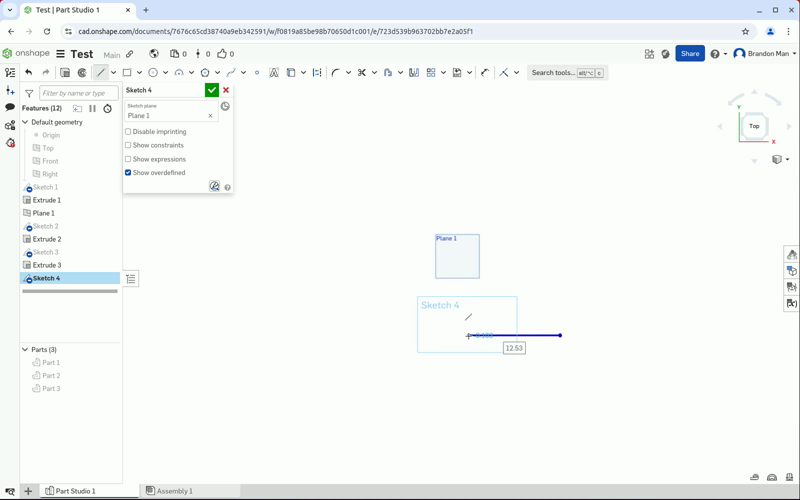
scroll(6)
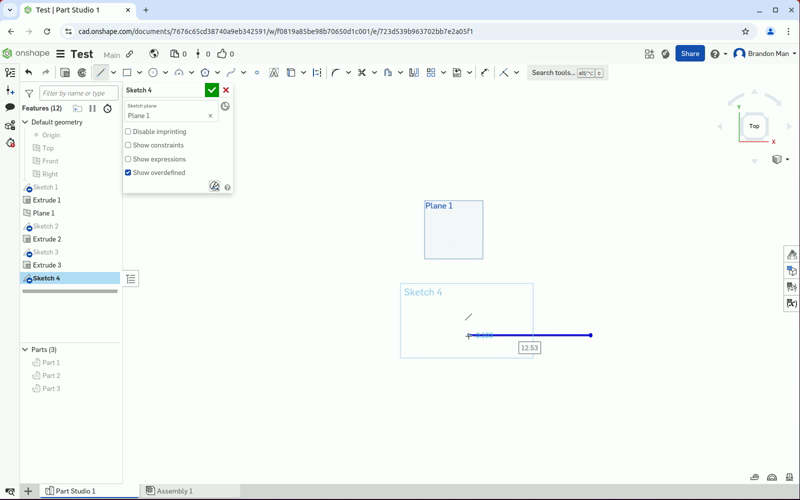
scroll(6)
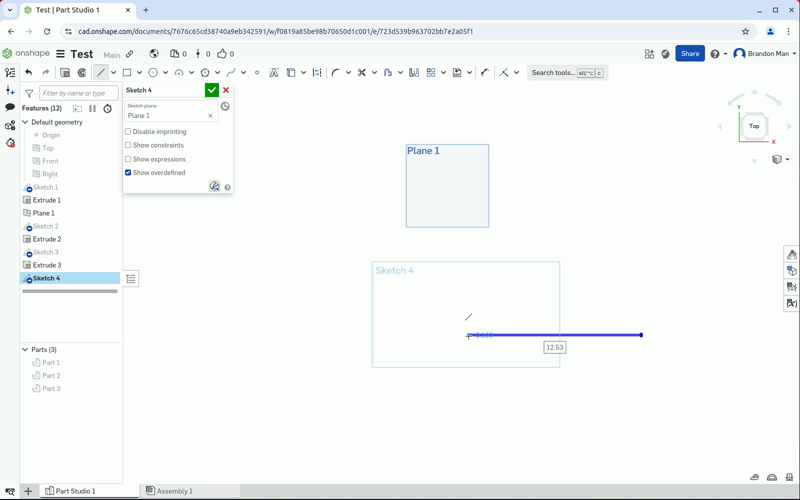
scroll(6)
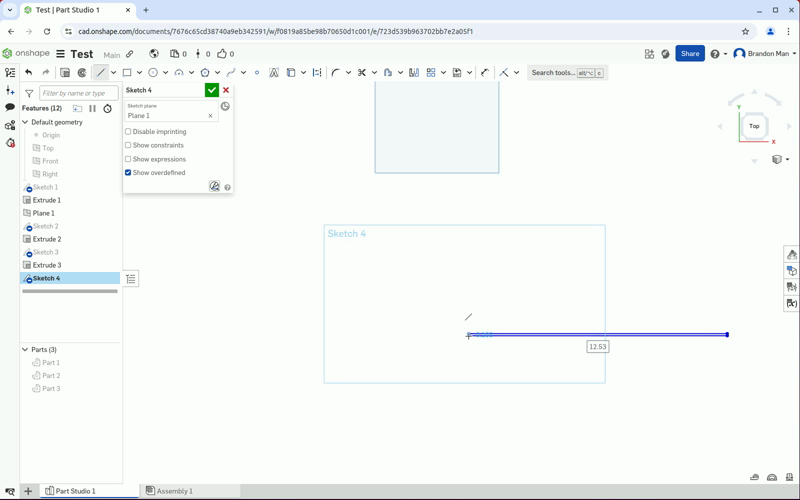
scroll(6)
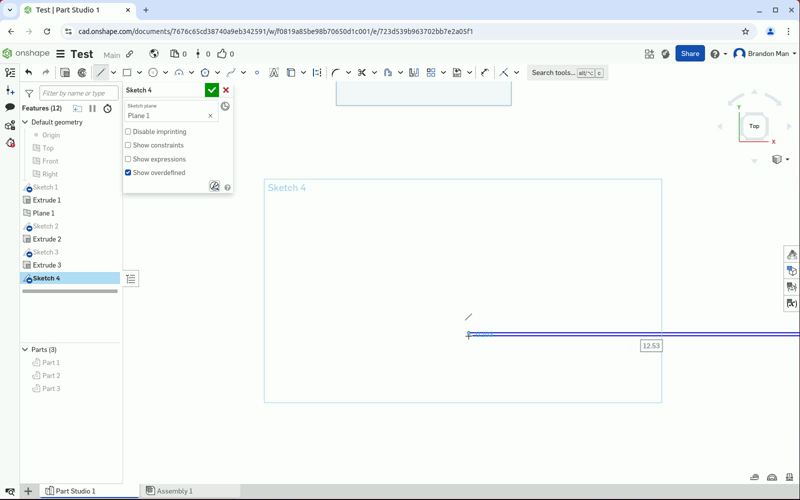
scroll(6)
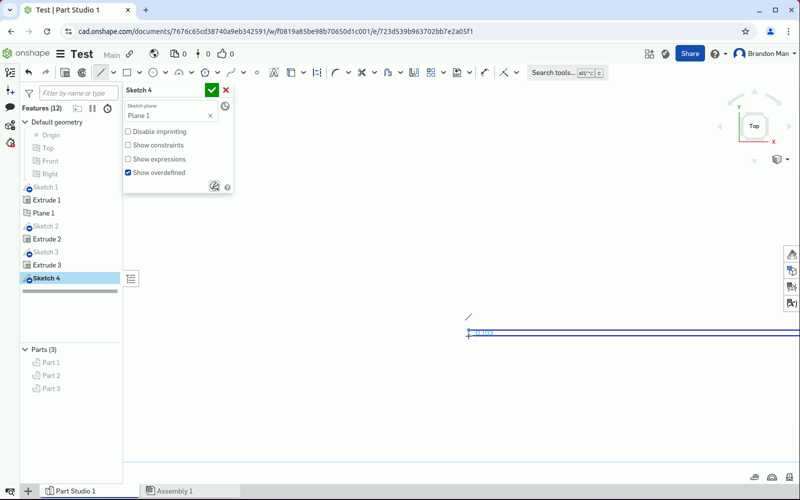
key_up(shift)
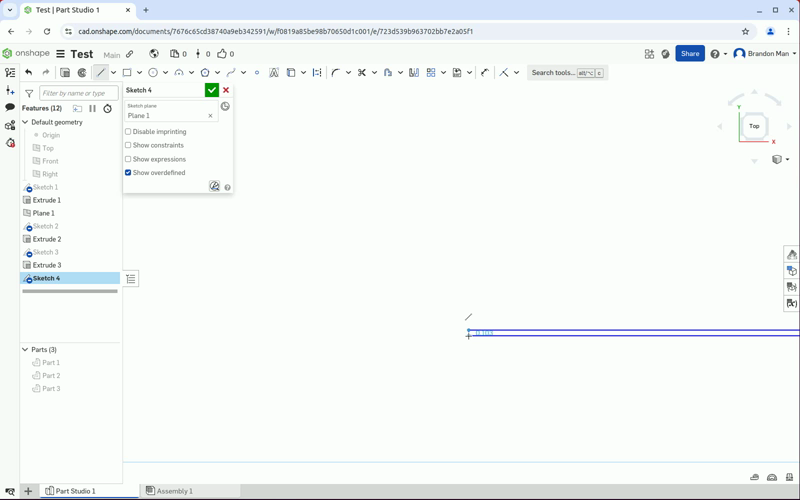
click(468, 335)
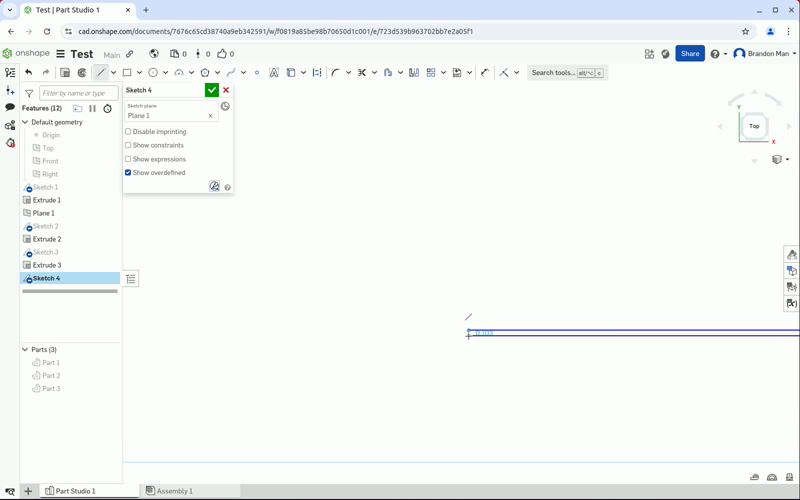
scroll(-6)
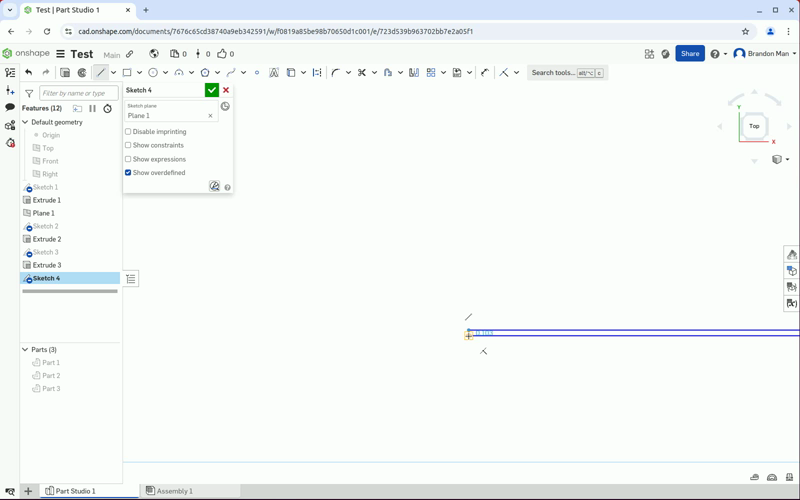
scroll(-6)
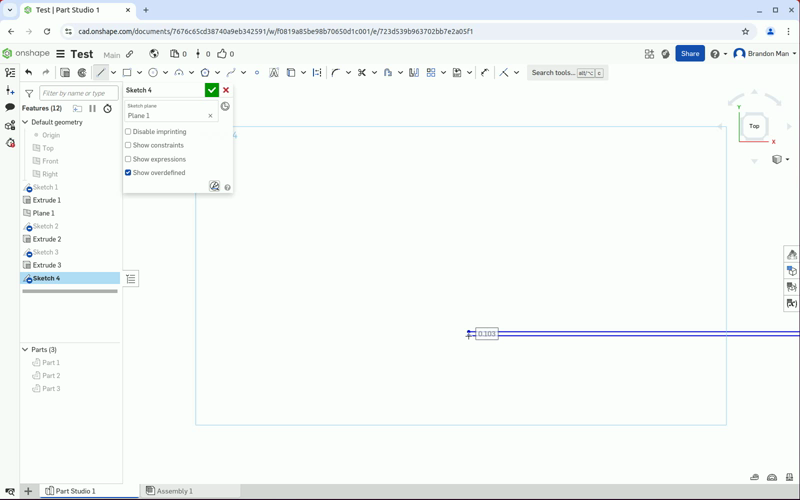
scroll(-6)
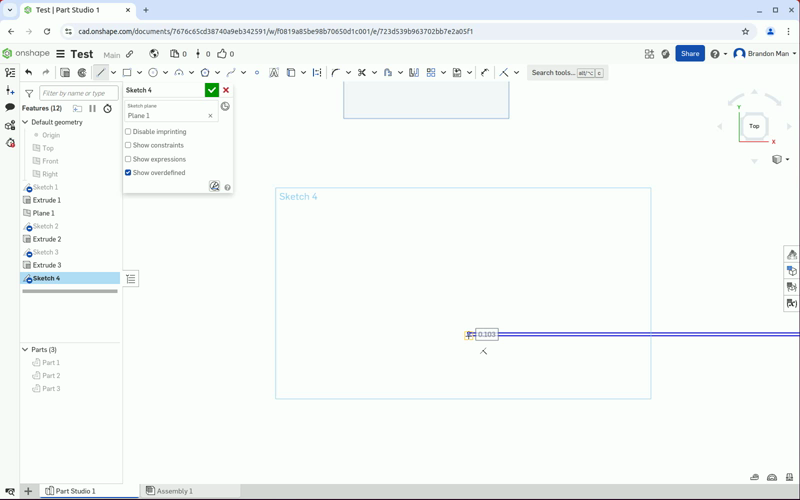
scroll(-6)
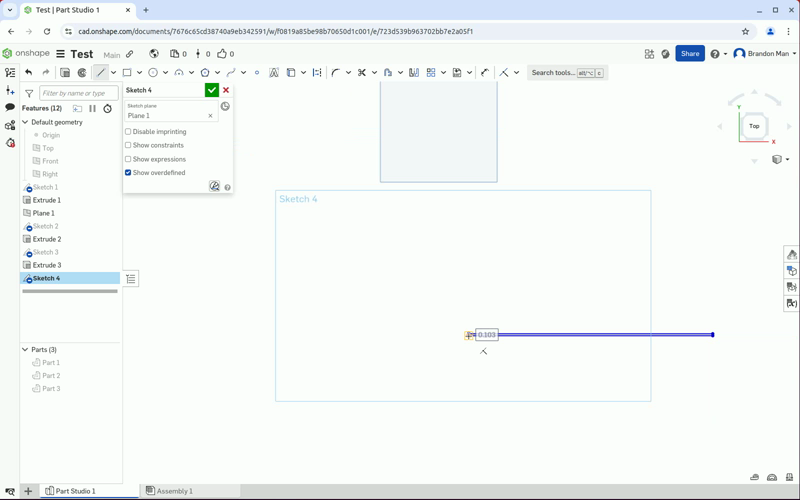
scroll(-6)
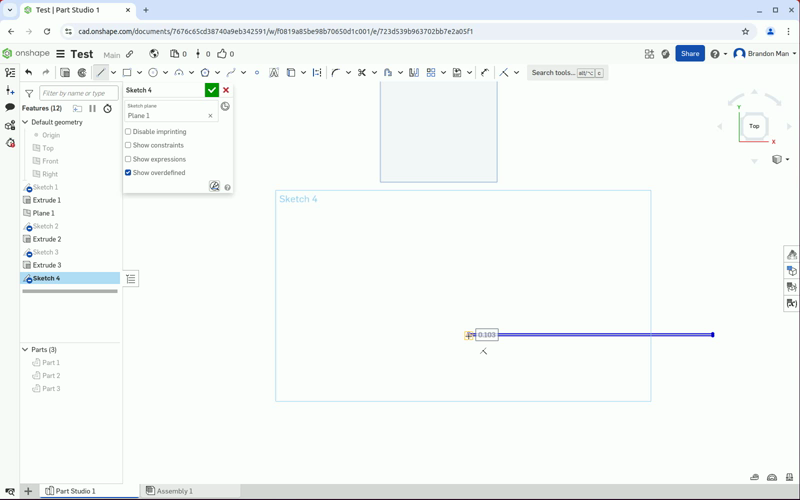
scroll(-6)
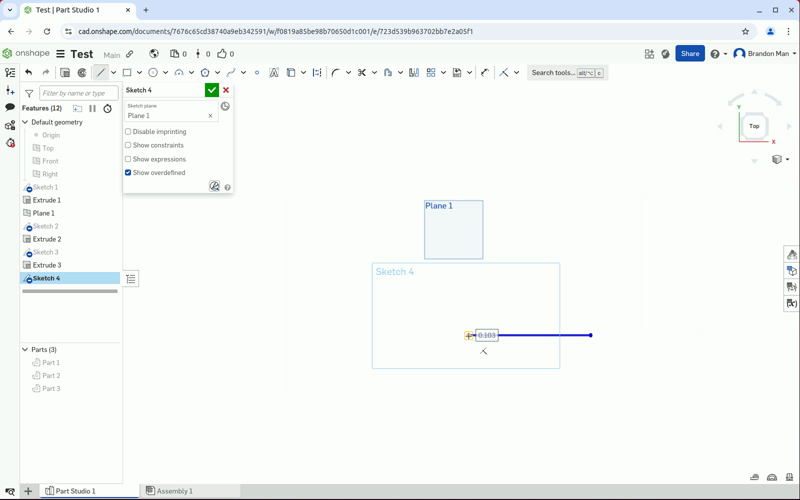
scroll(-6)
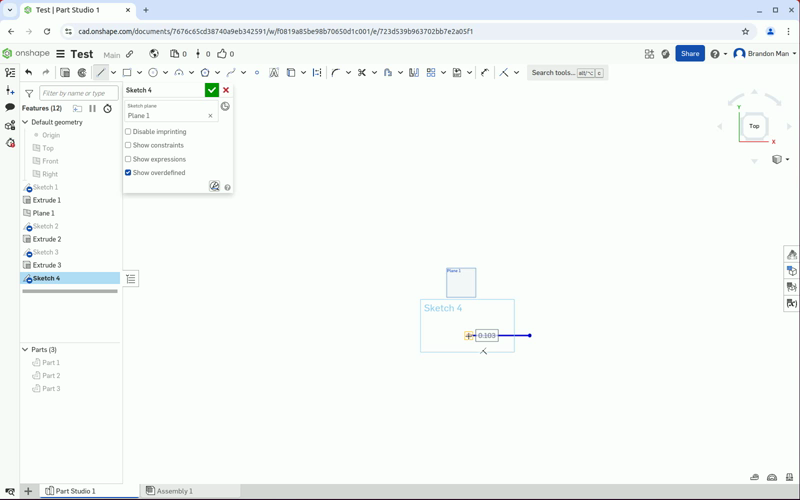
key(esc)
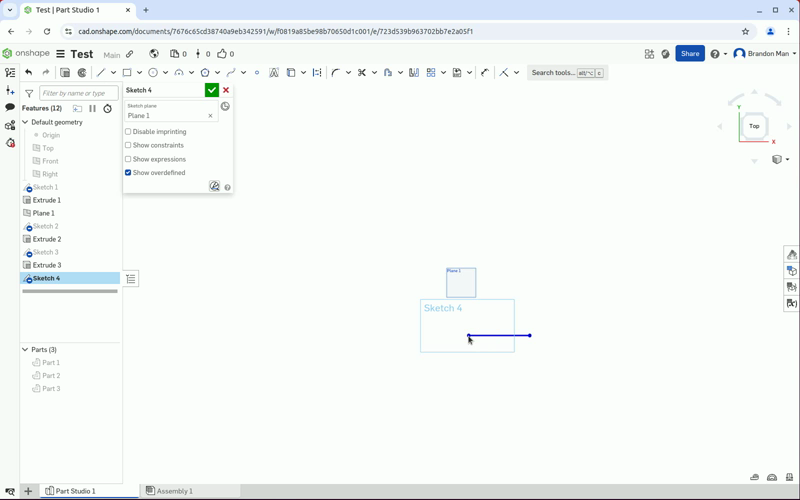
mouse_move(483, 335)
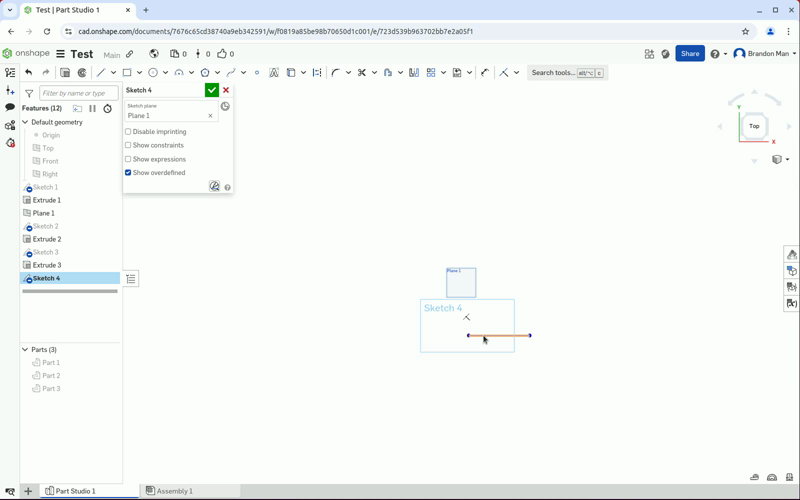
scroll(6)
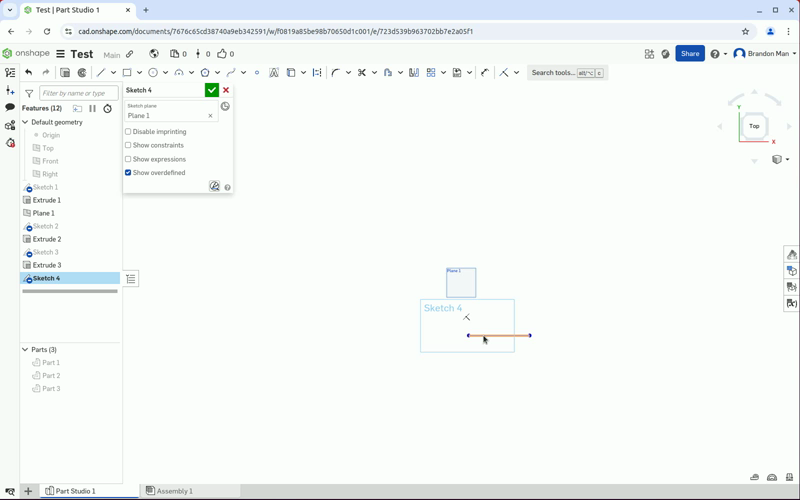
scroll(6)
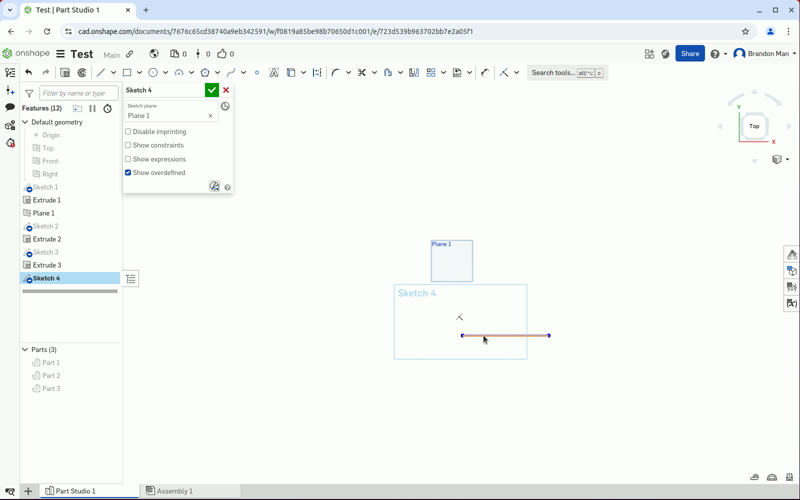
scroll(6)
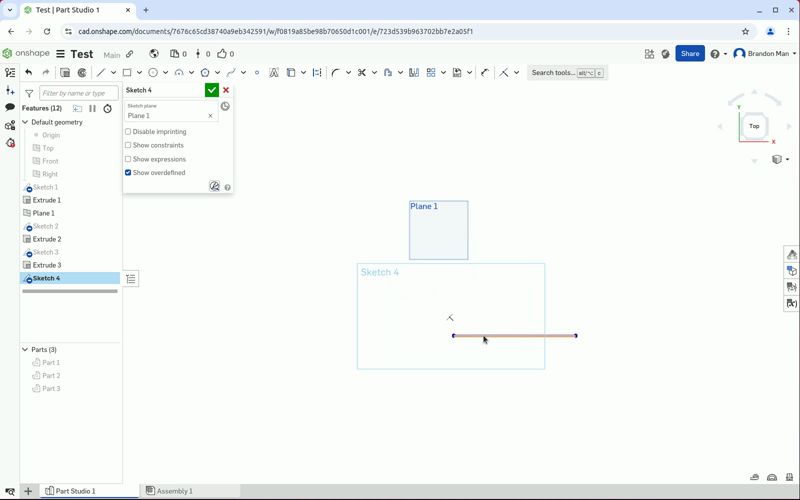
scroll(6)
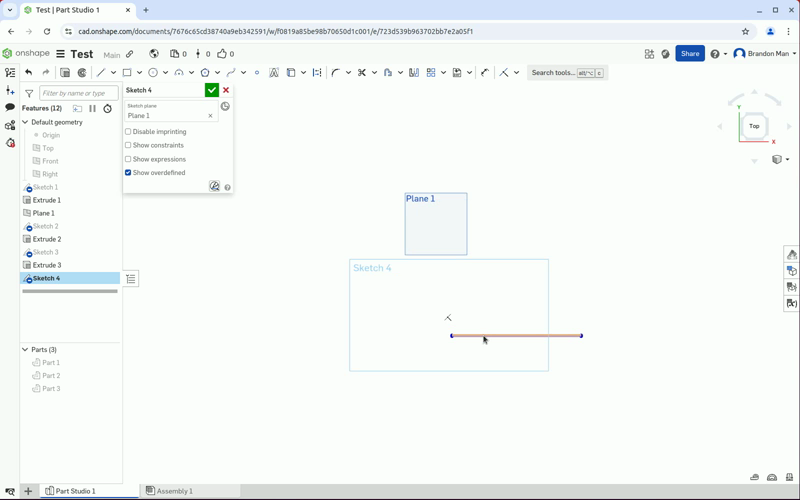
scroll(6)
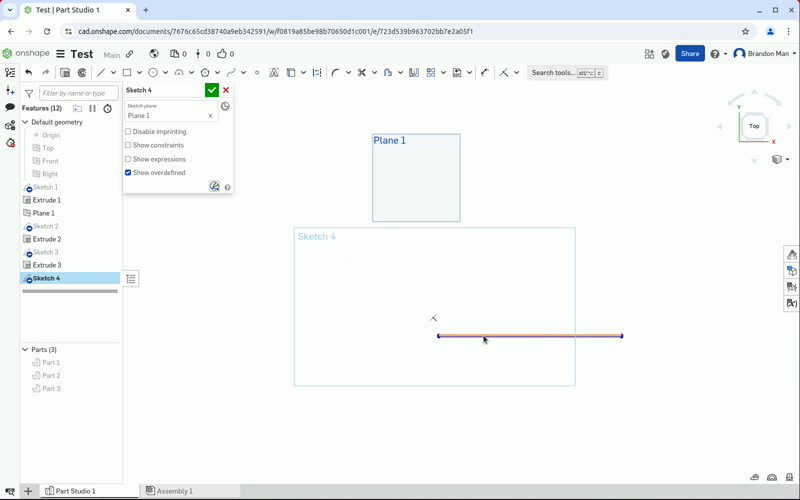
scroll(6)
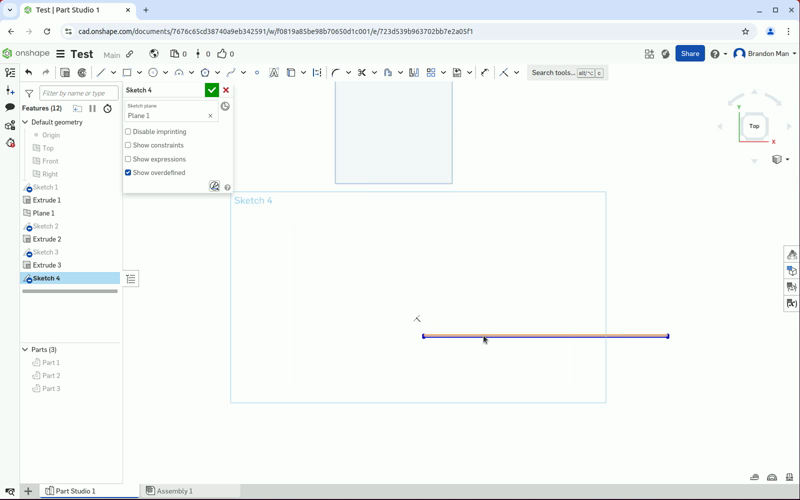
scroll(6)
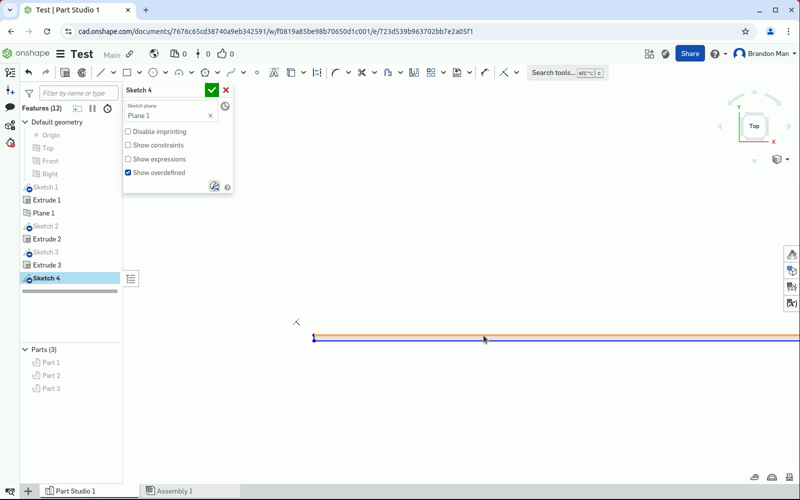
click(483, 335)
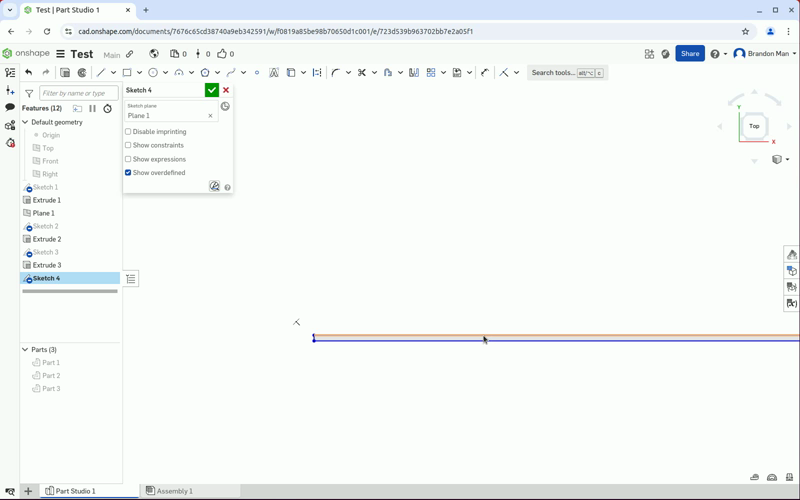
scroll(-6)
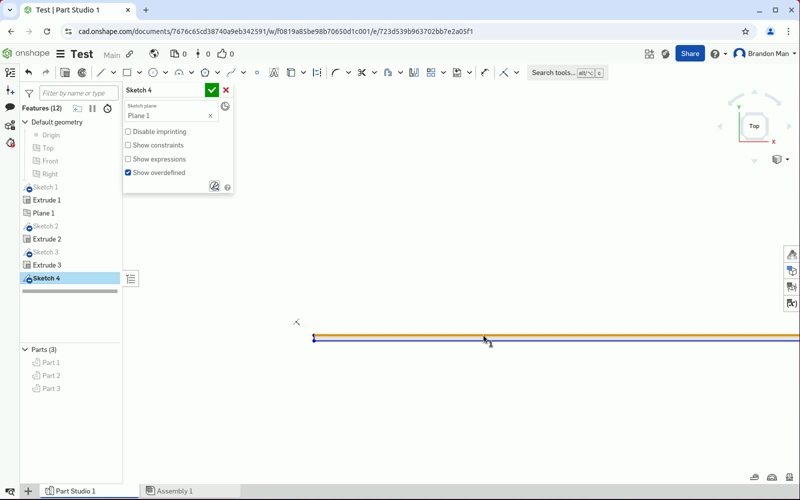
scroll(-6)
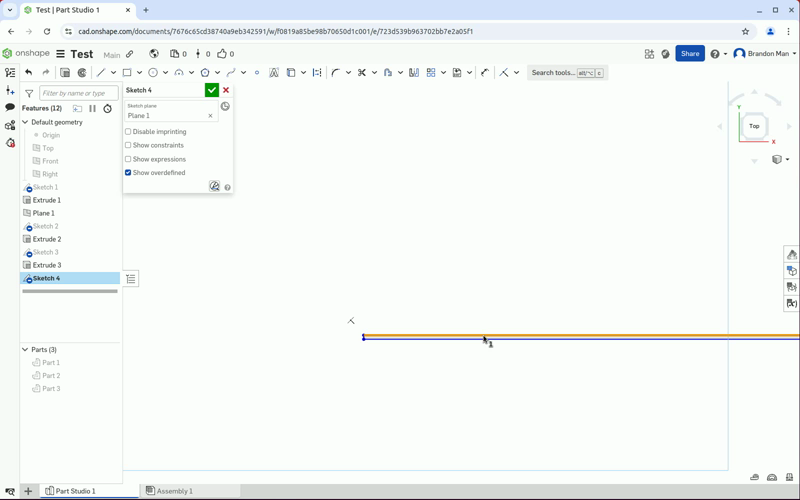
scroll(-6)
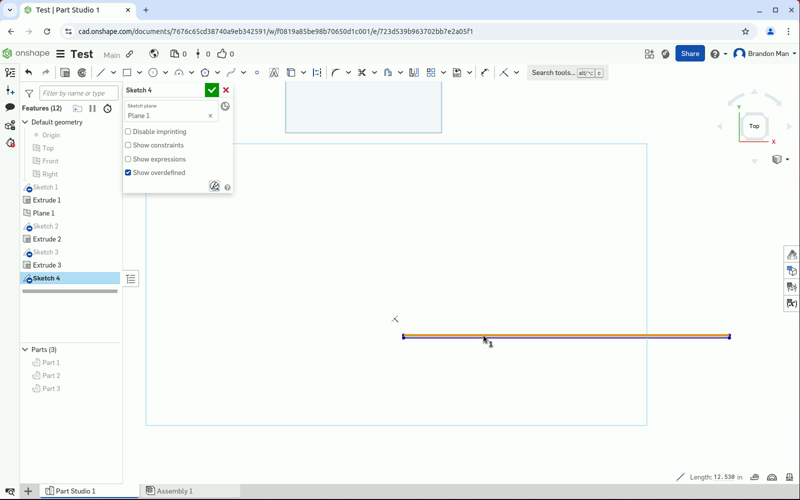
scroll(-6)
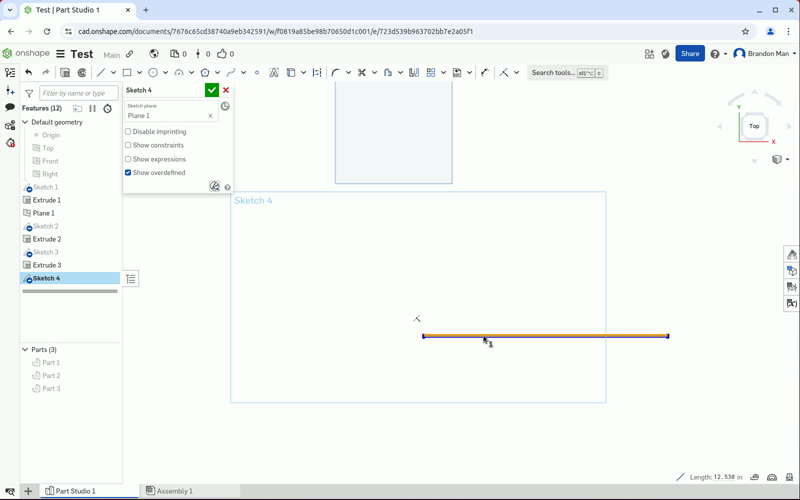
scroll(-6)
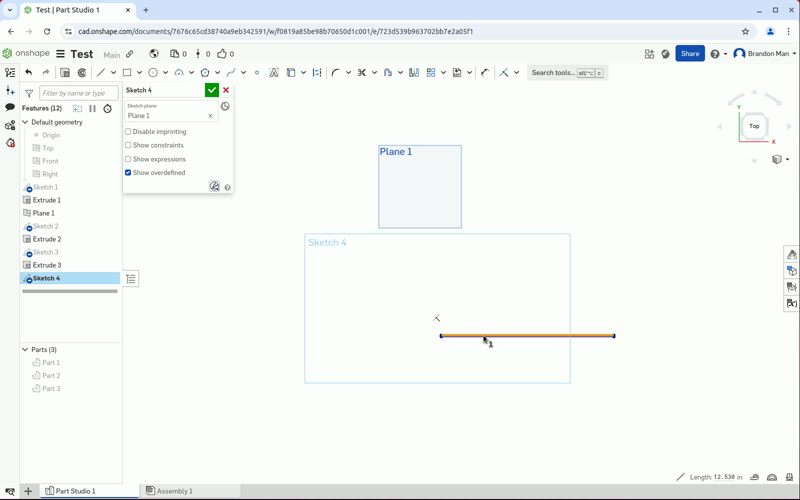
scroll(-6)
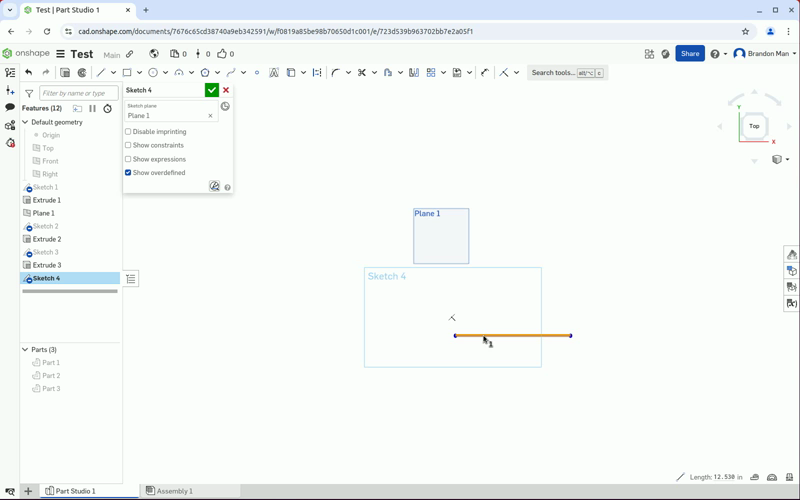
scroll(-6)
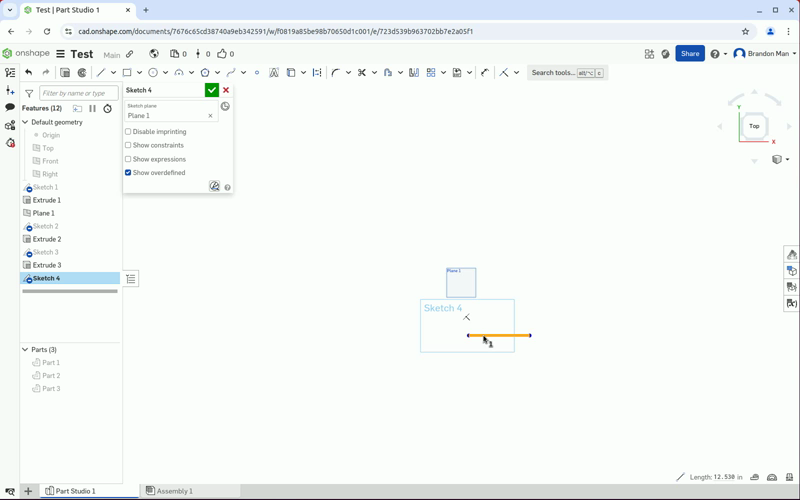
mouse_move(73, 352)
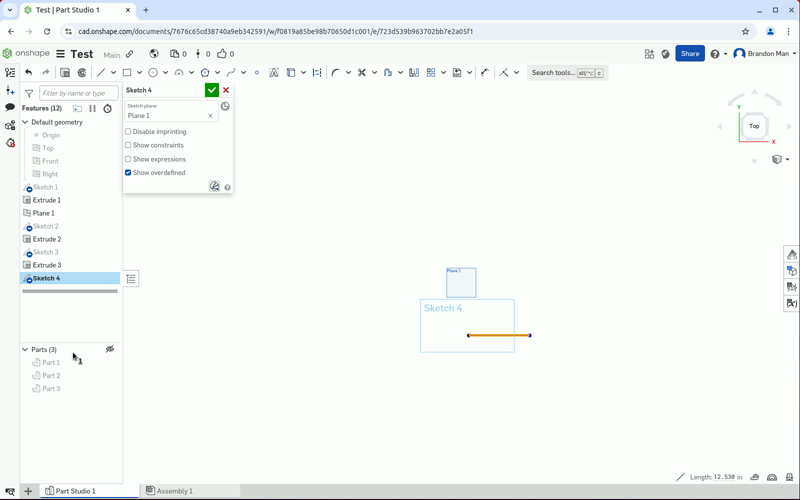
key(shift+y)
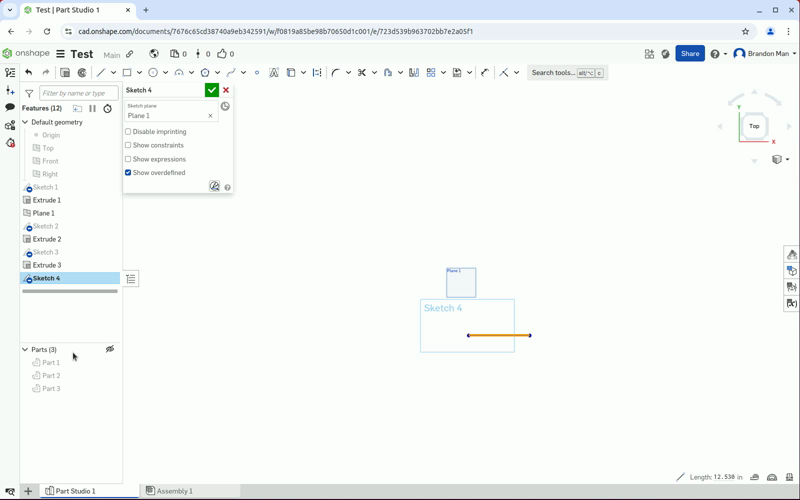
key(shift+e)
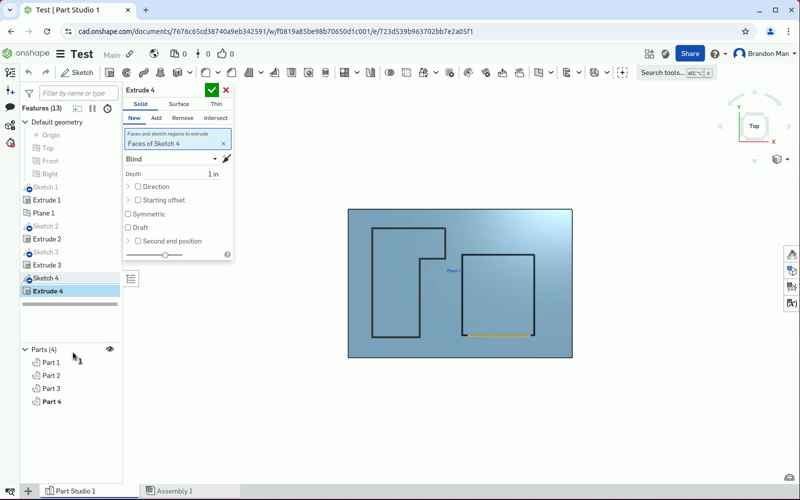
mouse_move(143, 106)
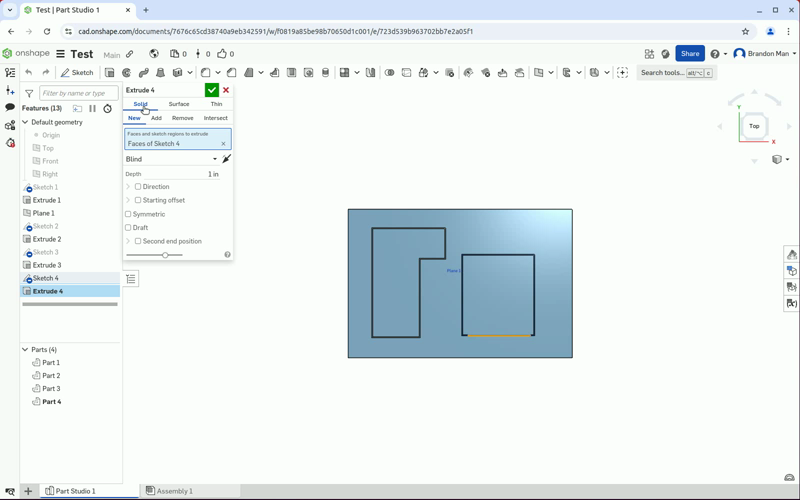
click(143, 106)
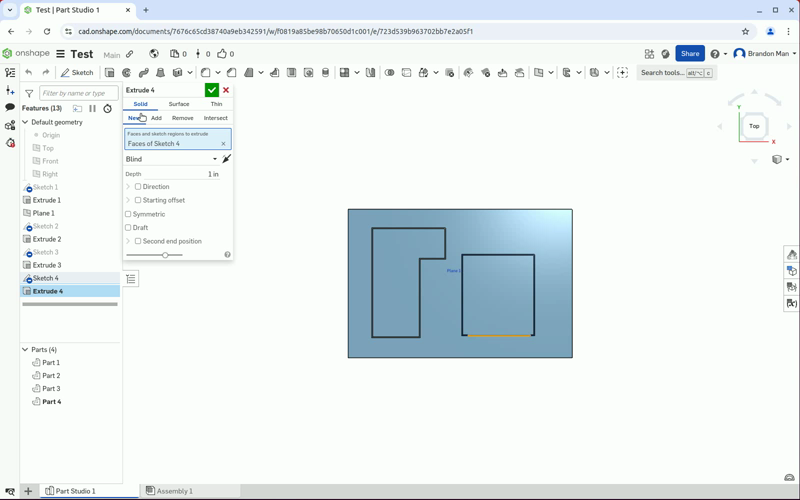
mouse_move(137, 120)
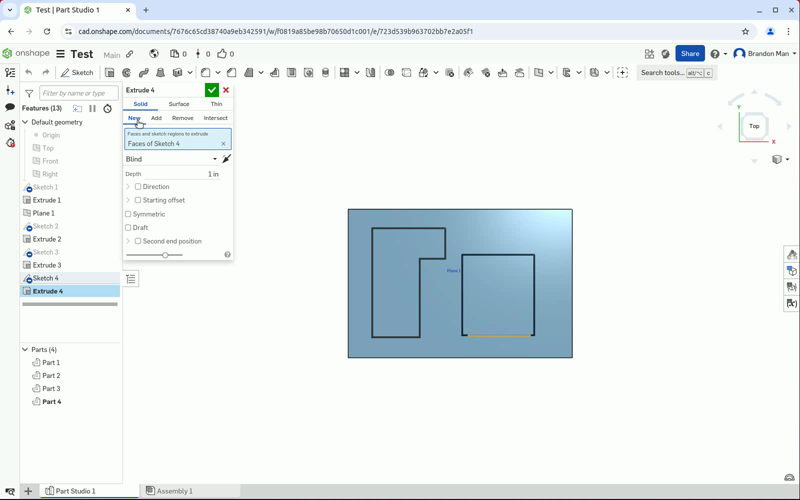
click(137, 120)
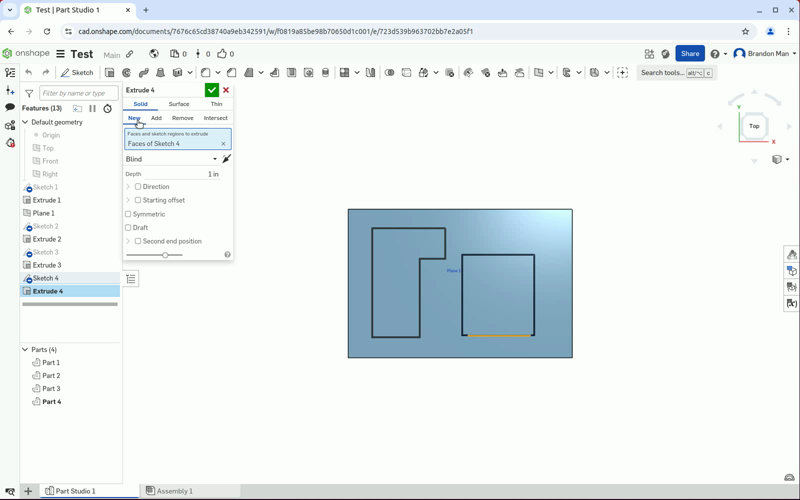
key(tab, 4)
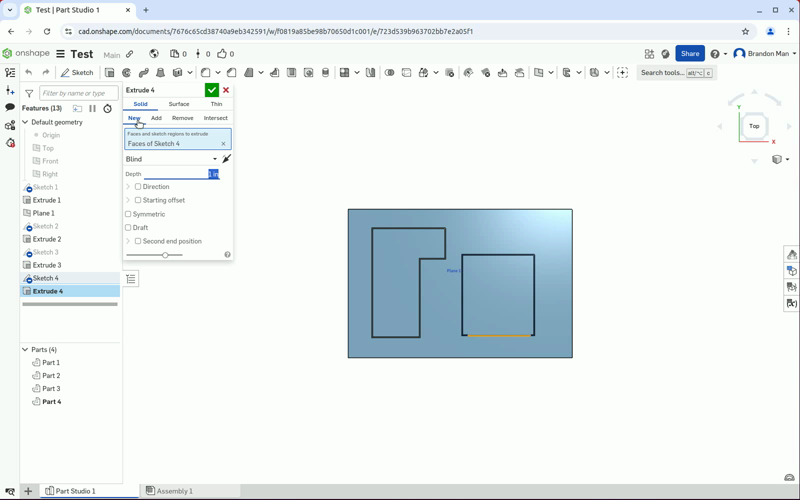
text(5.055)
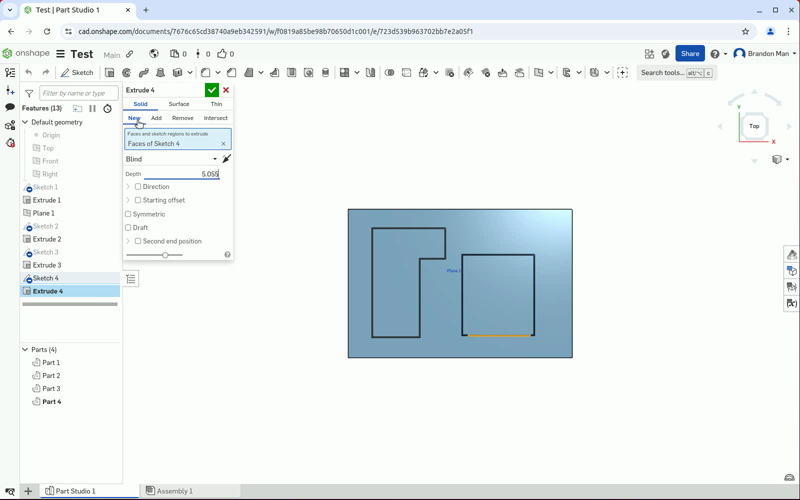
key(enter)
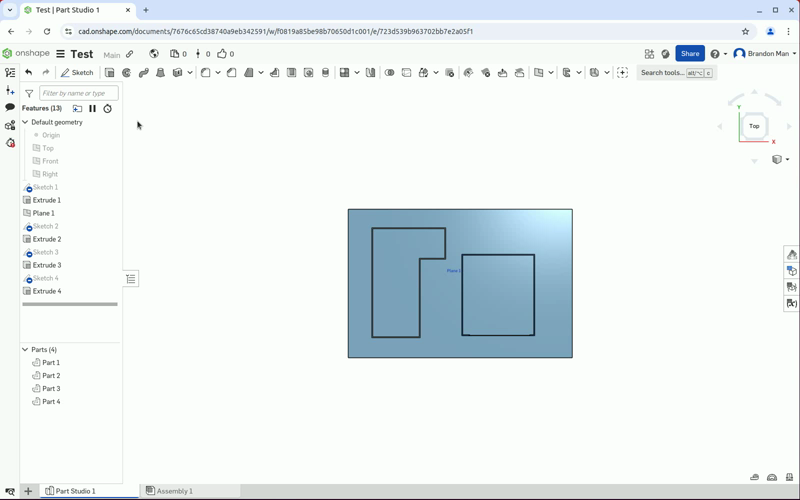
key(shift+h)
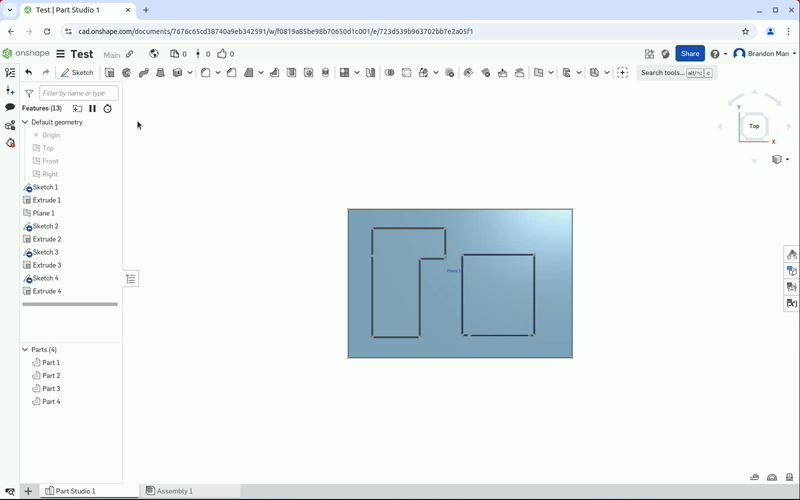
key(shift+h)
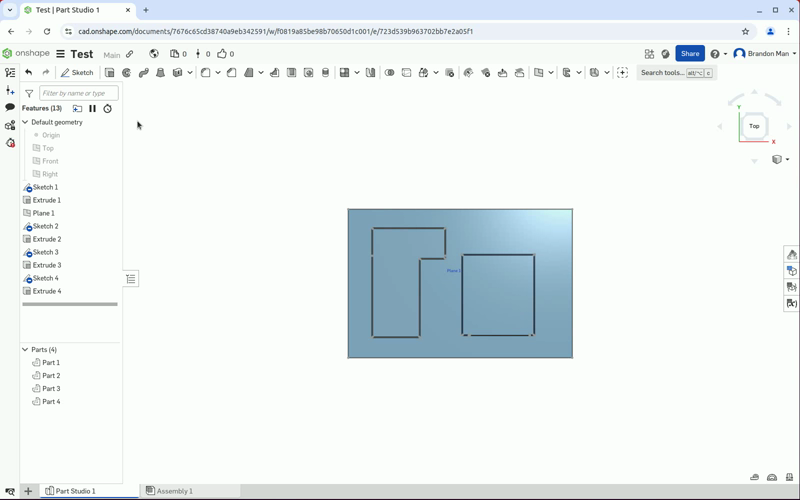
key(shift+7)
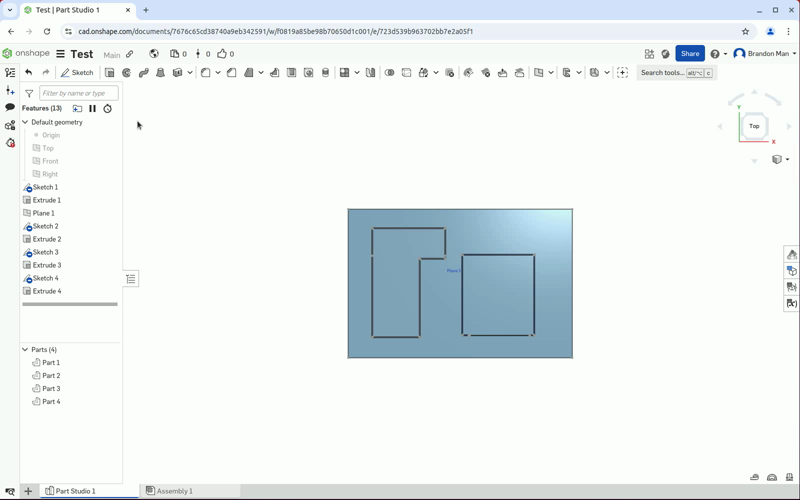
key(up, 3)
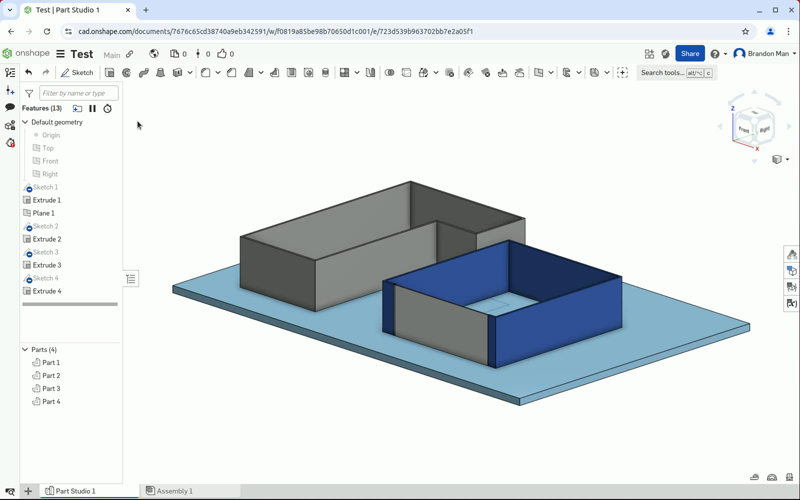
key(left, 3)
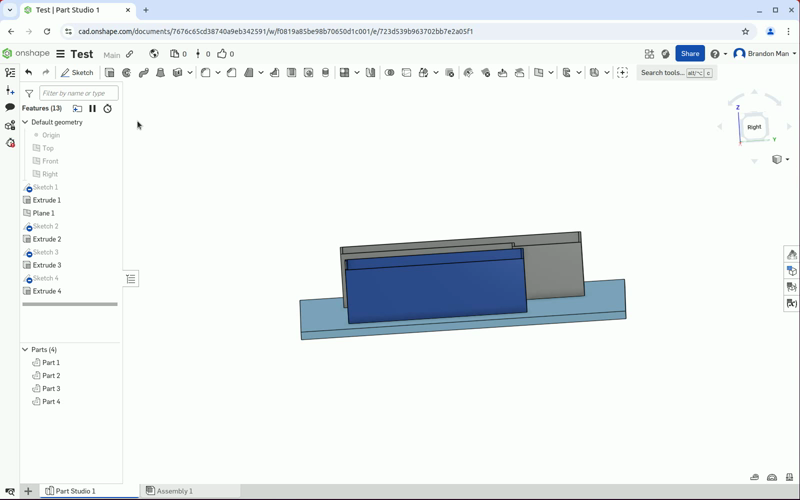
key(right, 3)
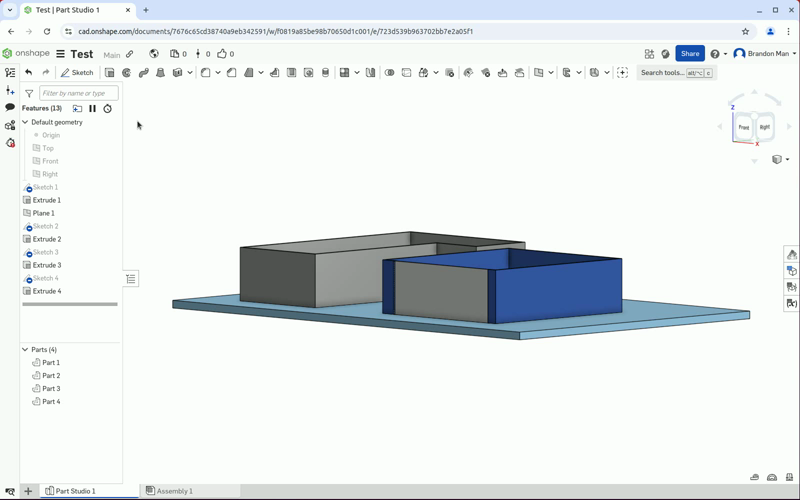
key(down, 3)
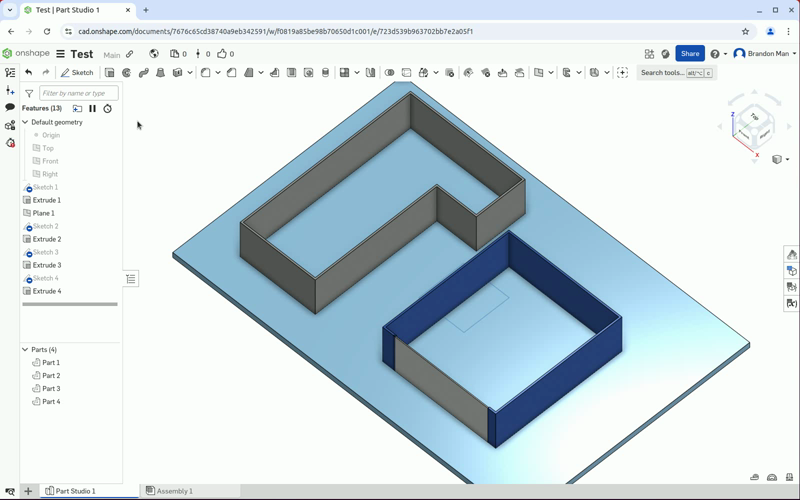
mouse_move(73, 189)
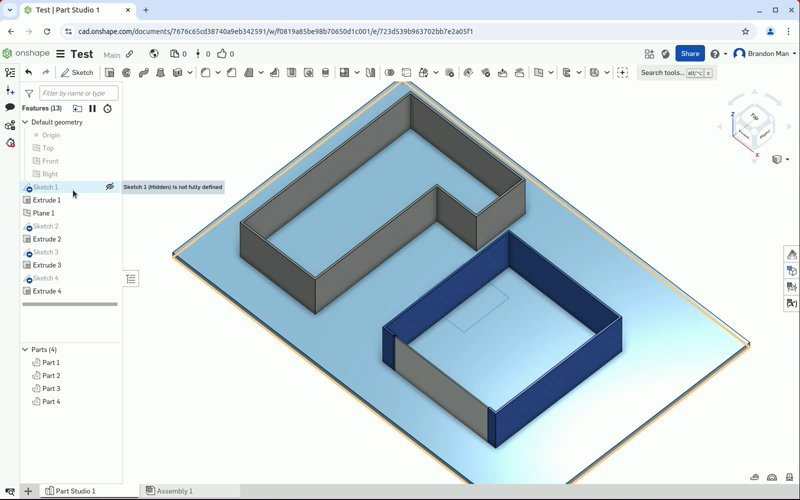
click(73, 189)